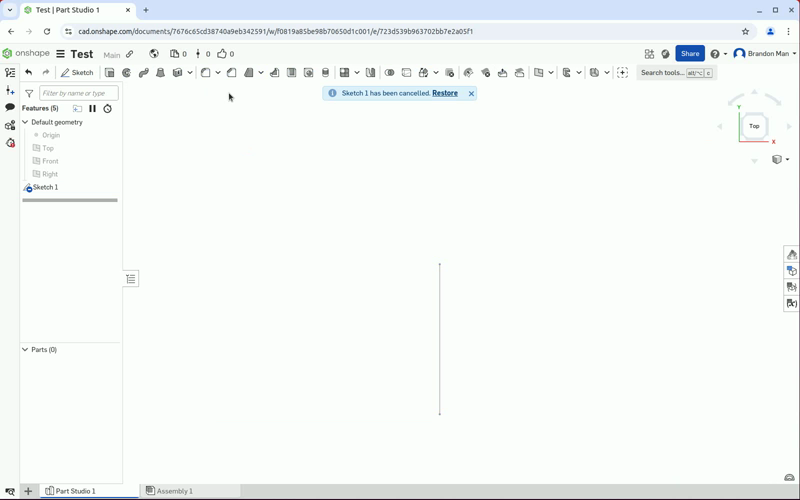
key(shift+h)
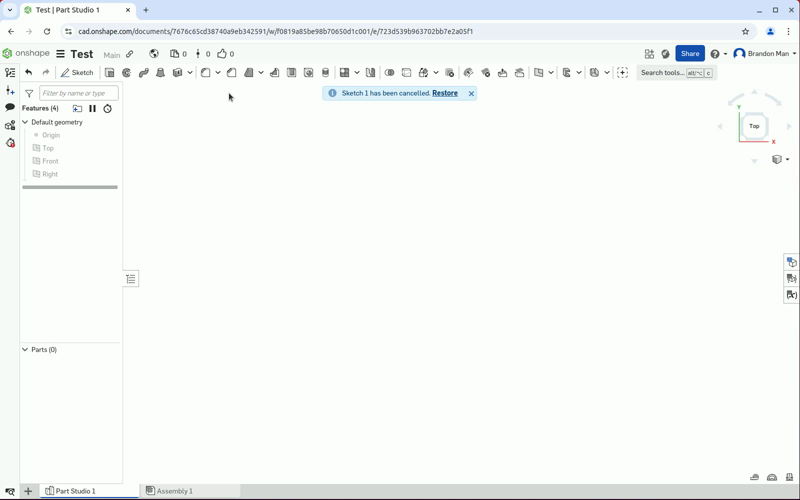
mouse_move(73, 352)
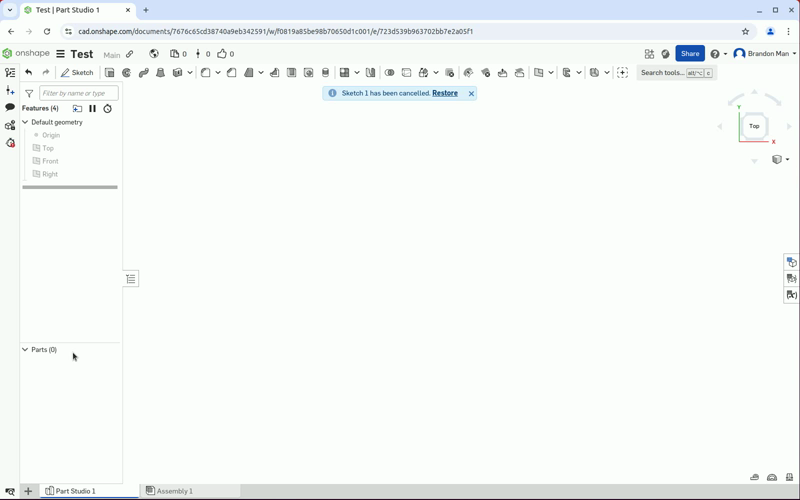
key(y)
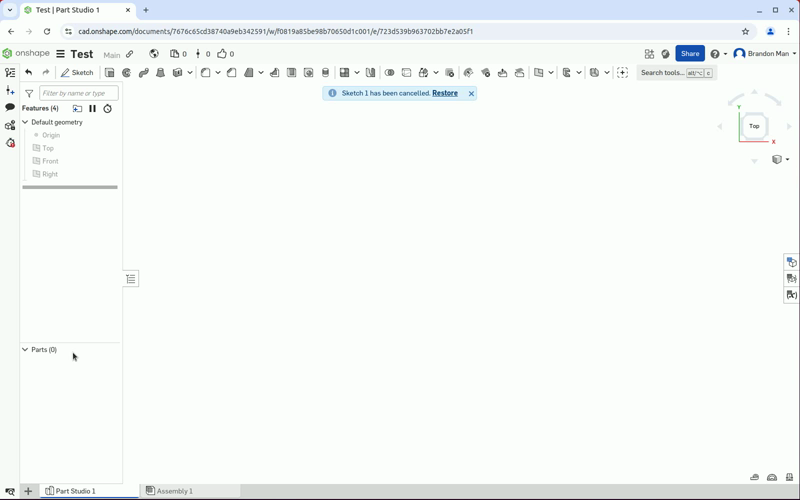
key(shift+p)
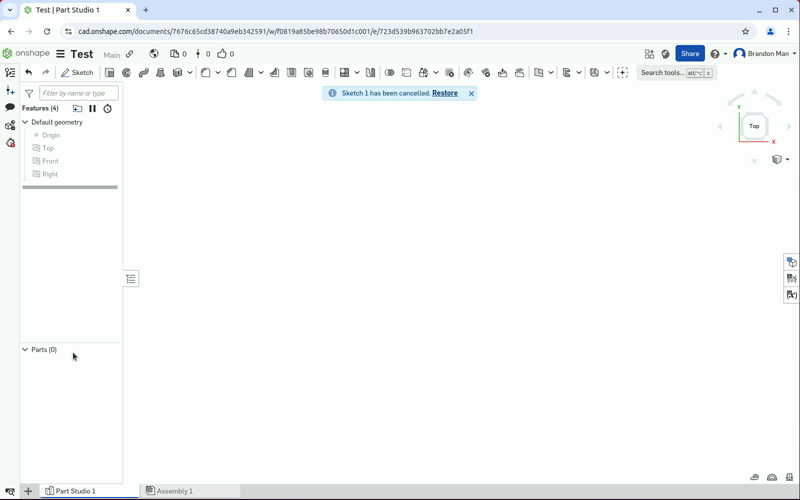
key(space)
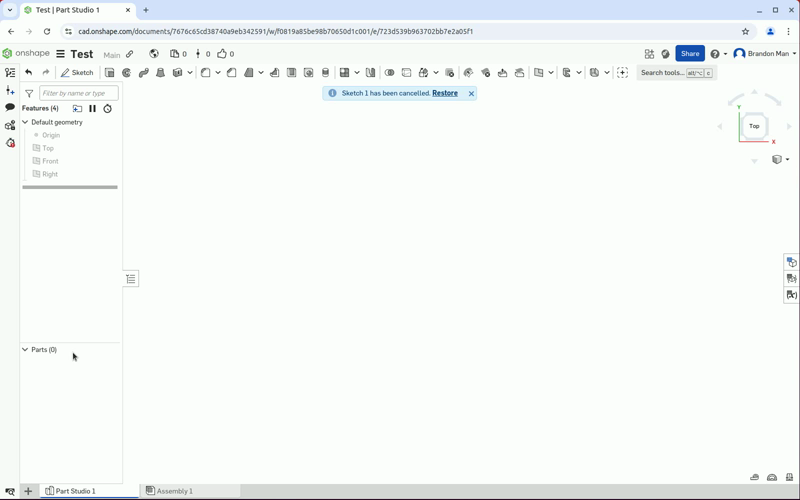
key_down(shift)
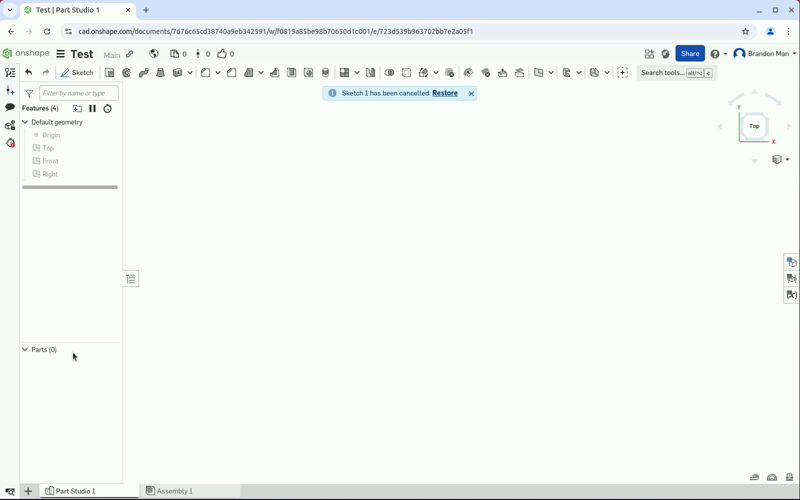
key(up)
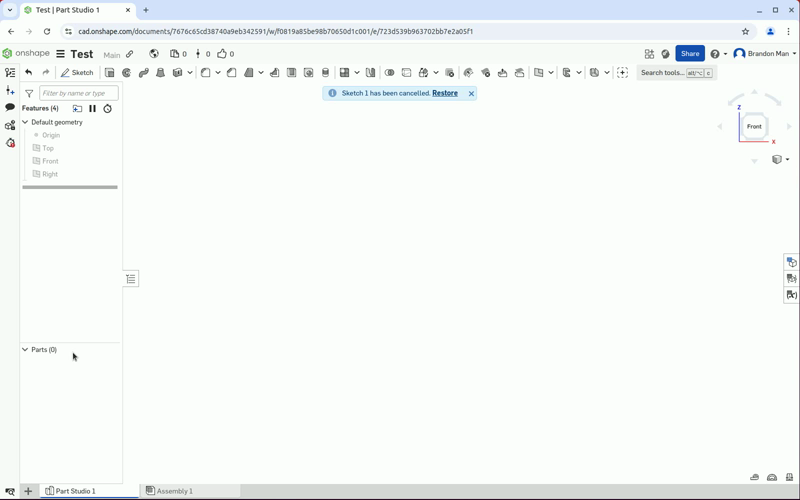
key_up(shift)
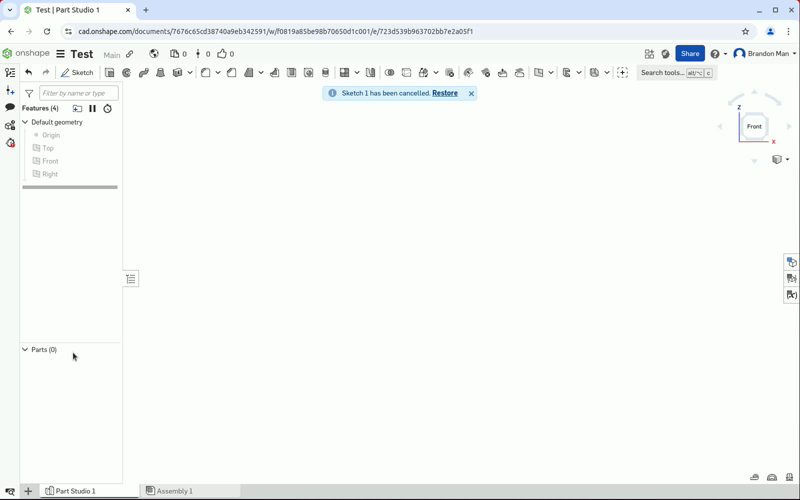
mouse_move(73, 352)
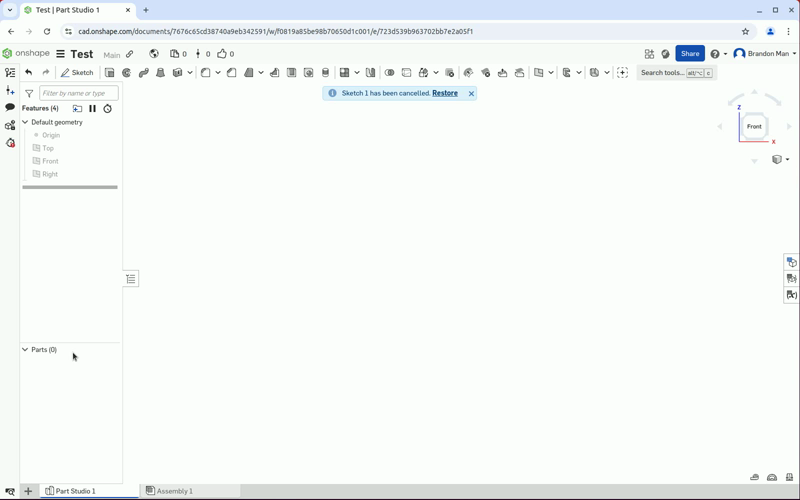
key(shift+y)
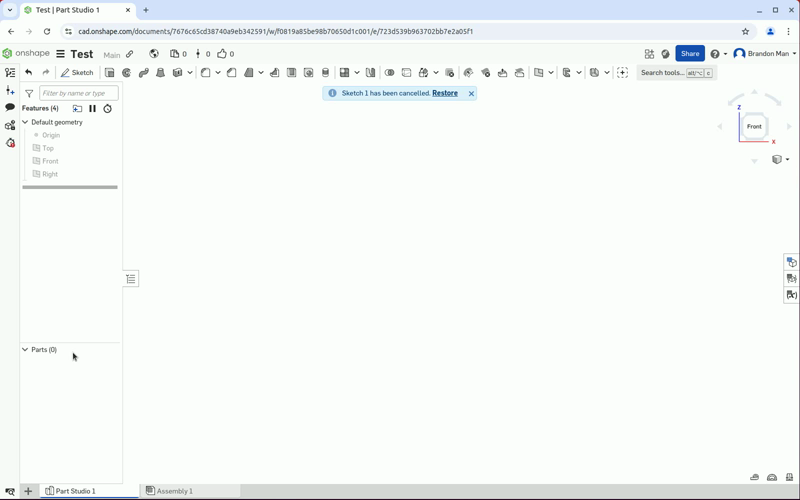
key(shift+s)
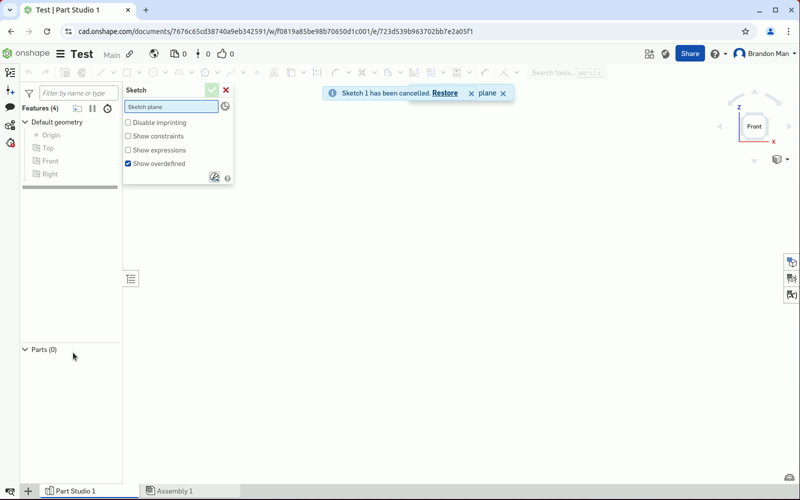
mouse_move(73, 163)
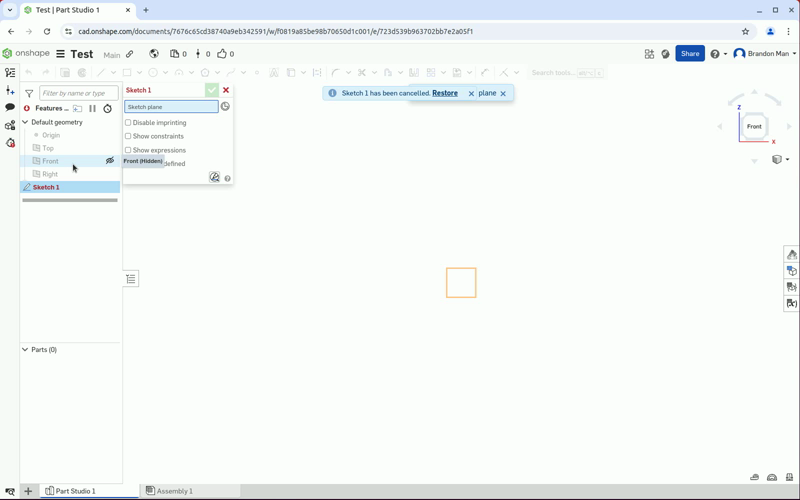
click(73, 163)
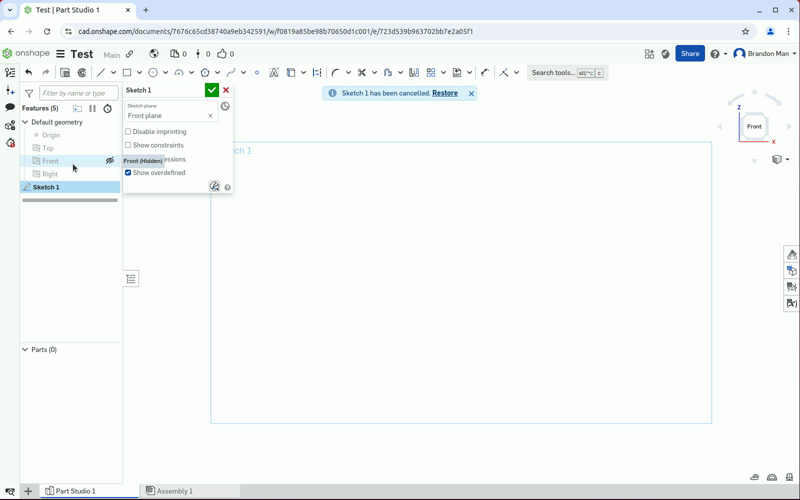
mouse_move(73, 352)
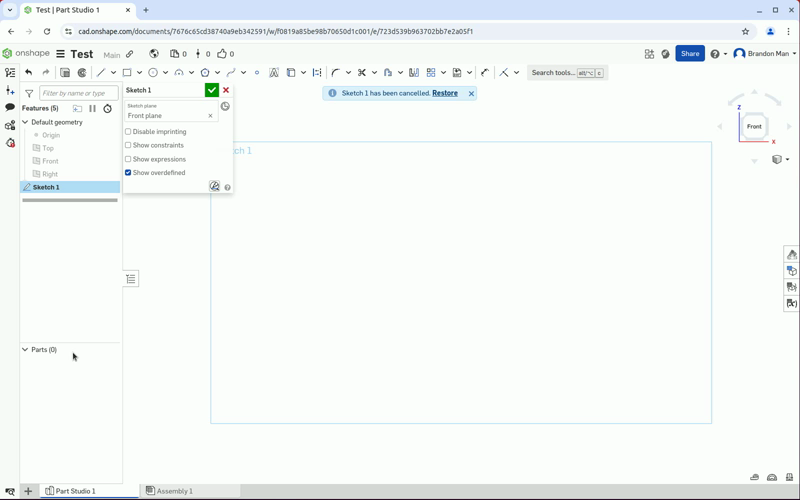
key(y)
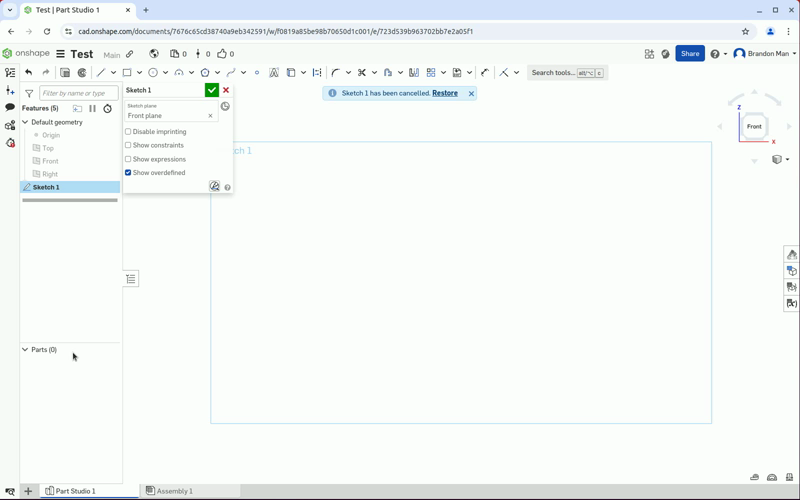
key(c)
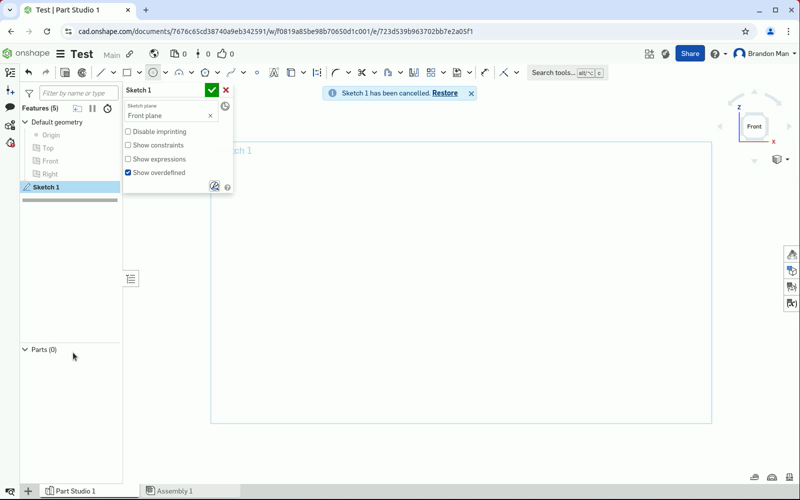
key_down(shift)
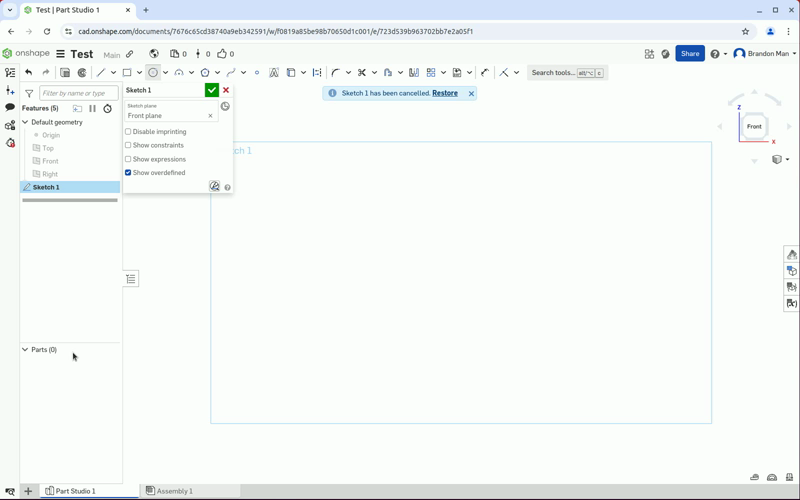
mouse_move(460, 282)
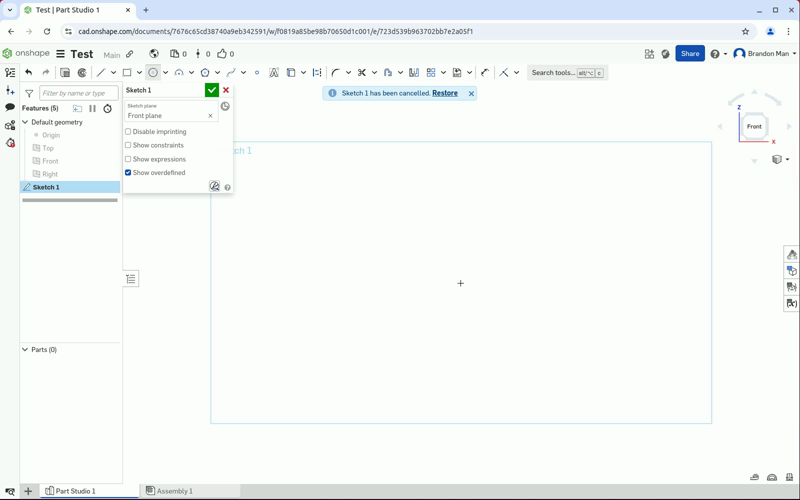
click(460, 282)
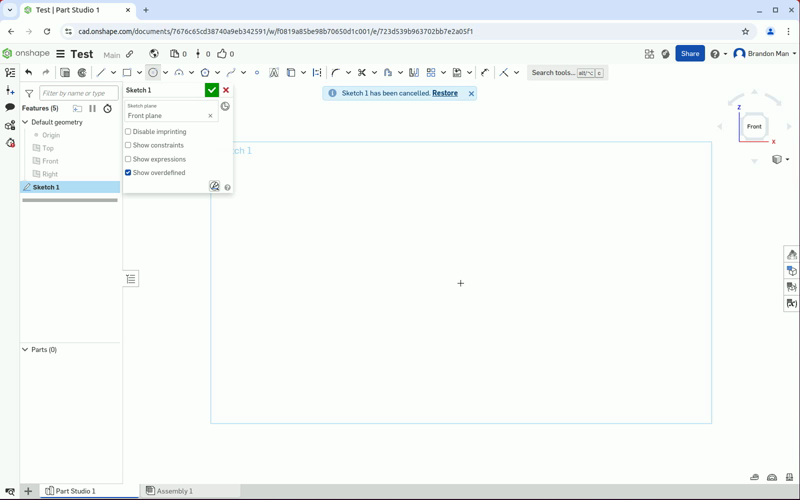
key_up(shift)
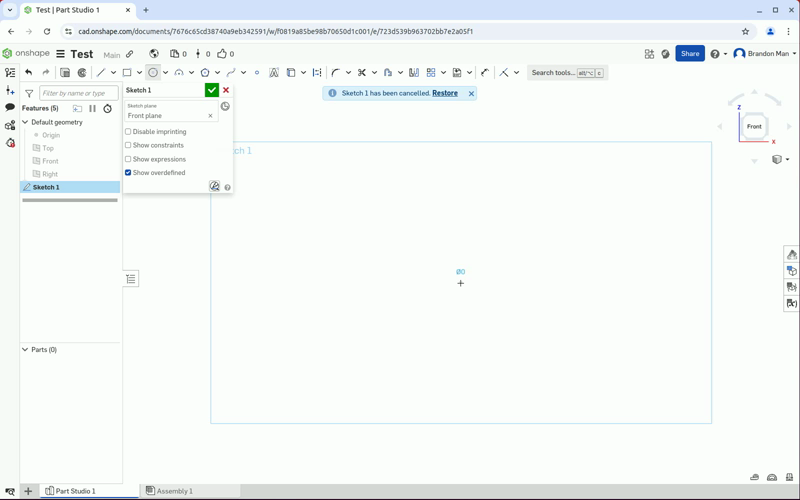
mouse_move(505, 282)
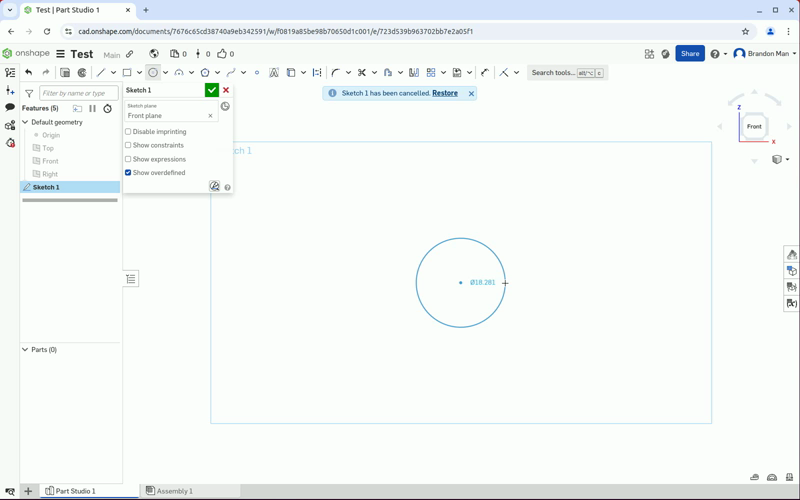
click(505, 282)
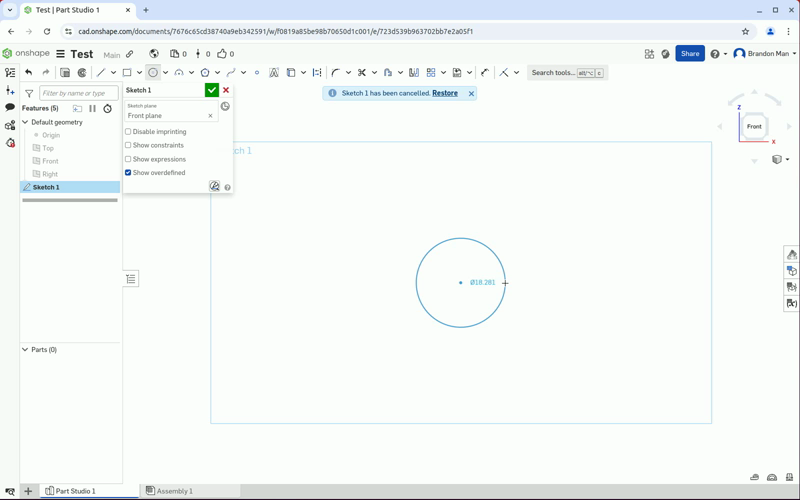
key(esc)
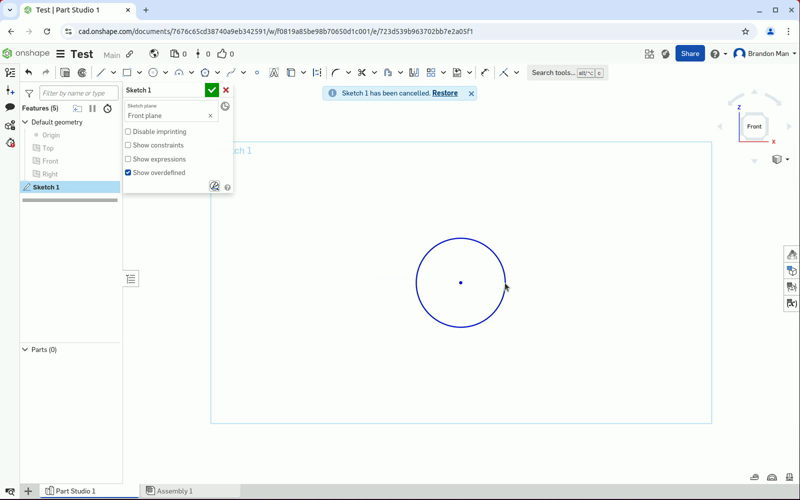
key(l)
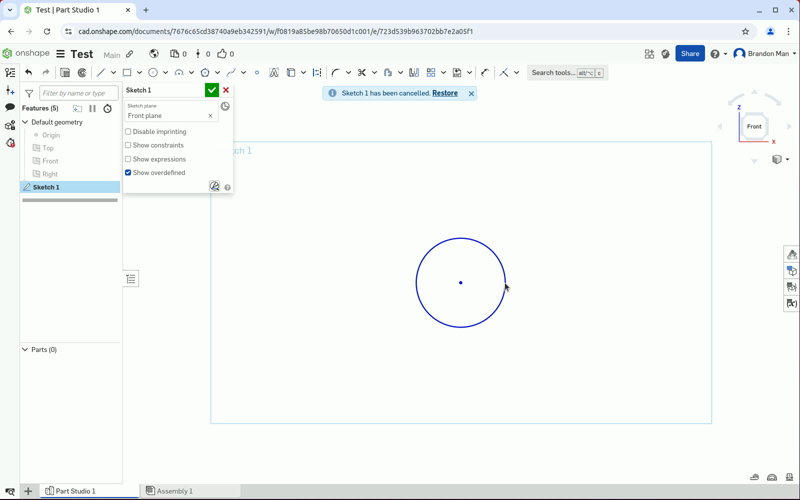
key_down(shift)
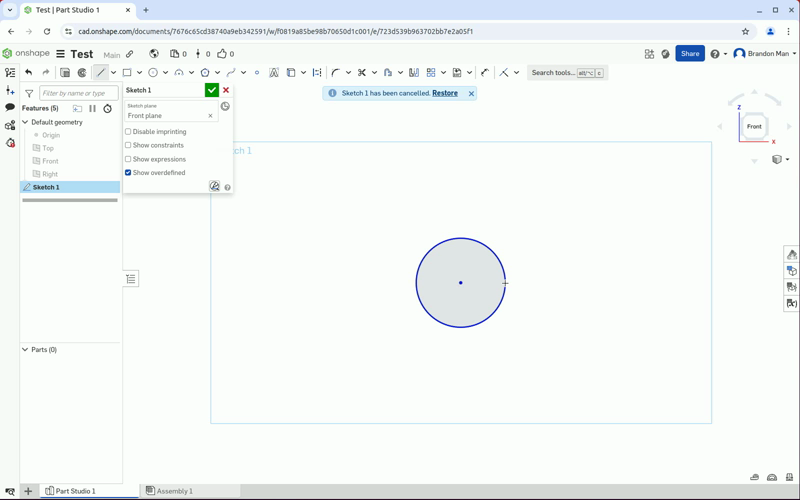
mouse_move(431, 290)
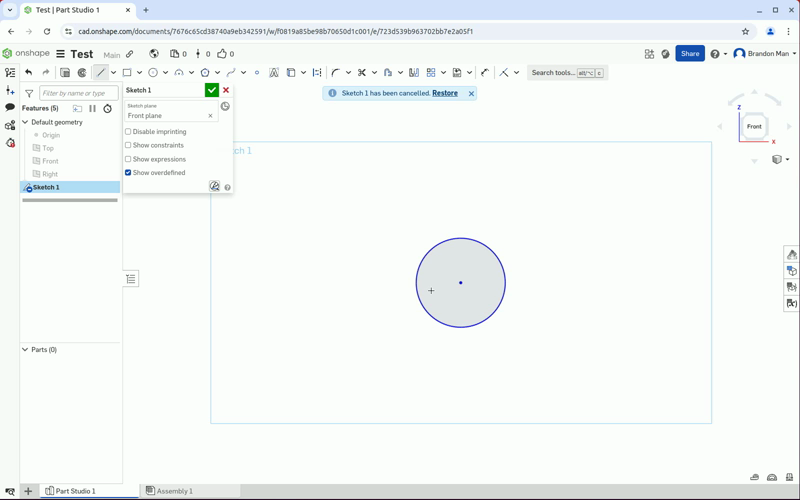
click(431, 290)
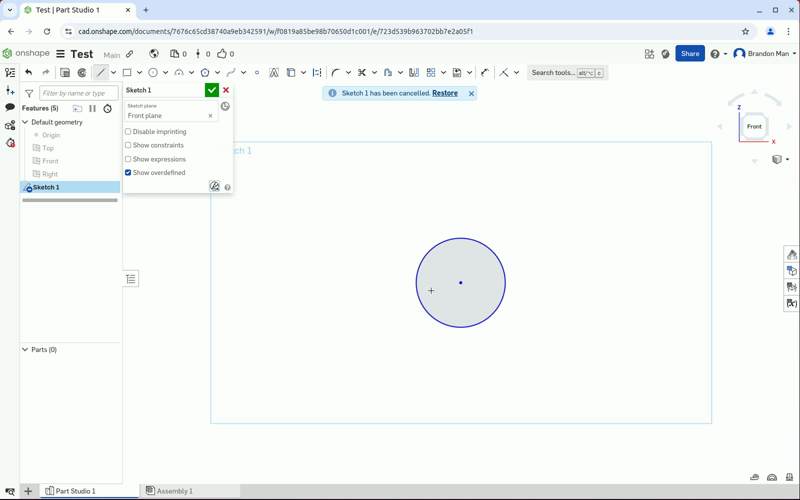
key_up(shift)
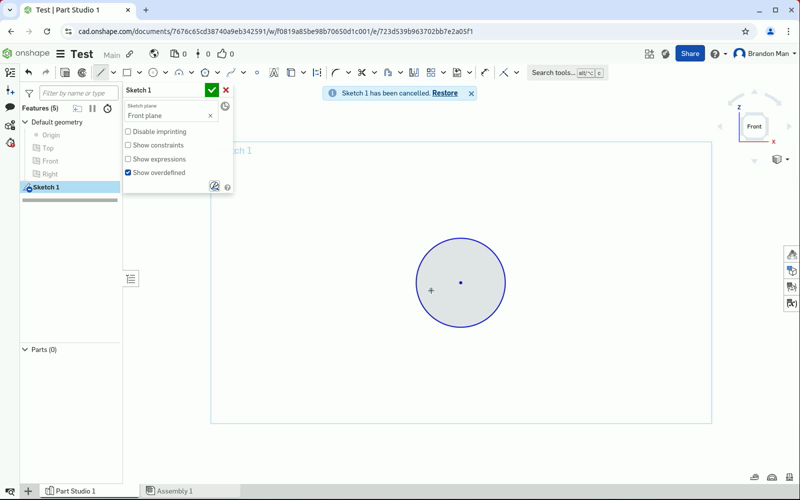
key_down(shift)
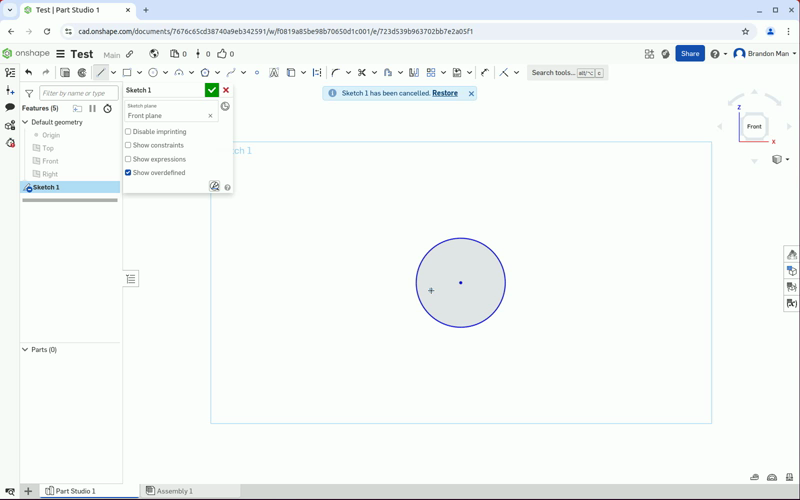
mouse_move(461, 290)
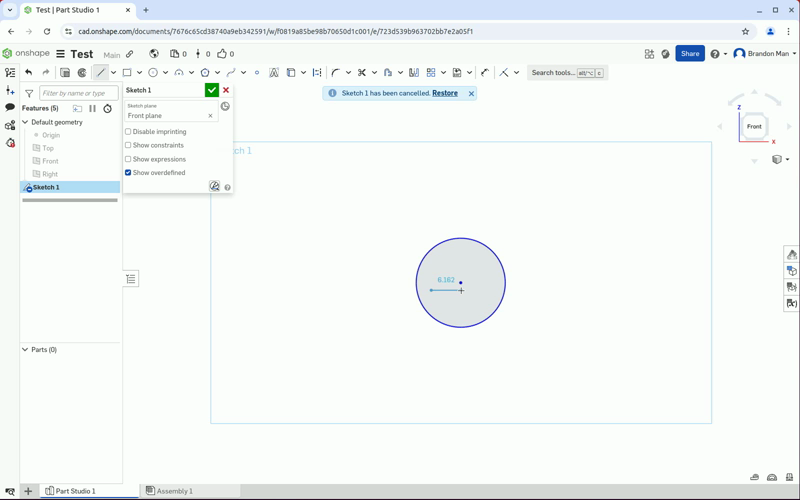
mouse_move(439, 290)
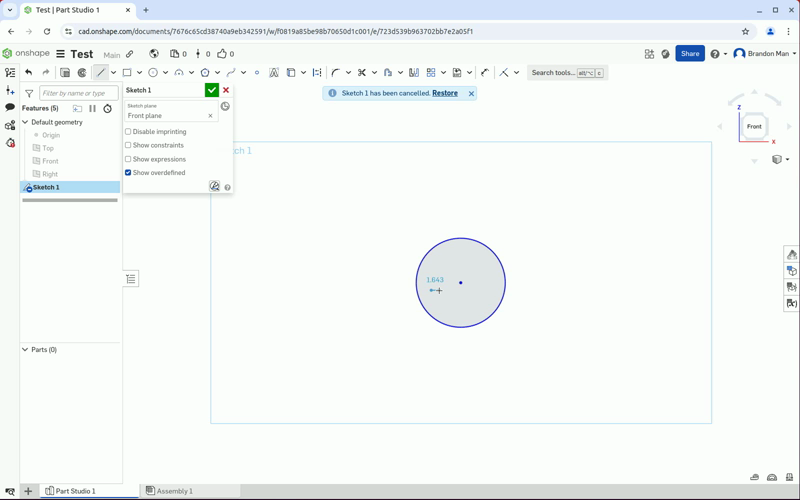
click(439, 290)
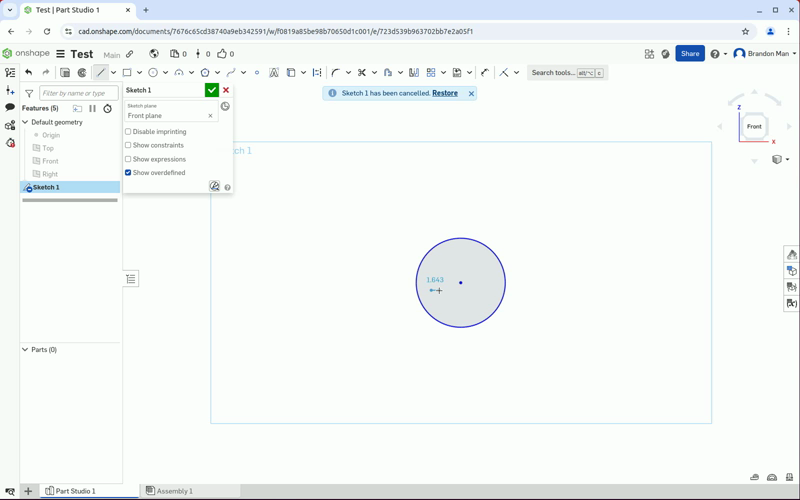
key_up(shift)
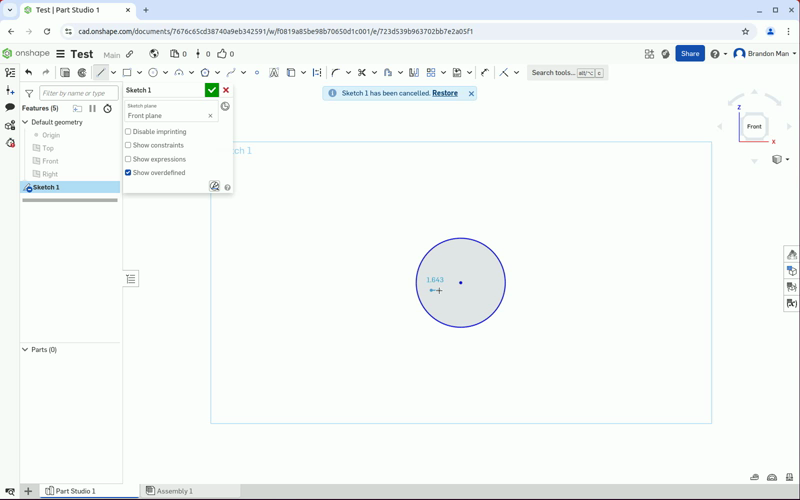
key(esc)
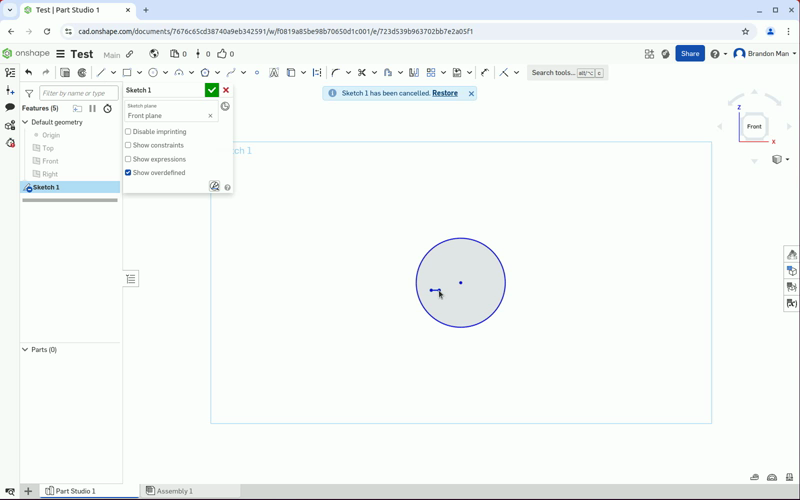
key(a)
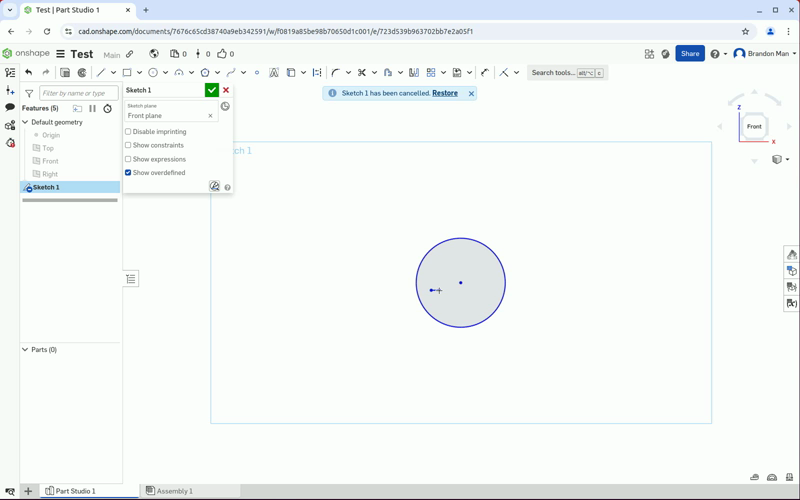
mouse_move(439, 290)
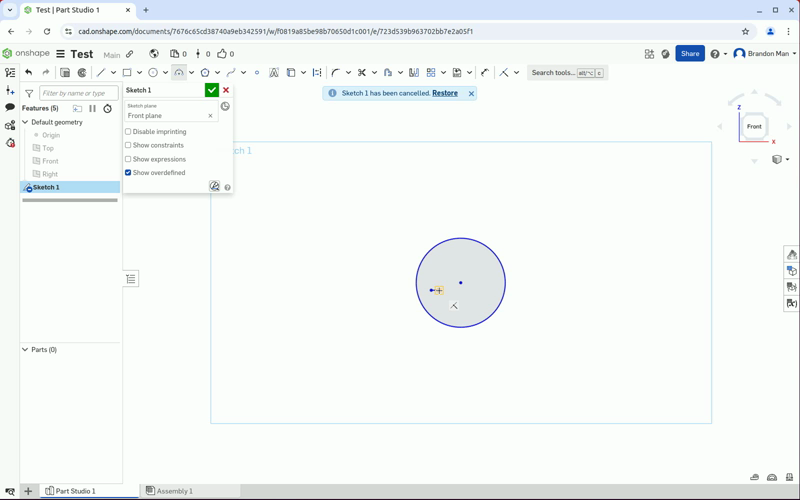
click(439, 290)
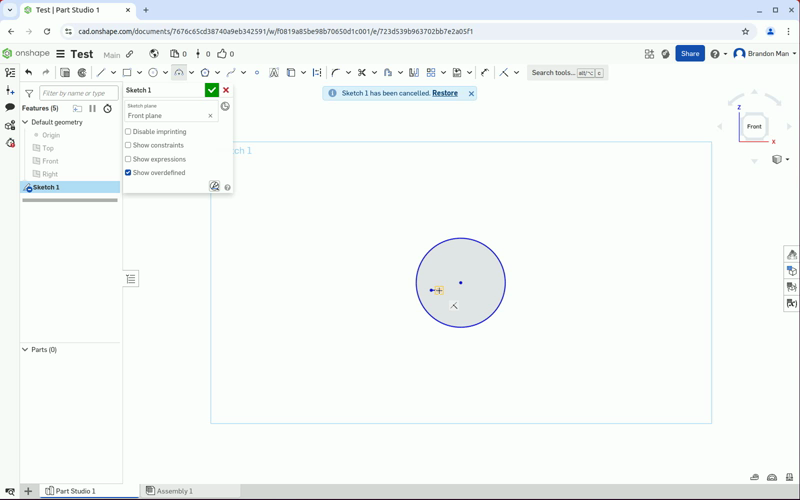
key_down(shift)
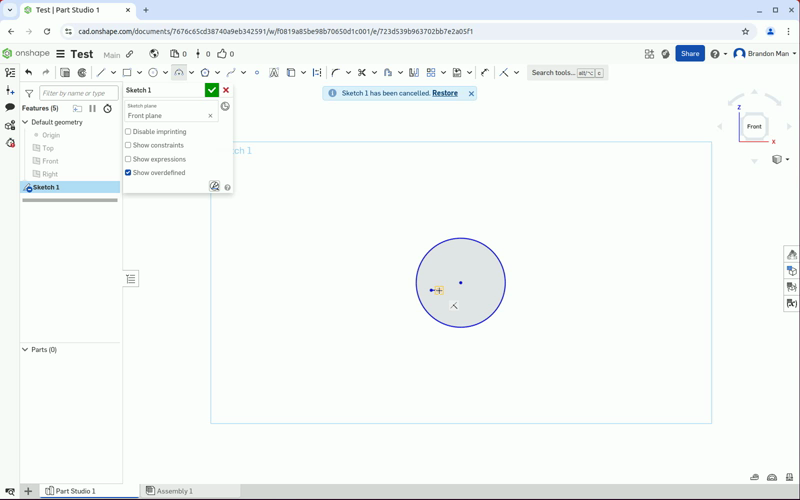
mouse_move(481, 290)
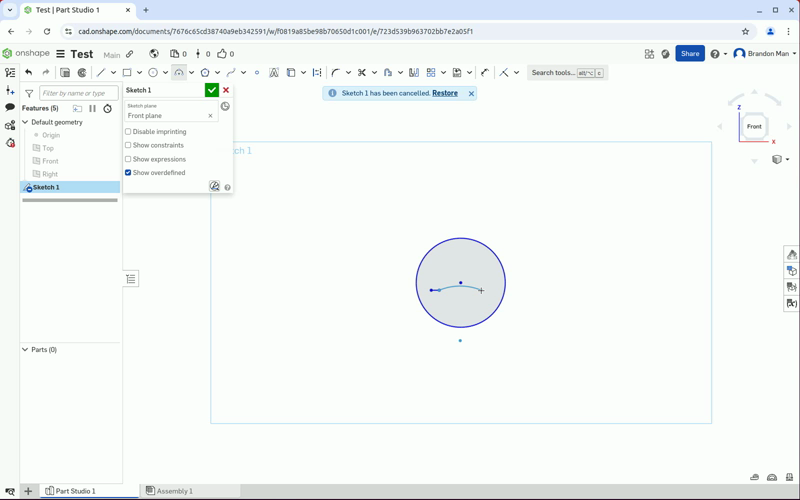
click(481, 290)
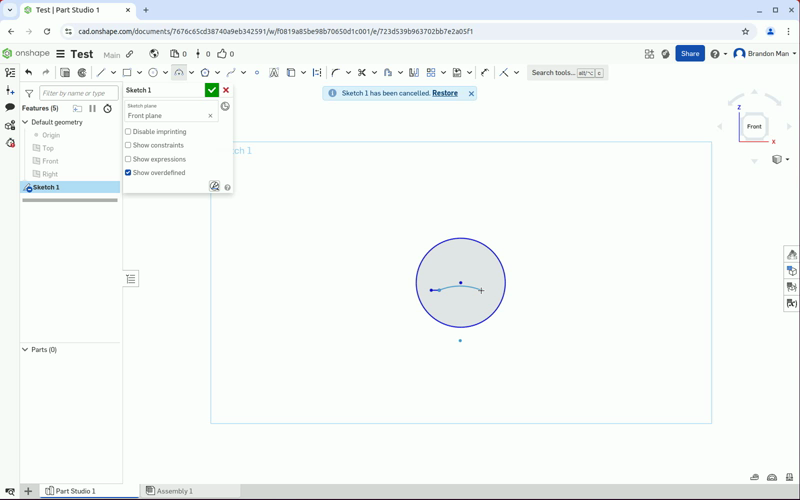
mouse_move(460, 305)
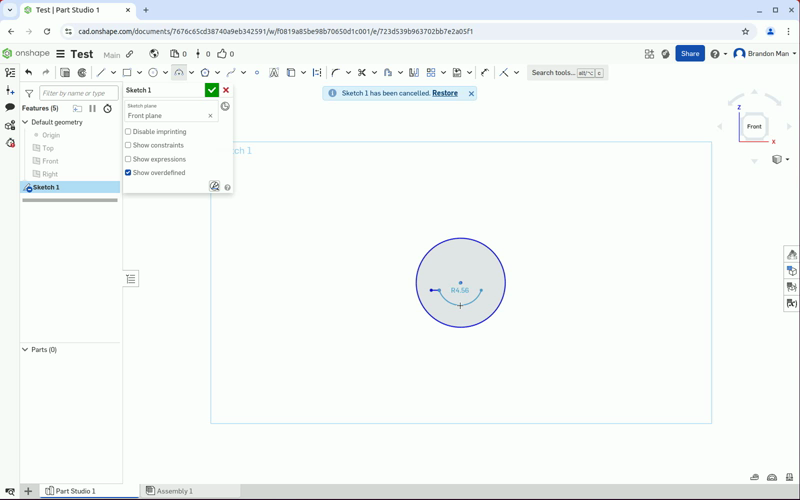
click(460, 305)
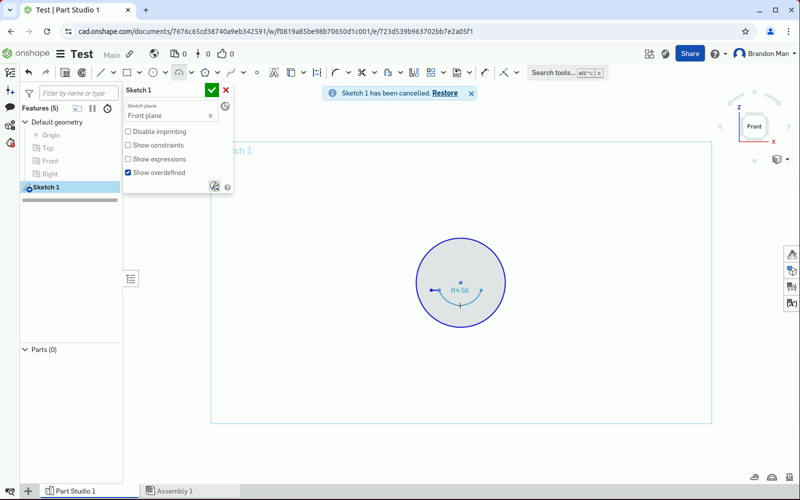
key_up(shift)
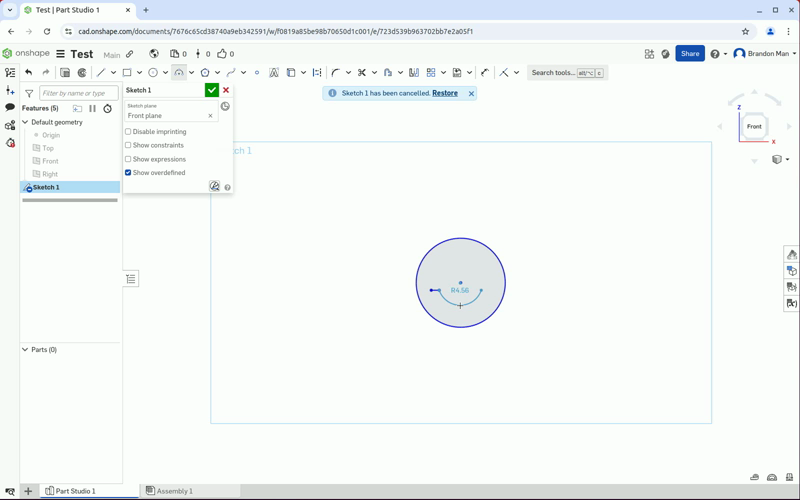
key(esc)
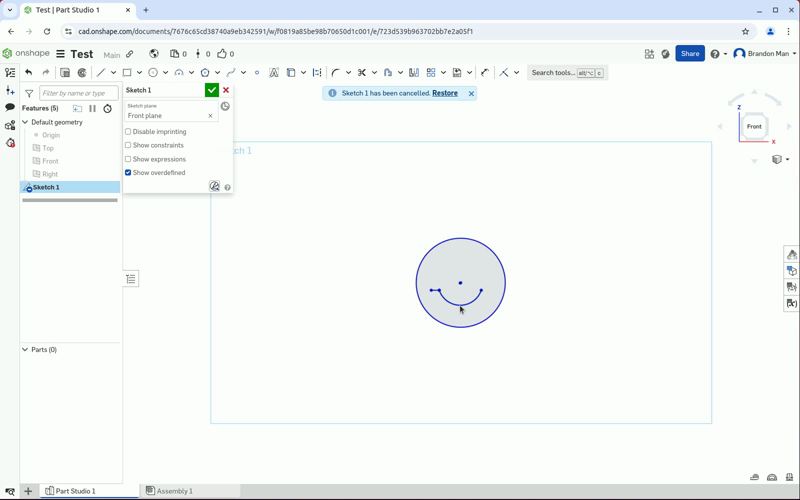
key(l)
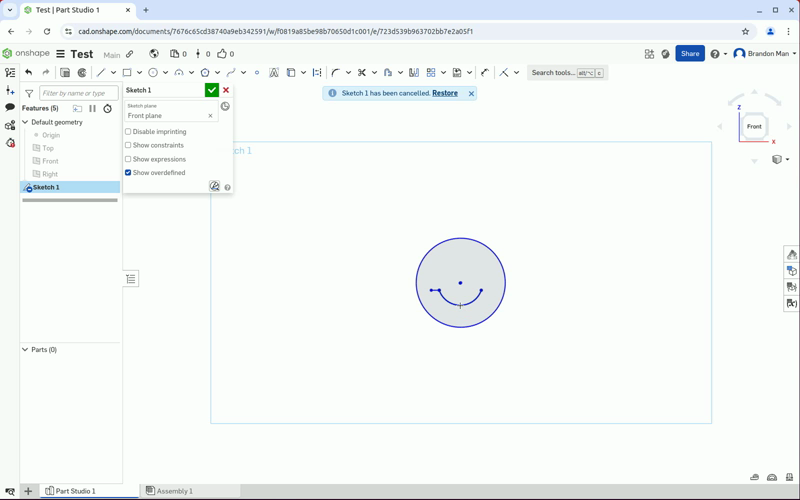
mouse_move(481, 290)
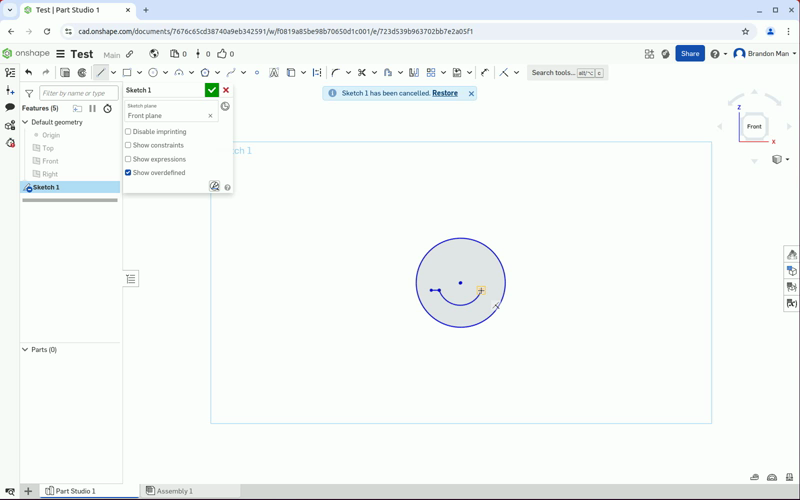
click(481, 290)
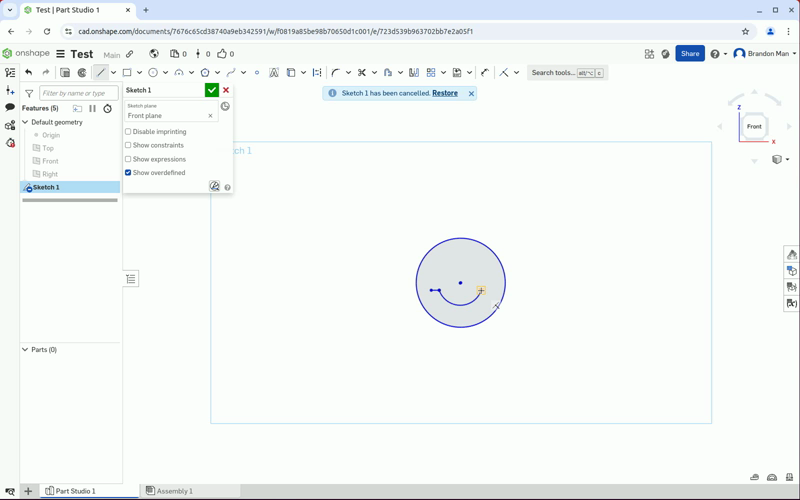
key_down(shift)
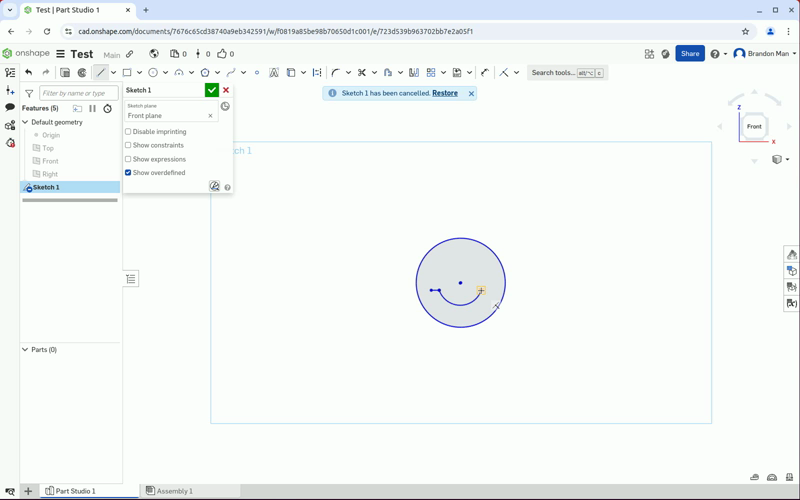
mouse_move(511, 290)
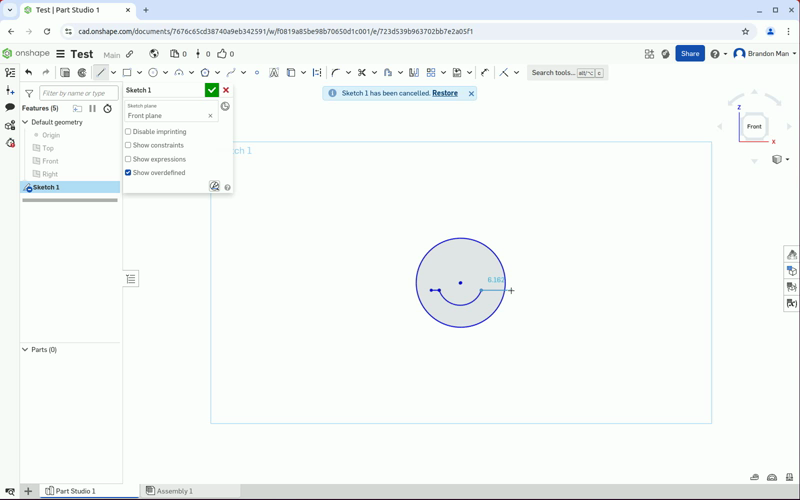
mouse_move(489, 290)
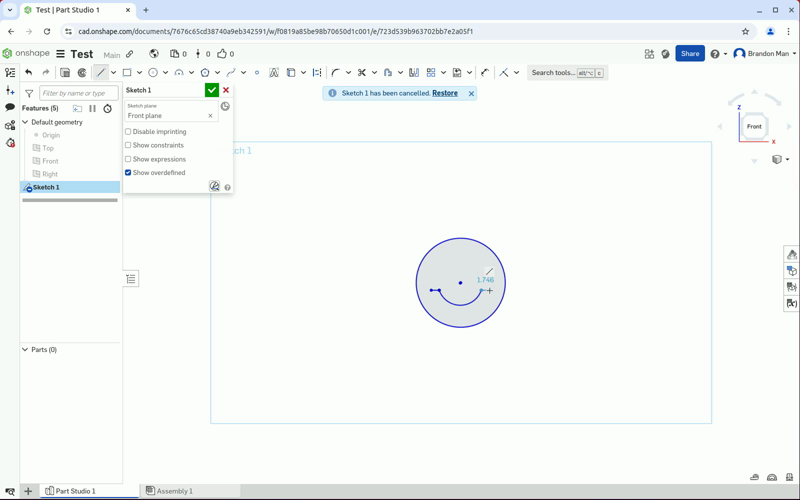
click(489, 290)
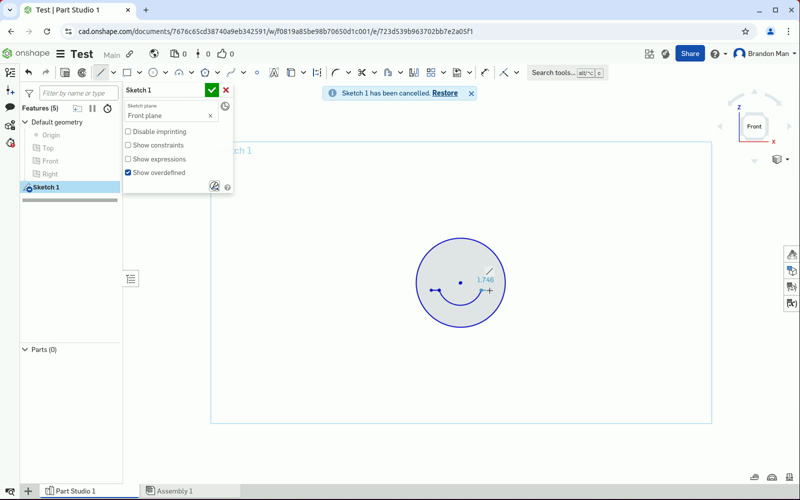
key_up(shift)
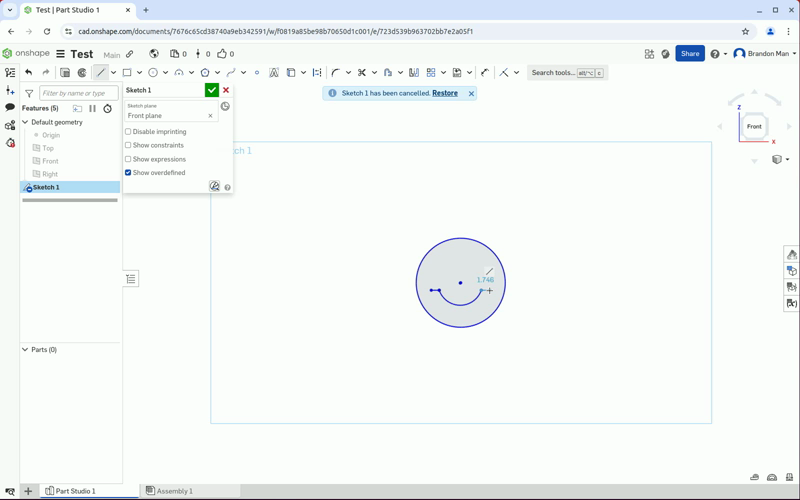
key_down(shift)
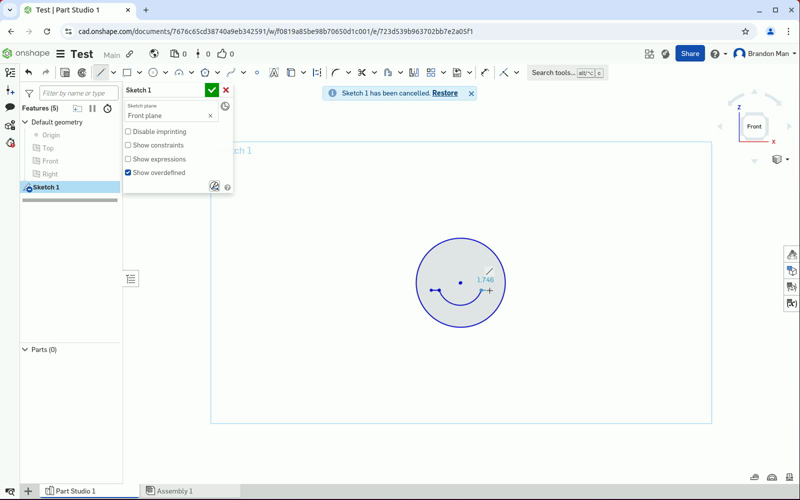
mouse_move(519, 290)
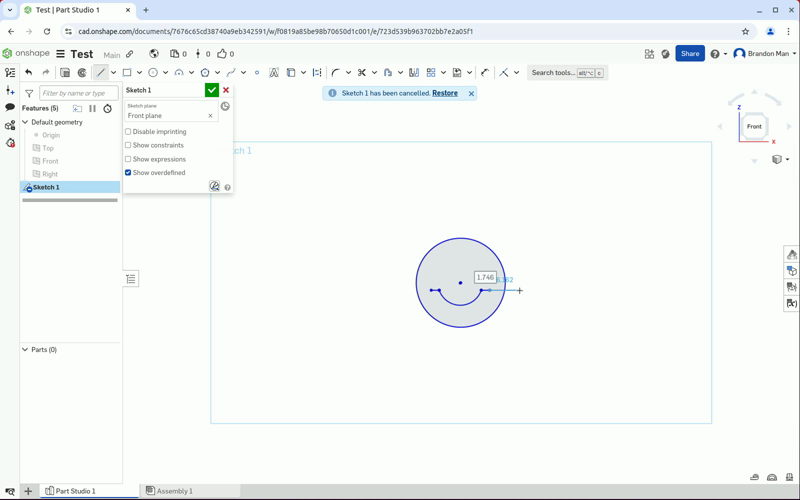
mouse_move(489, 275)
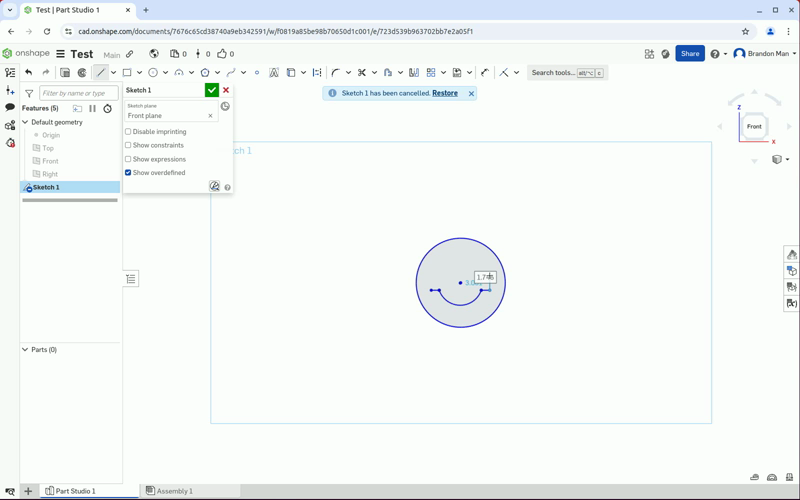
click(489, 275)
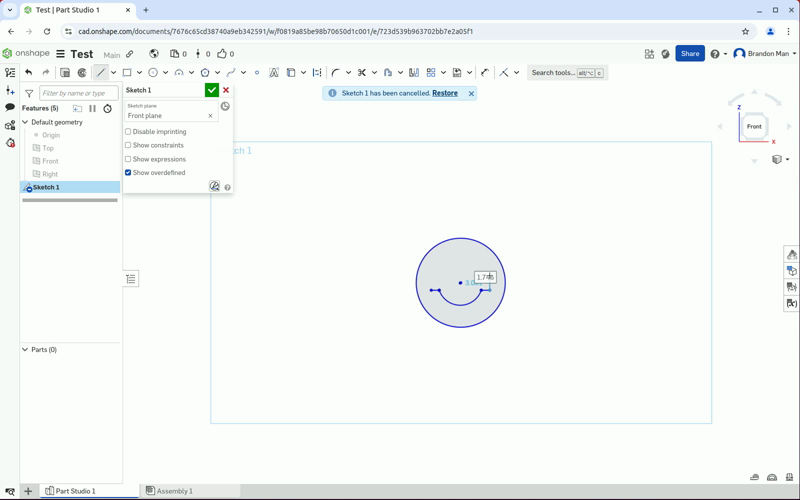
key_up(shift)
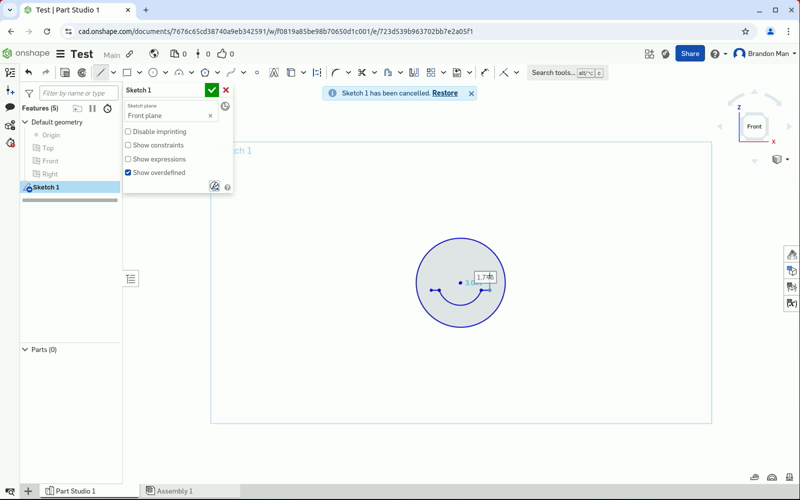
key_down(shift)
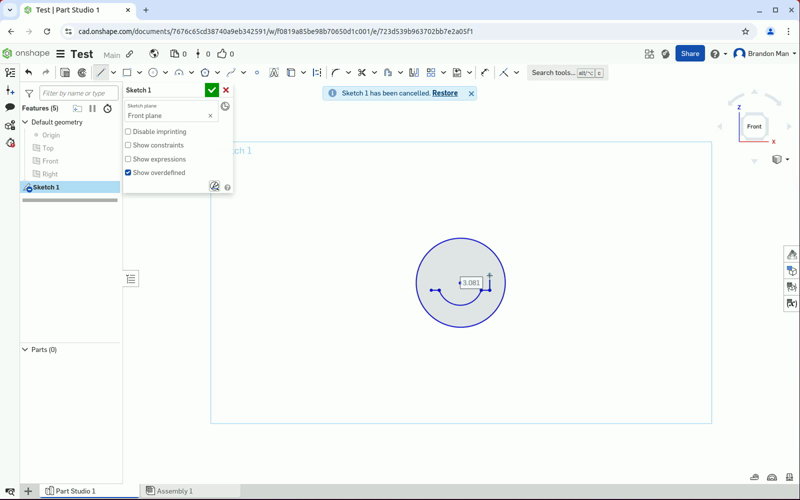
mouse_move(519, 275)
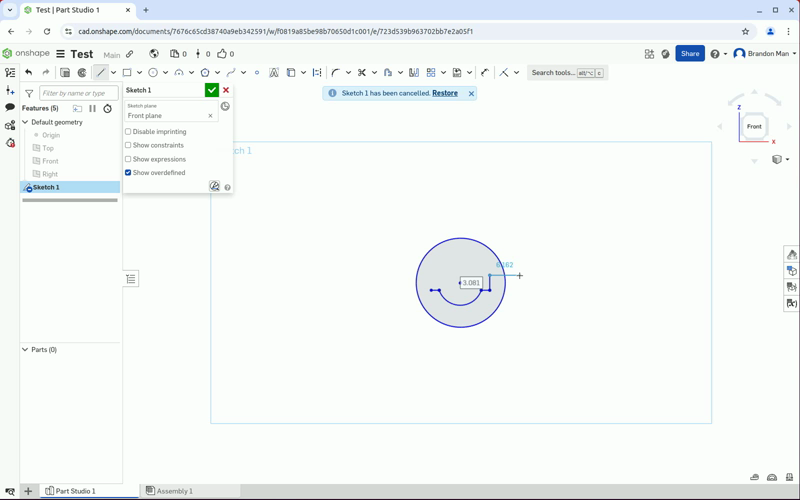
mouse_move(481, 275)
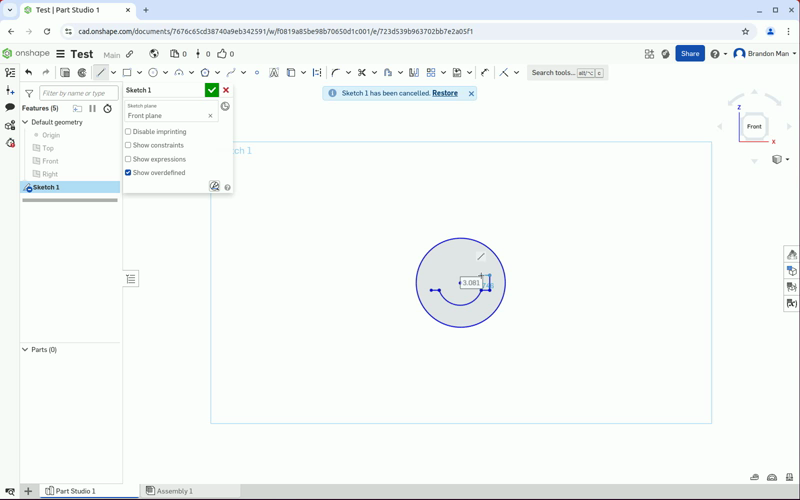
click(481, 275)
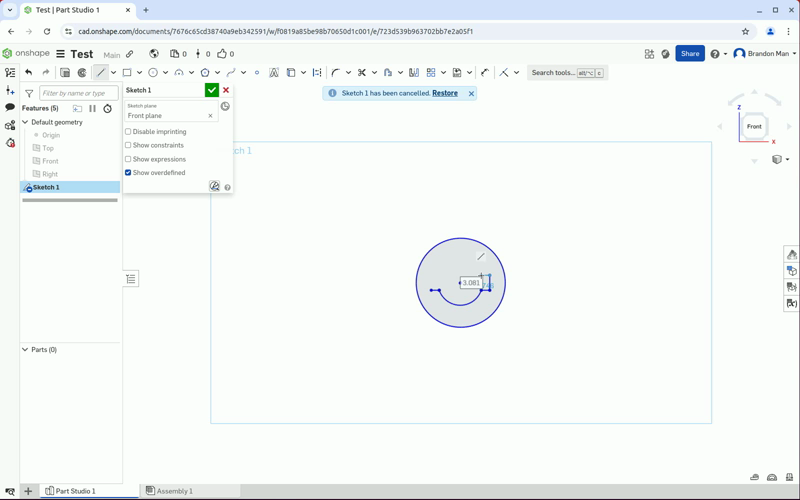
key_up(shift)
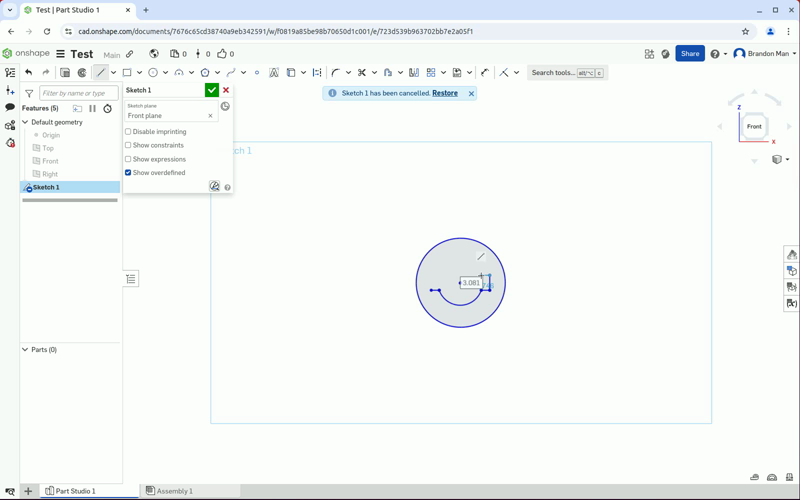
key(esc)
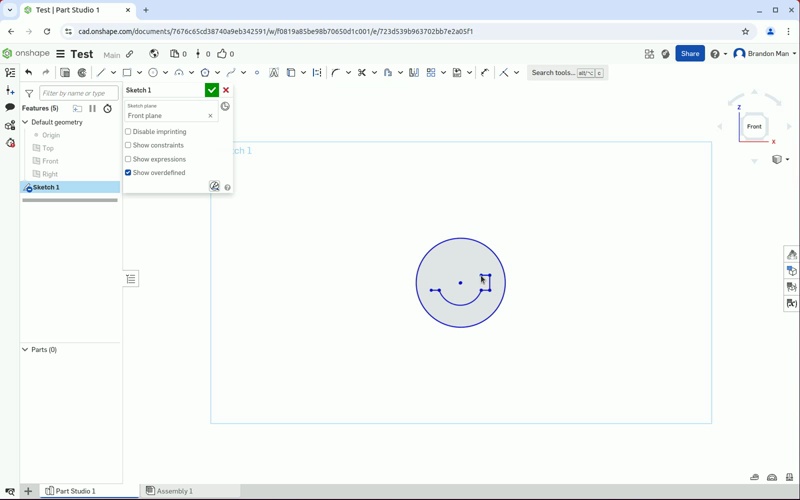
key(a)
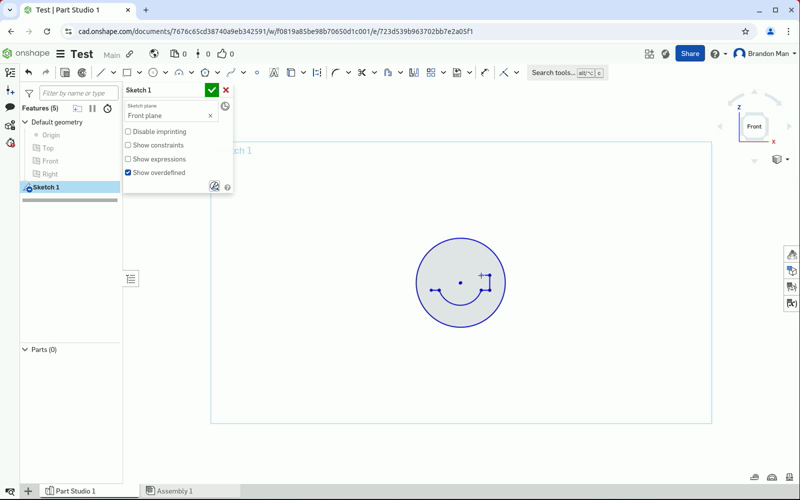
mouse_move(481, 275)
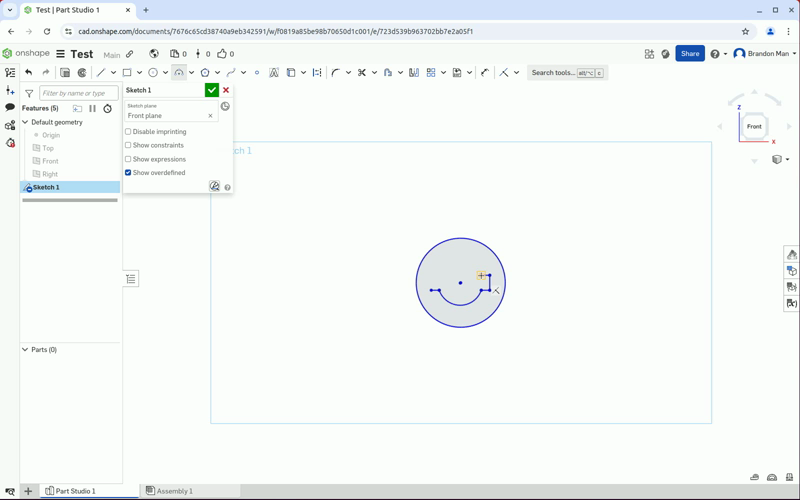
click(481, 275)
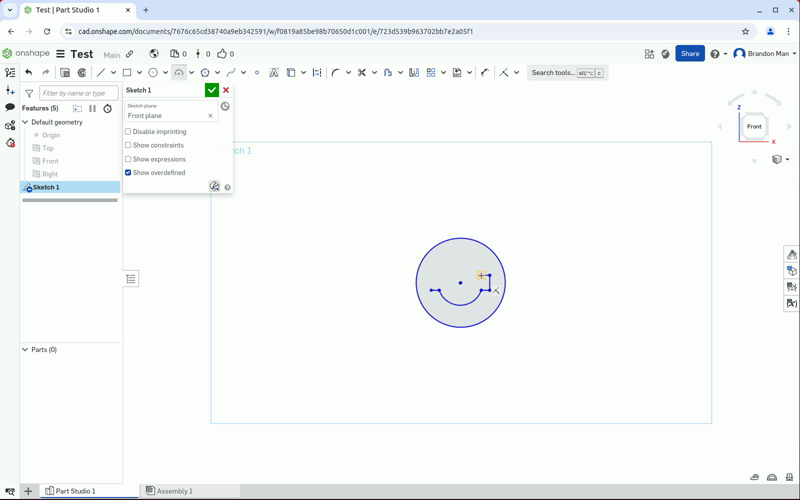
key_down(shift)
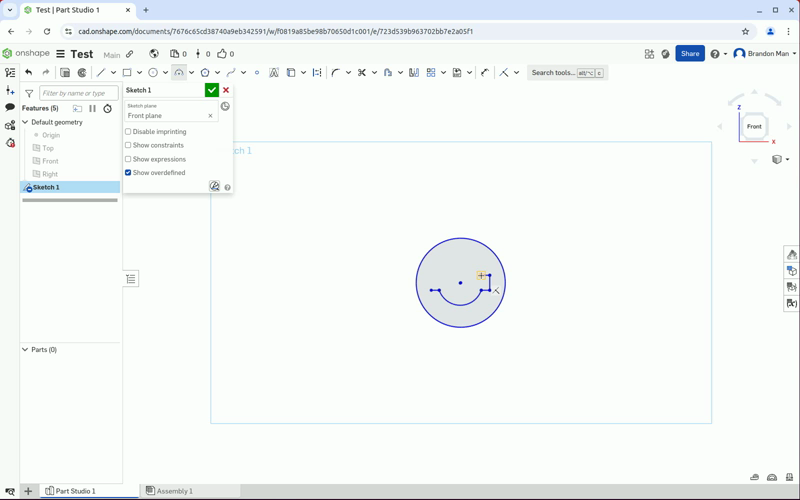
mouse_move(439, 275)
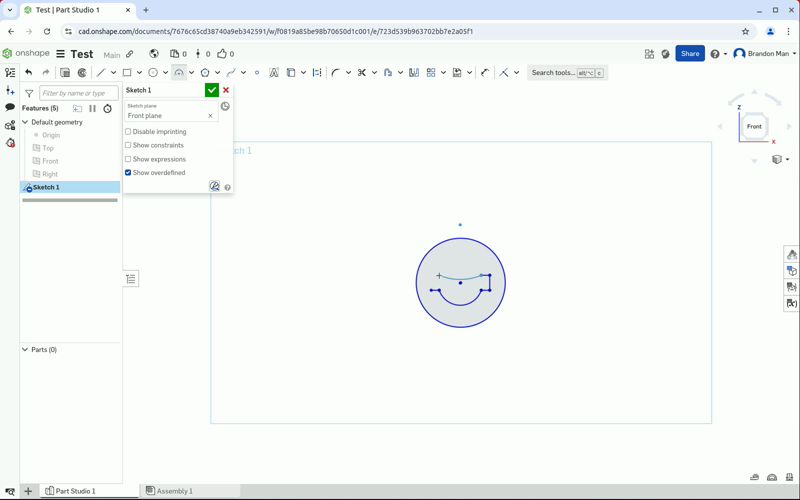
click(439, 275)
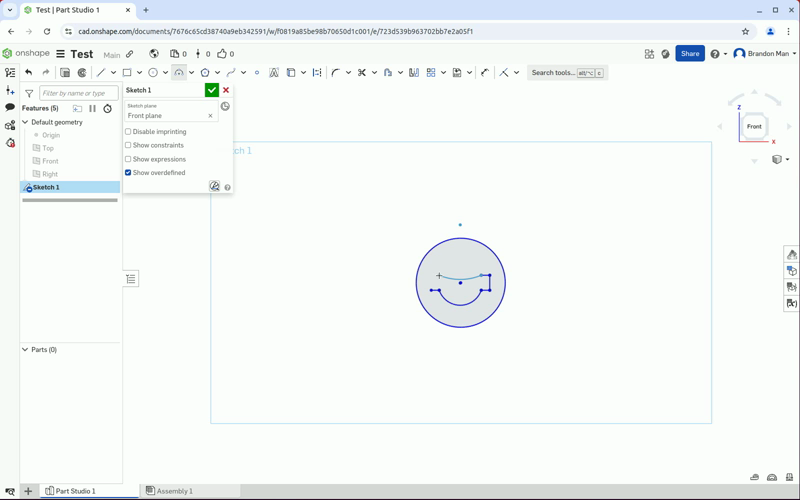
mouse_move(460, 260)
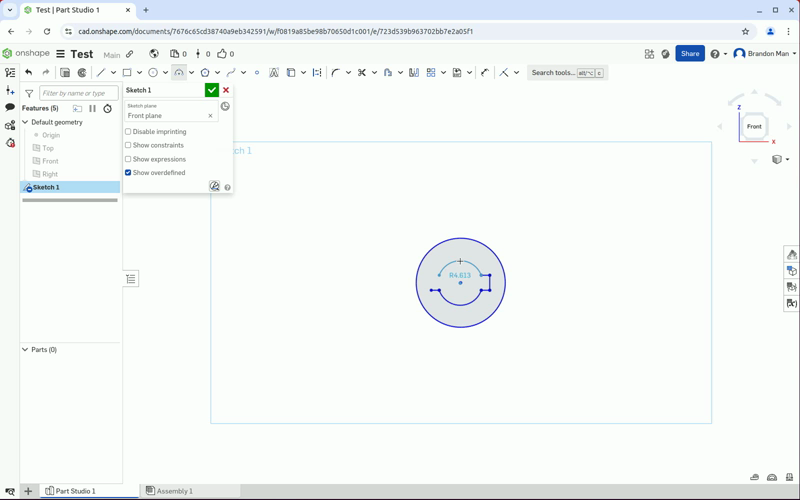
click(460, 260)
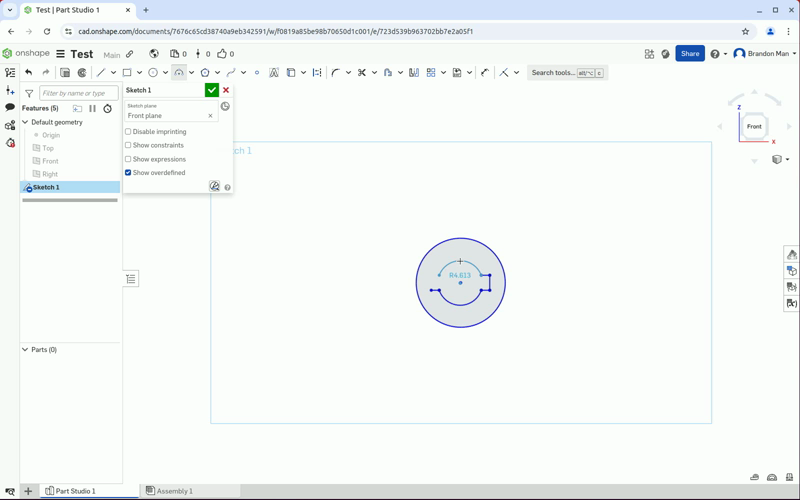
key_up(shift)
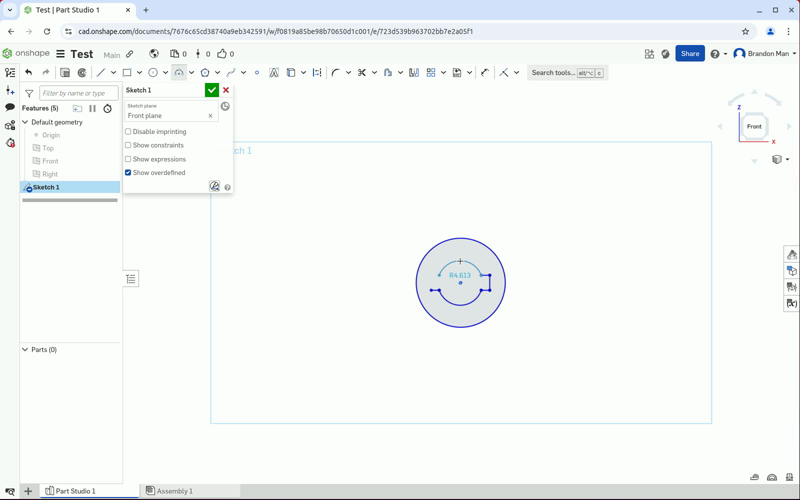
key(esc)
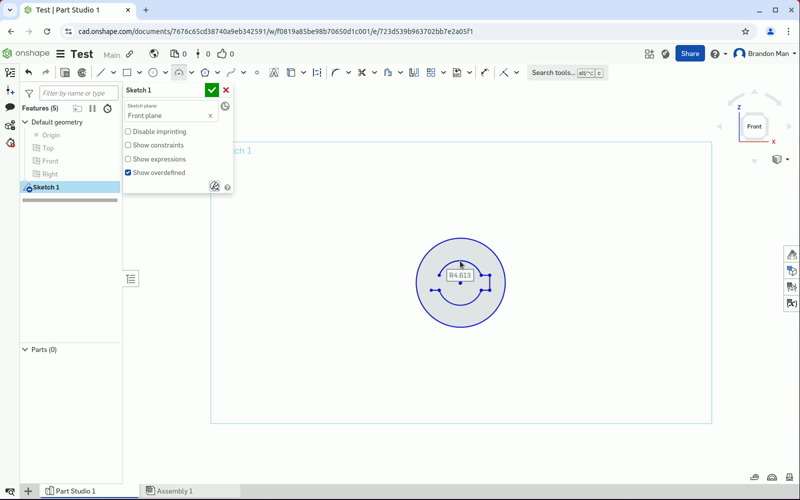
key(l)
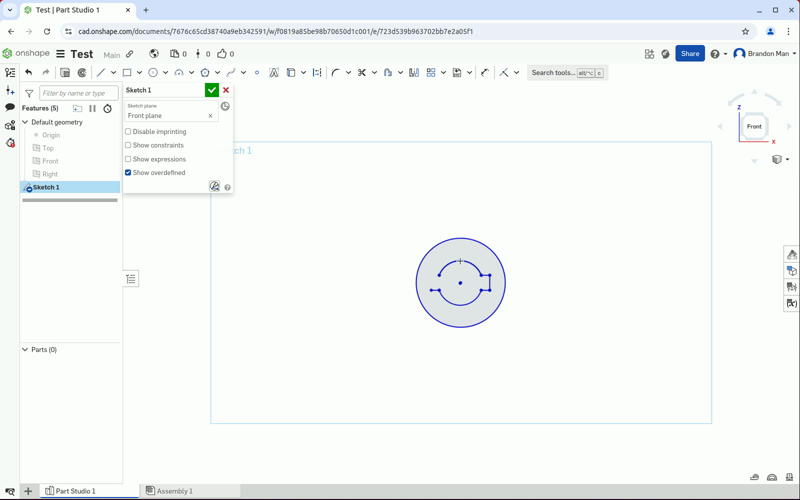
mouse_move(439, 275)
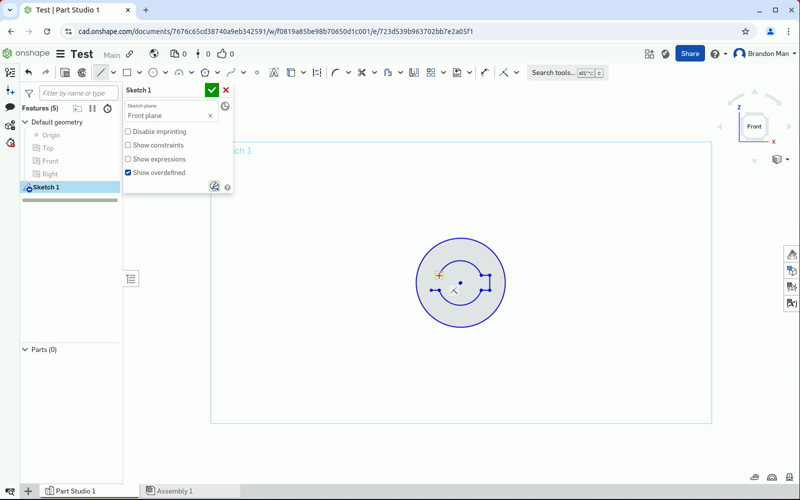
click(439, 275)
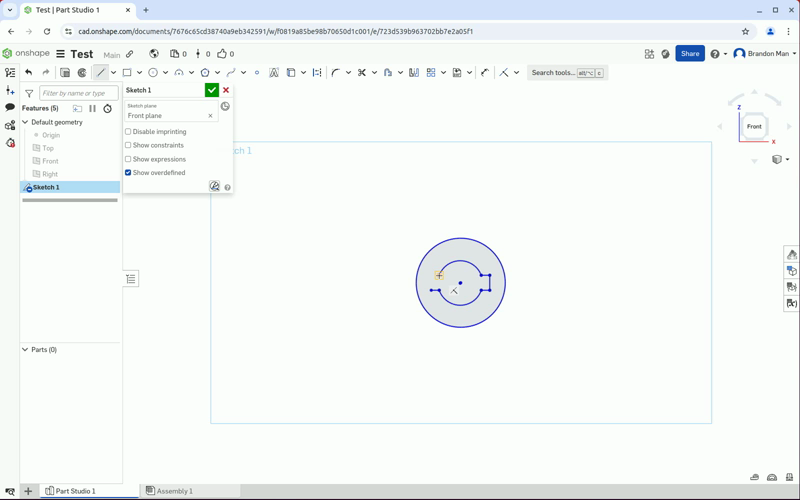
key_down(shift)
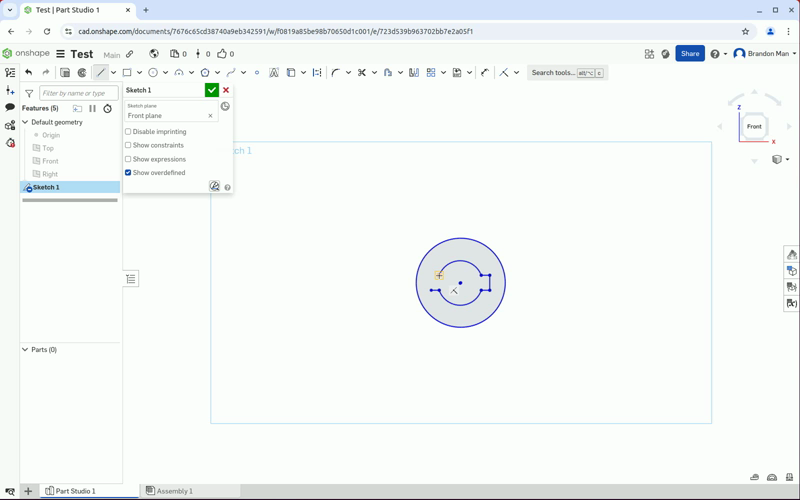
mouse_move(469, 275)
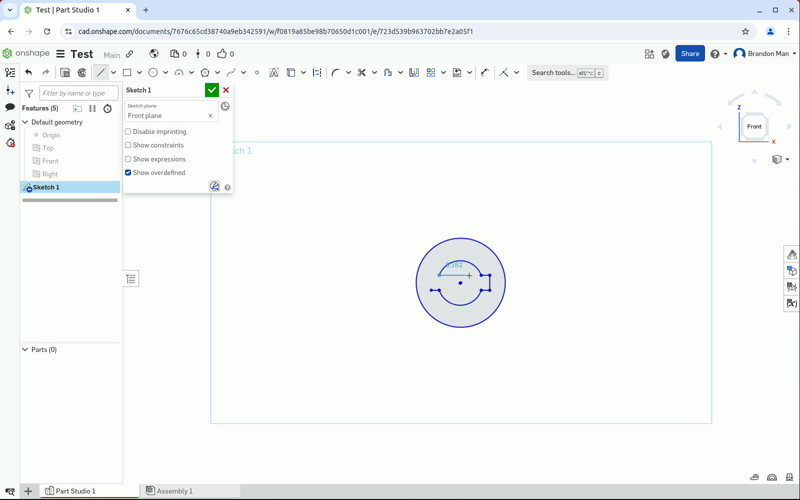
mouse_move(431, 275)
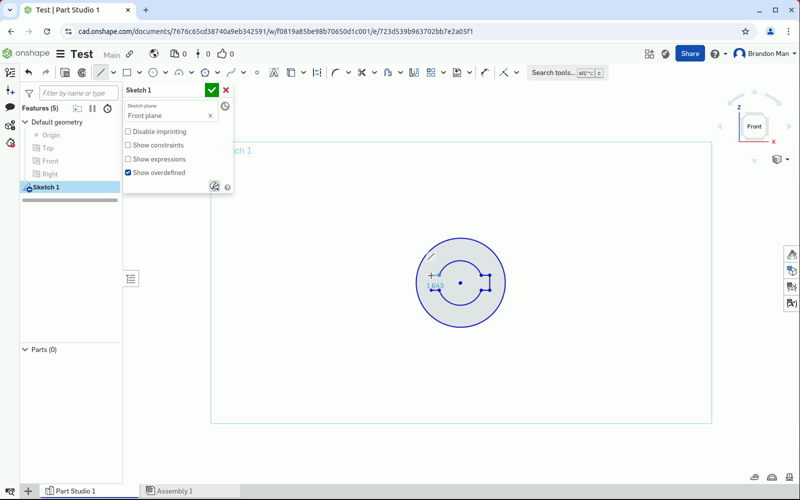
click(431, 275)
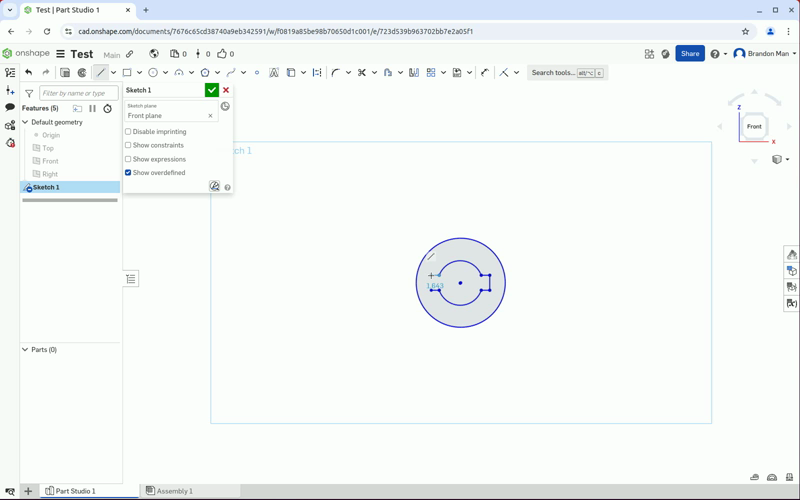
key_up(shift)
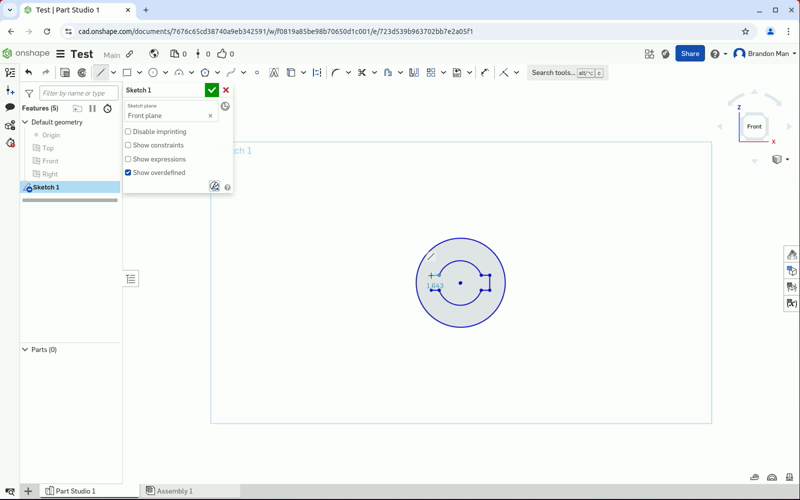
mouse_move(461, 275)
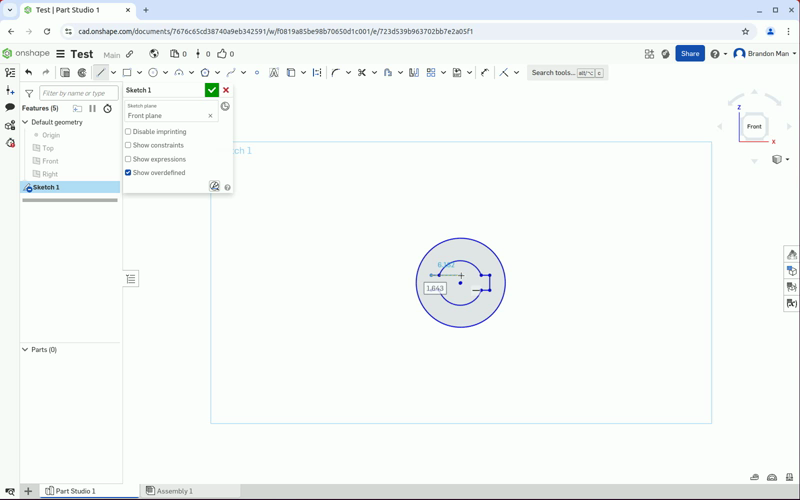
key_down(shift)
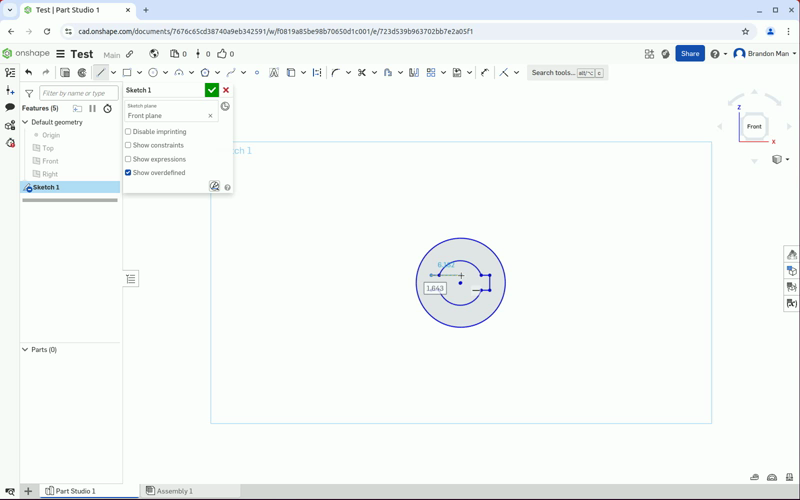
mouse_move(431, 290)
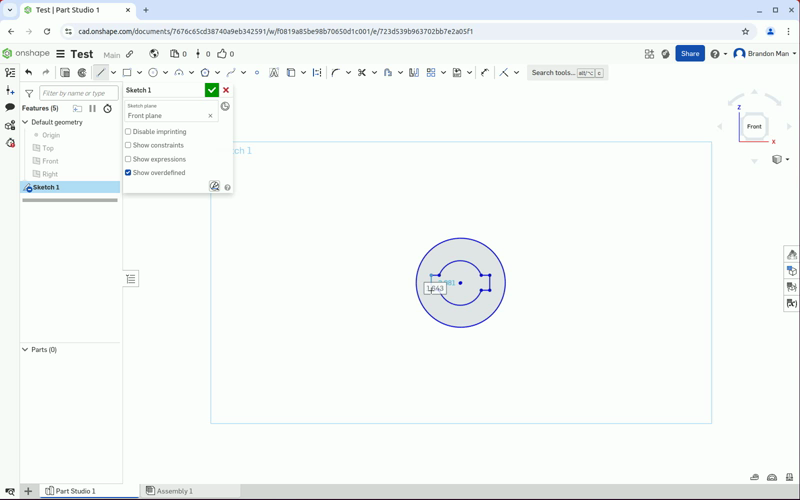
key_up(shift)
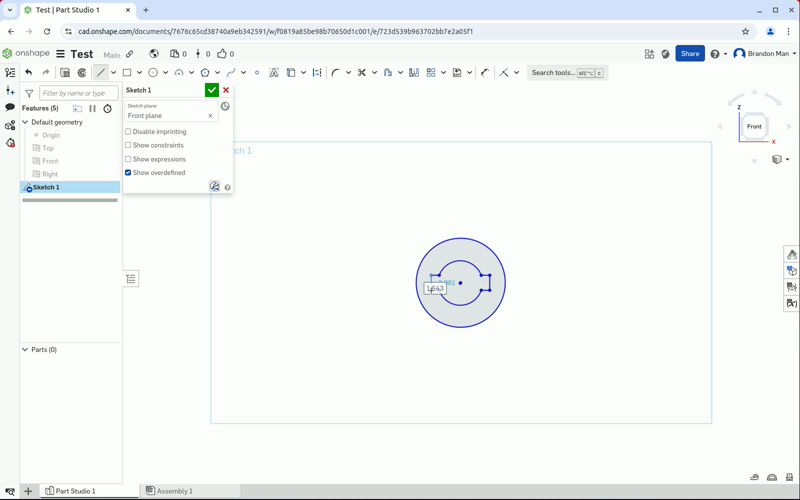
click(431, 290)
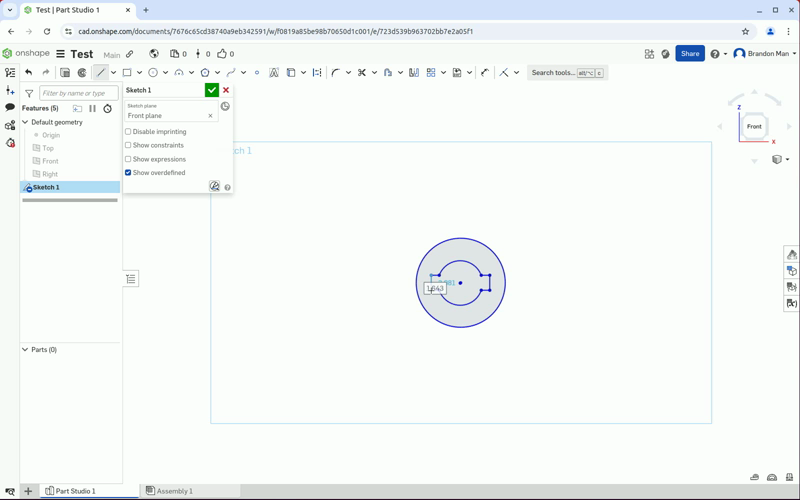
key(esc)
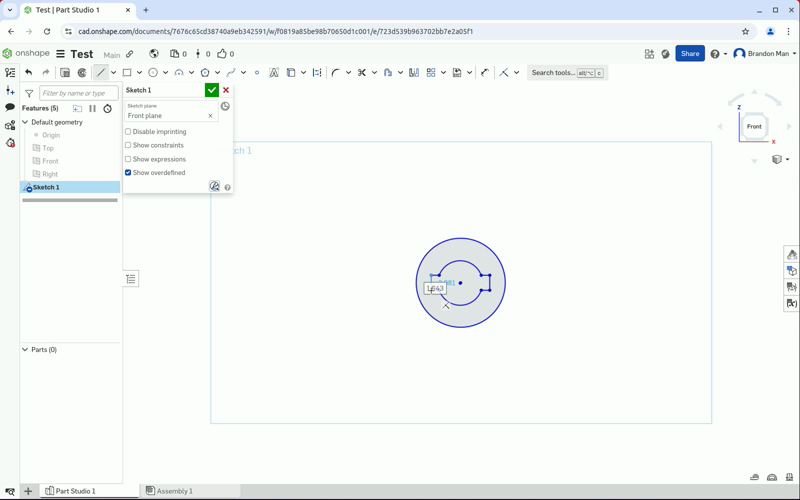
mouse_move(495, 262)
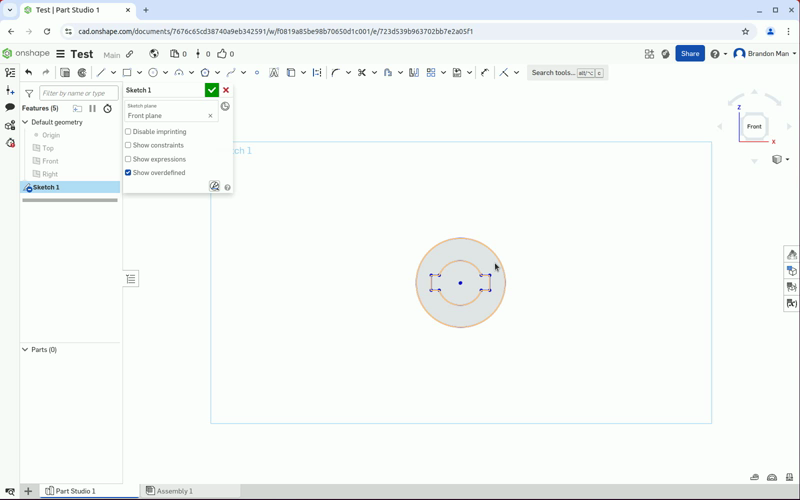
click(495, 262)
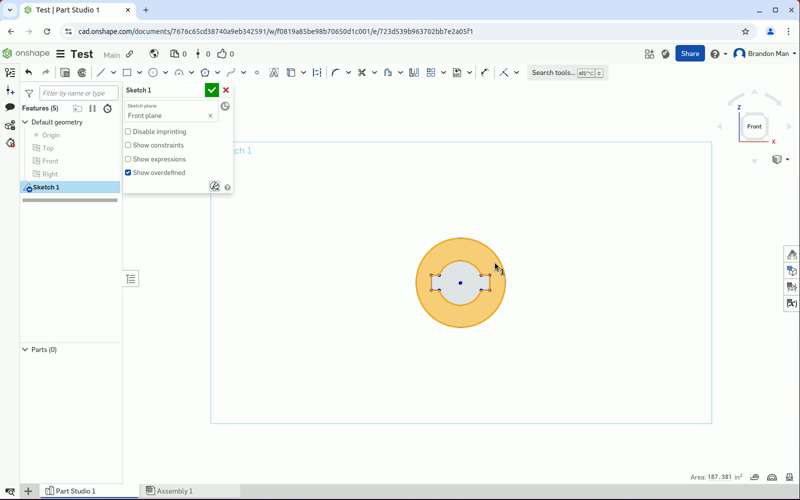
mouse_move(73, 352)
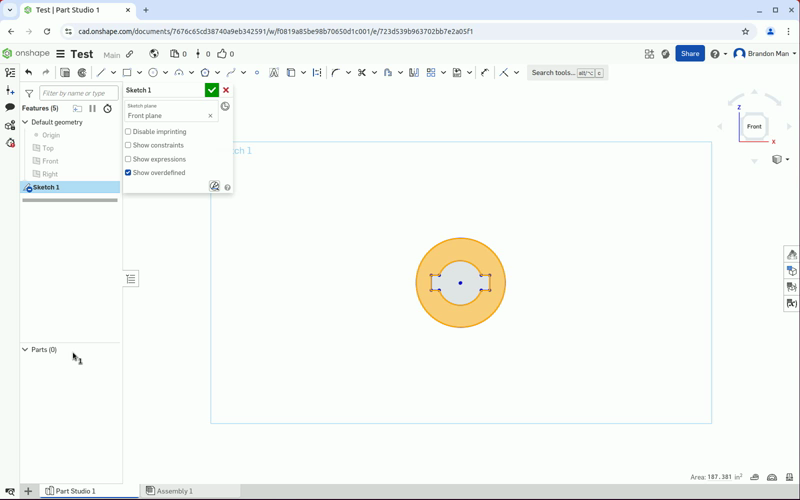
key(shift+y)
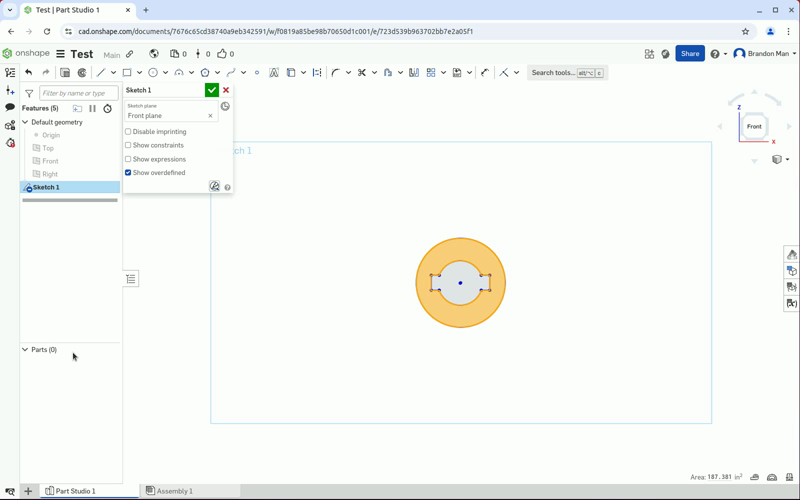
key(shift+e)
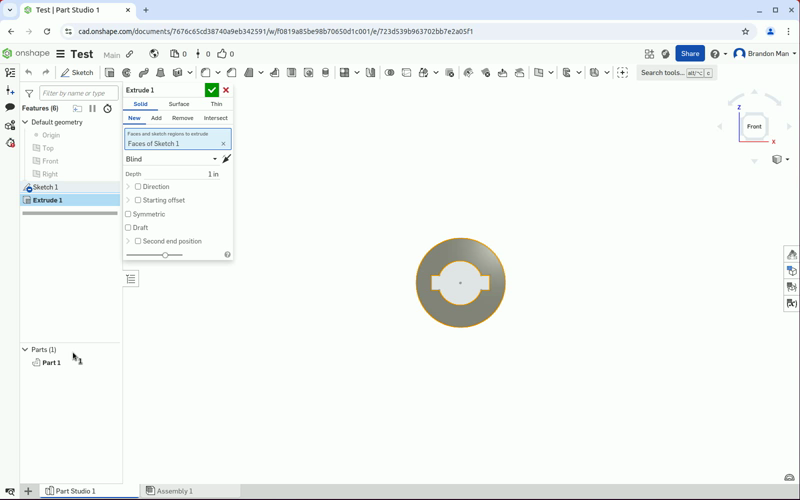
mouse_move(143, 106)
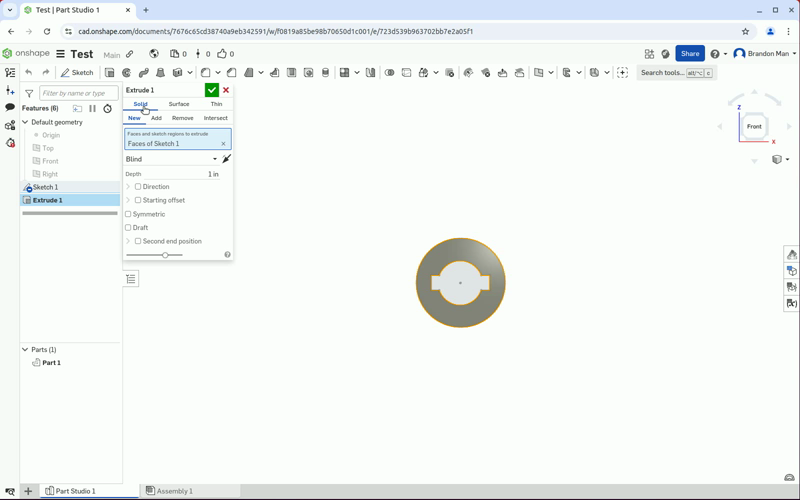
click(143, 106)
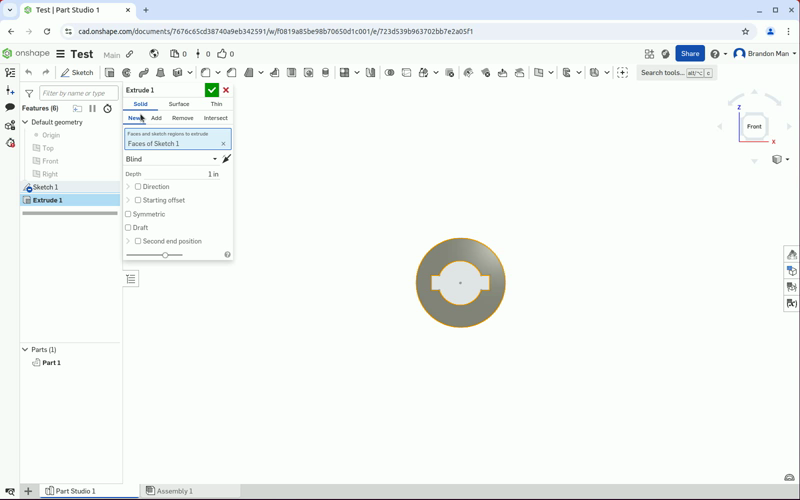
mouse_move(137, 120)
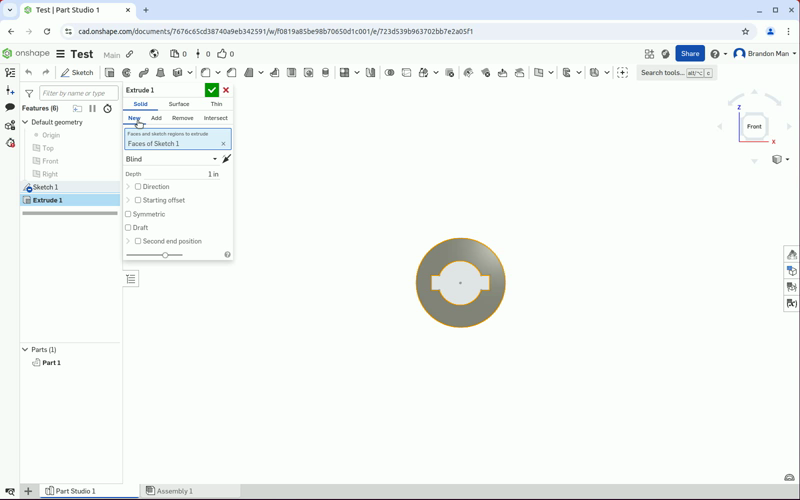
click(137, 120)
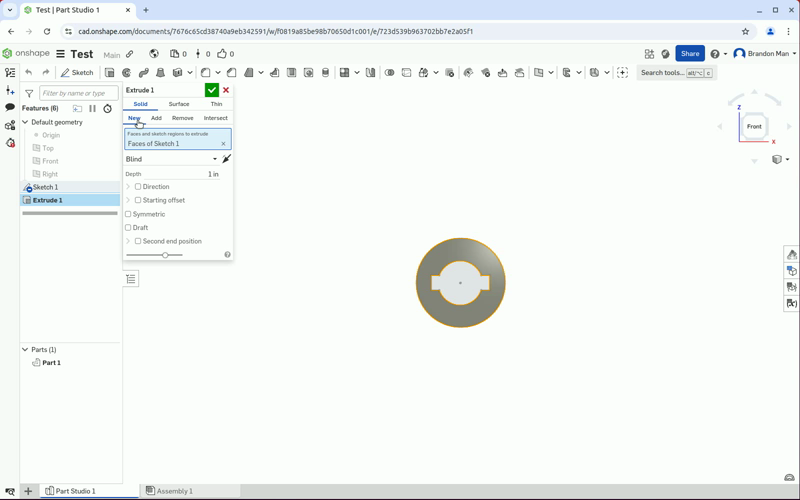
key(tab, 4)
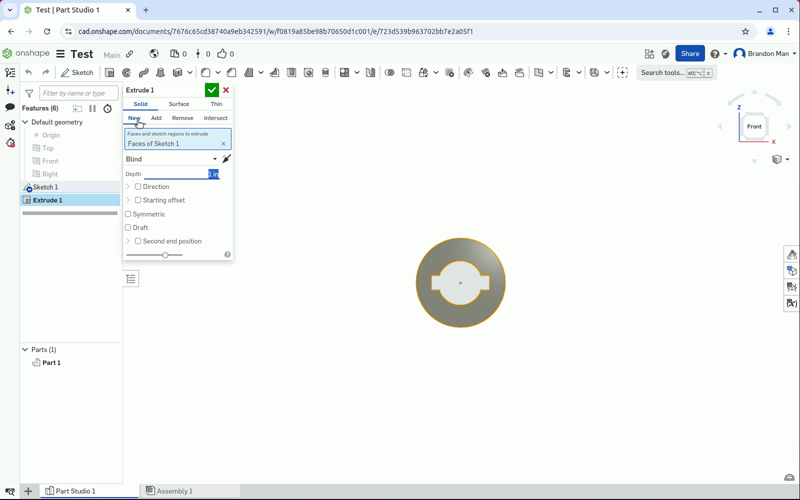
text(7.943)
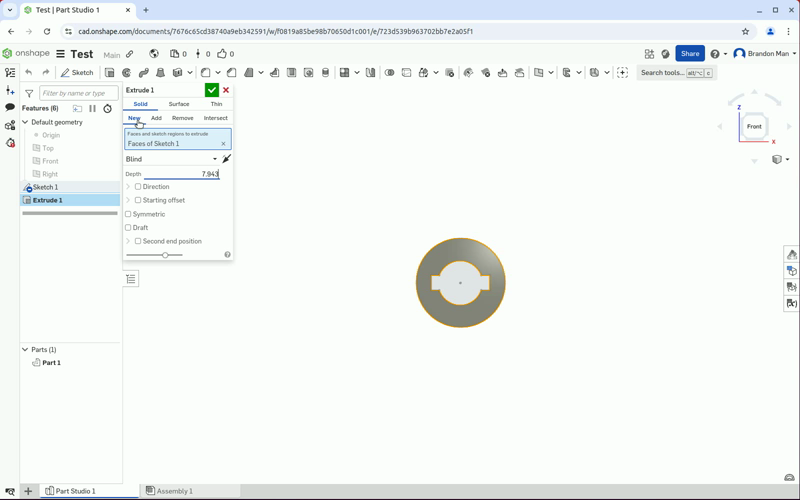
key(enter)
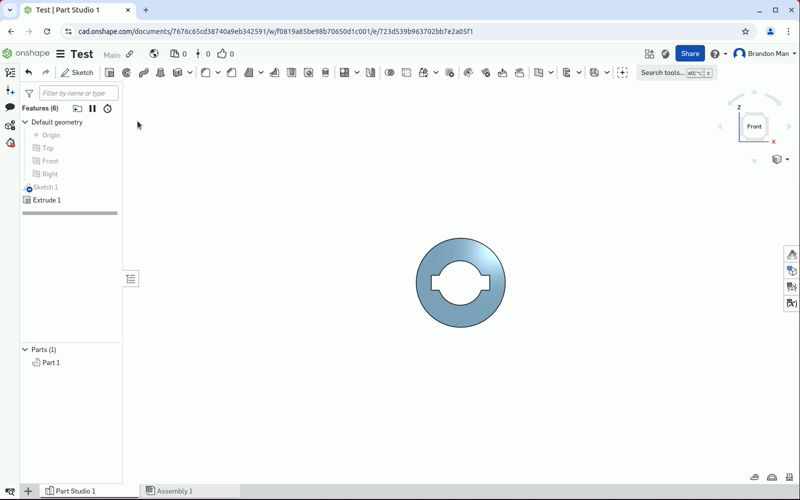
key(shift+h)
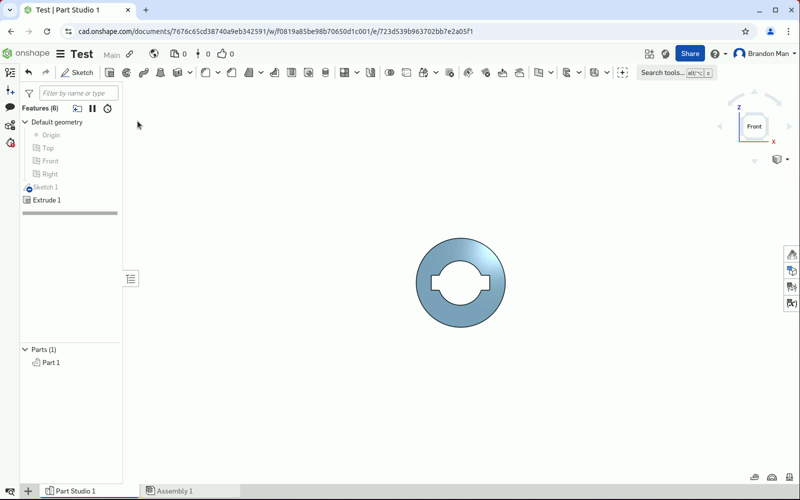
key(shift+h)
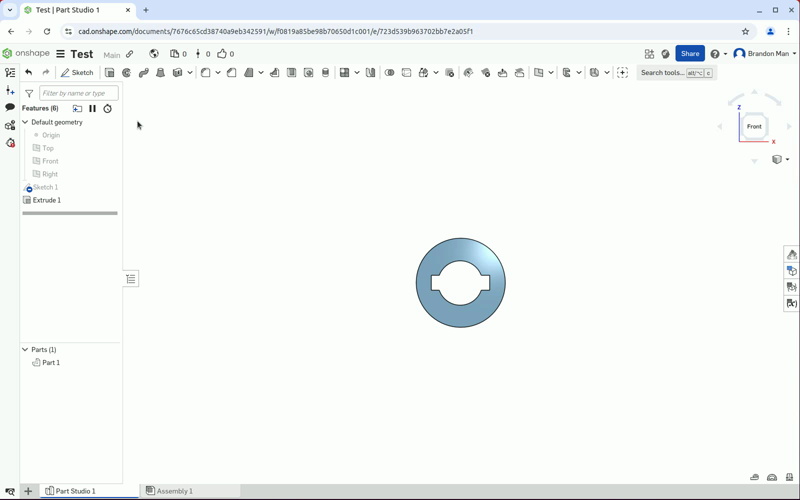
mouse_move(73, 189)
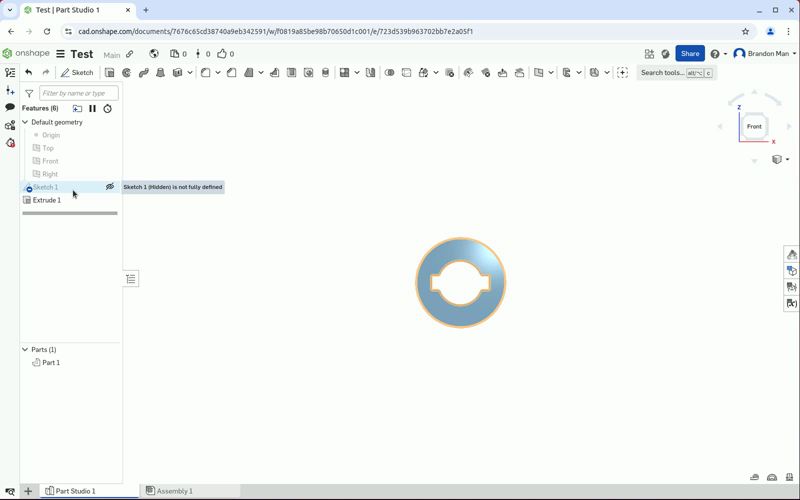
click(73, 189)
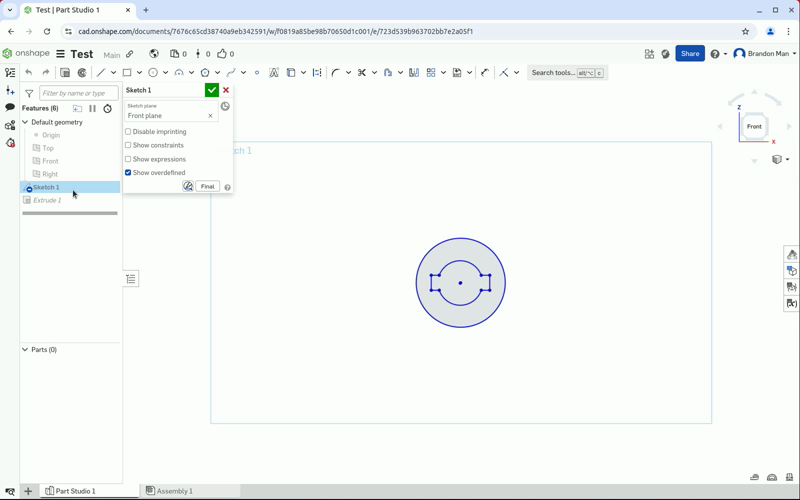
mouse_move(229, 92)
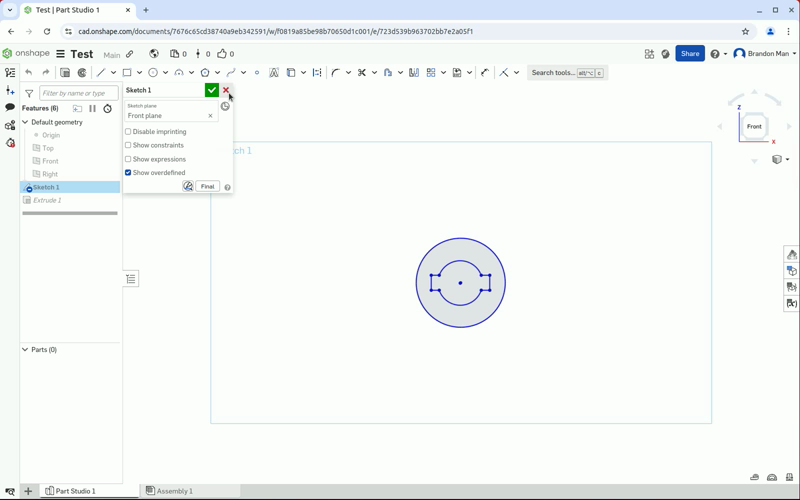
click(229, 92)
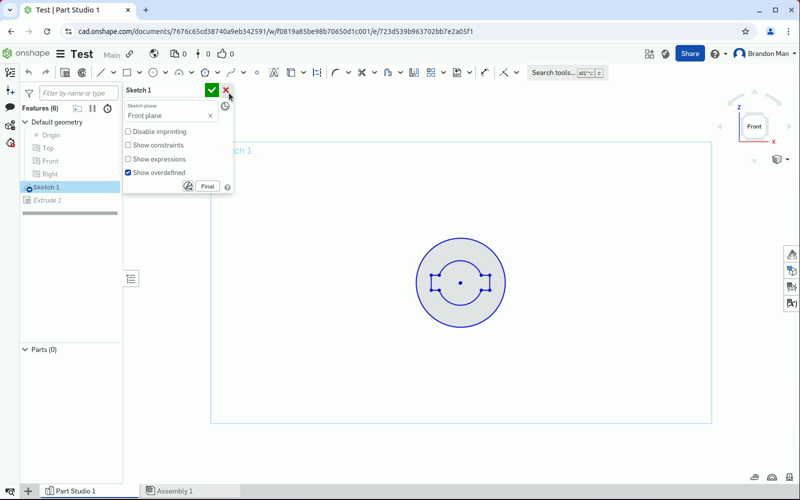
key(shift+s)
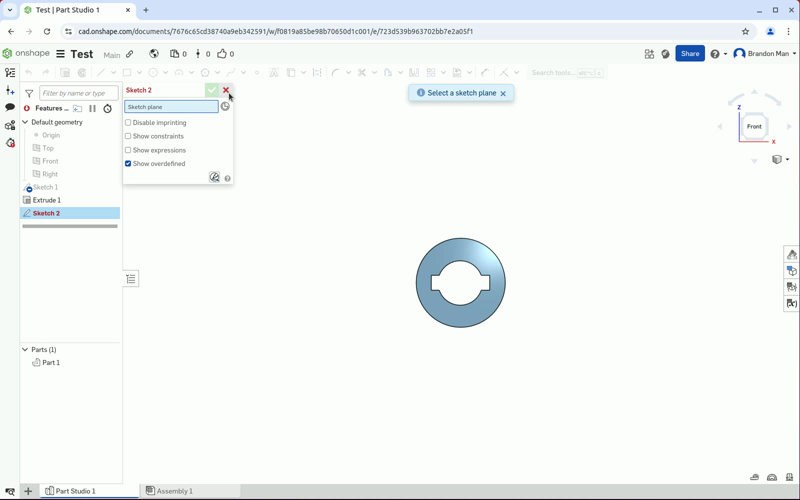
mouse_move(73, 163)
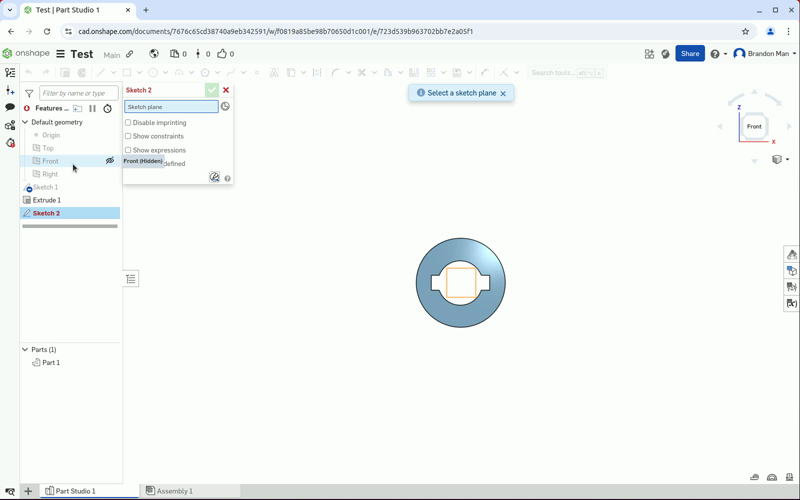
click(73, 163)
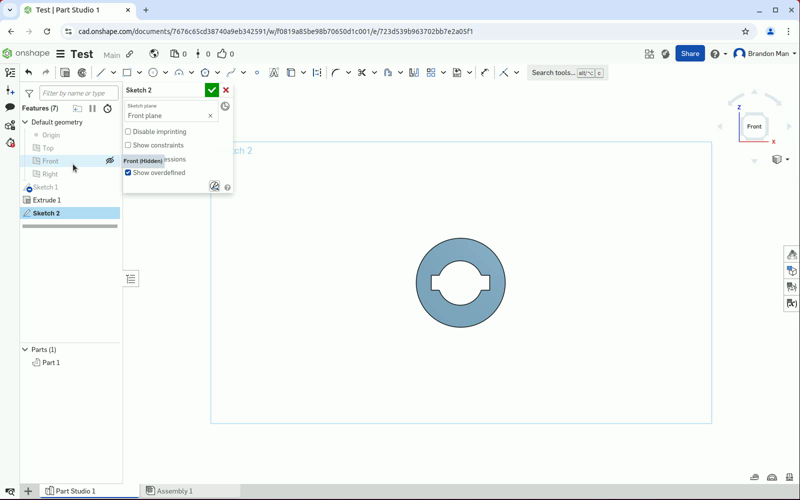
mouse_move(73, 352)
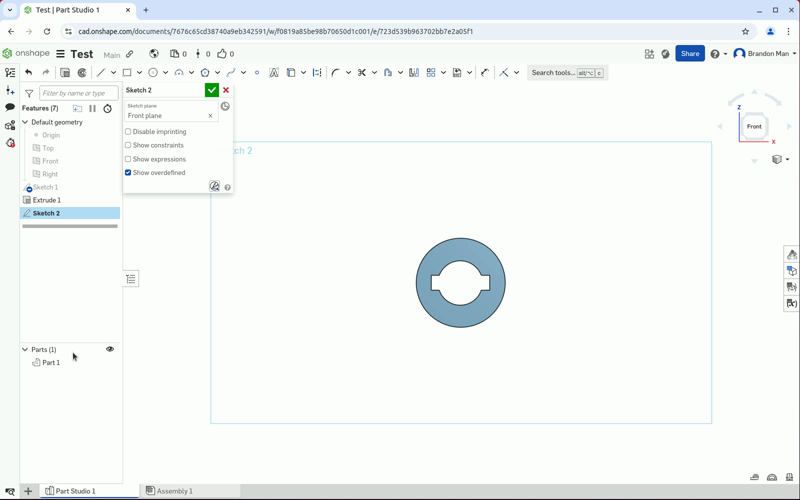
key(y)
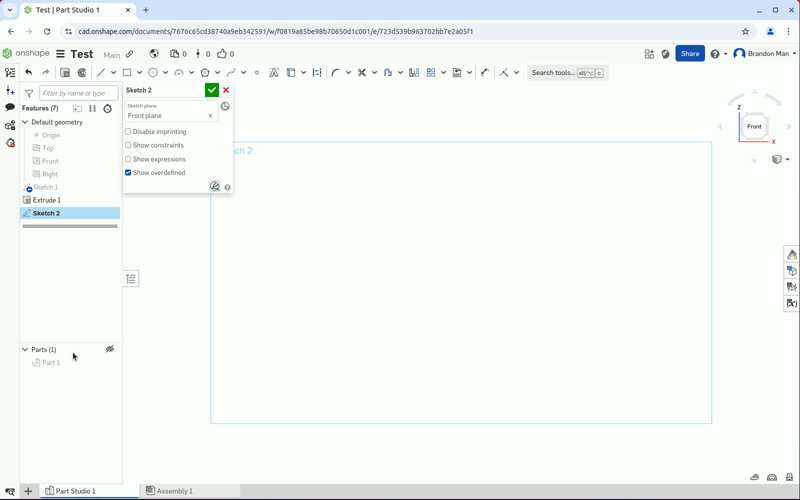
key(l)
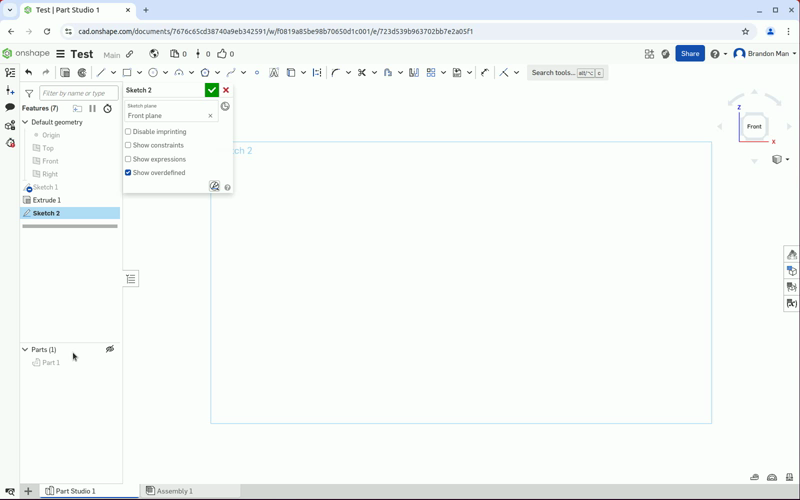
key_down(shift)
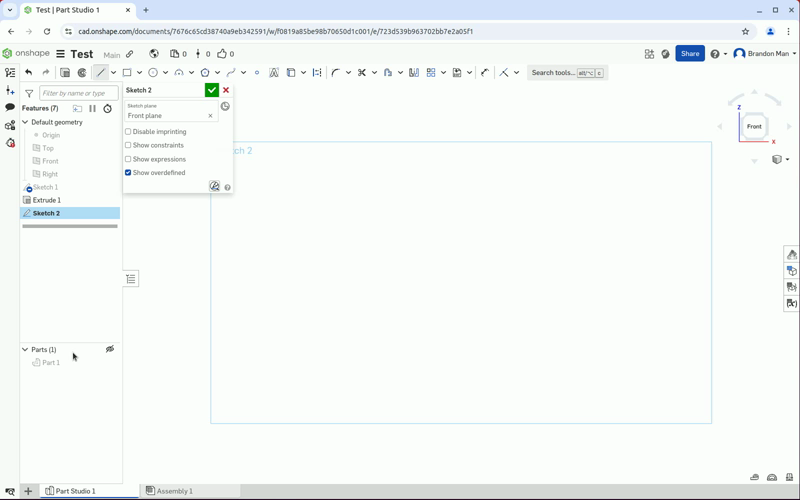
mouse_move(431, 290)
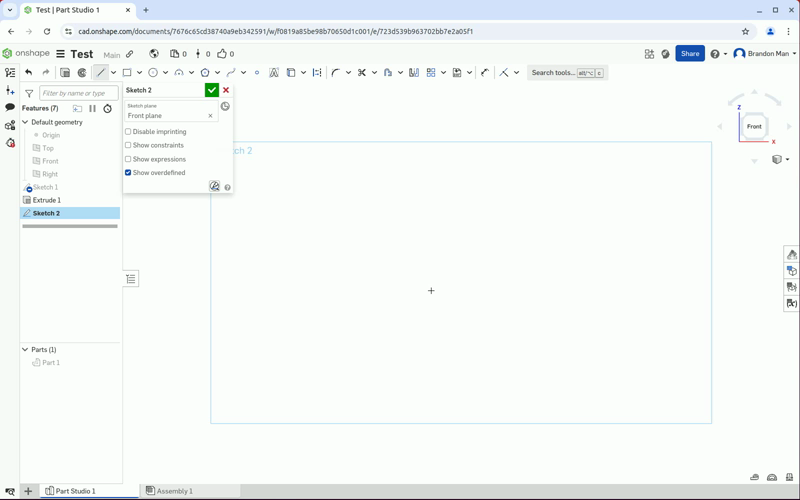
click(431, 290)
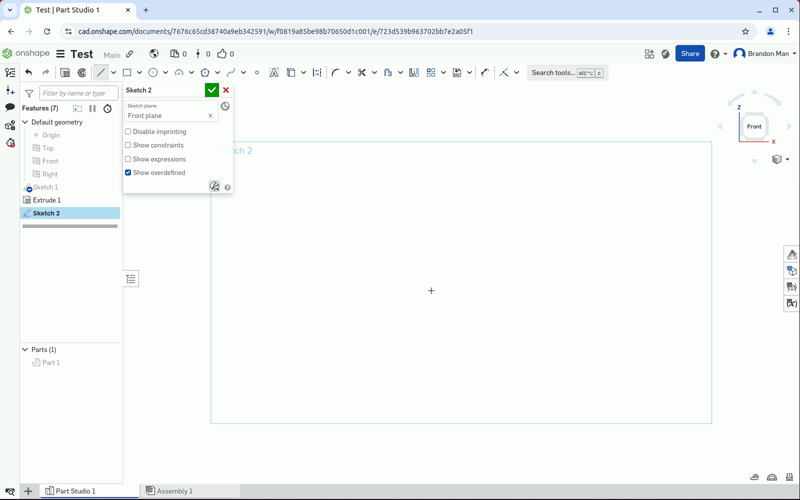
key_up(shift)
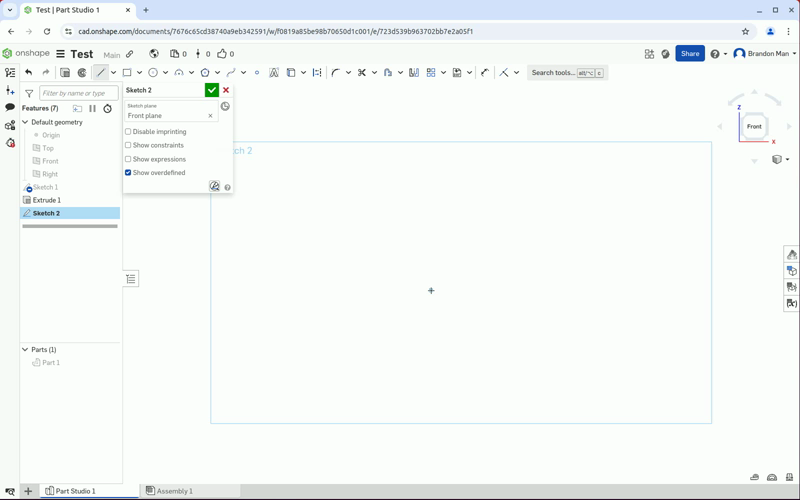
key_down(shift)
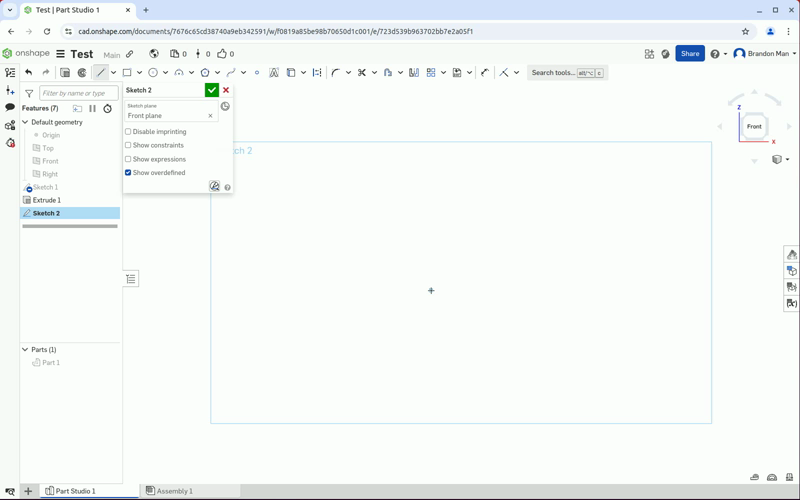
mouse_move(461, 290)
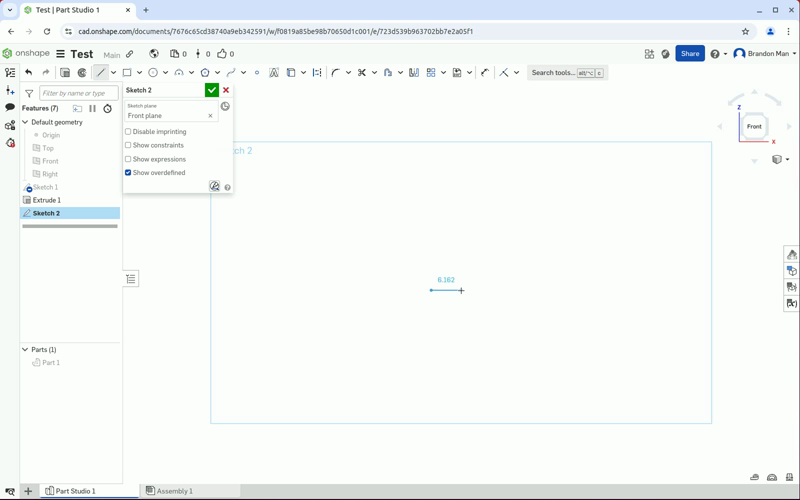
mouse_move(440, 290)
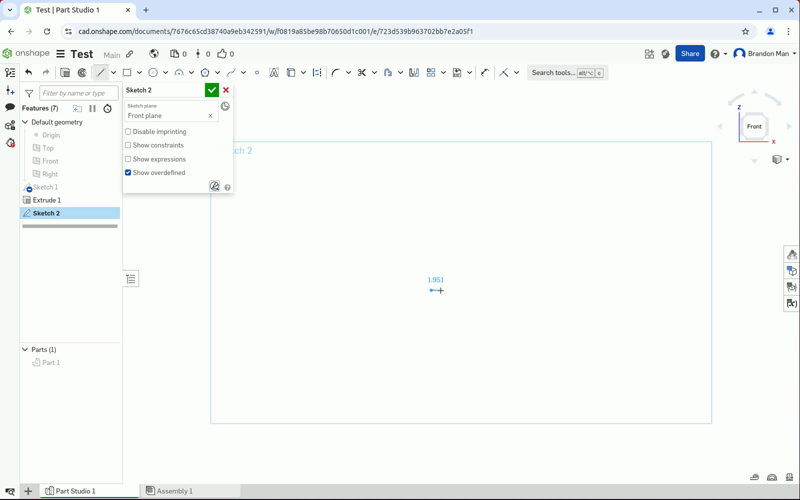
click(440, 290)
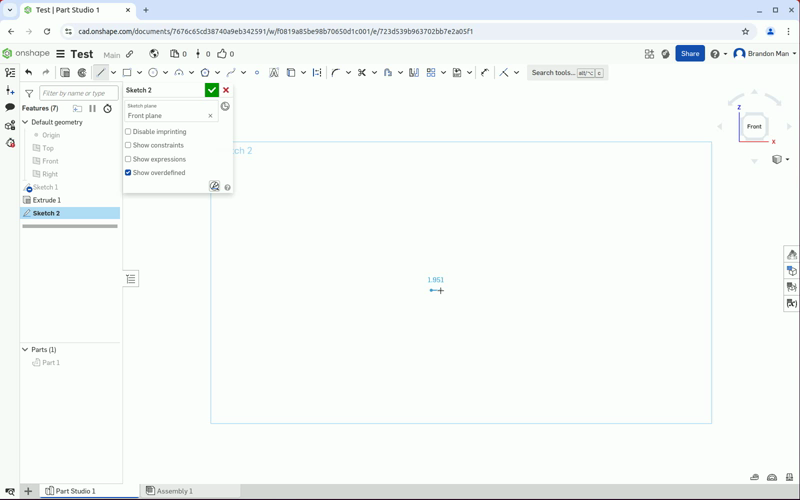
key_up(shift)
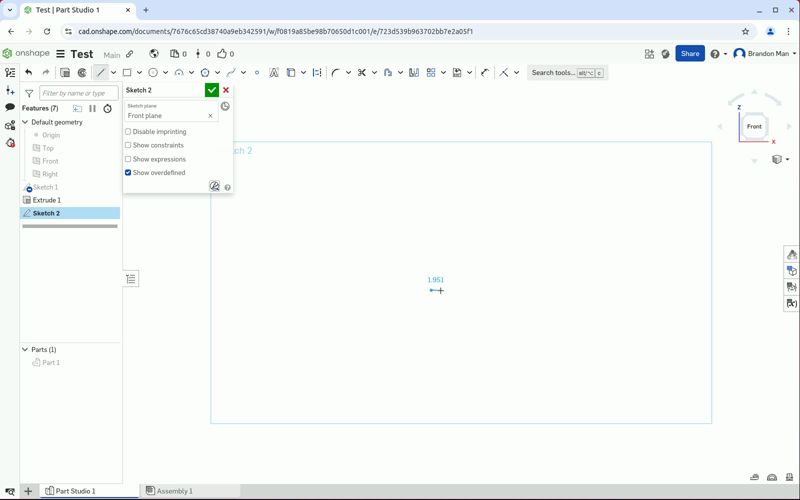
key(esc)
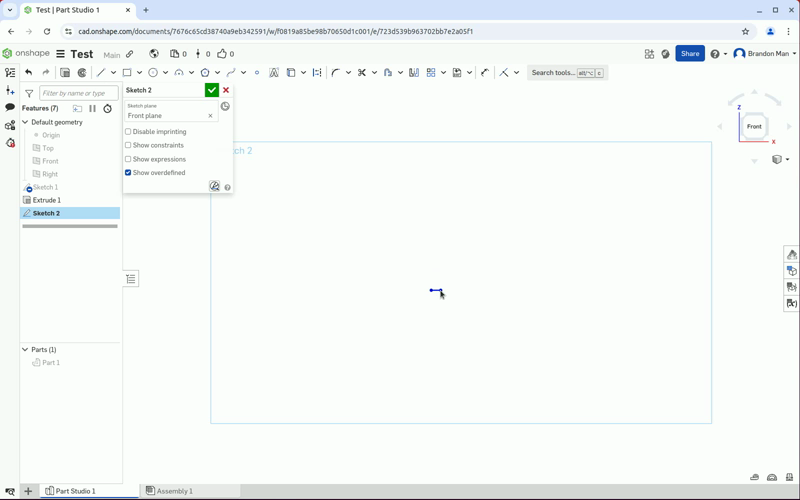
key(a)
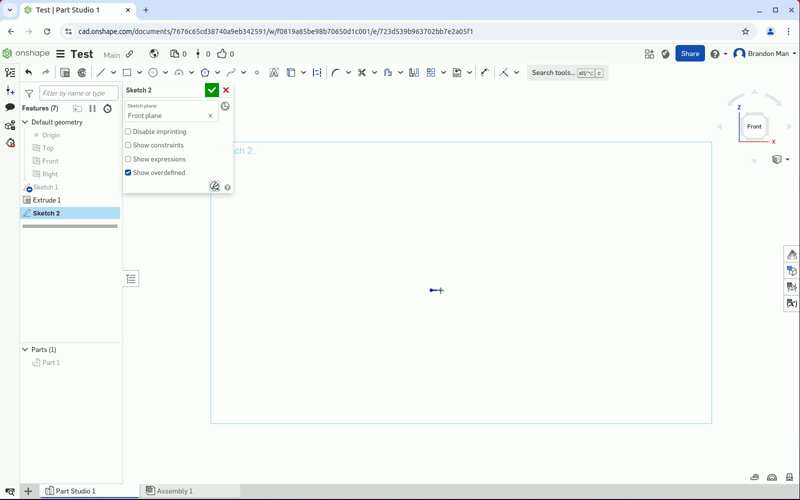
mouse_move(440, 290)
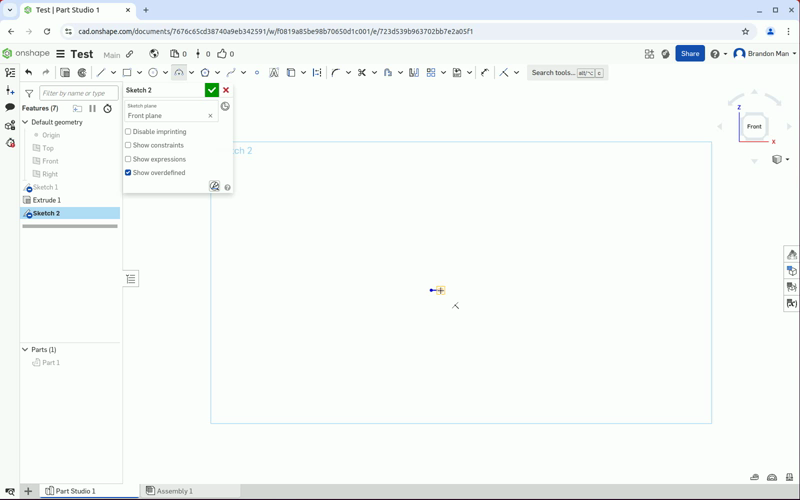
click(440, 290)
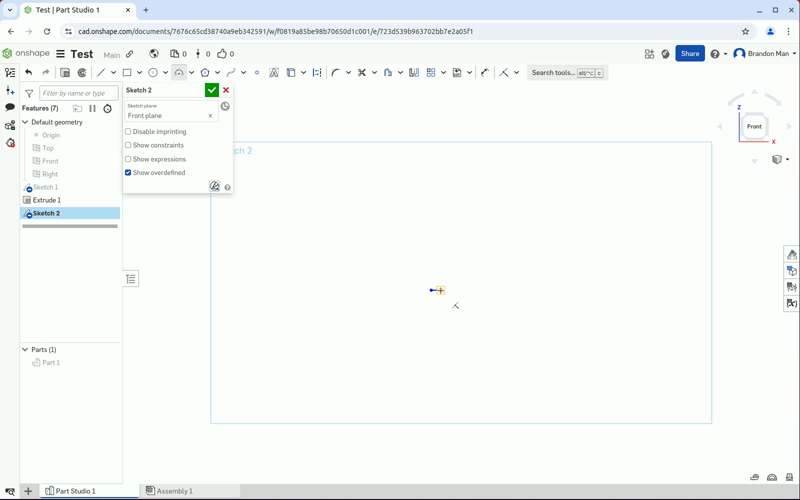
key_down(shift)
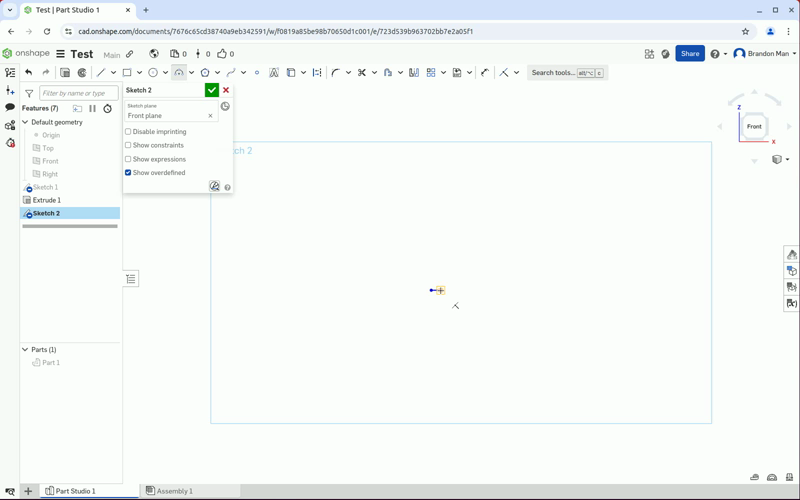
mouse_move(440, 273)
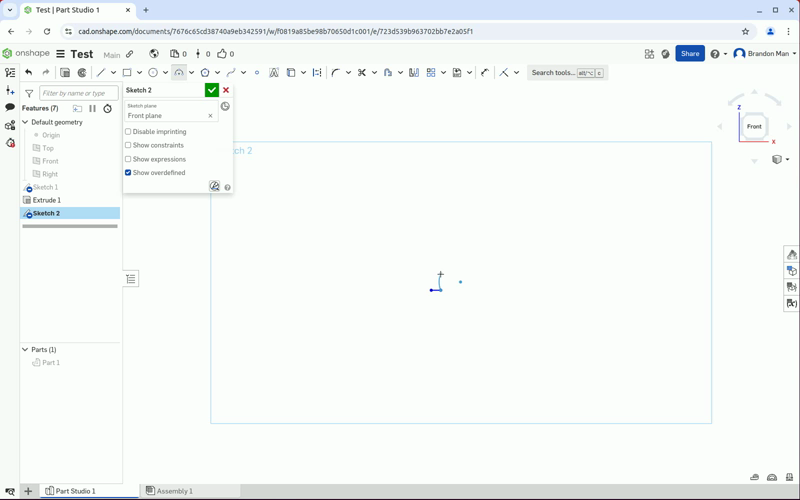
click(440, 273)
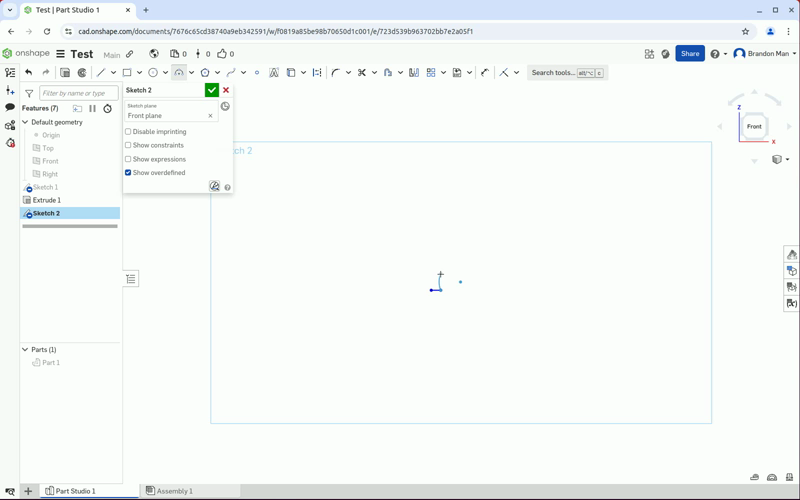
mouse_move(439, 281)
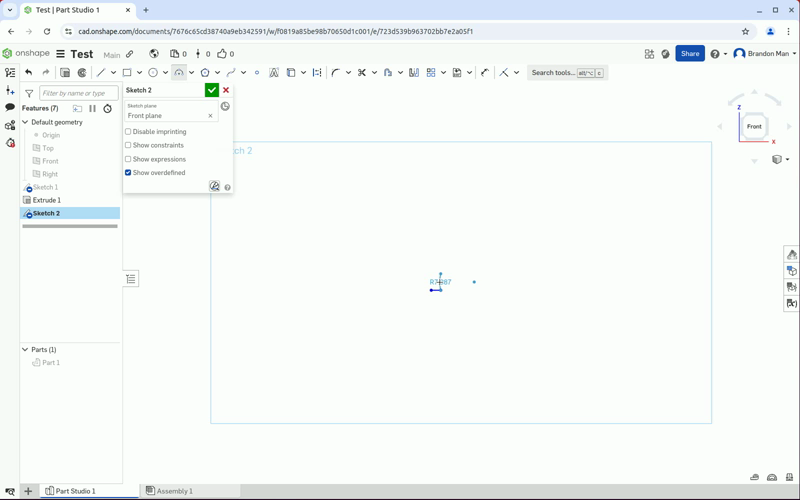
click(439, 281)
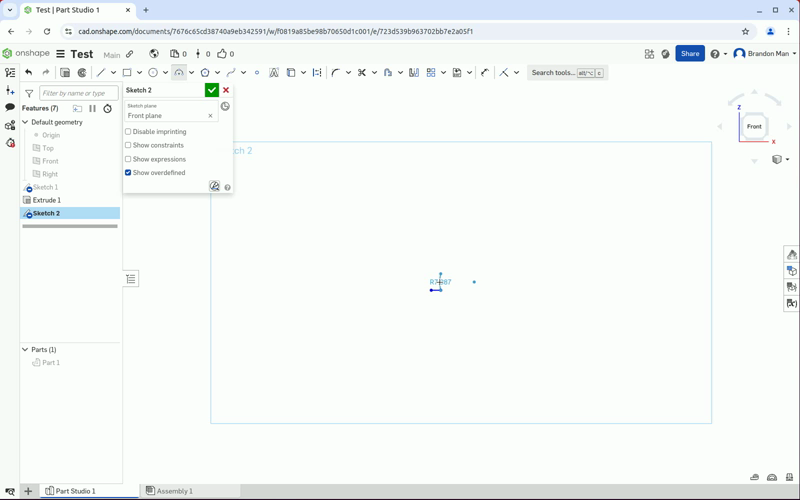
key_up(shift)
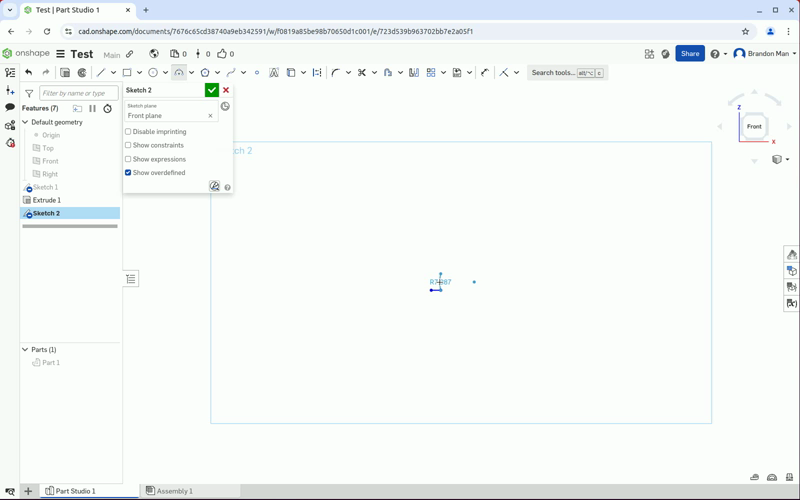
key(esc)
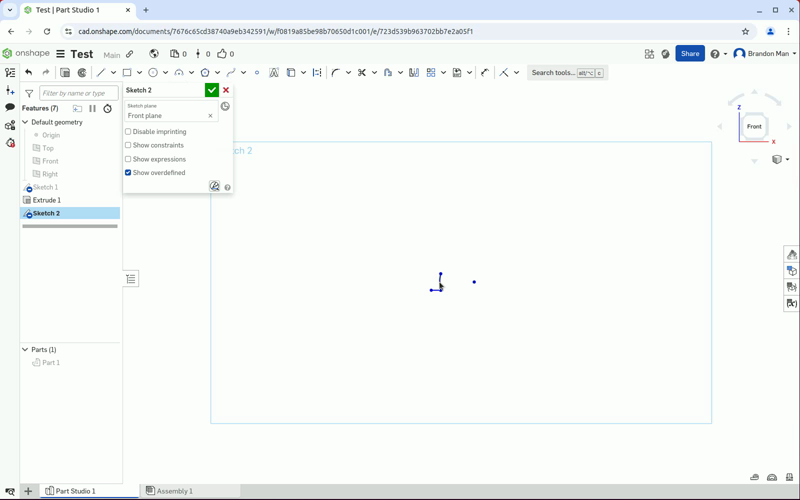
key(l)
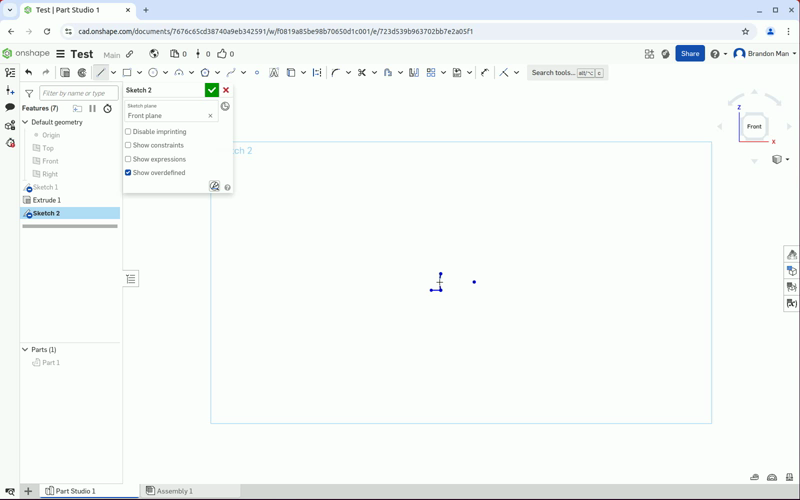
mouse_move(440, 273)
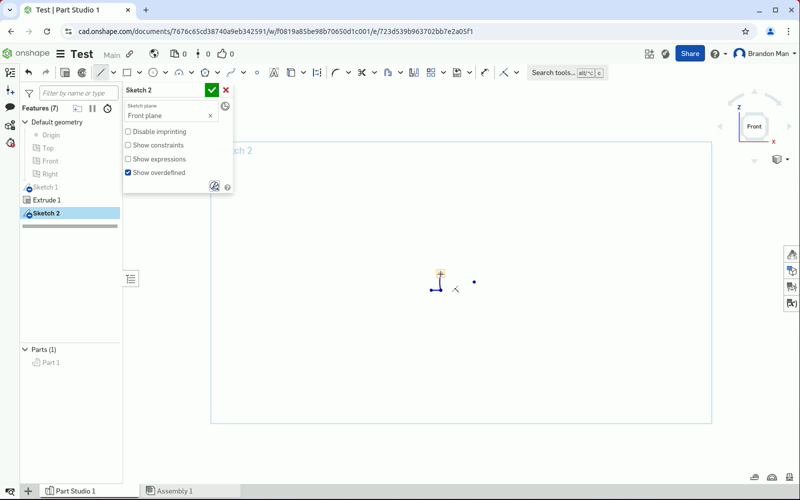
click(440, 273)
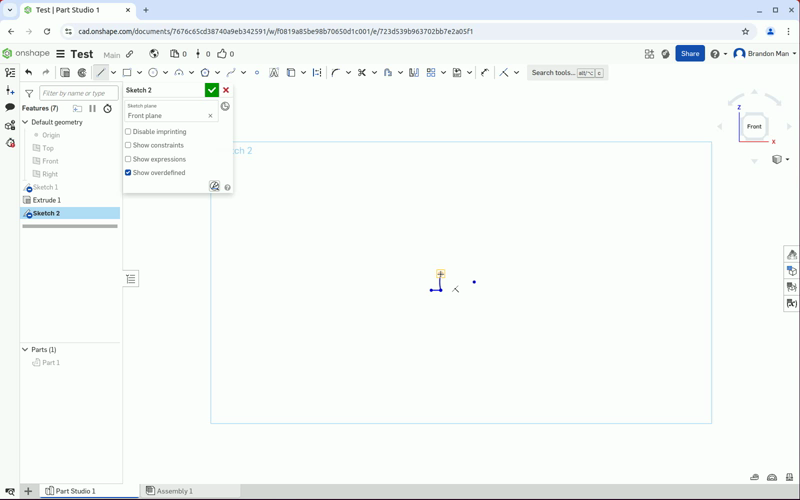
key_down(shift)
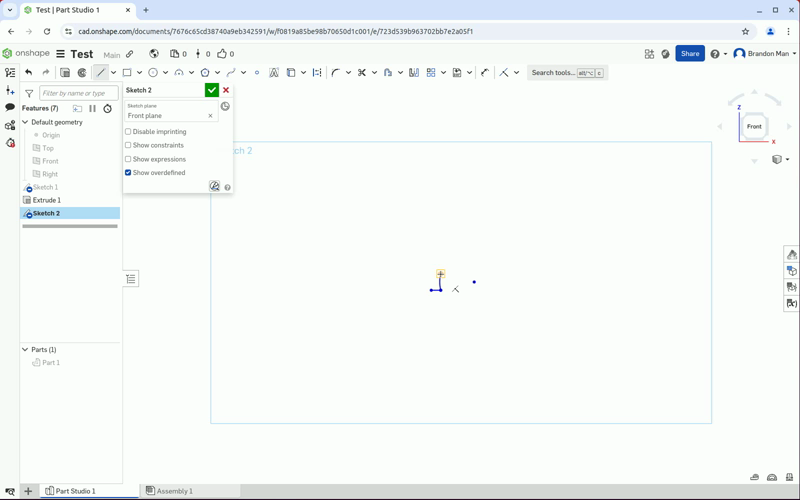
mouse_move(470, 273)
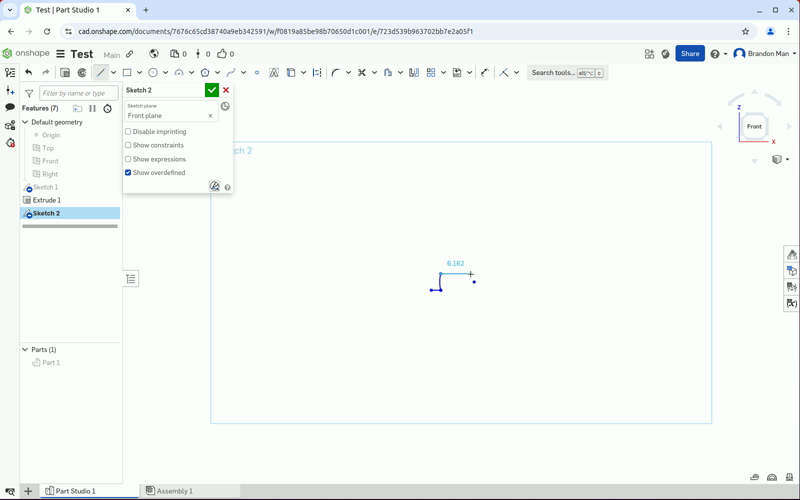
mouse_move(431, 273)
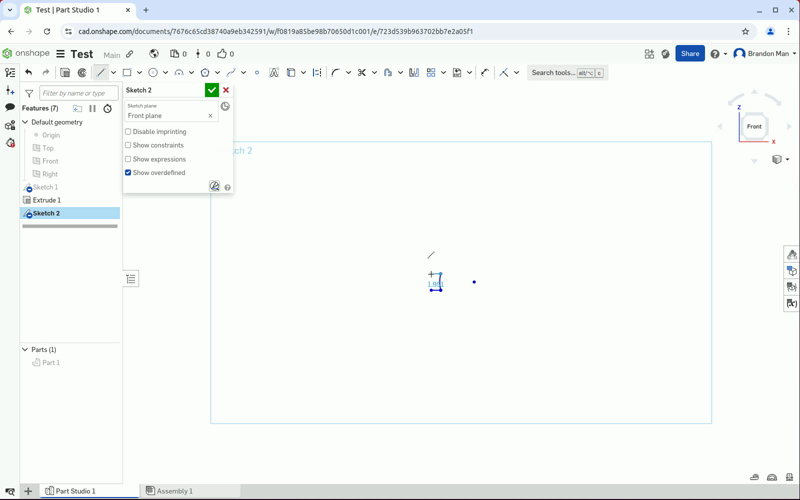
click(431, 273)
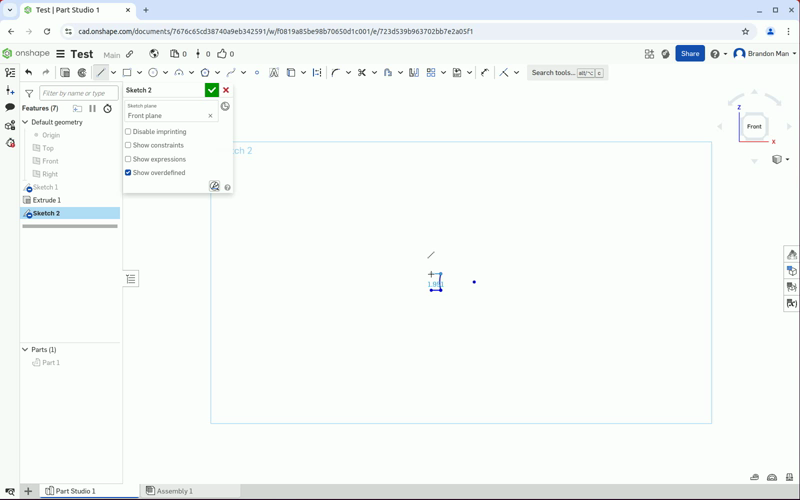
key_up(shift)
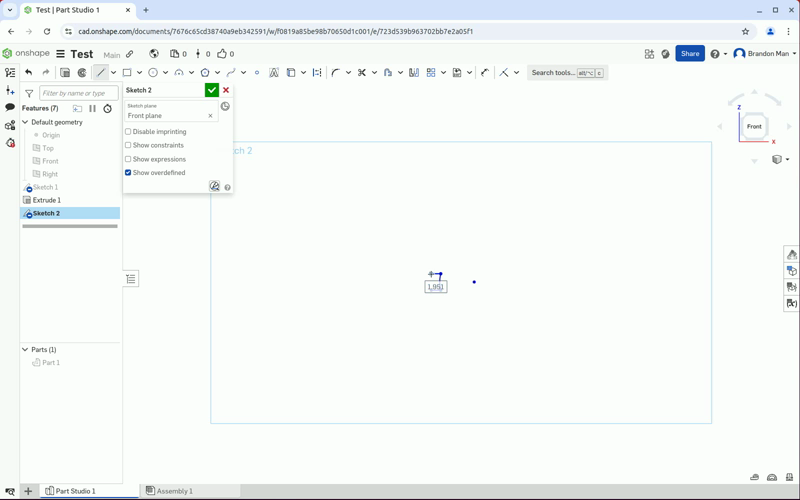
mouse_move(461, 273)
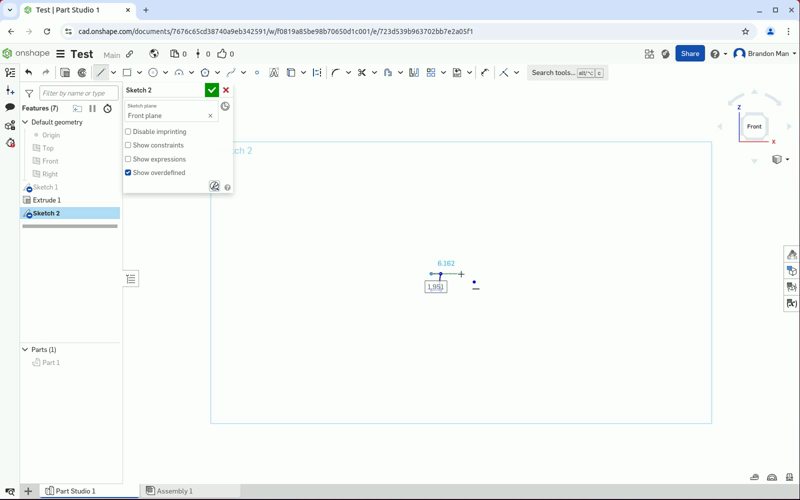
key_down(shift)
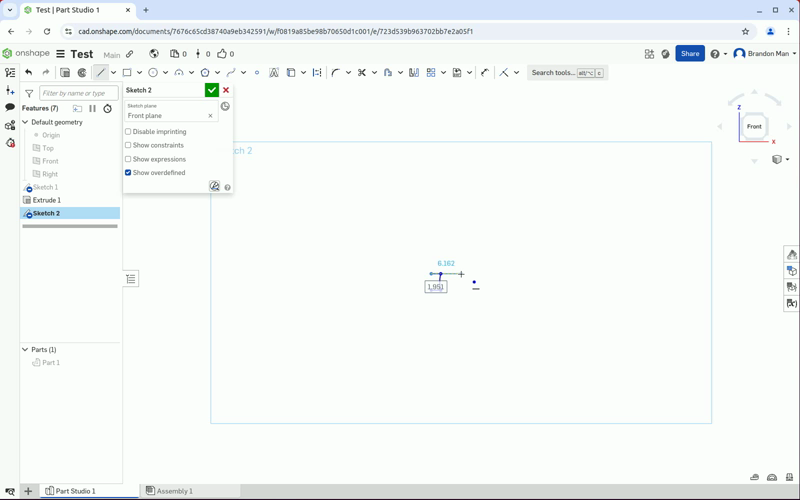
mouse_move(431, 290)
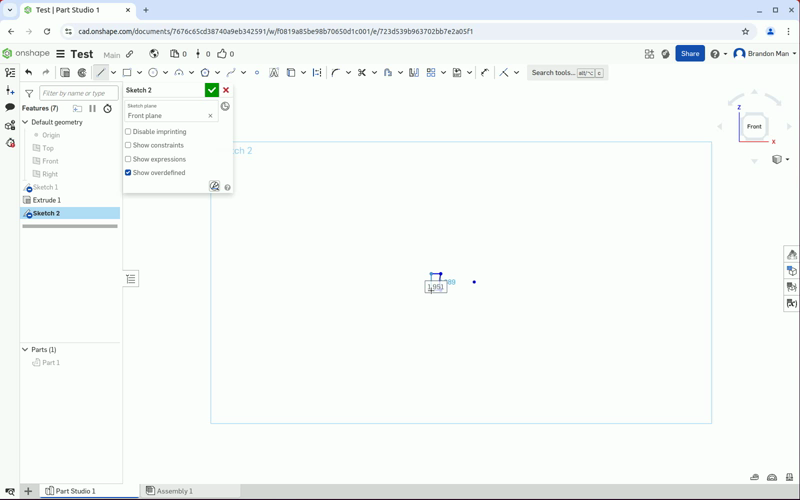
key_up(shift)
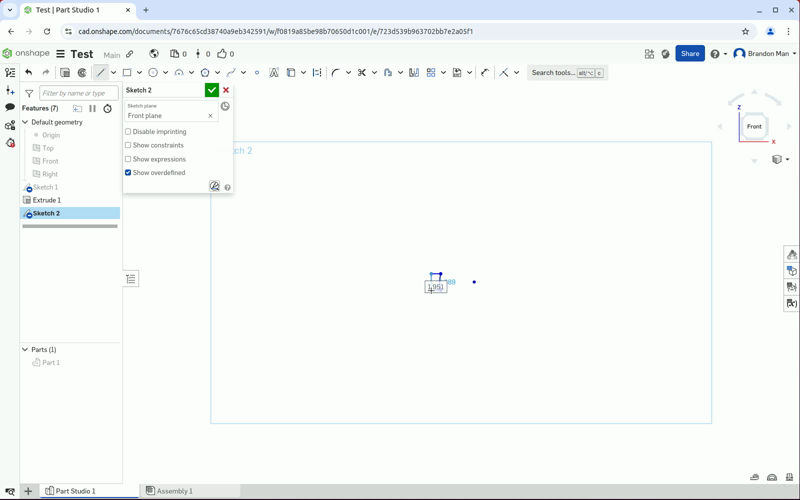
click(431, 290)
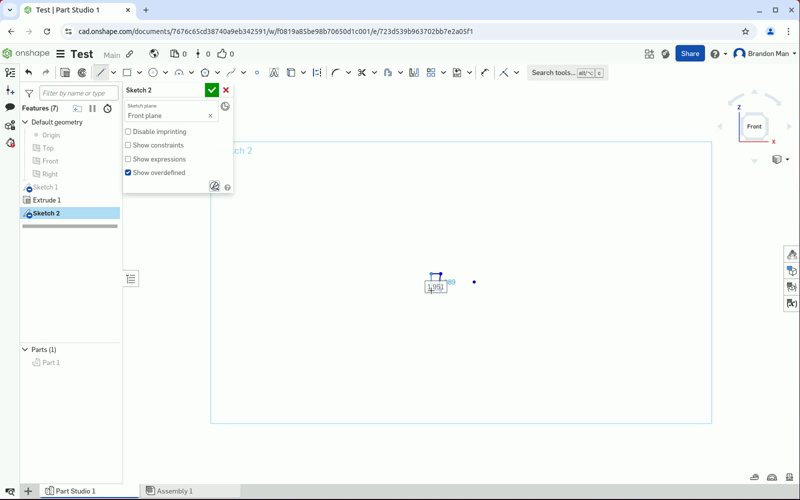
key(esc)
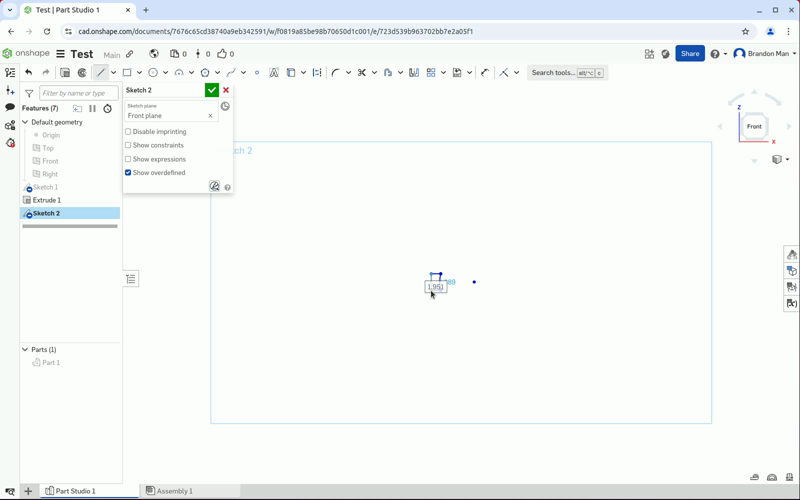
mouse_move(433, 289)
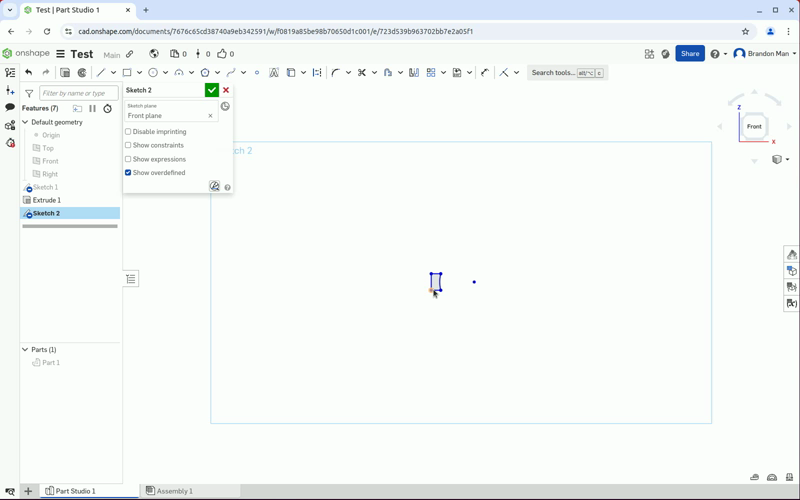
scroll(6)
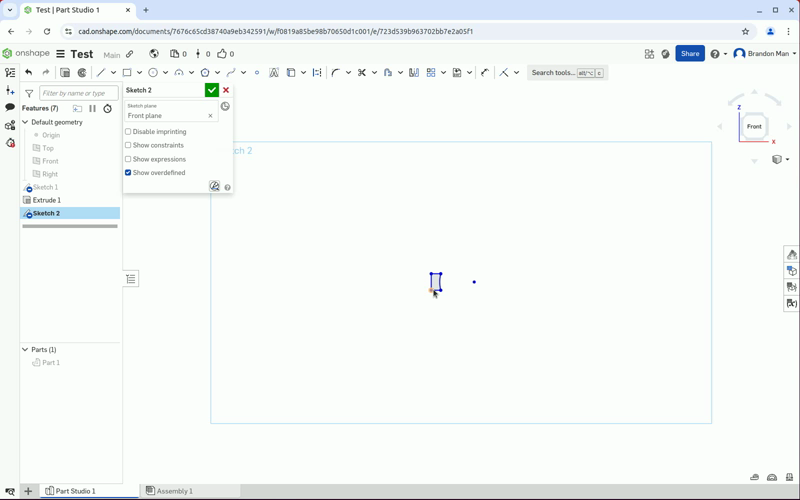
scroll(6)
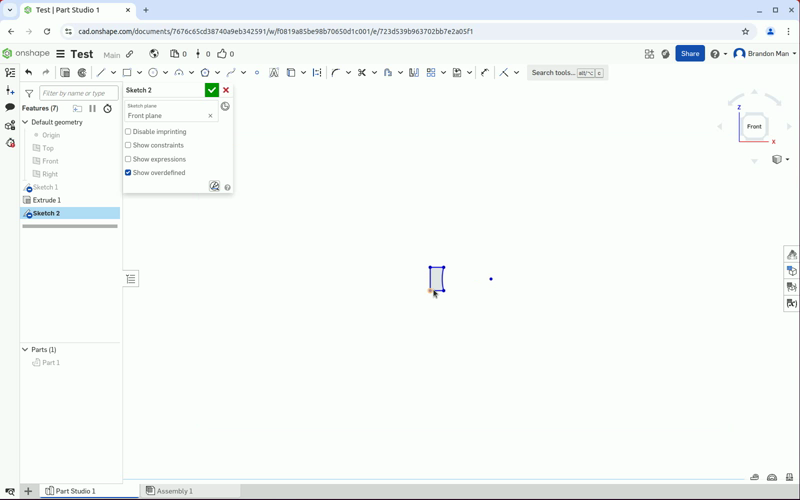
scroll(6)
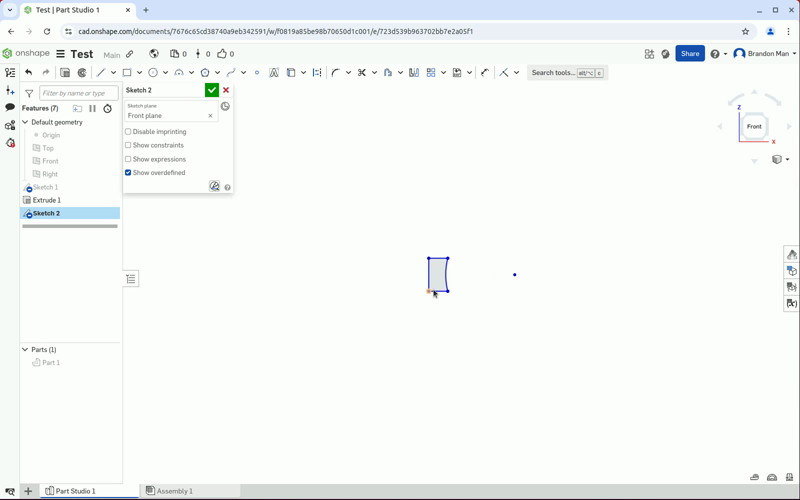
scroll(6)
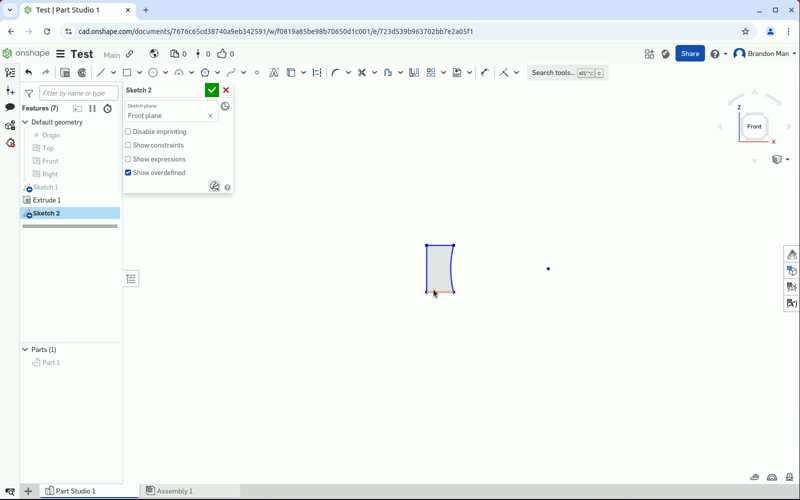
scroll(6)
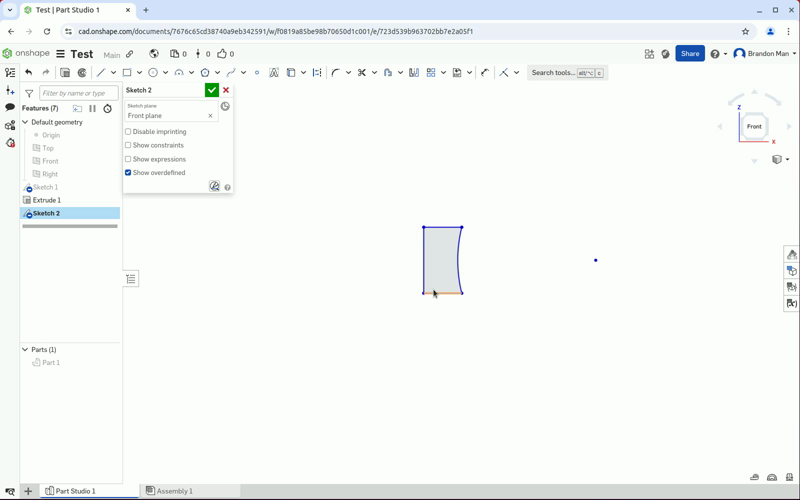
scroll(6)
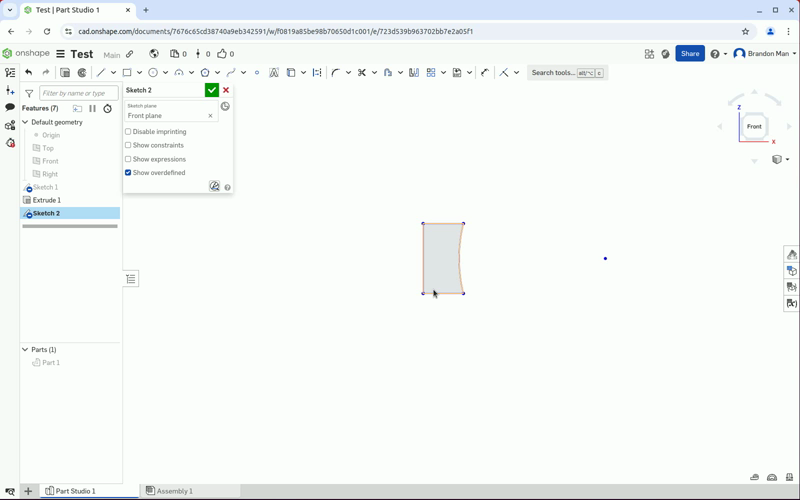
scroll(6)
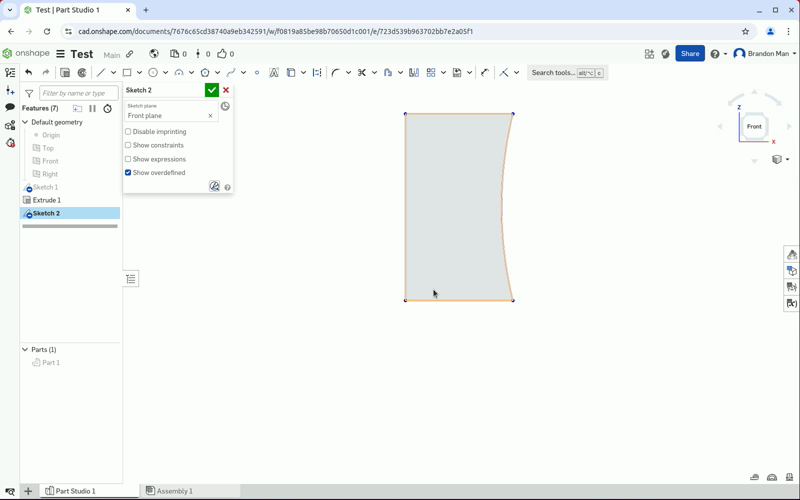
click(433, 289)
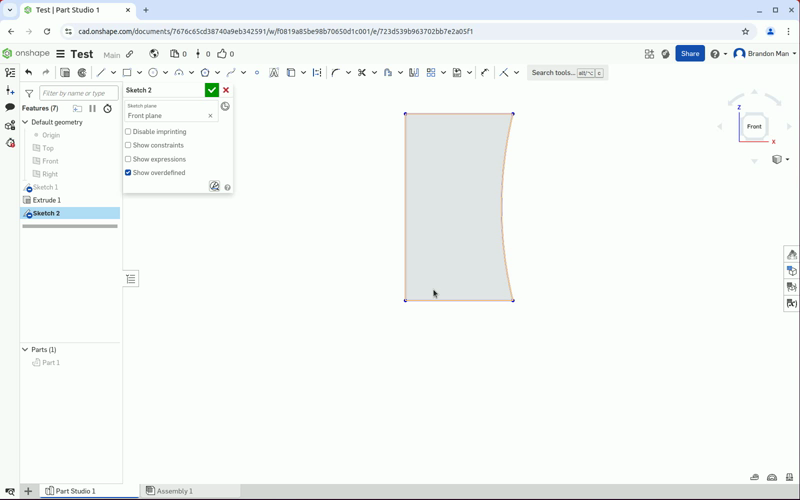
scroll(-6)
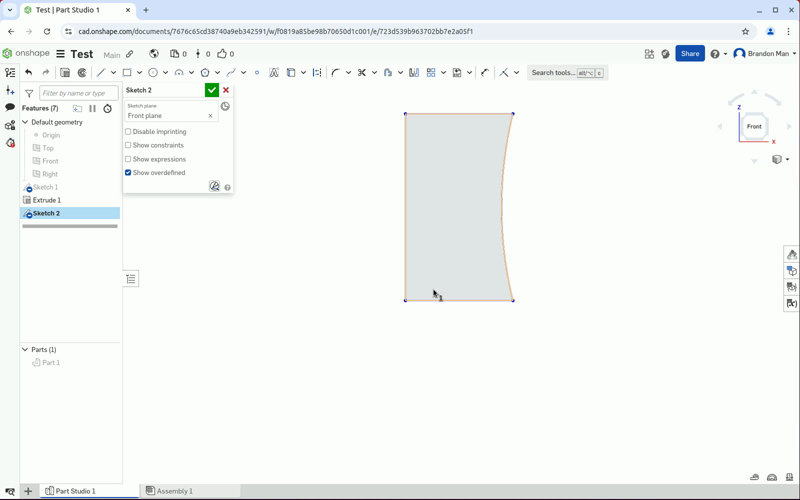
scroll(-6)
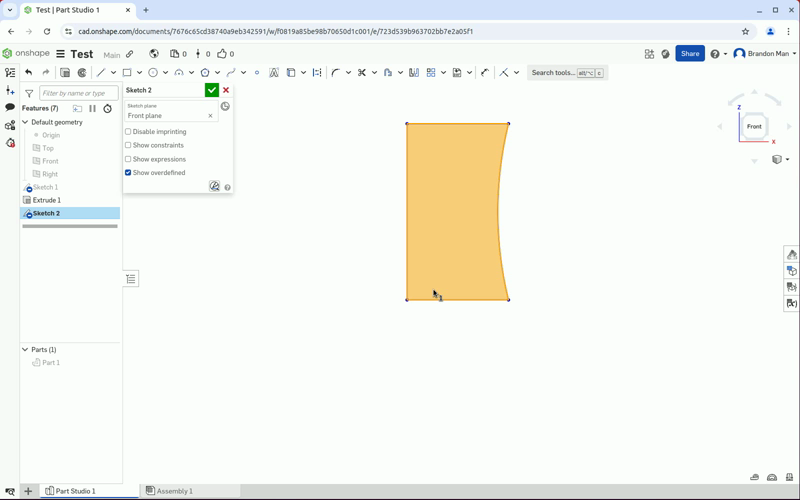
scroll(-6)
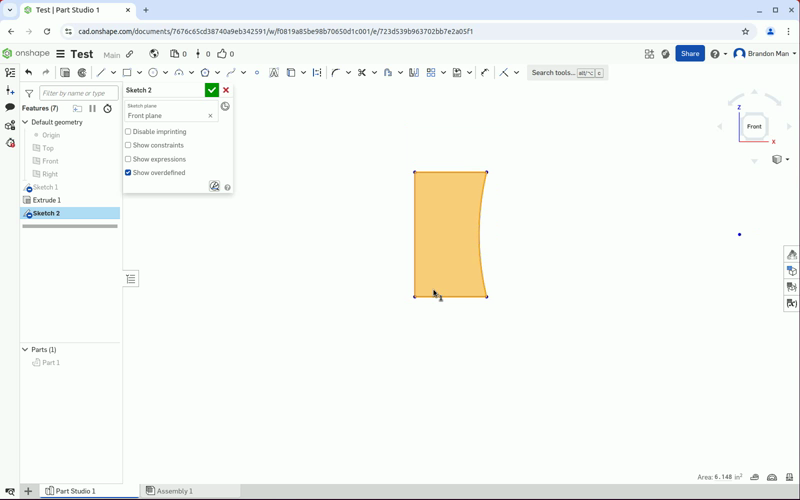
scroll(-6)
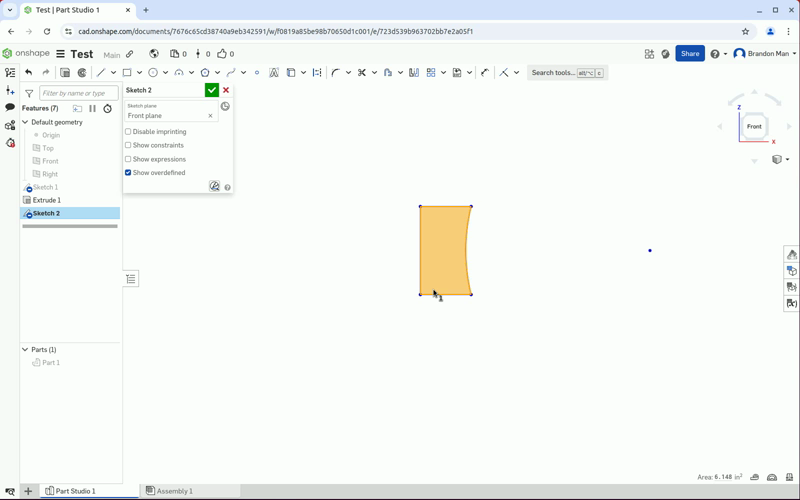
scroll(-6)
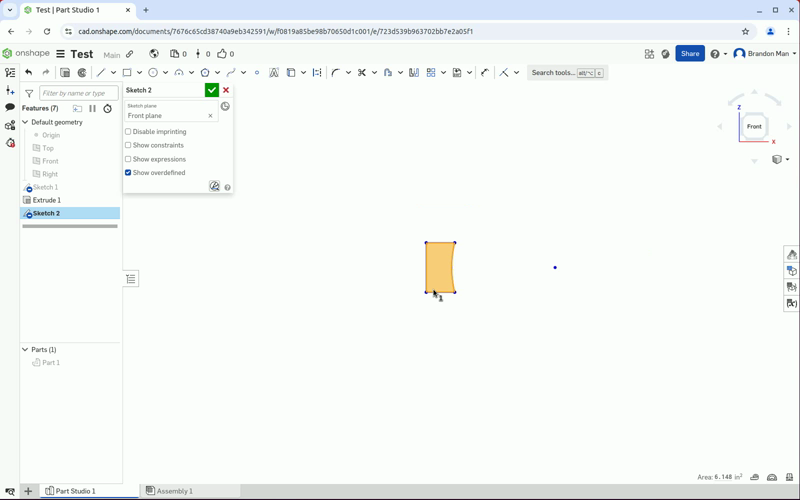
scroll(-6)
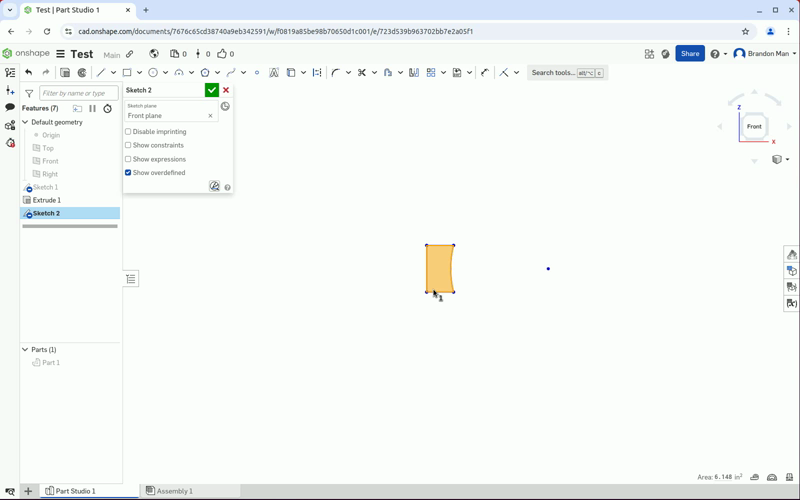
scroll(-6)
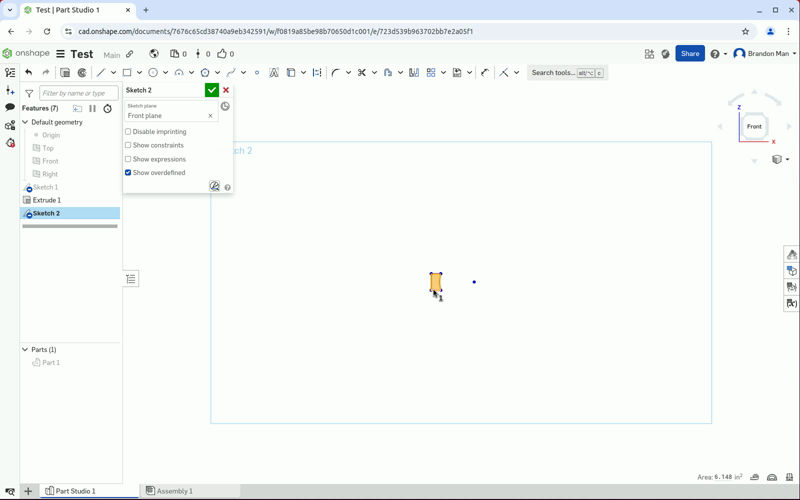
mouse_move(73, 352)
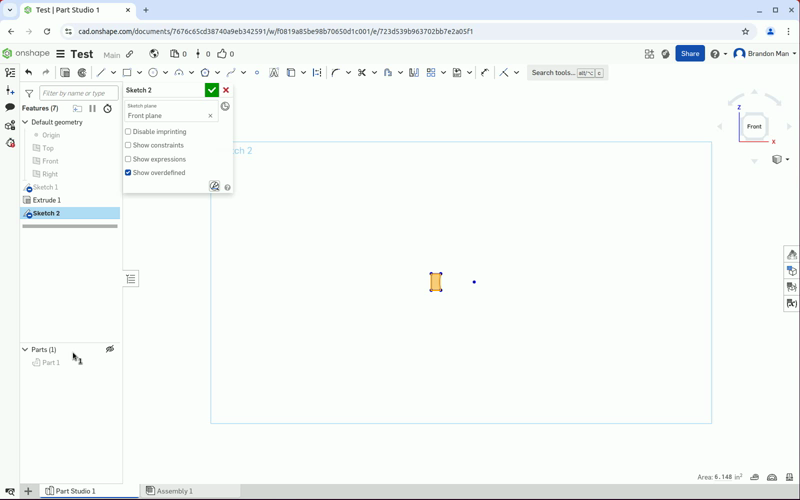
key(shift+y)
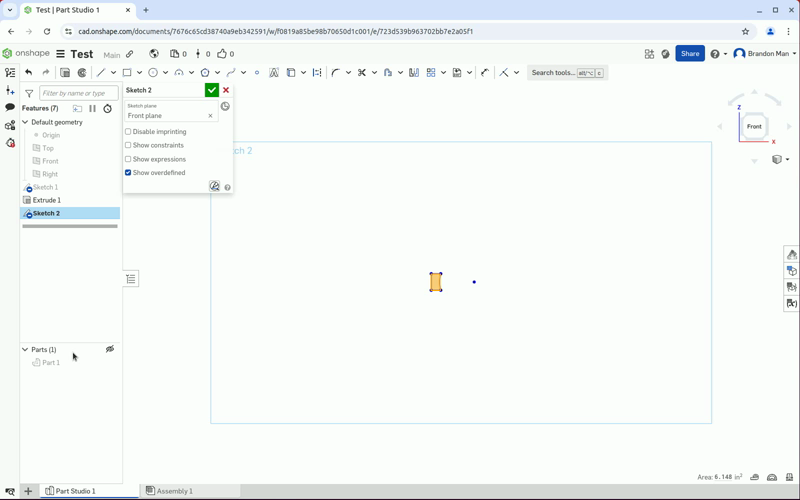
key(shift+e)
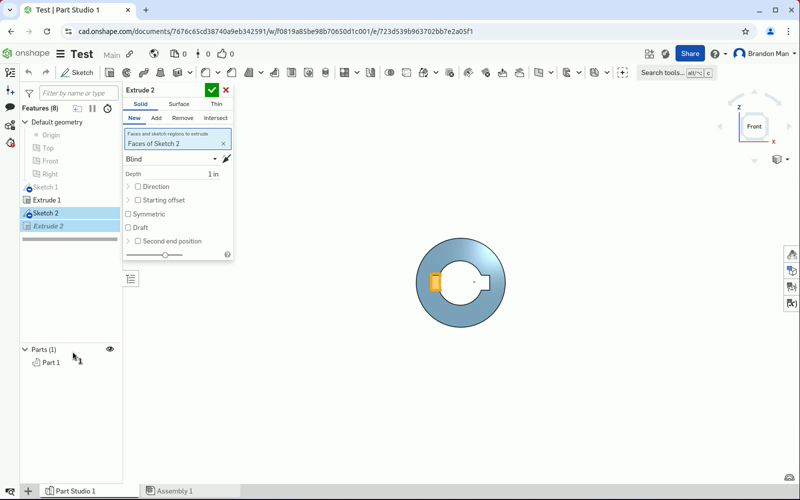
mouse_move(143, 106)
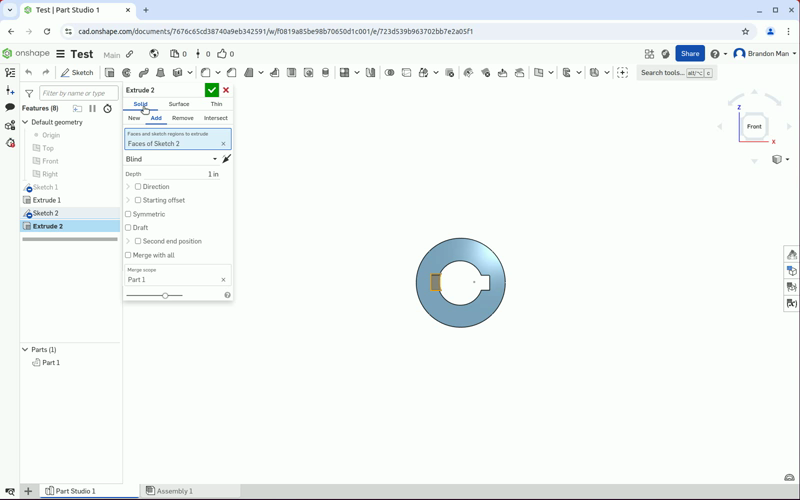
click(143, 106)
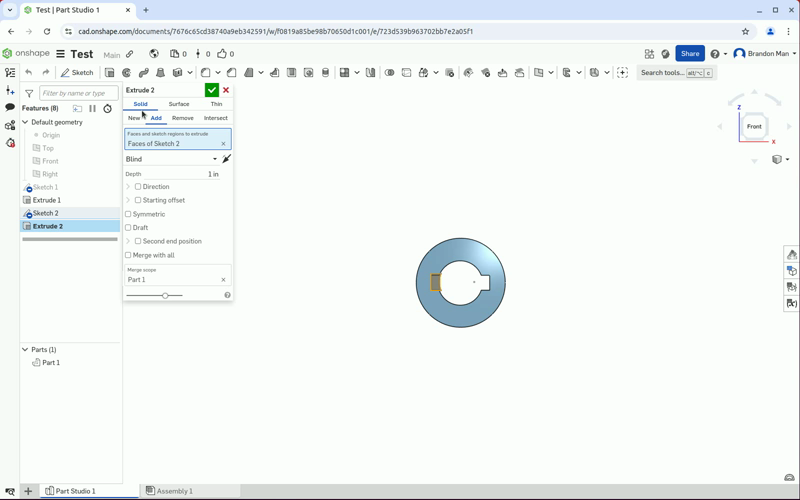
mouse_move(137, 120)
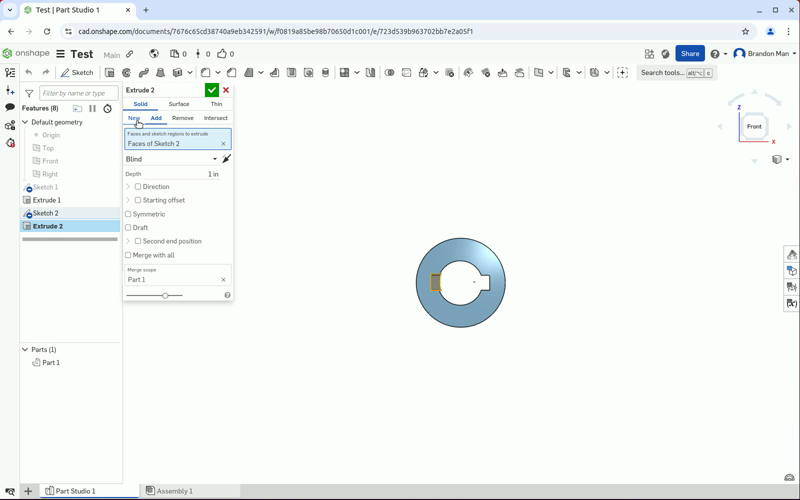
click(137, 120)
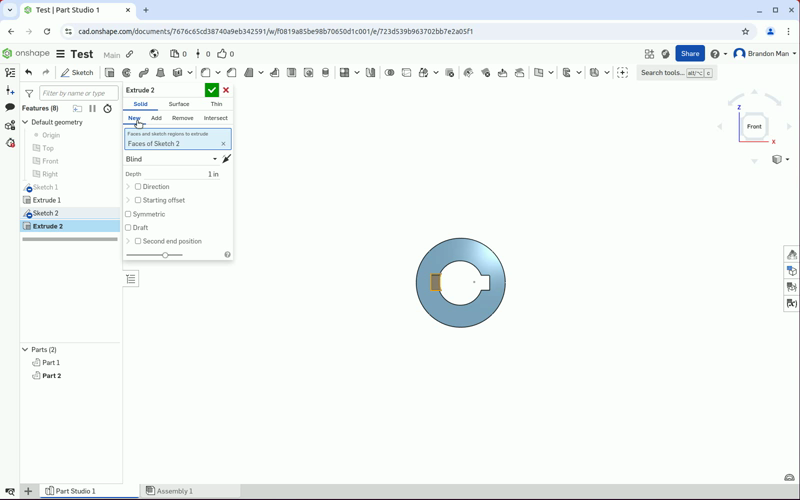
key(tab, 4)
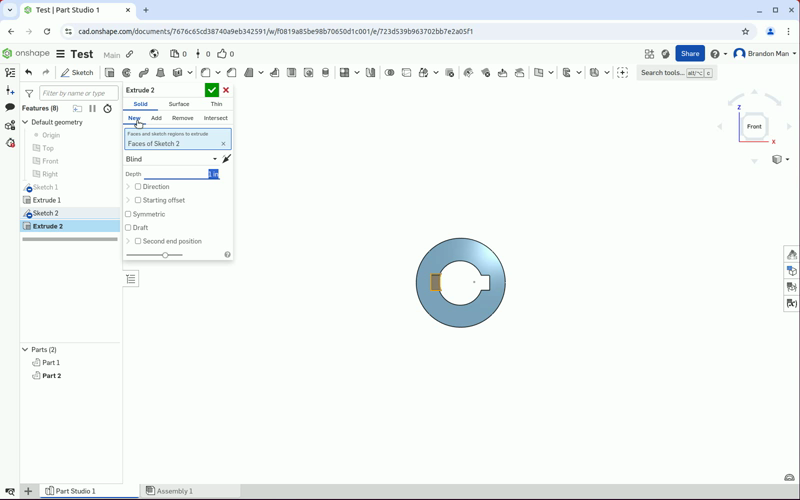
text(7.943)
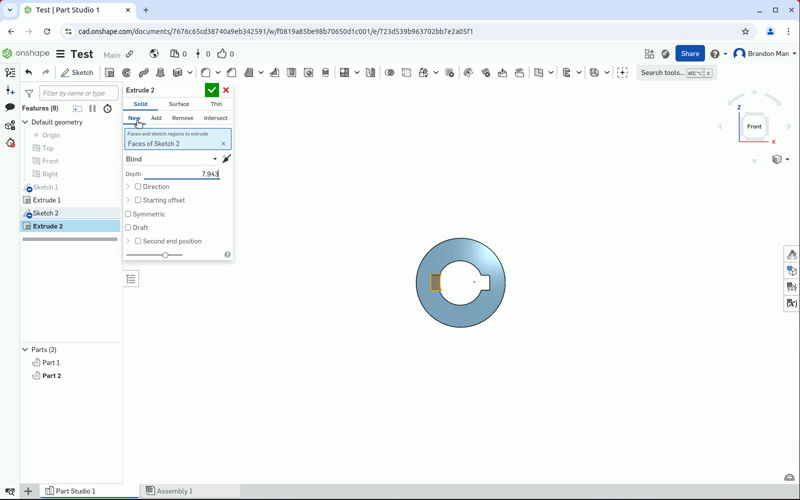
key(enter)
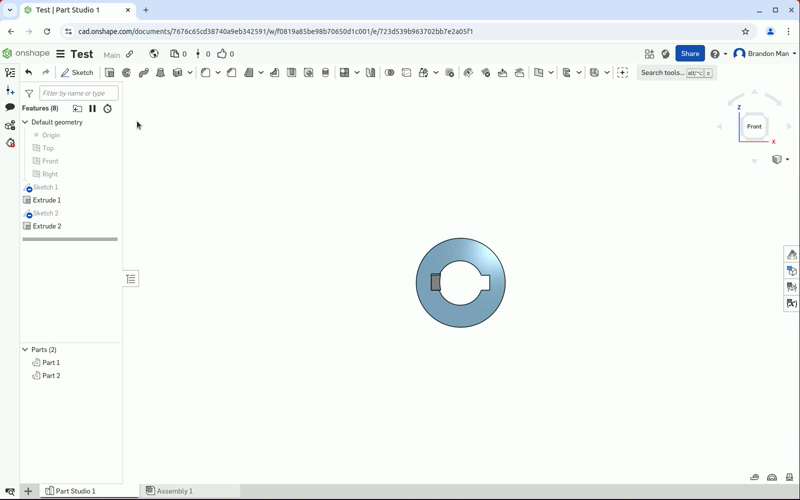
key(shift+h)
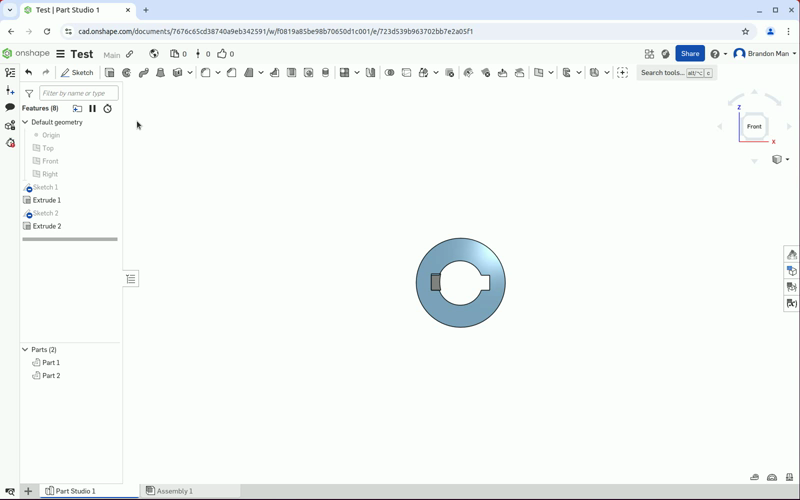
key(shift+h)
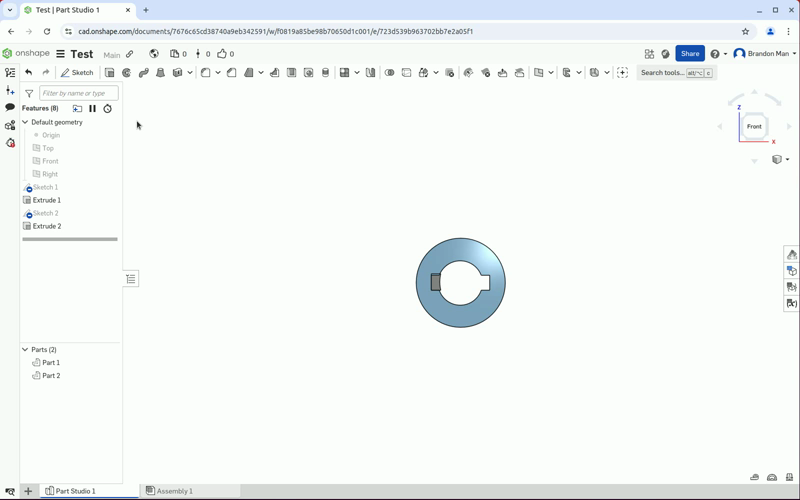
mouse_move(73, 189)
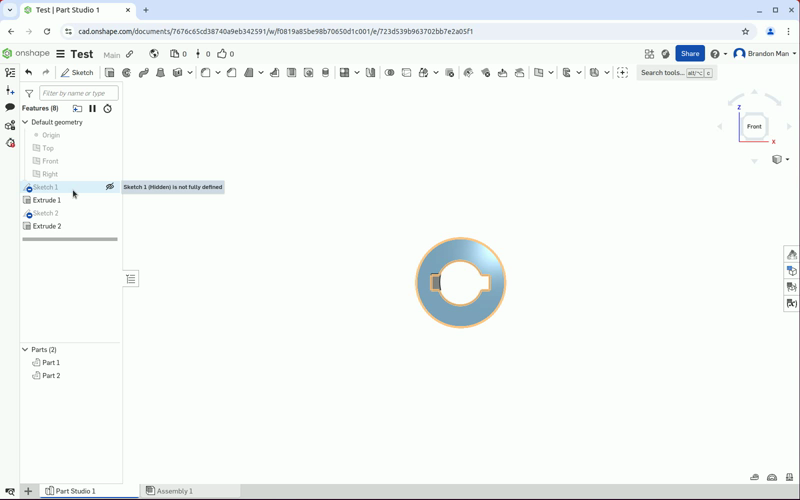
click(73, 189)
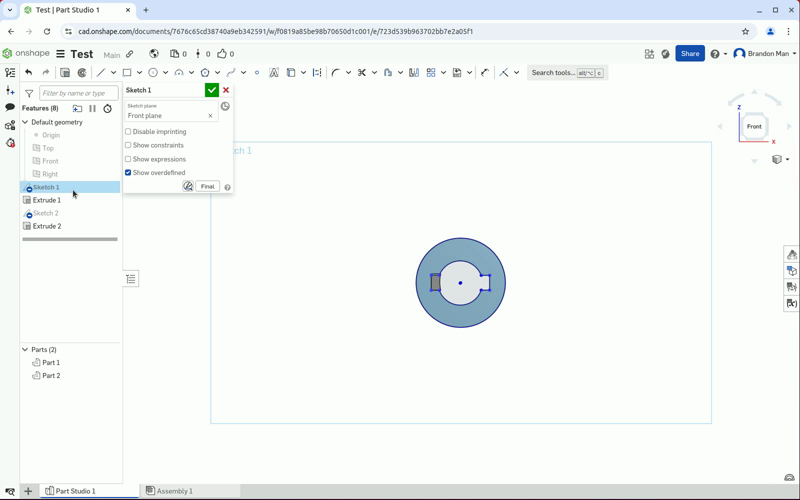
mouse_move(229, 92)
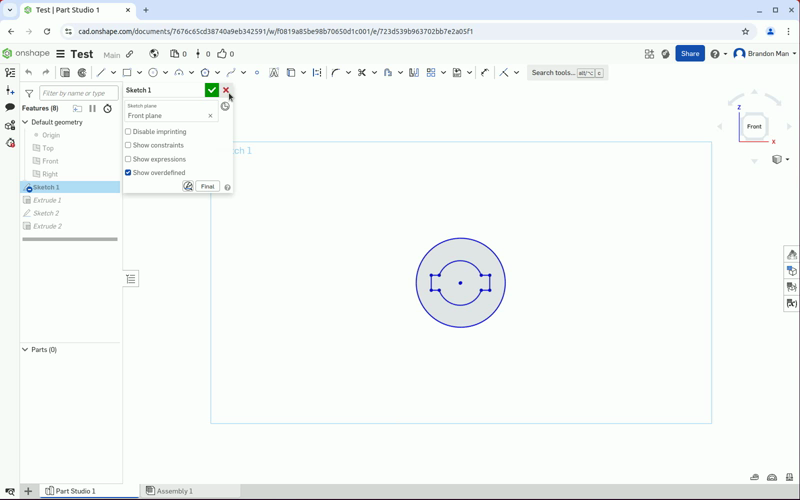
click(229, 92)
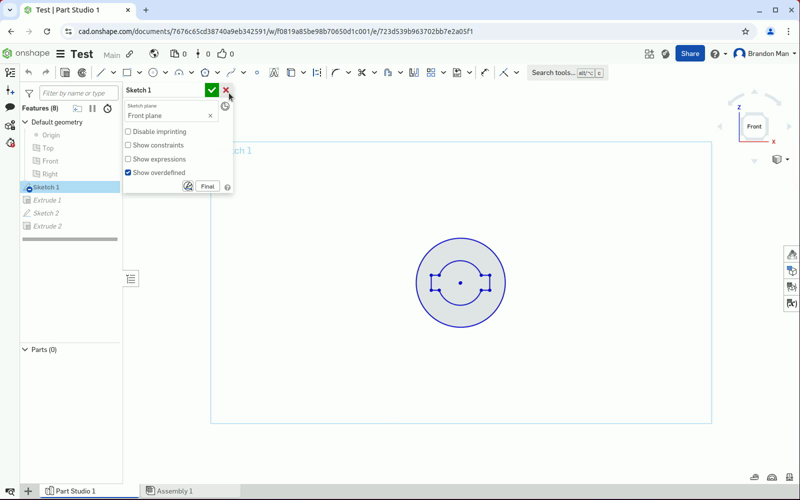
key(shift+s)
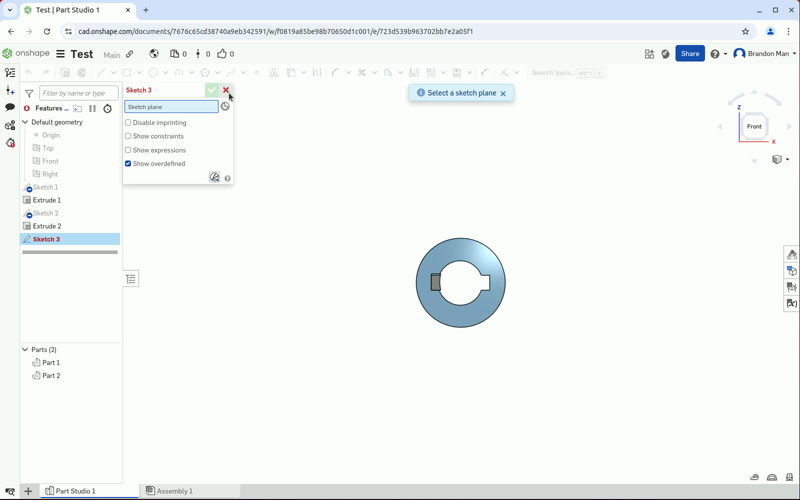
mouse_move(73, 163)
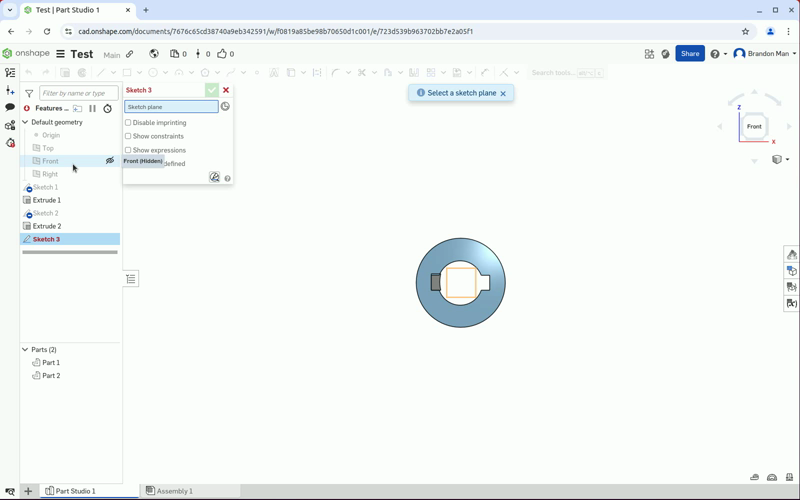
click(73, 163)
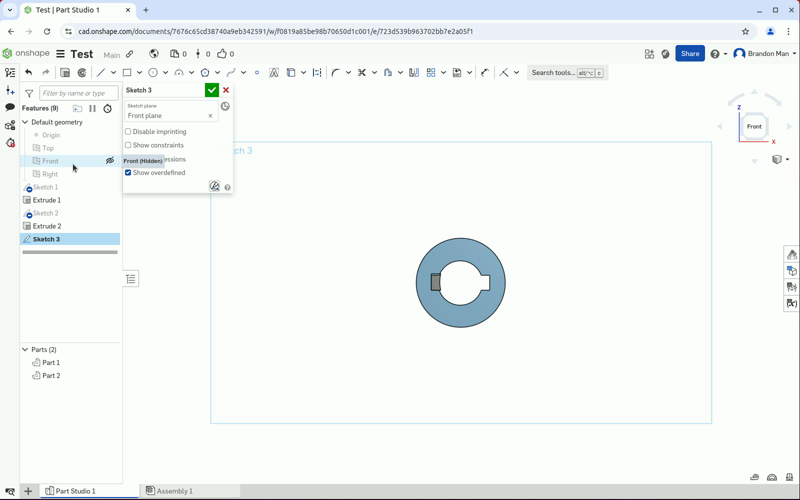
mouse_move(73, 352)
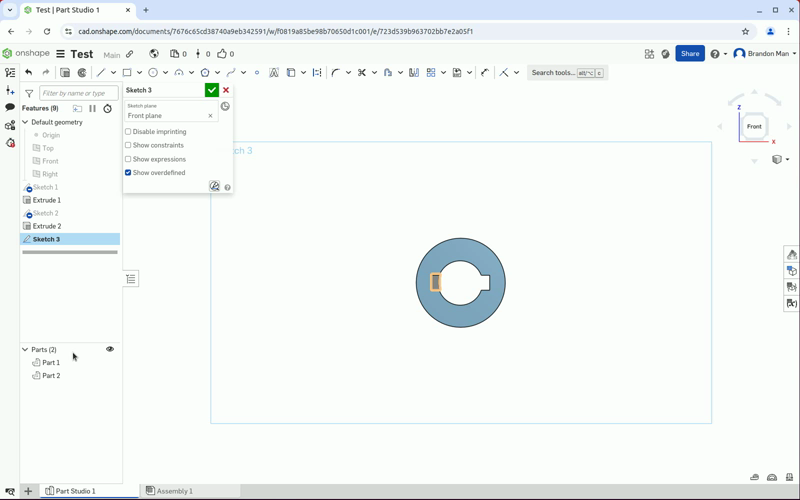
key(y)
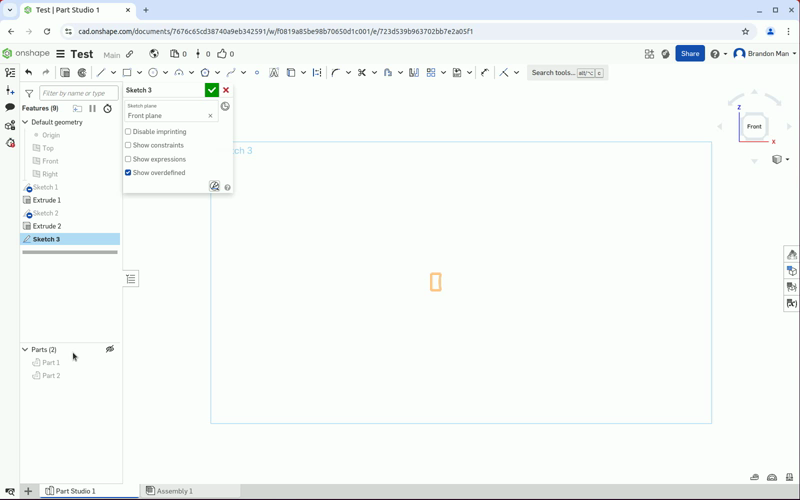
key(c)
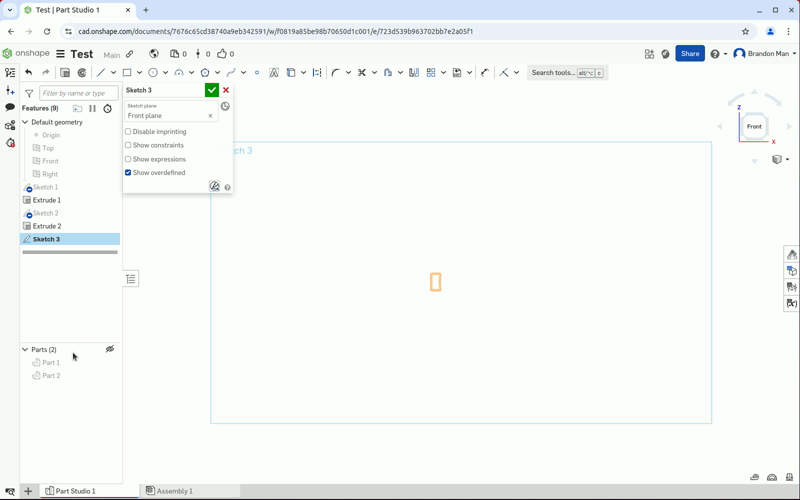
key_down(shift)
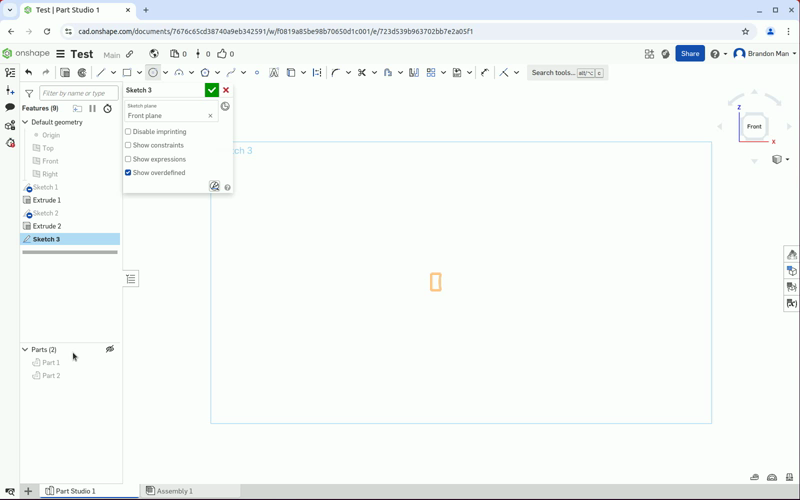
mouse_move(544, 282)
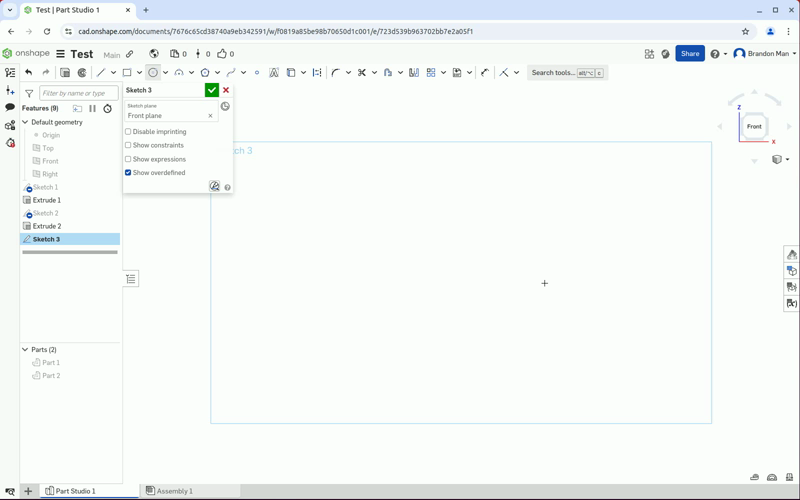
click(544, 282)
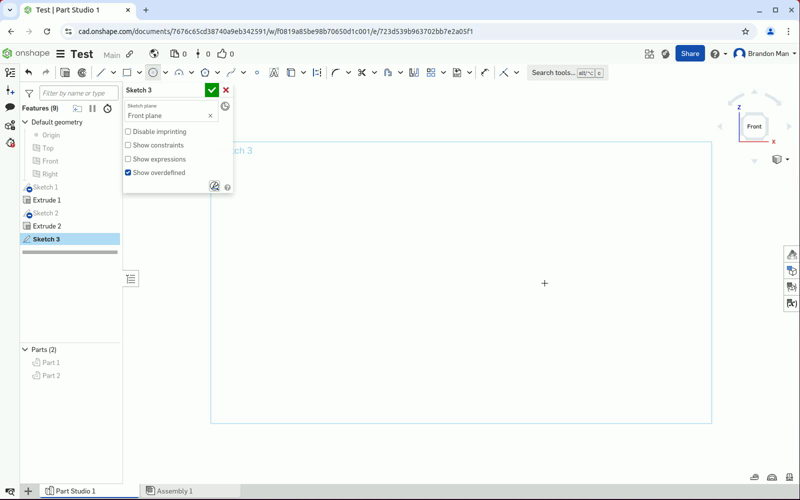
key_up(shift)
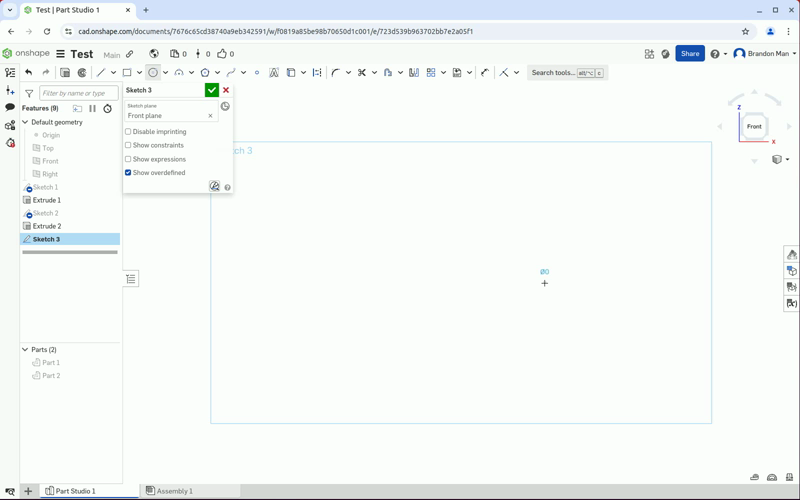
mouse_move(573, 282)
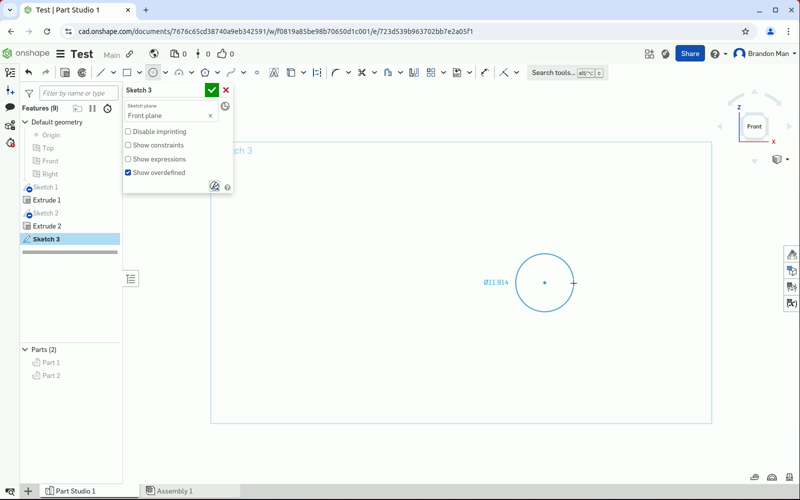
click(573, 282)
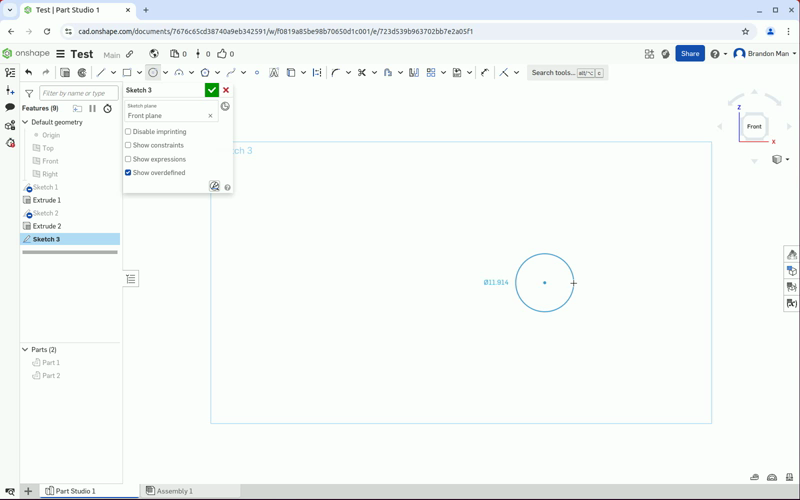
key(esc)
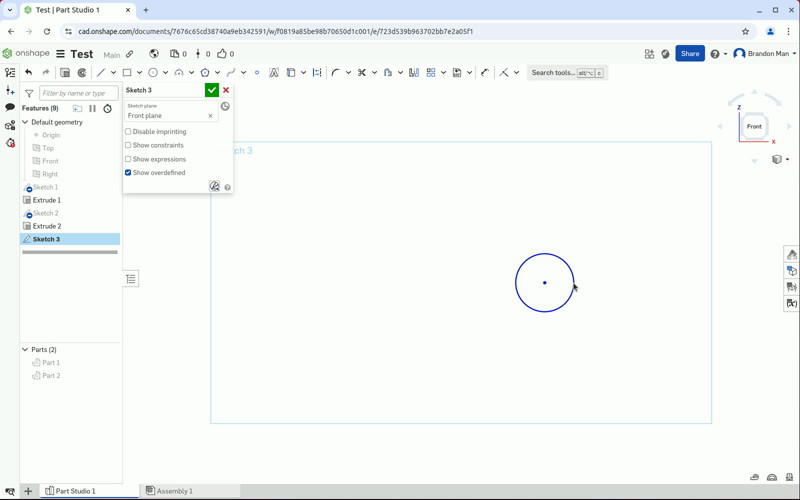
key(c)
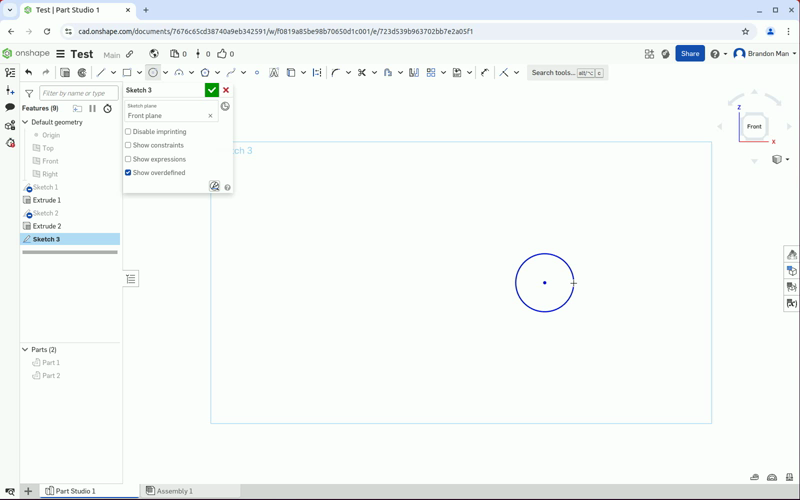
key_down(shift)
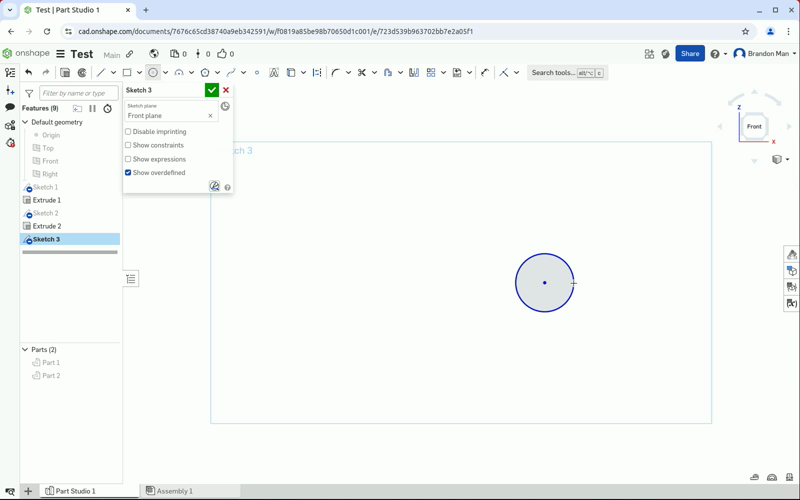
mouse_move(544, 282)
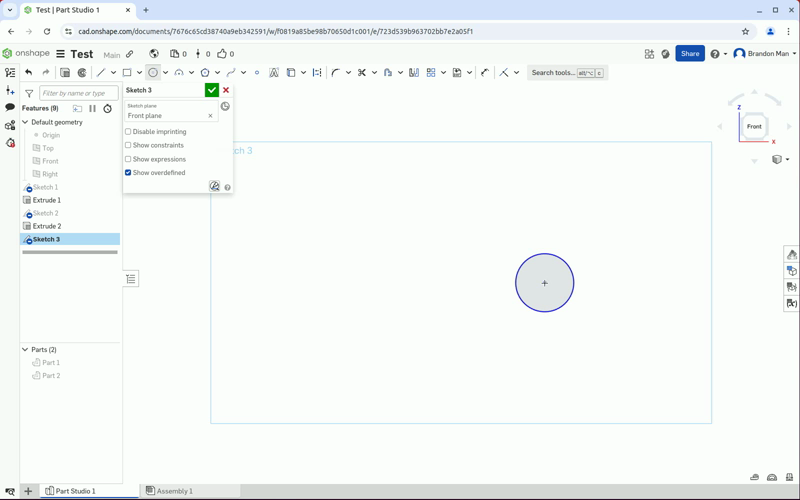
click(544, 282)
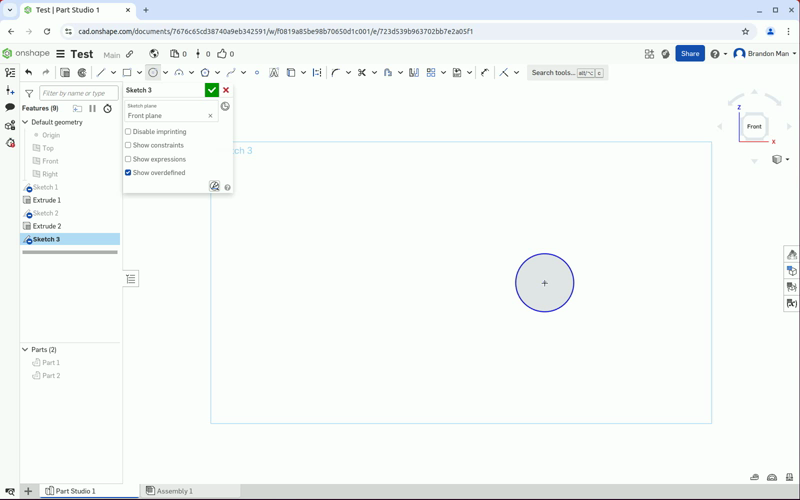
key_up(shift)
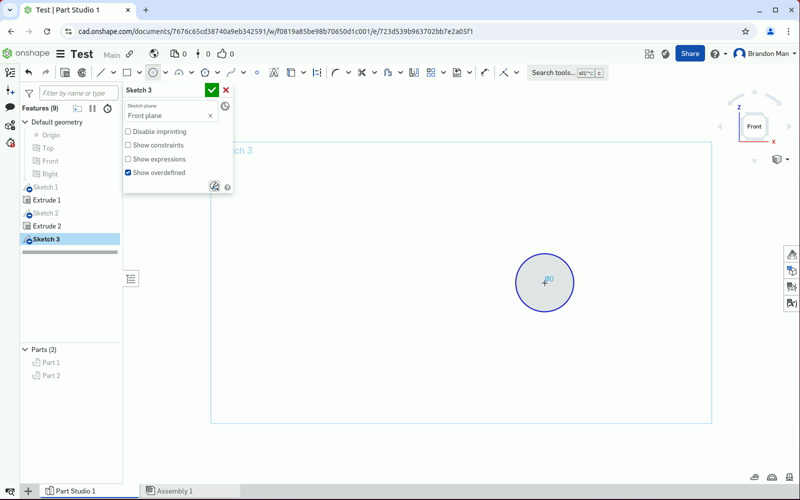
mouse_move(567, 282)
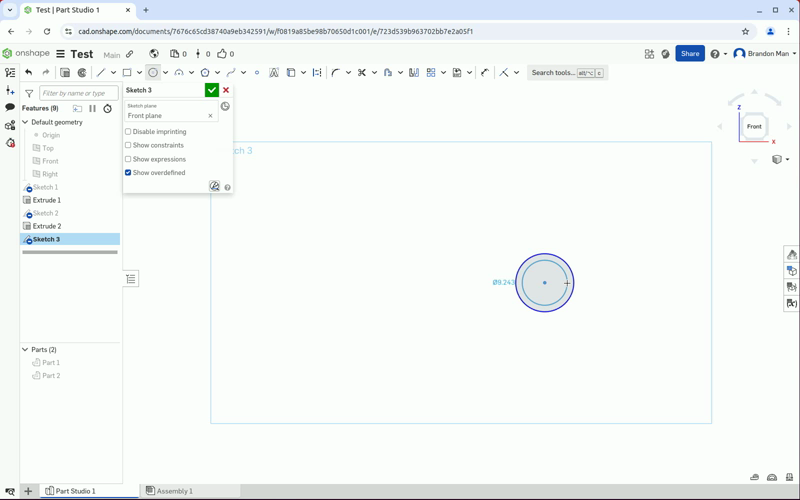
click(567, 282)
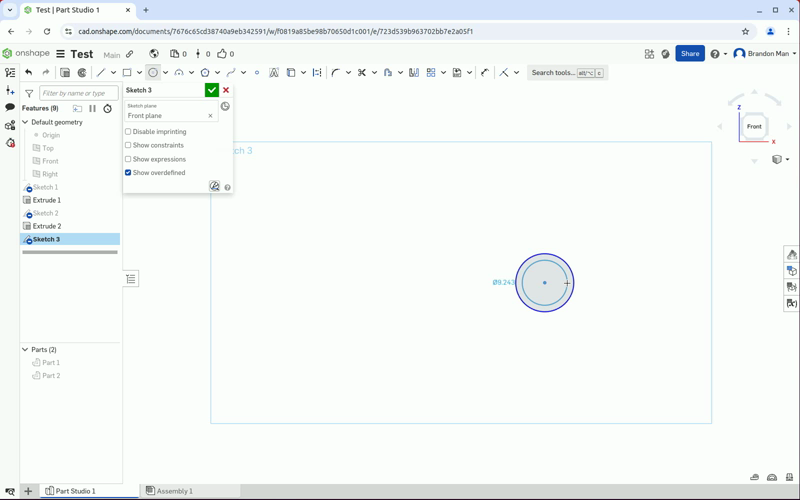
key(esc)
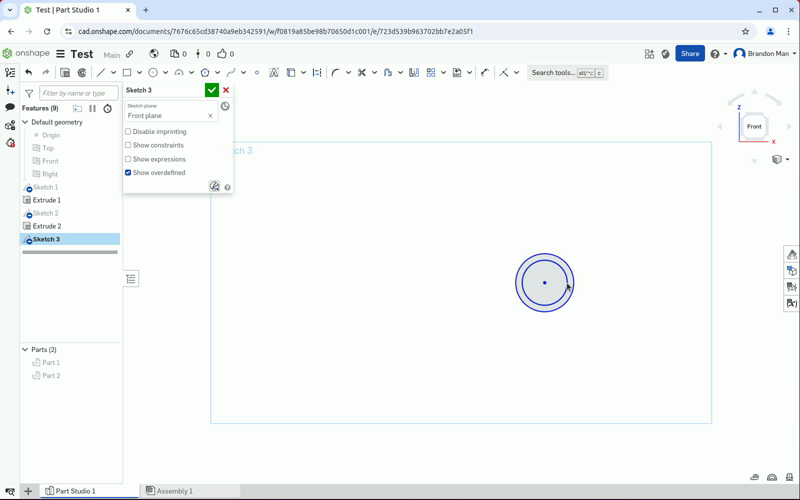
mouse_move(551, 255)
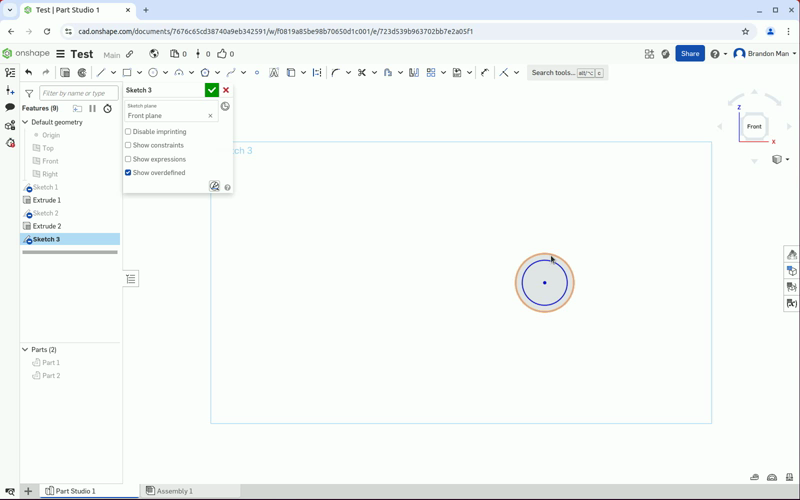
scroll(6)
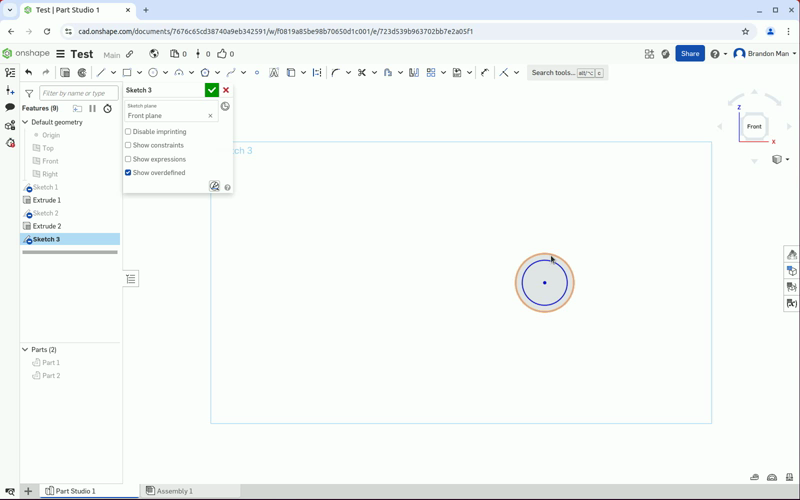
scroll(6)
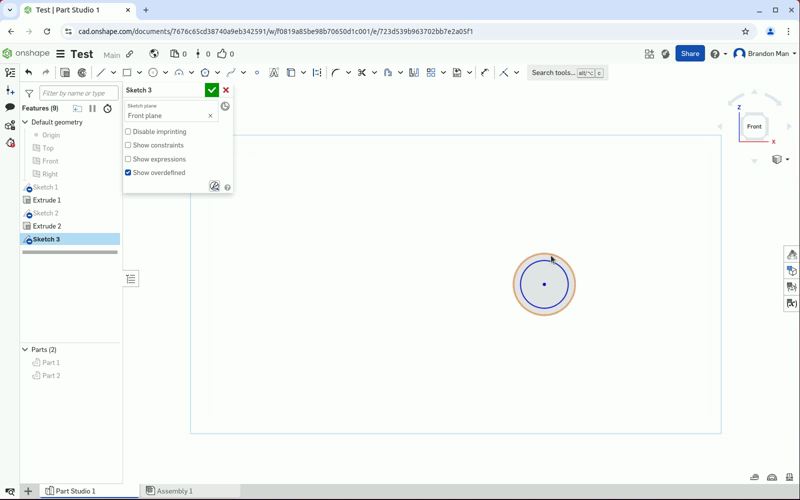
scroll(6)
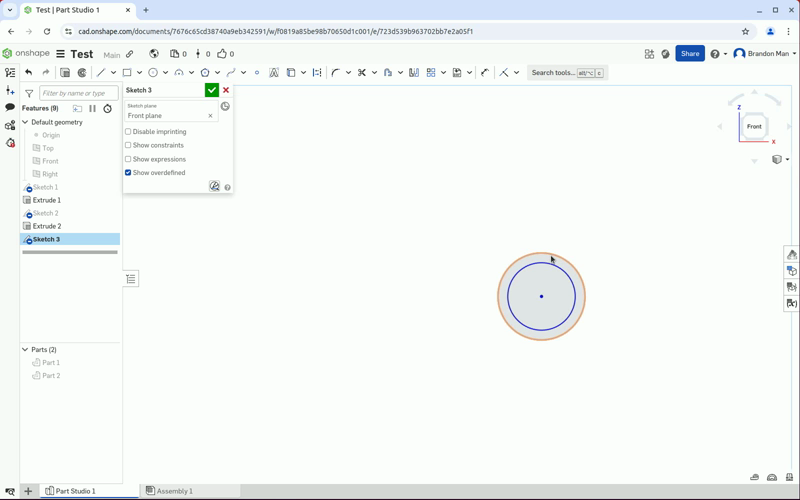
scroll(6)
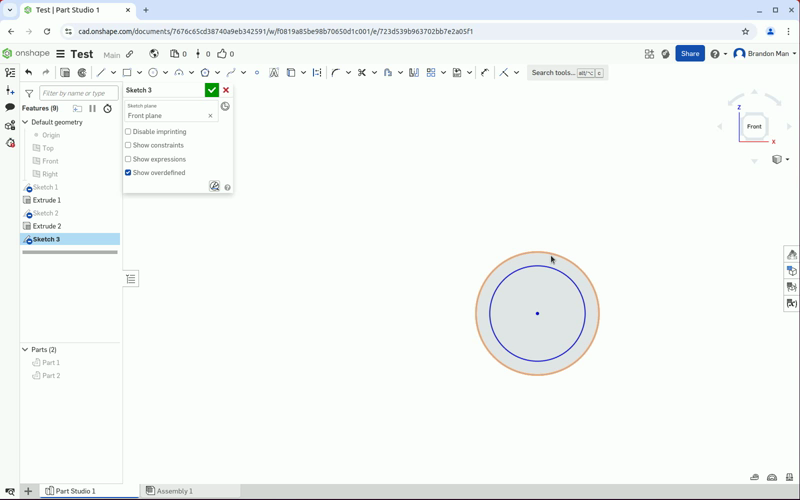
scroll(6)
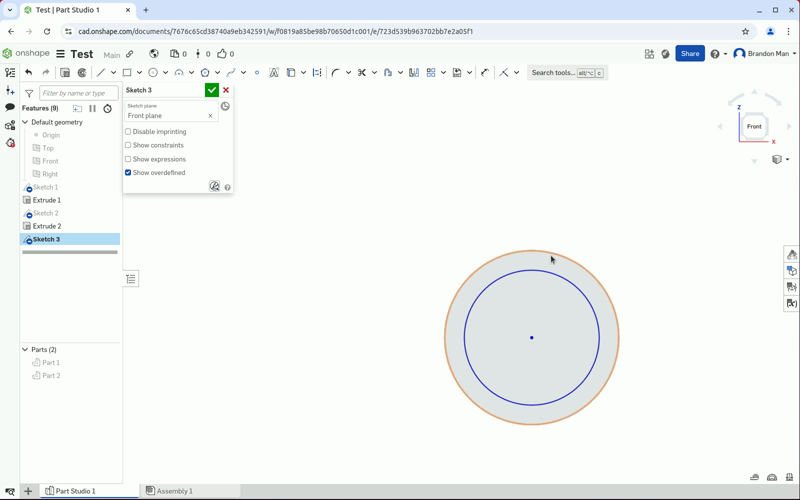
scroll(6)
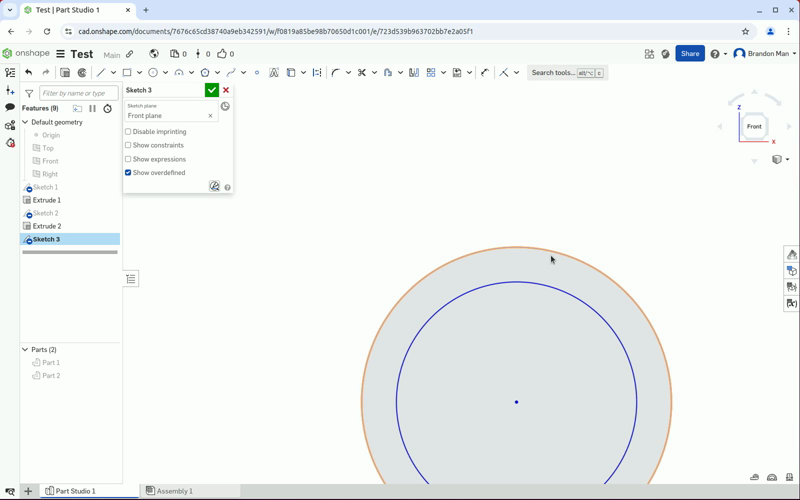
scroll(6)
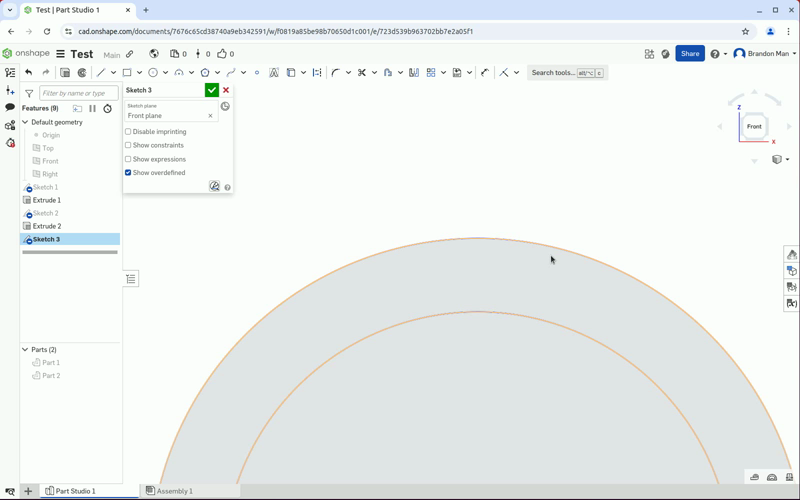
click(551, 255)
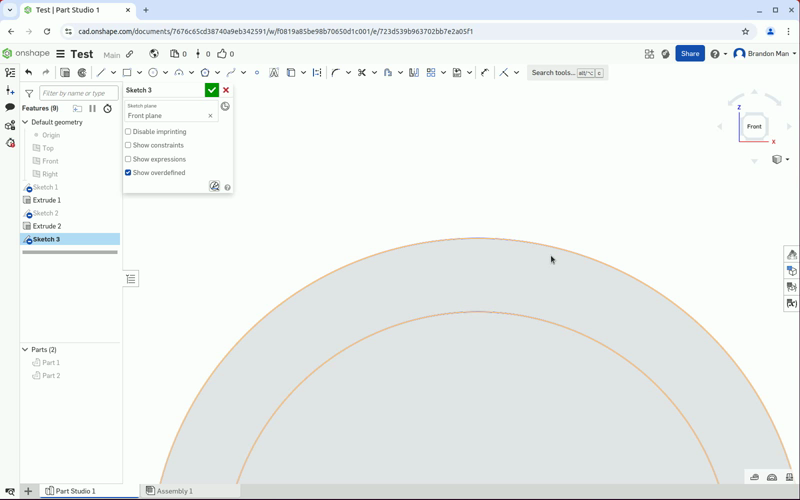
scroll(-6)
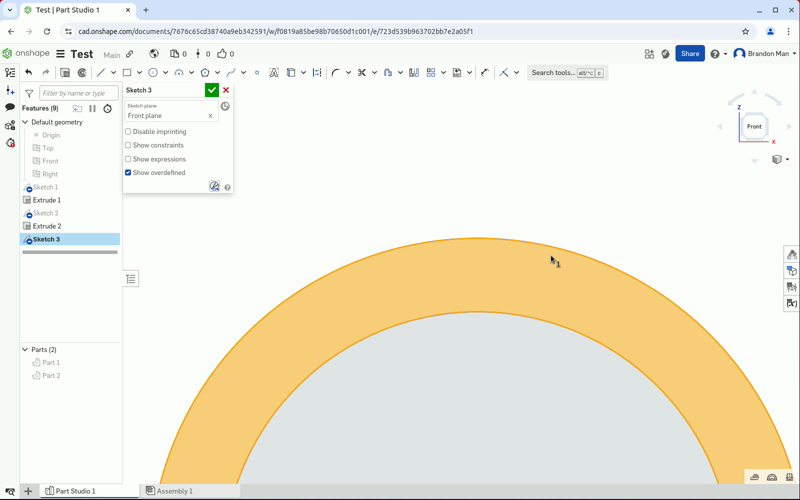
scroll(-6)
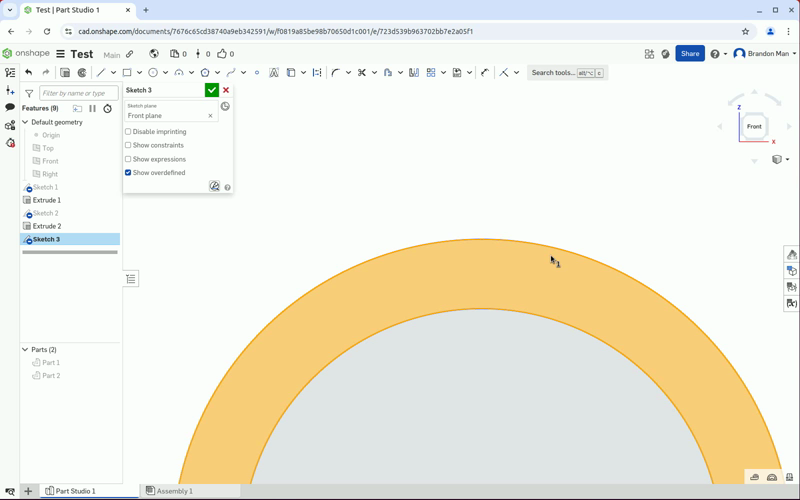
scroll(-6)
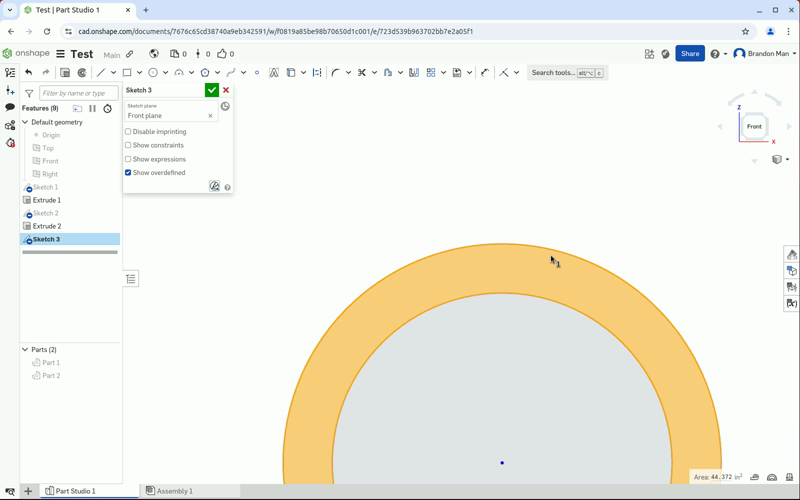
scroll(-6)
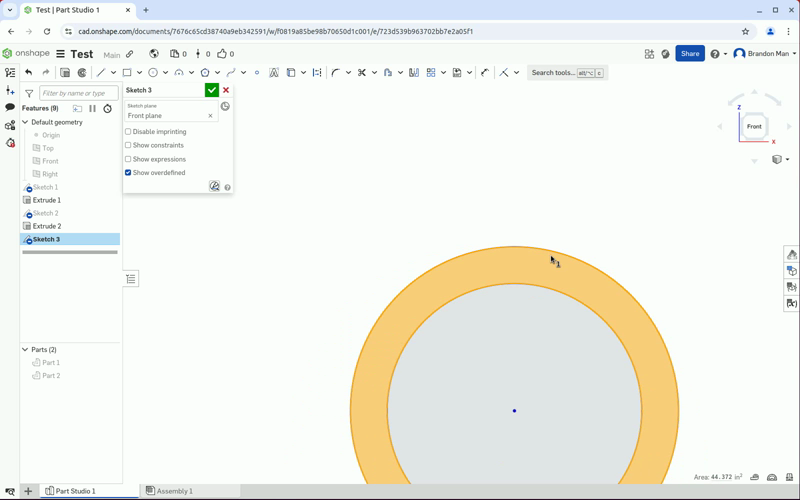
scroll(-6)
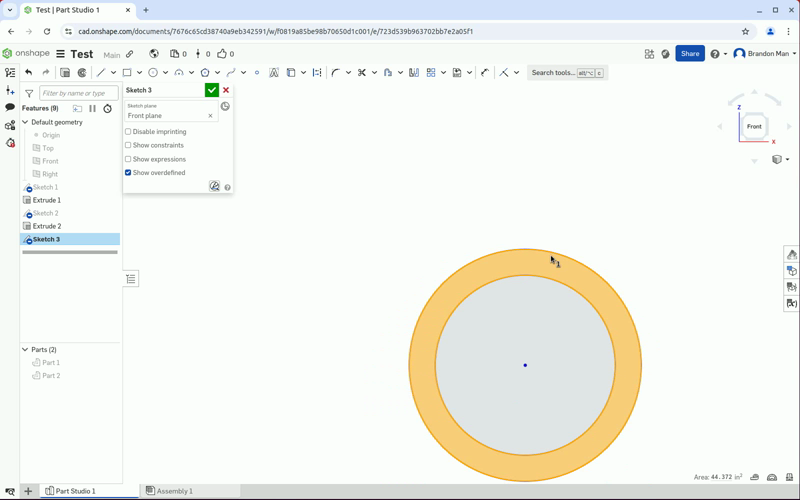
scroll(-6)
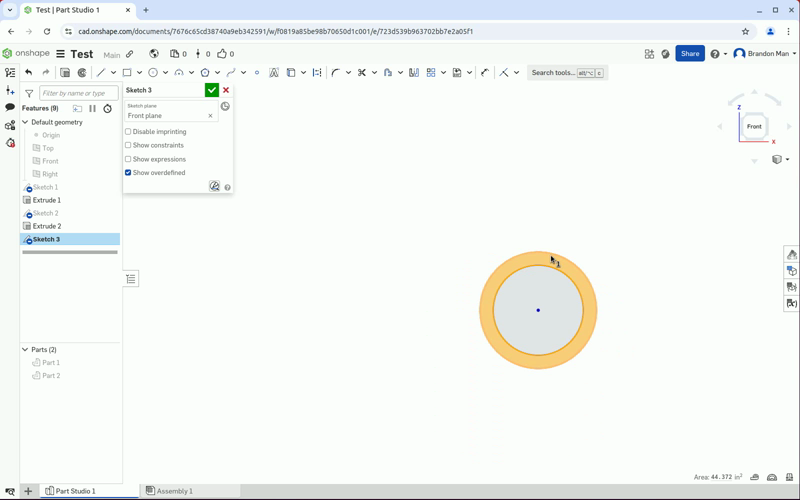
scroll(-6)
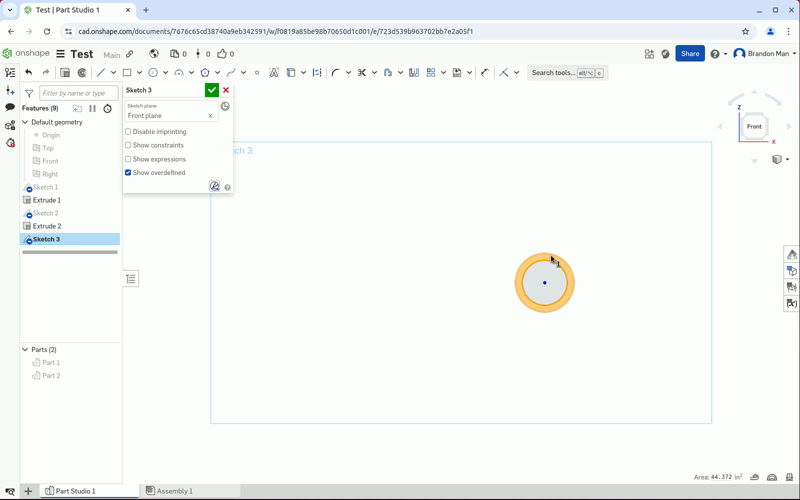
mouse_move(73, 352)
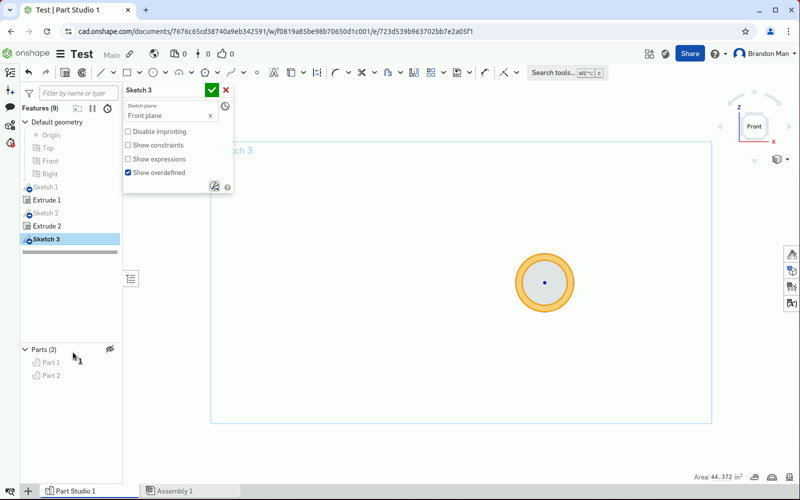
key(shift+y)
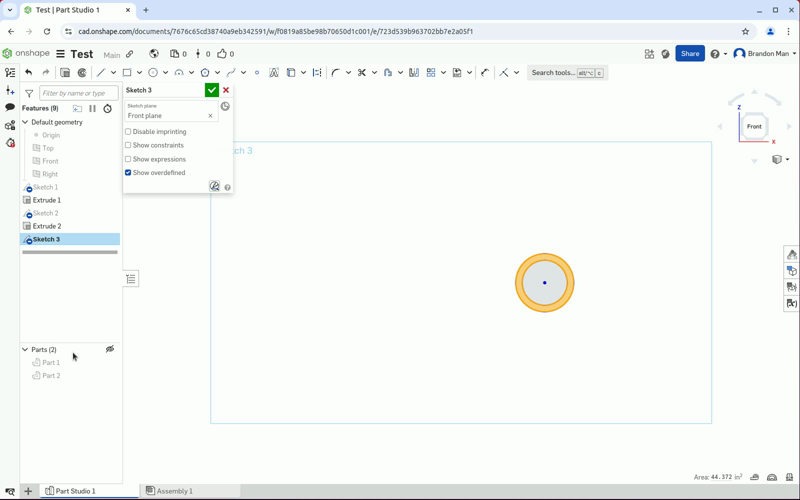
key(shift+e)
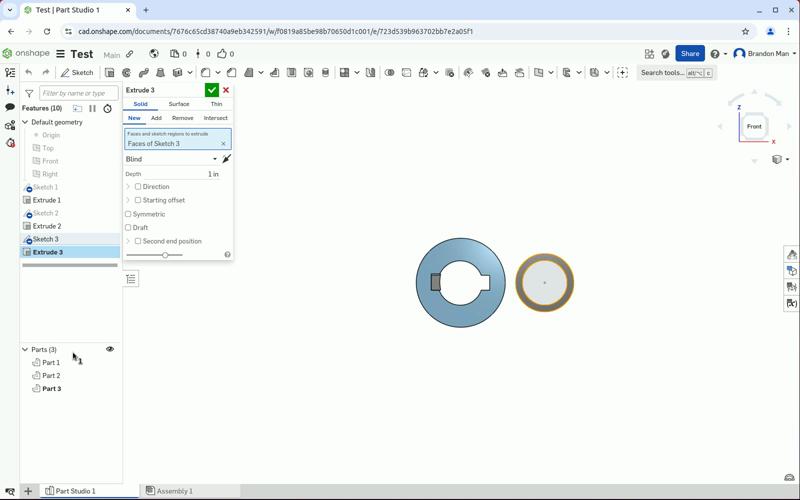
mouse_move(143, 106)
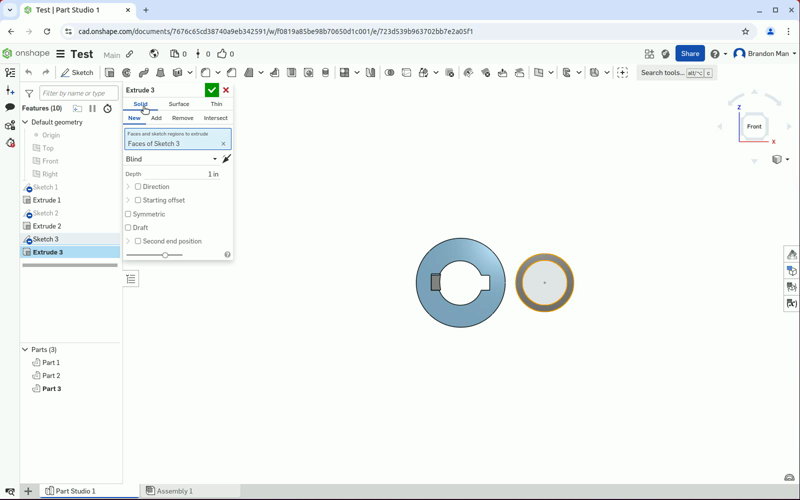
click(143, 106)
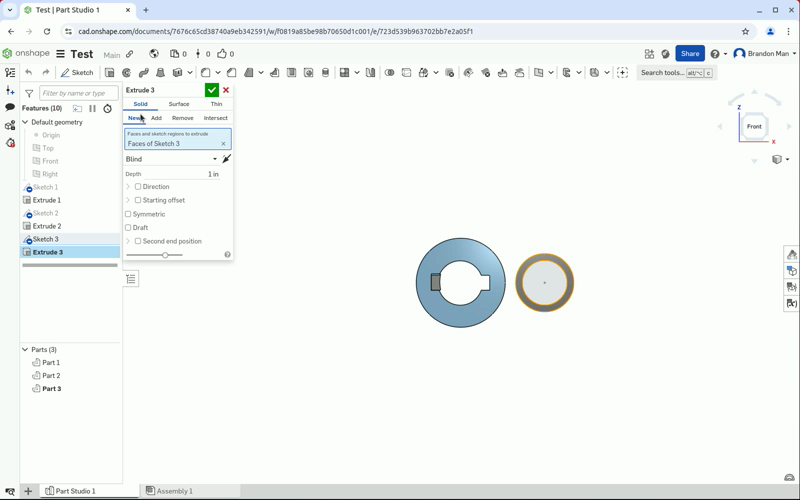
mouse_move(137, 120)
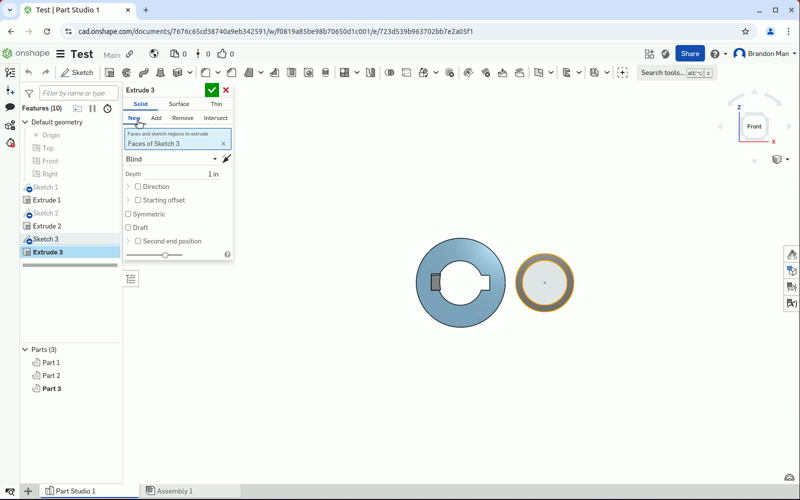
click(137, 120)
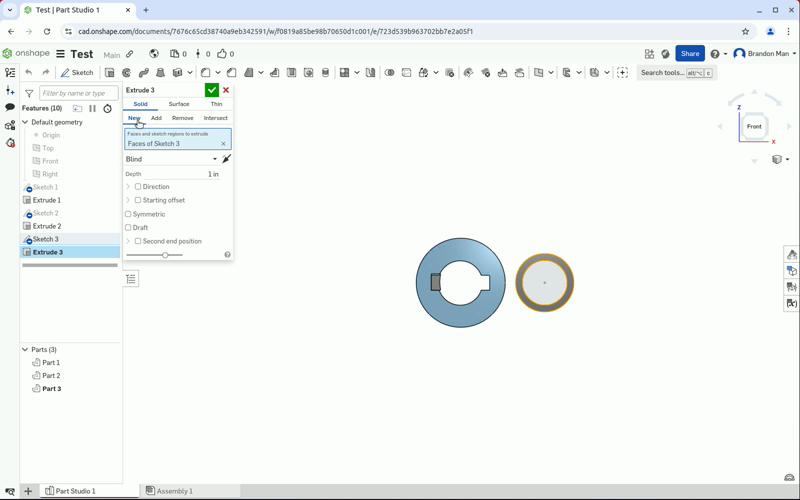
key(tab, 4)
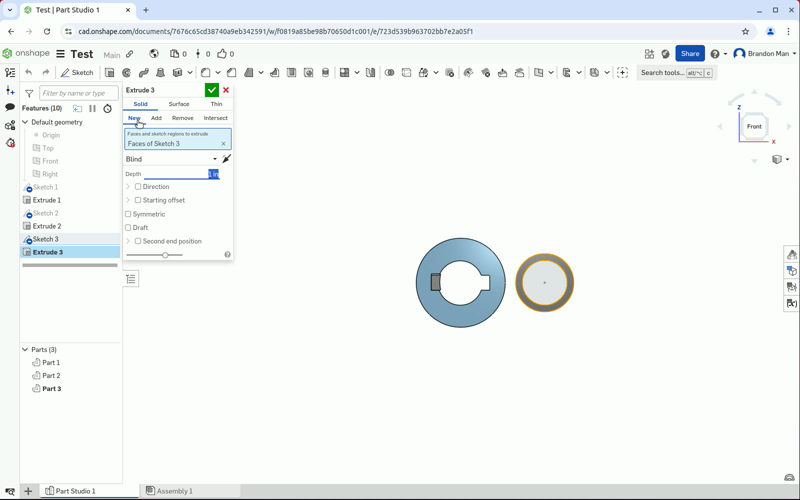
text(7.943)
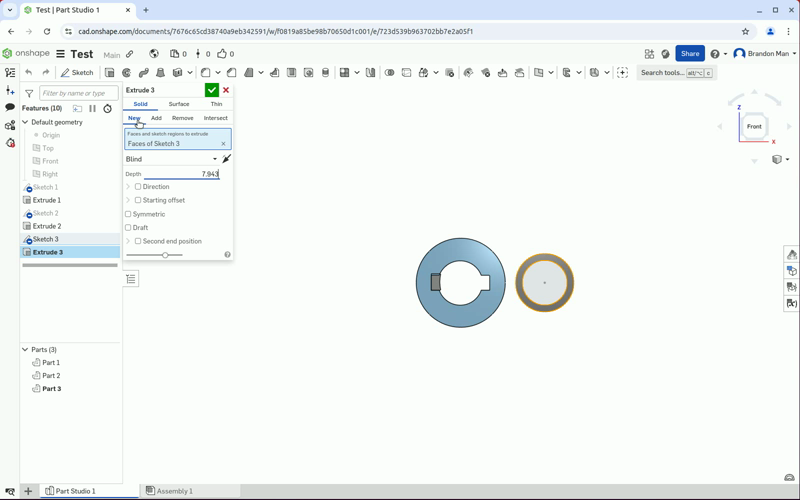
key(enter)
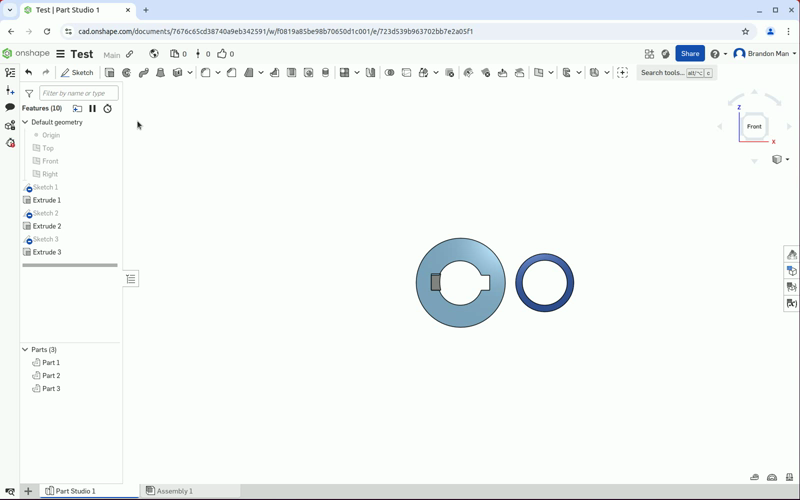
key(shift+h)
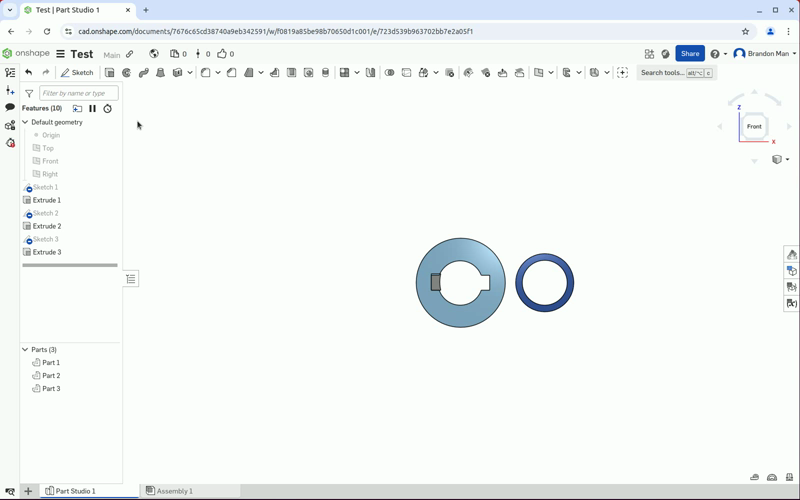
key(shift+h)
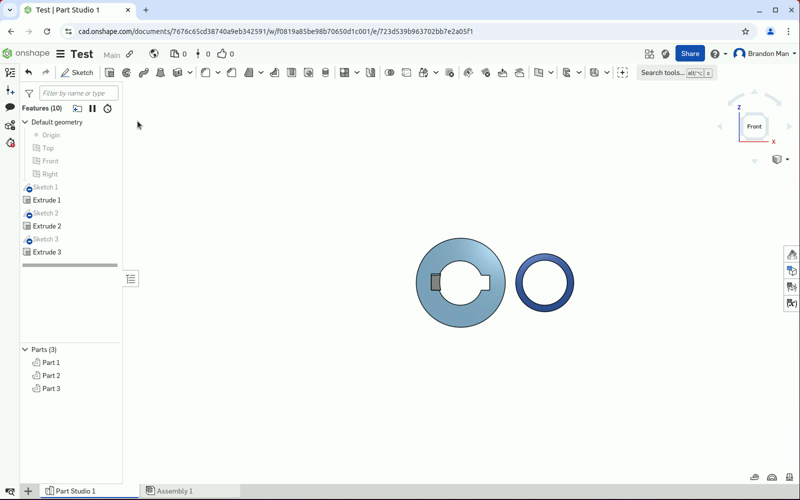
mouse_move(73, 189)
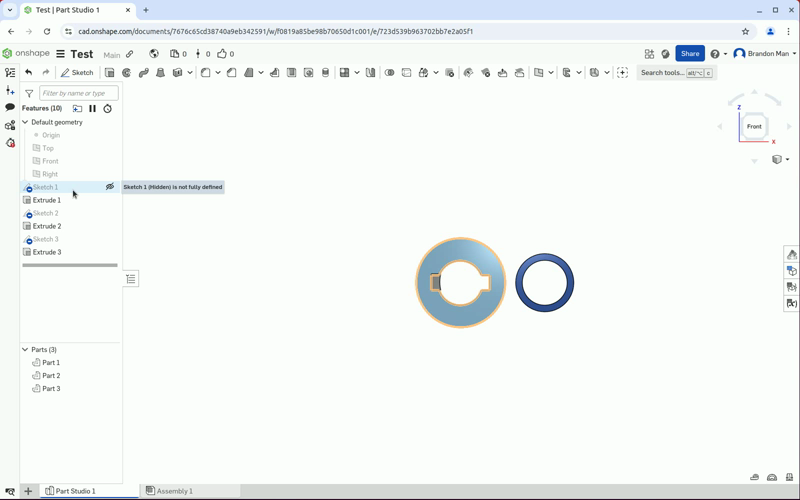
click(73, 189)
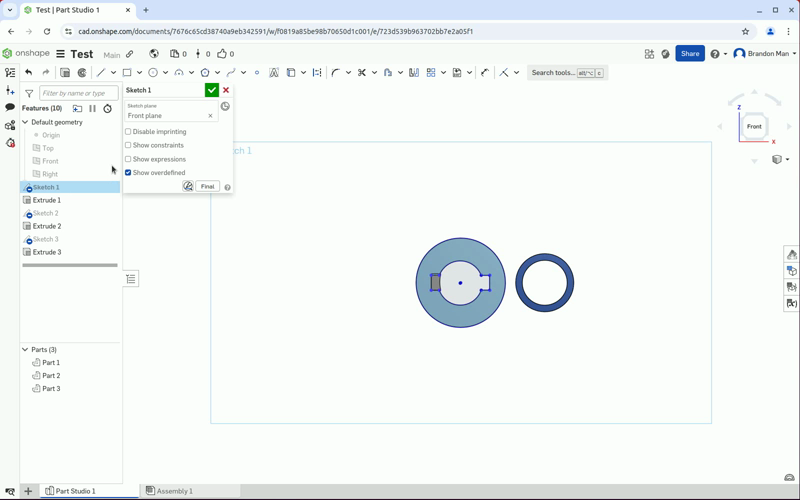
mouse_move(229, 92)
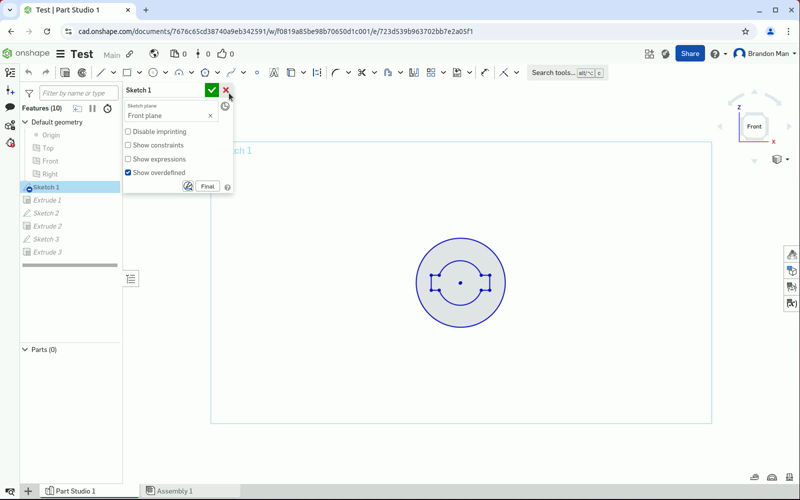
click(229, 92)
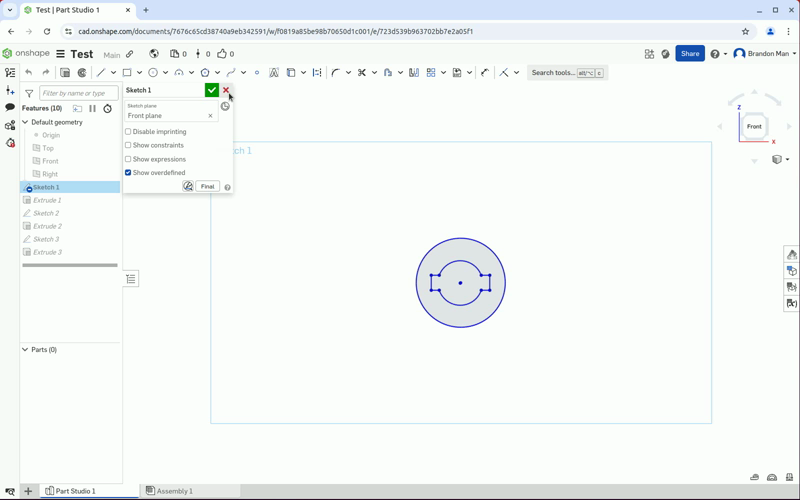
key(shift+s)
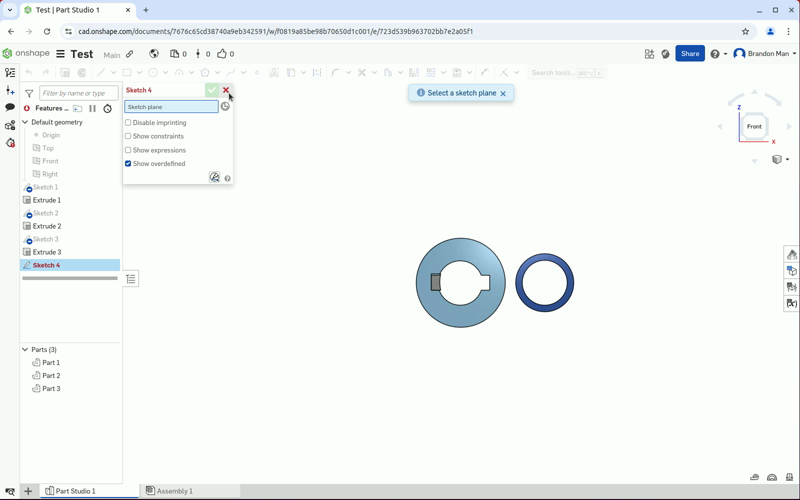
mouse_move(73, 163)
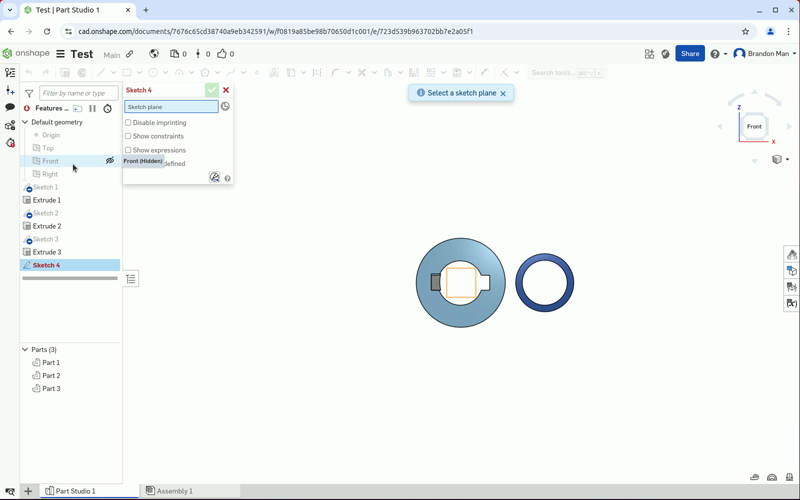
click(73, 163)
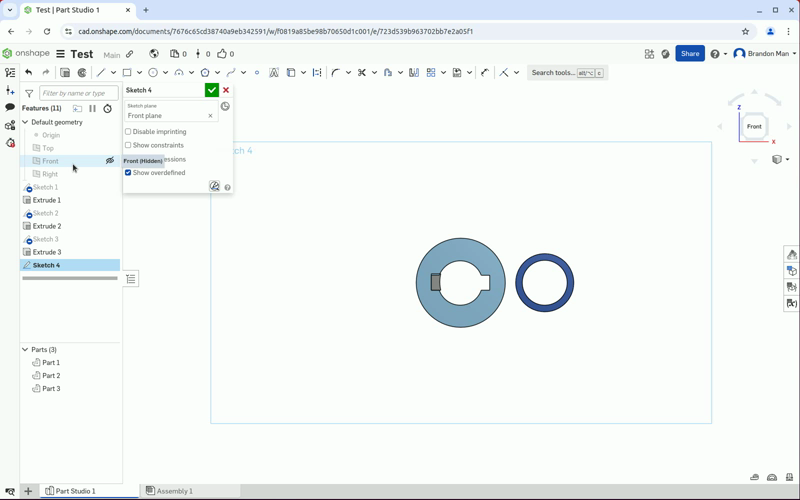
mouse_move(73, 352)
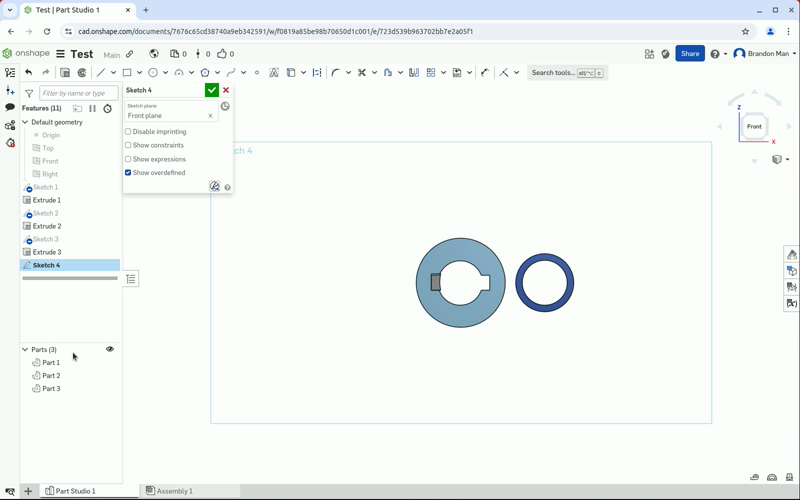
key(y)
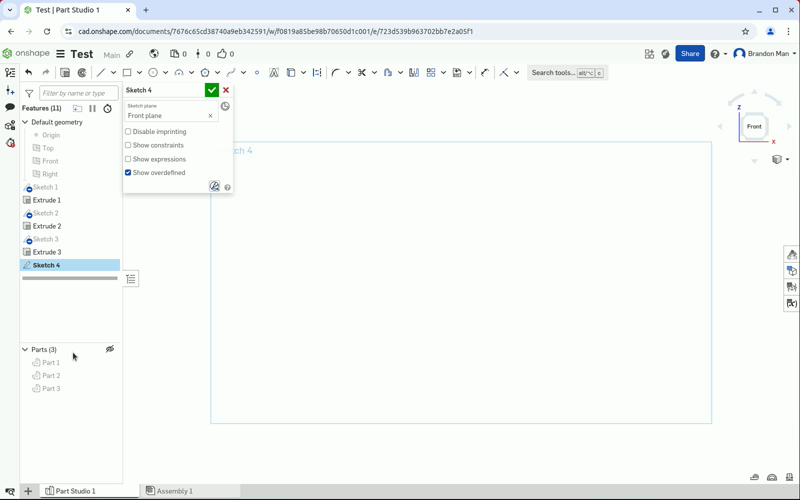
key(l)
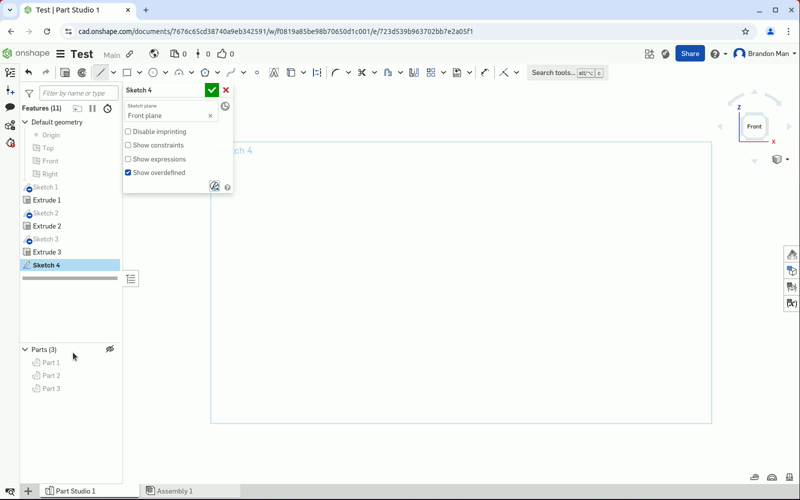
key_down(shift)
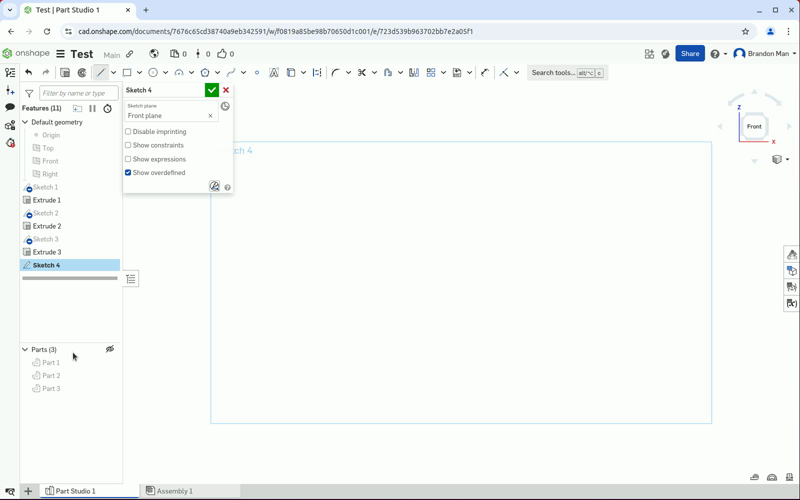
mouse_move(468, 326)
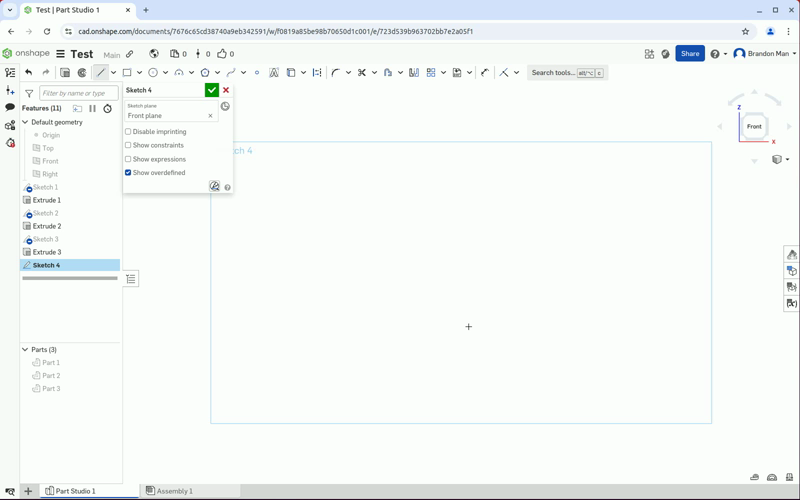
click(468, 326)
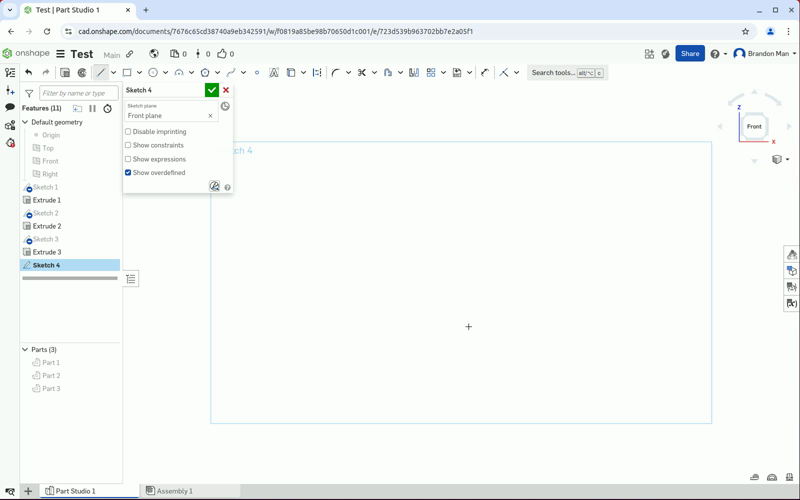
key_up(shift)
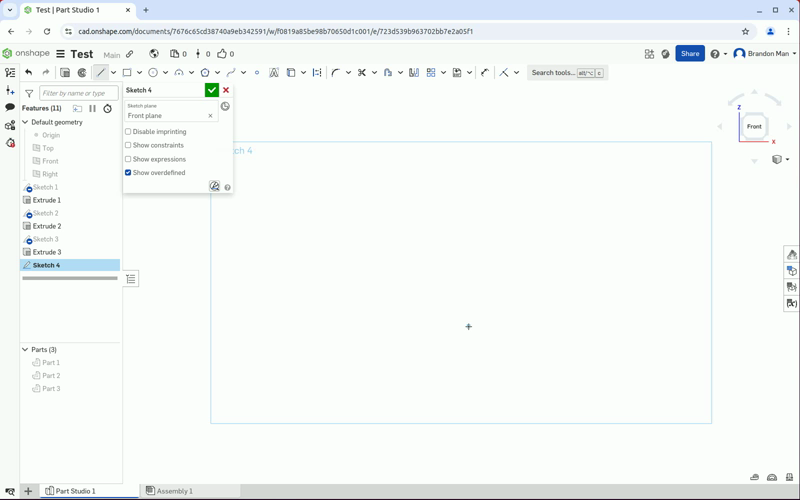
key_down(shift)
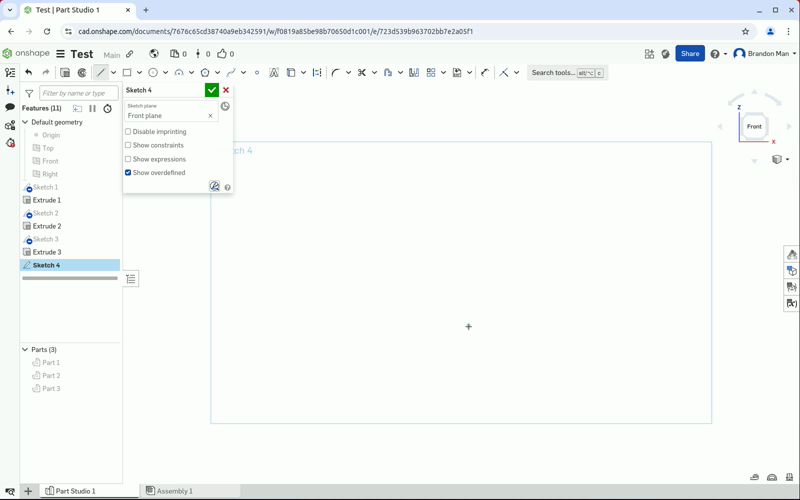
mouse_move(549, 311)
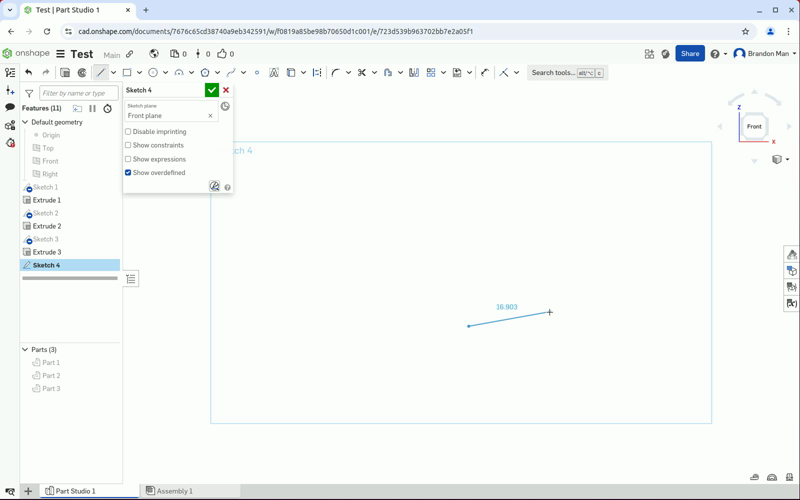
click(549, 311)
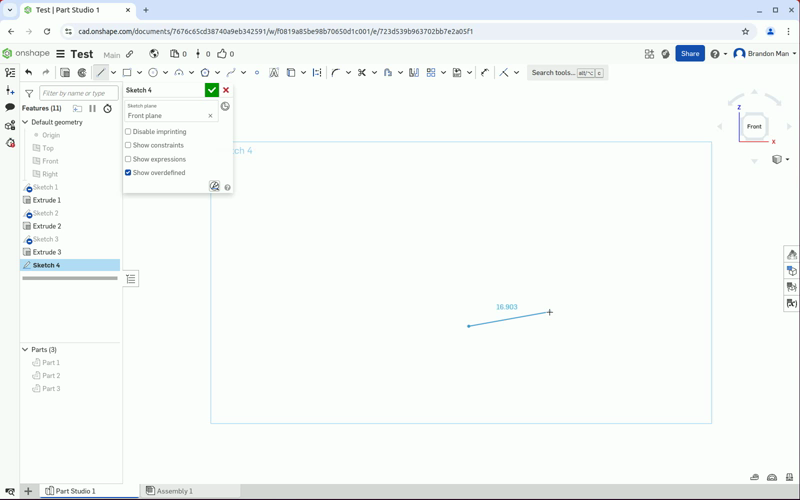
key_up(shift)
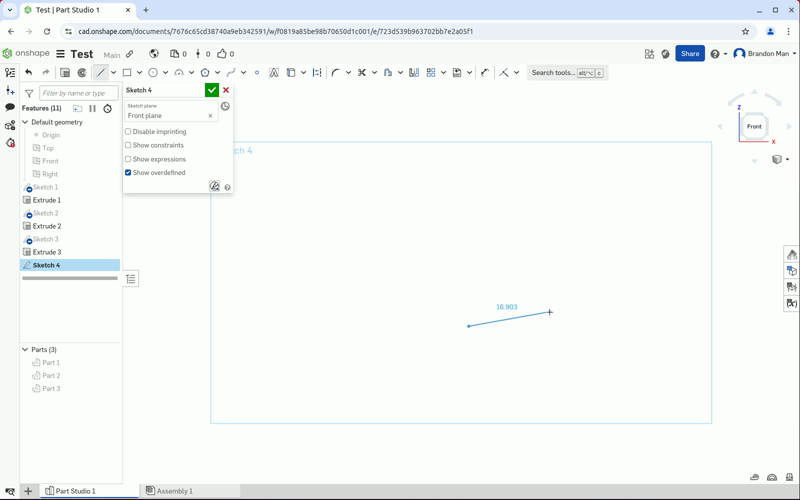
key(esc)
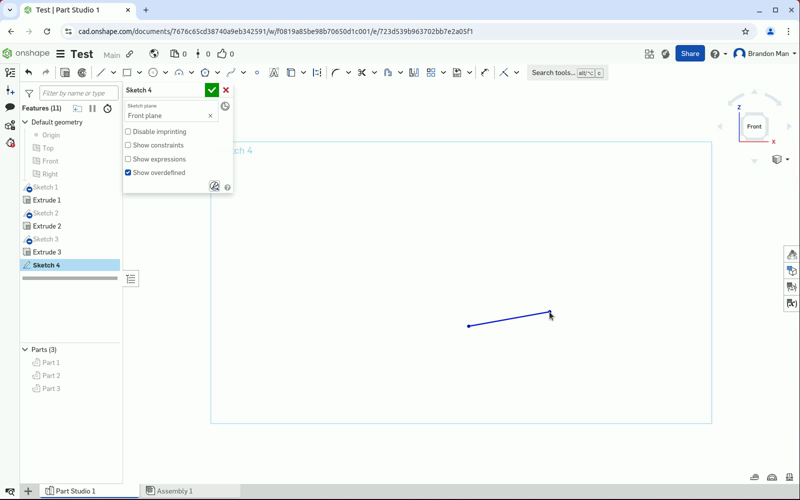
key(a)
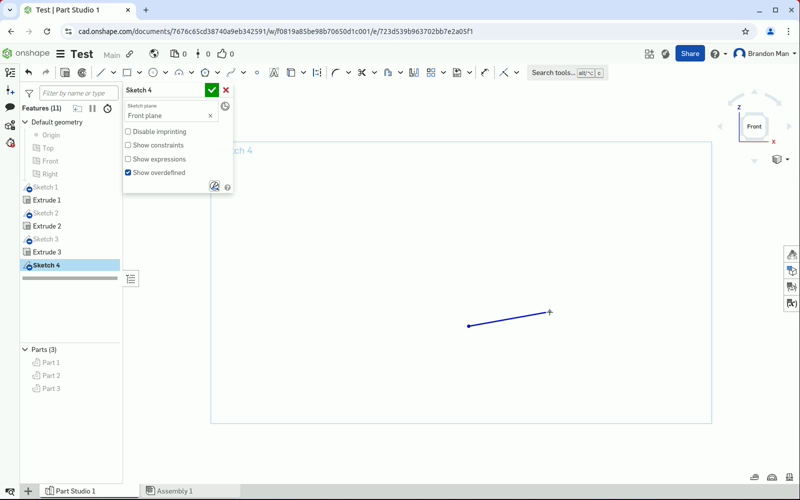
mouse_move(549, 311)
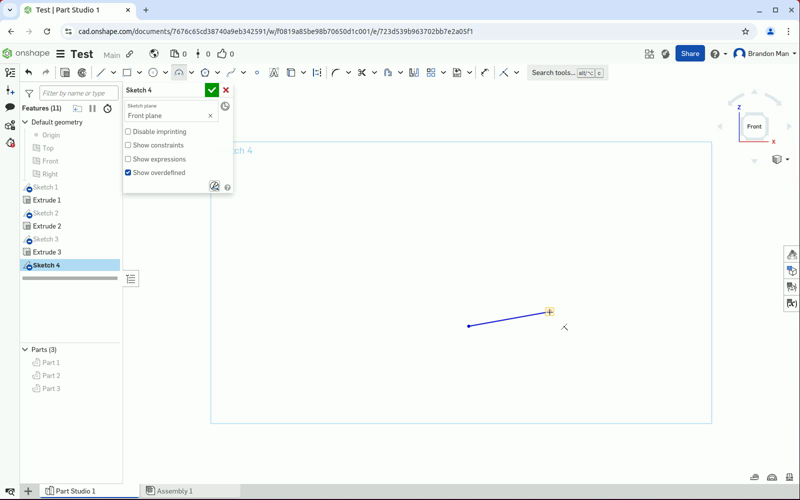
click(549, 311)
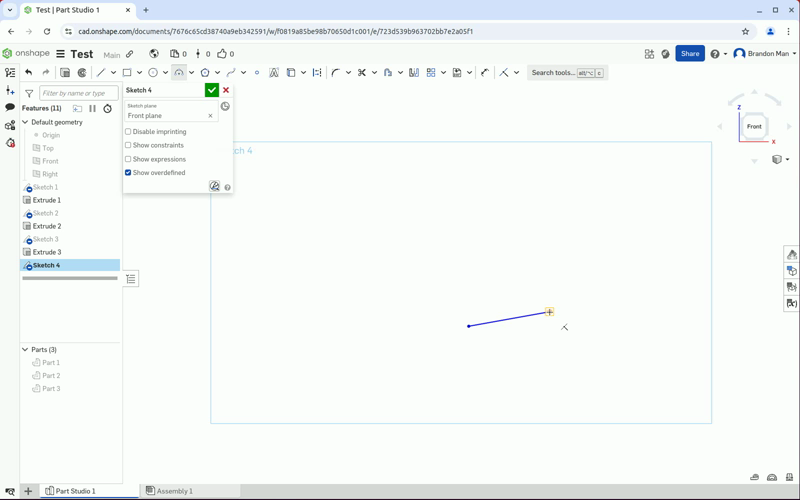
key_down(shift)
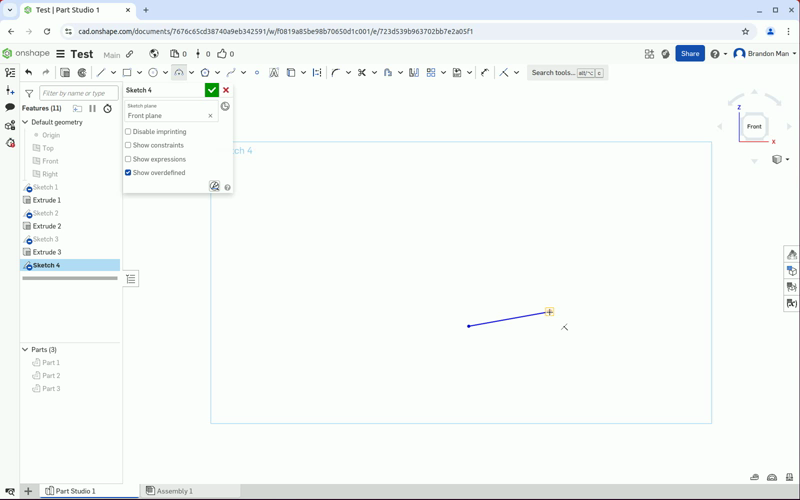
mouse_move(549, 253)
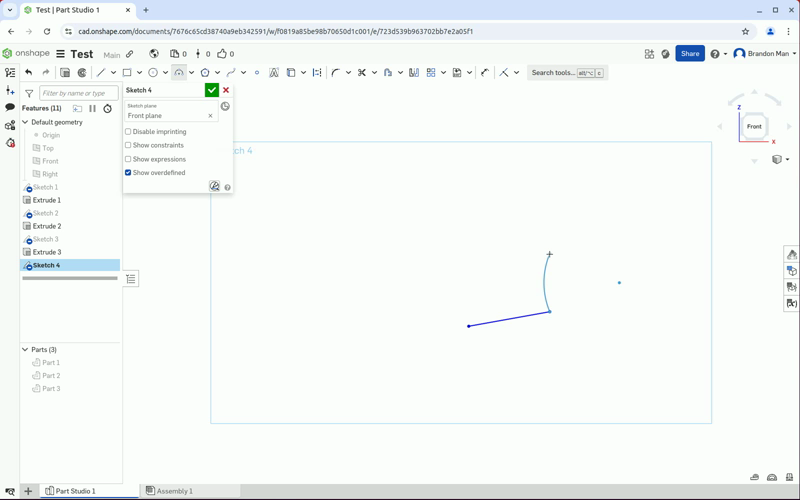
click(549, 253)
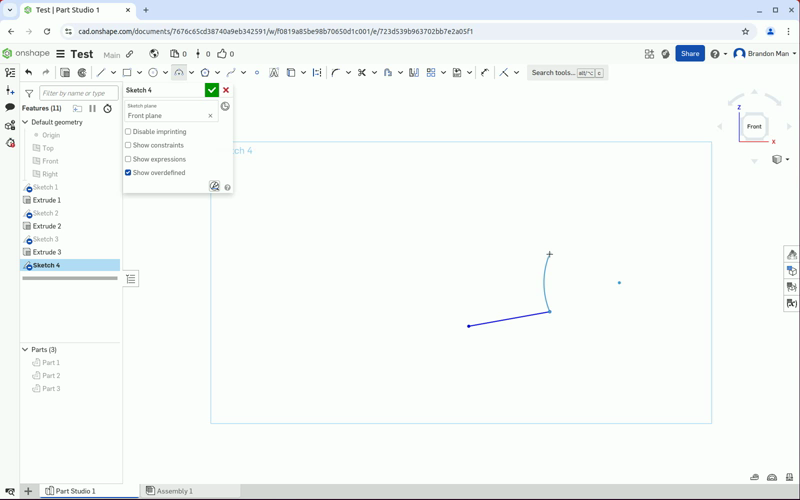
mouse_move(515, 282)
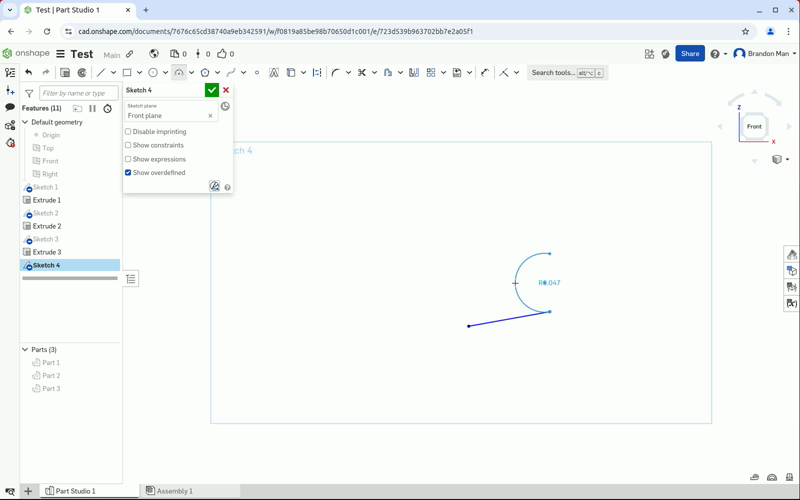
click(515, 282)
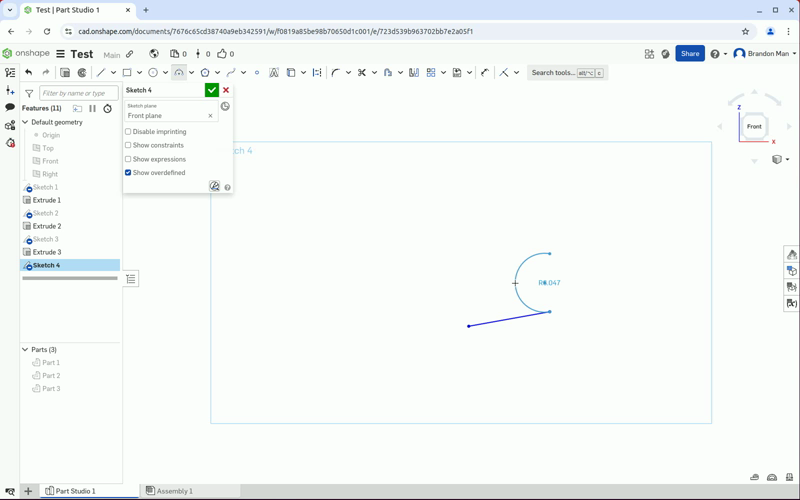
key_up(shift)
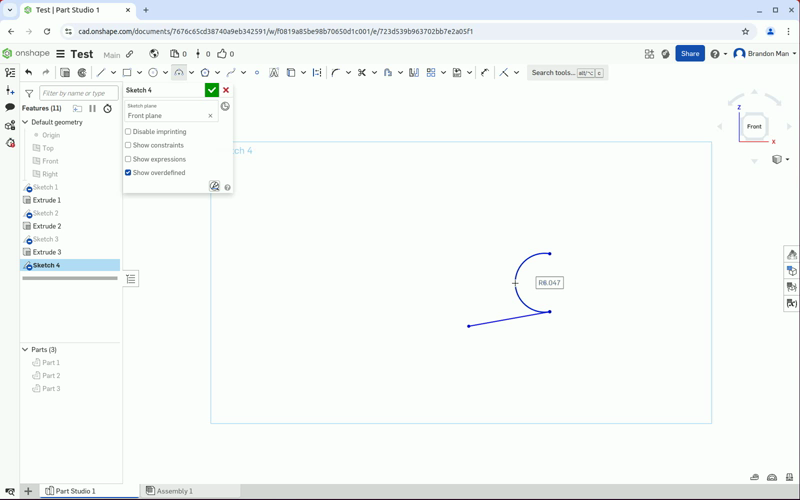
key(esc)
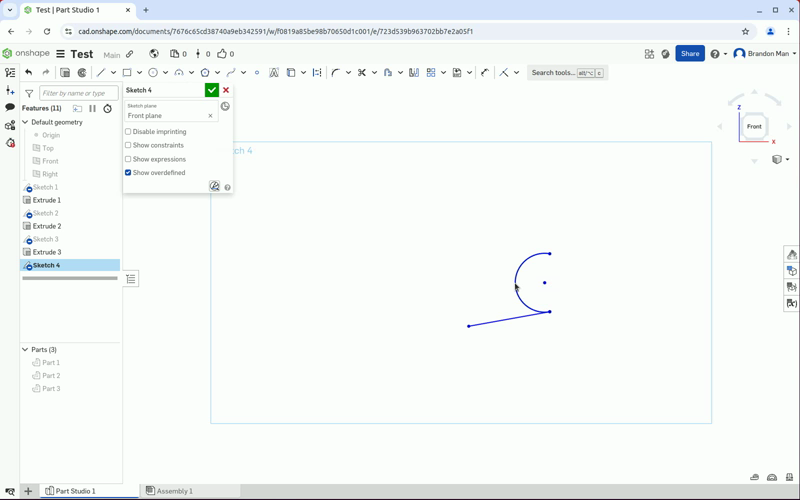
key(l)
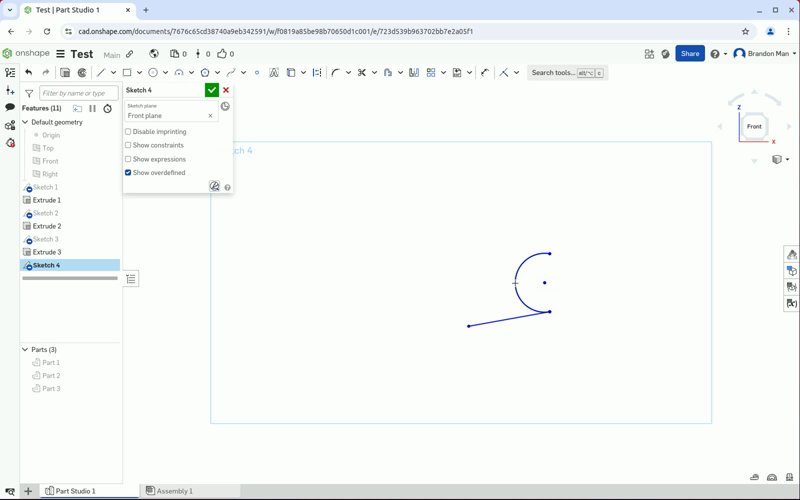
mouse_move(549, 253)
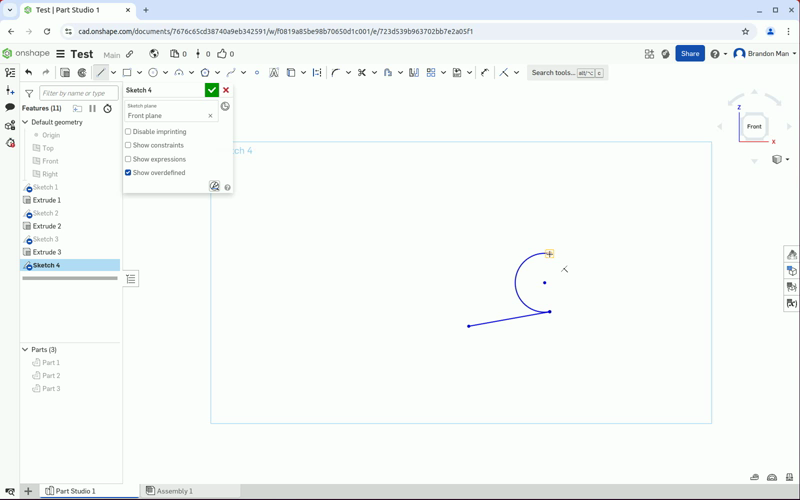
click(549, 253)
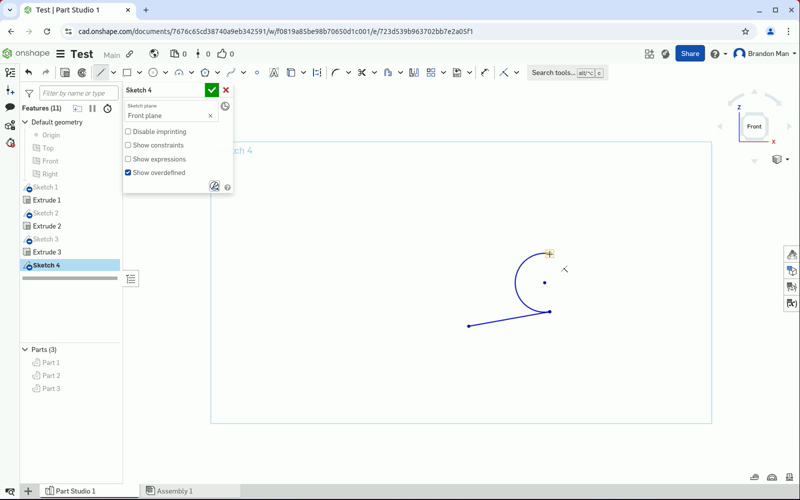
key_down(shift)
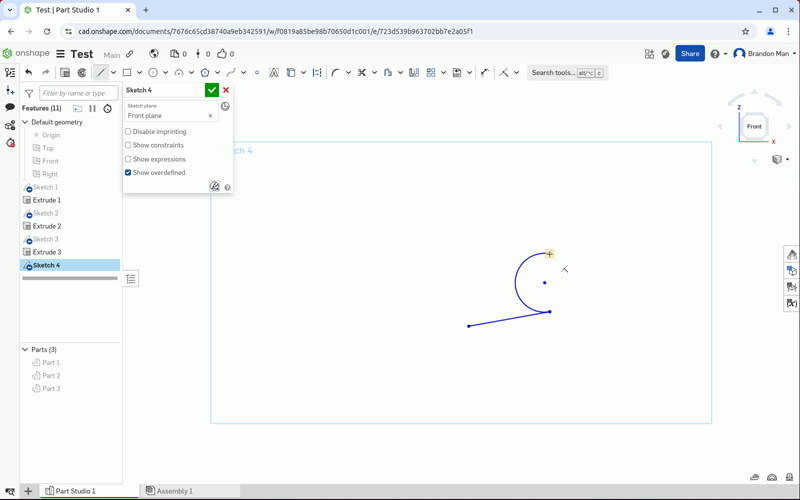
mouse_move(468, 239)
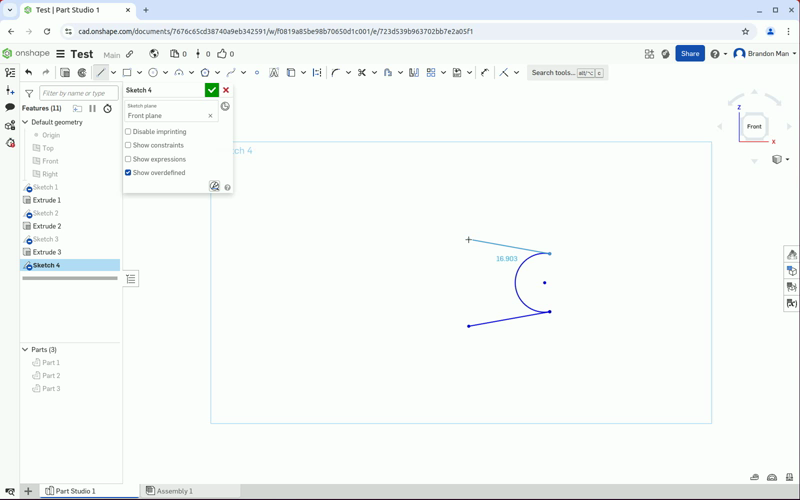
click(468, 239)
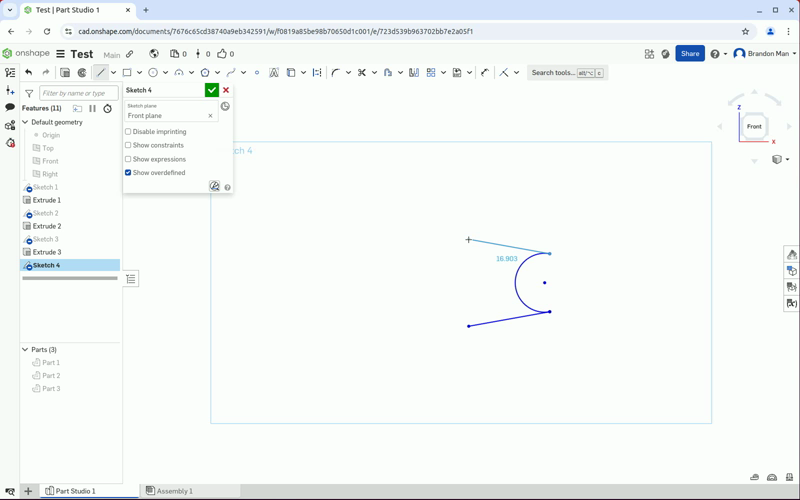
key_up(shift)
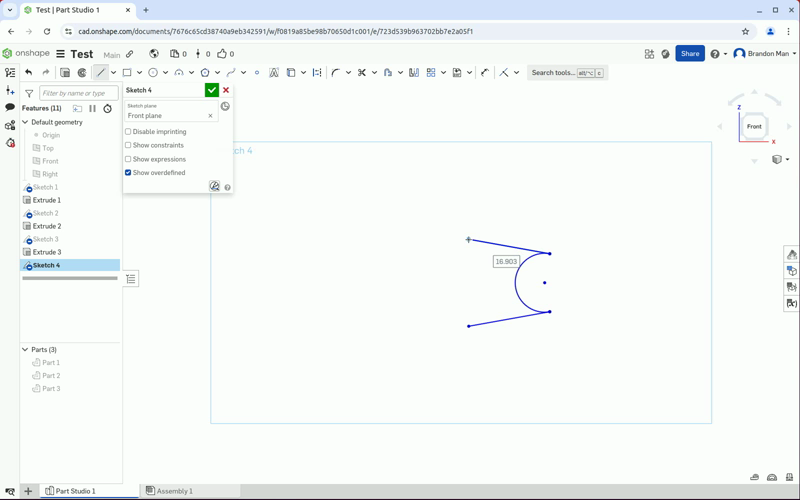
key(esc)
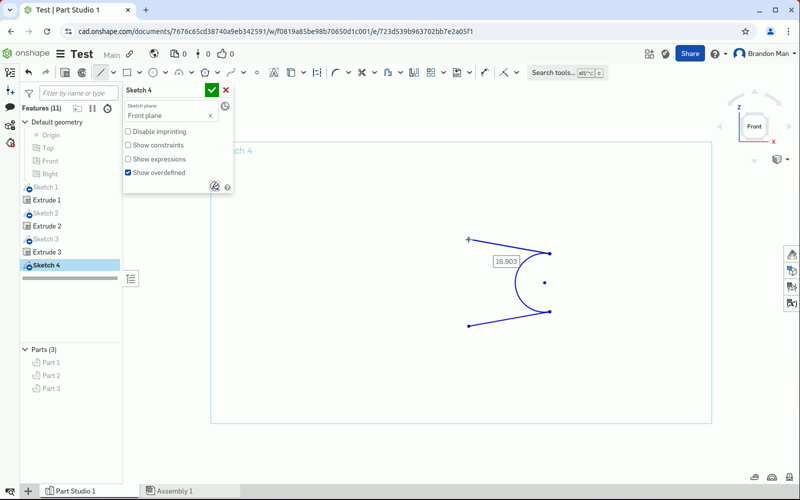
key(a)
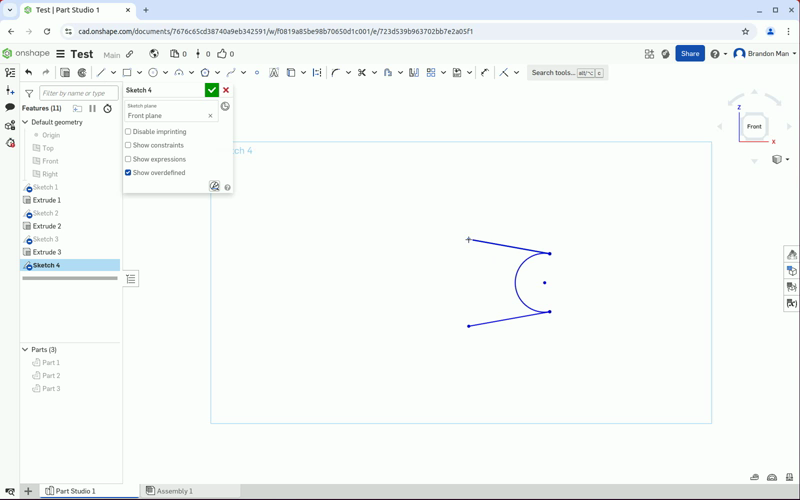
mouse_move(468, 239)
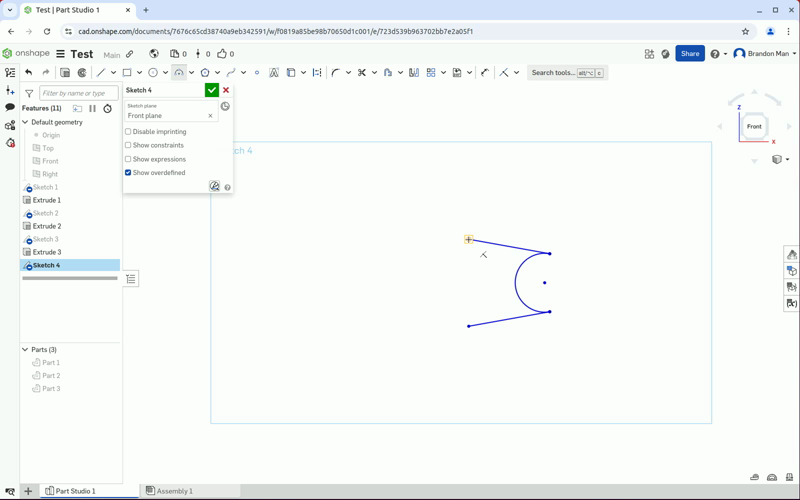
click(468, 239)
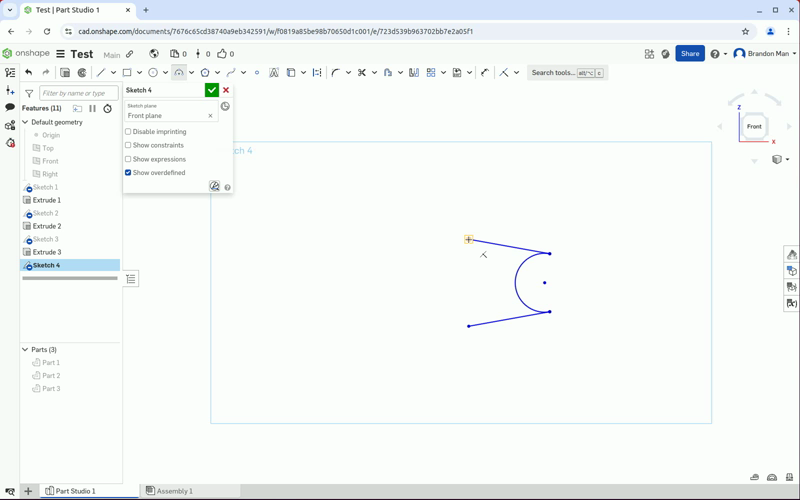
mouse_move(468, 326)
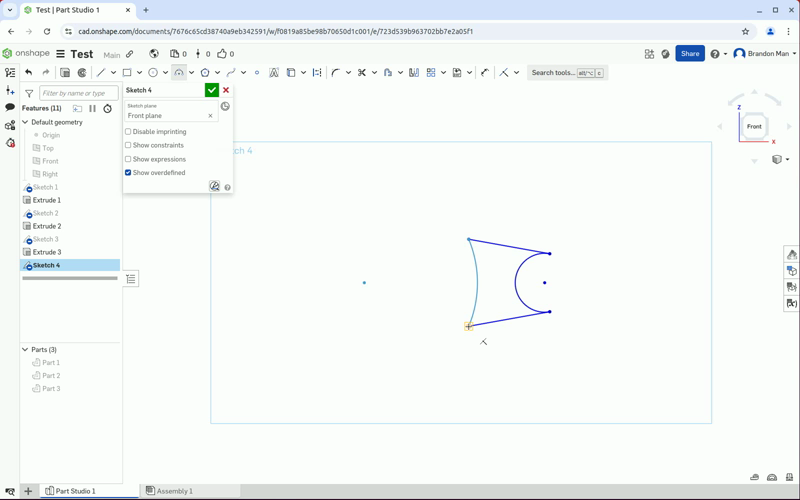
click(468, 326)
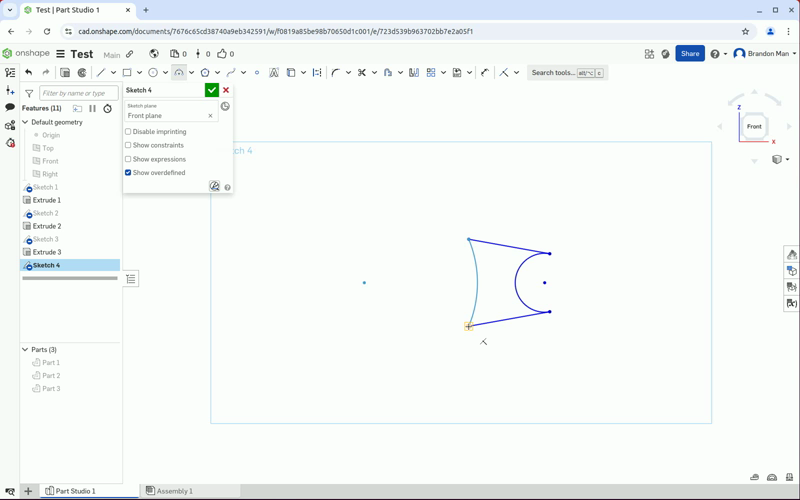
key_down(shift)
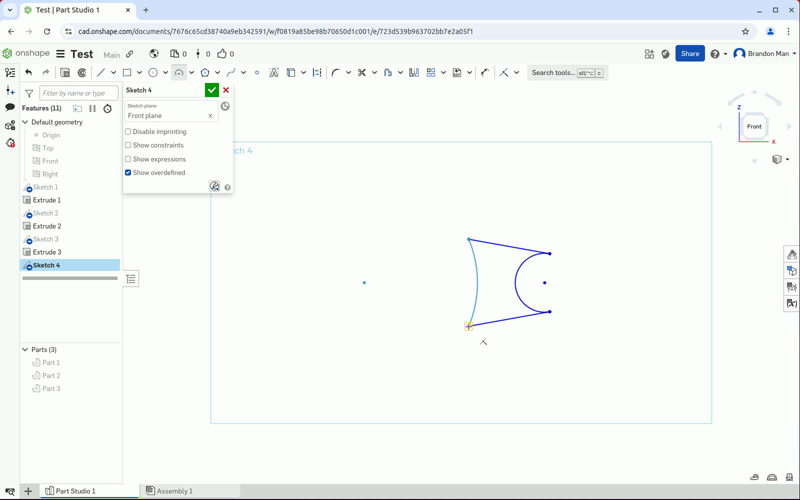
mouse_move(505, 282)
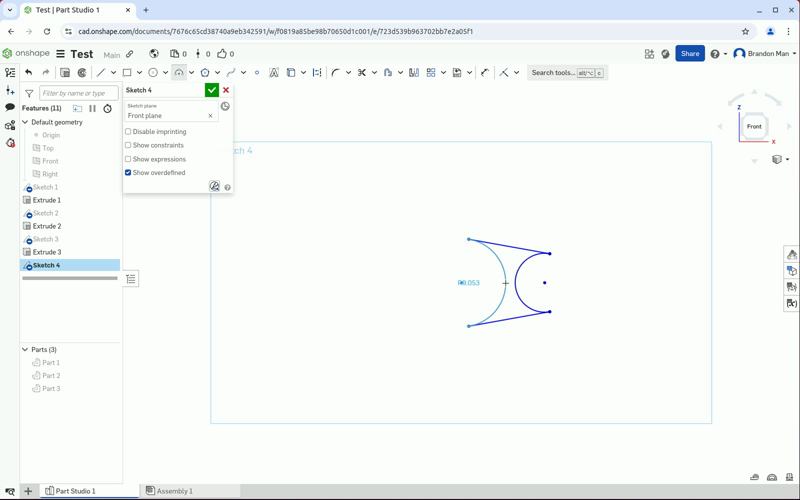
click(505, 282)
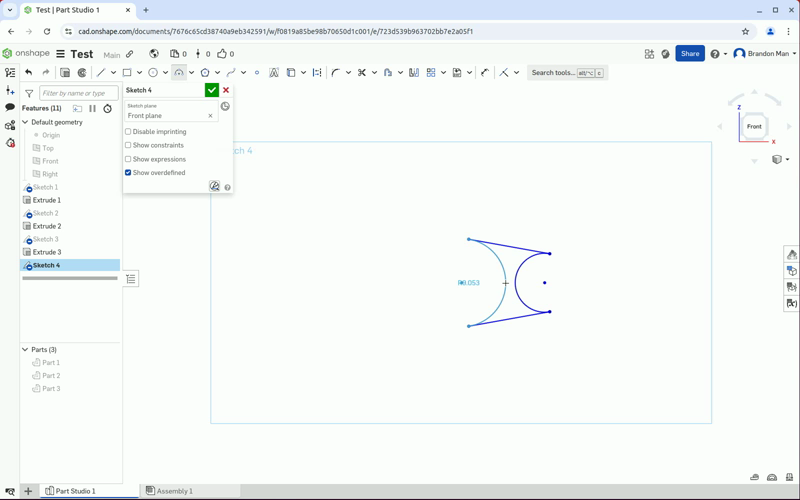
key_up(shift)
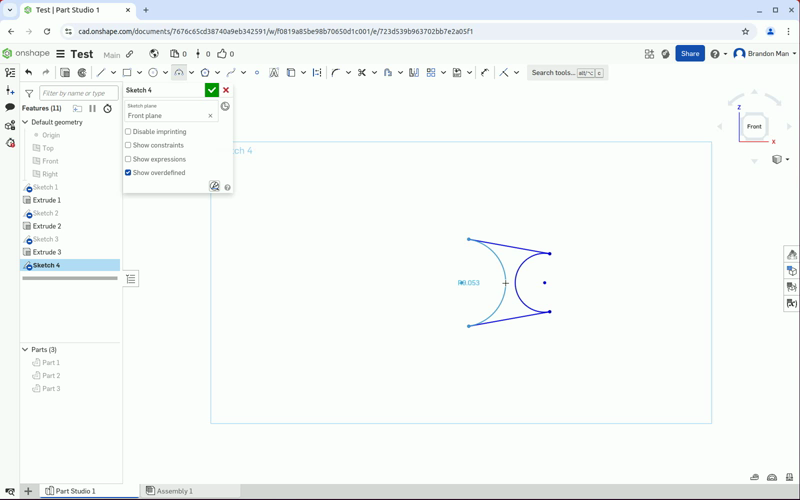
key(esc)
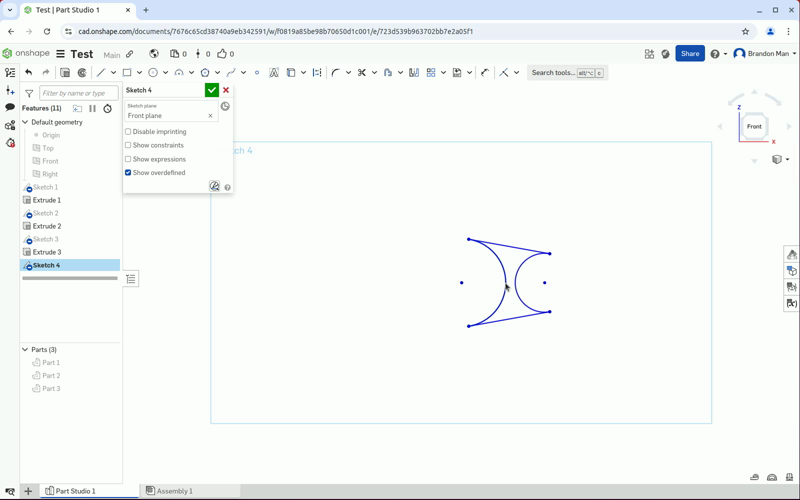
mouse_move(492, 250)
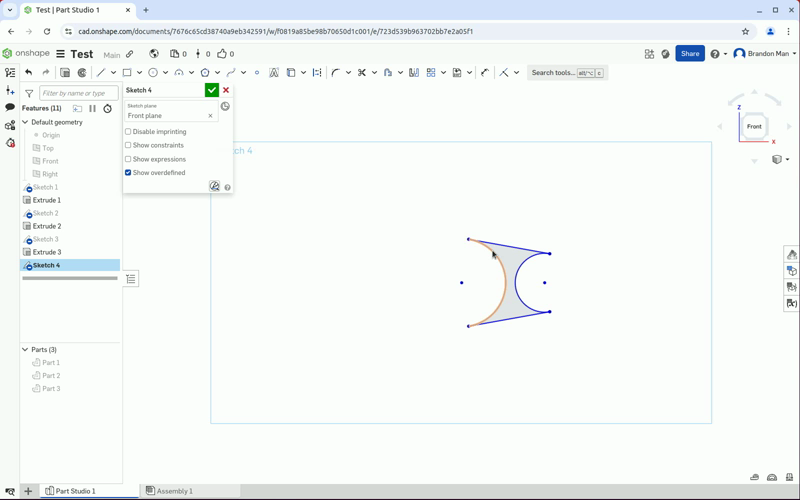
click(492, 250)
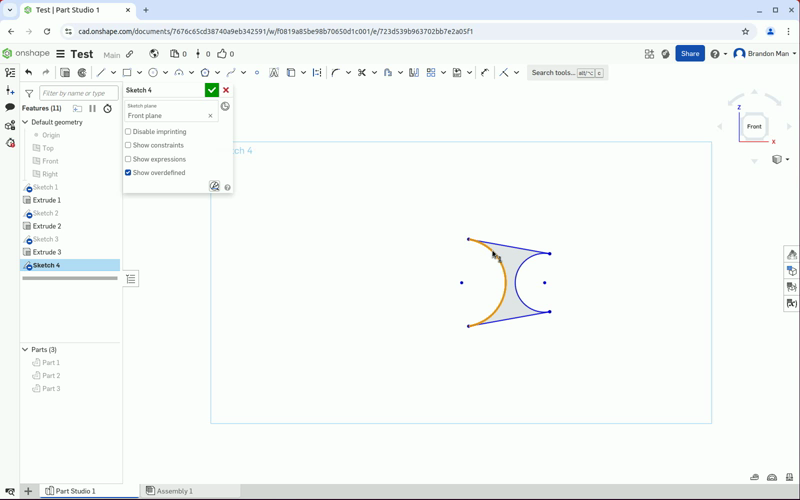
mouse_move(73, 352)
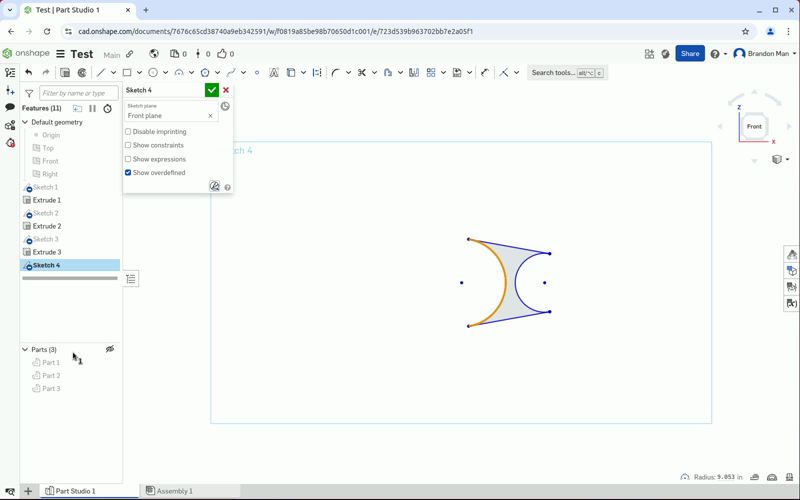
key(shift+y)
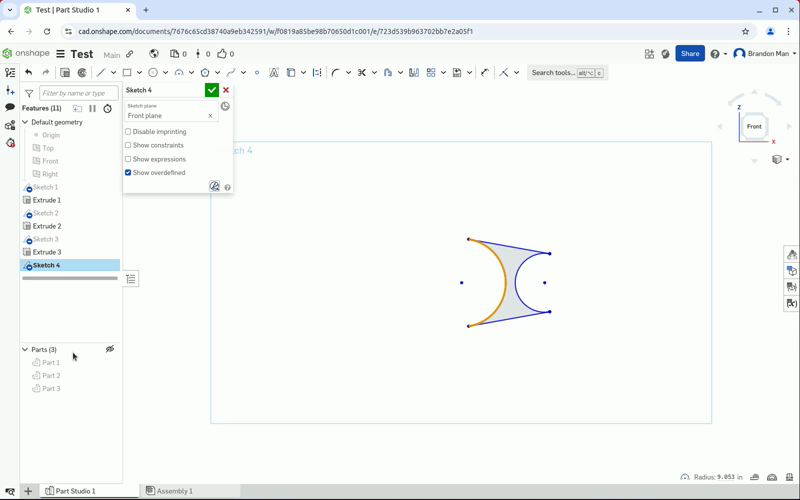
key(shift+e)
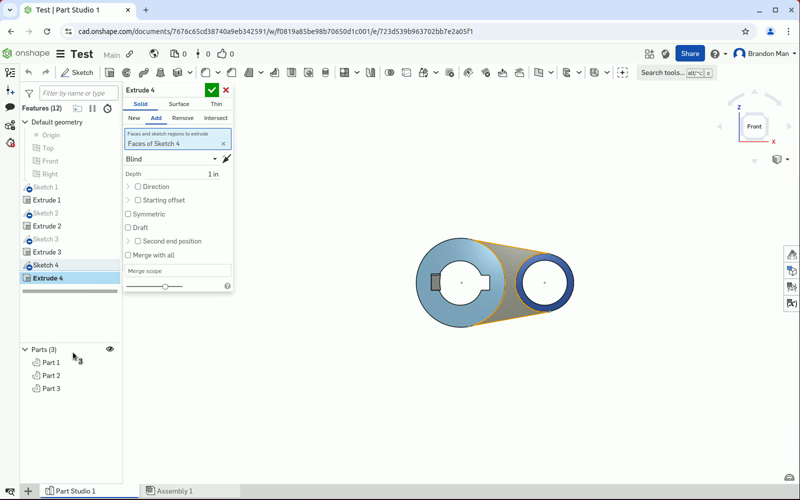
mouse_move(143, 106)
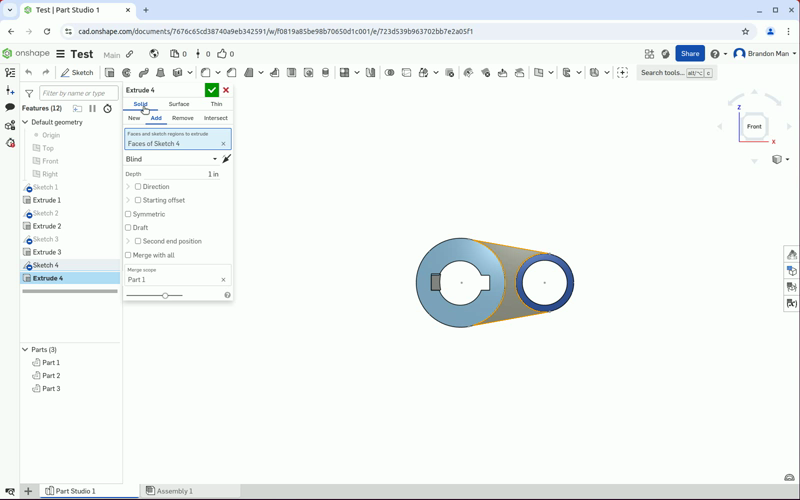
click(143, 106)
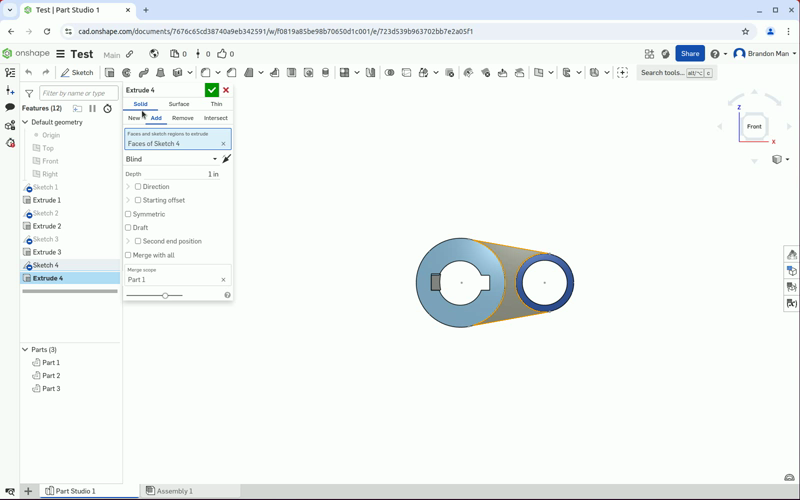
mouse_move(137, 120)
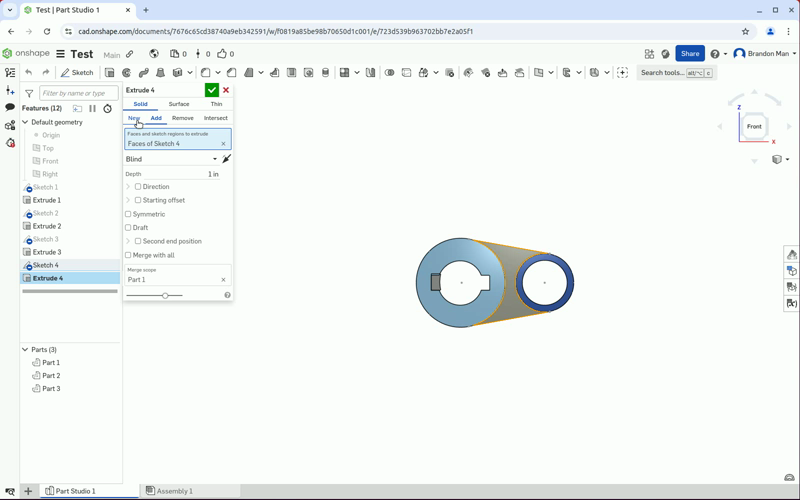
click(137, 120)
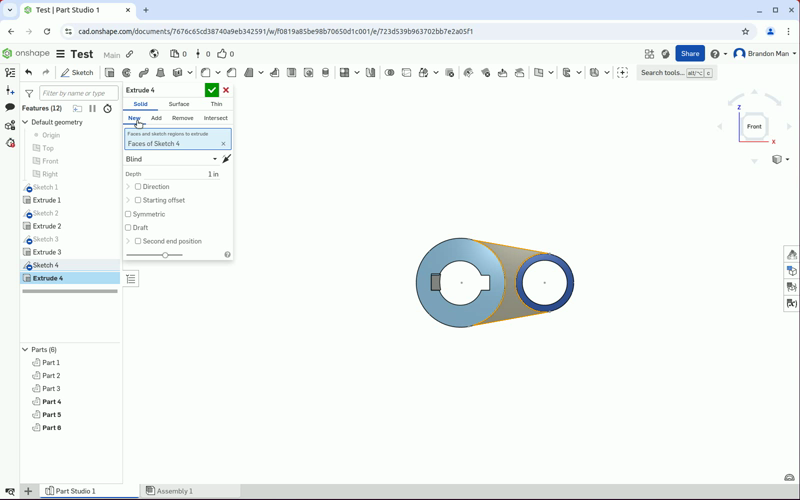
key(tab, 4)
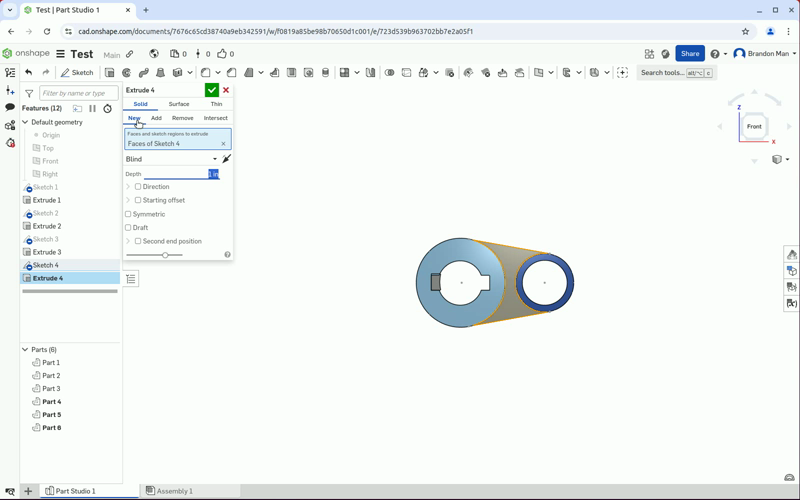
text(7.943)
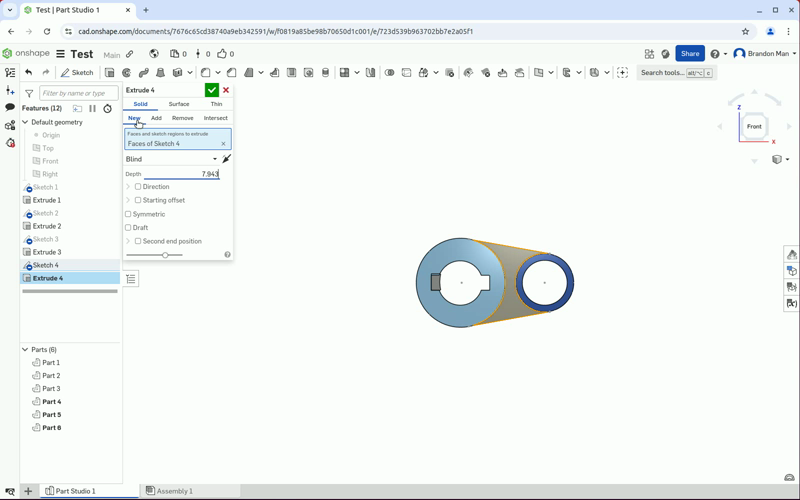
key(enter)
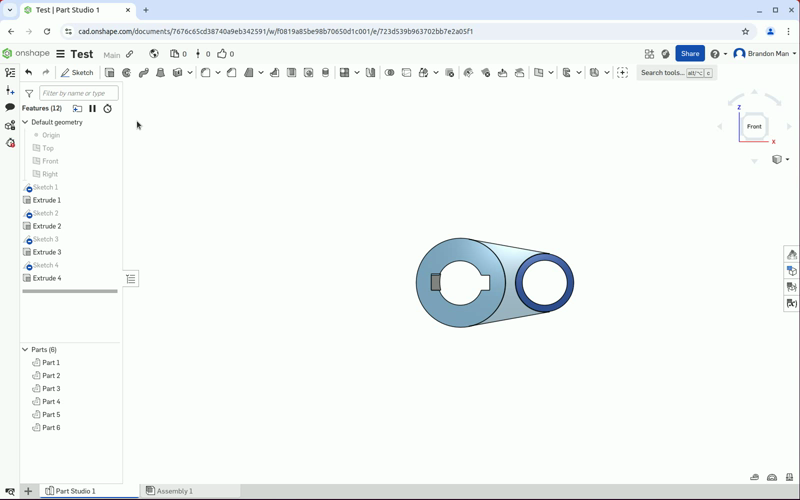
key(shift+h)
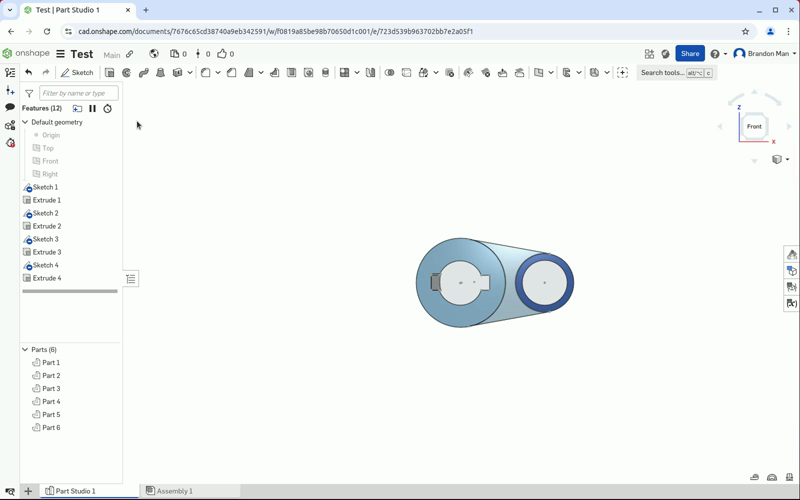
key(shift+h)
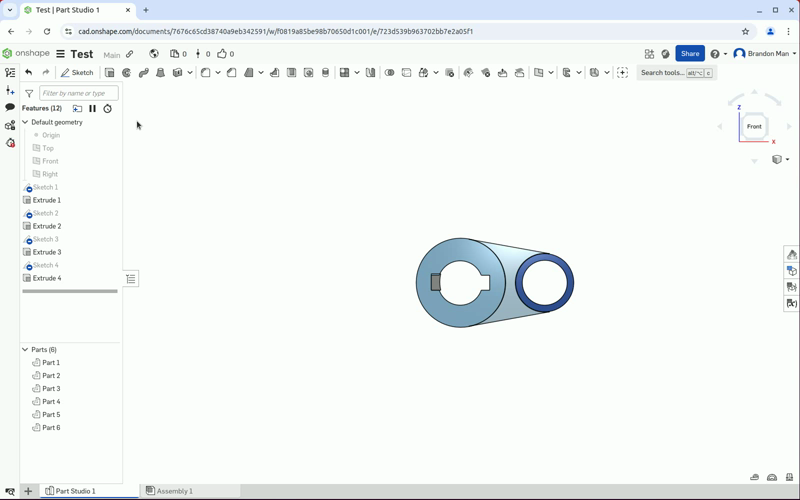
mouse_move(73, 189)
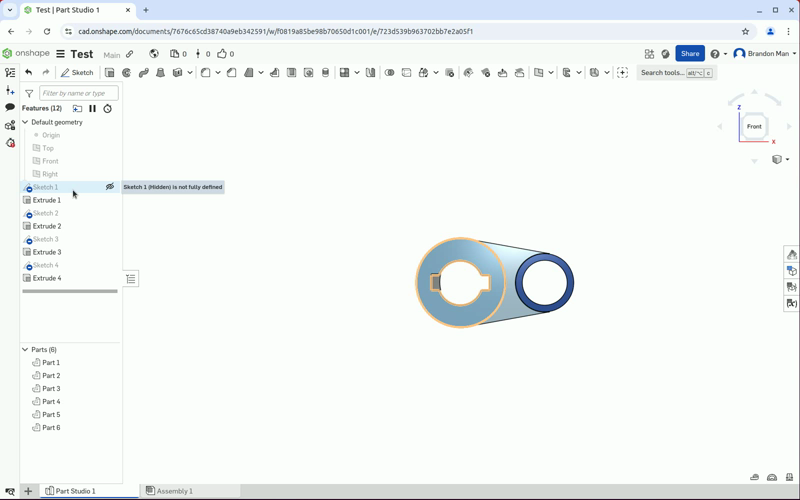
click(73, 189)
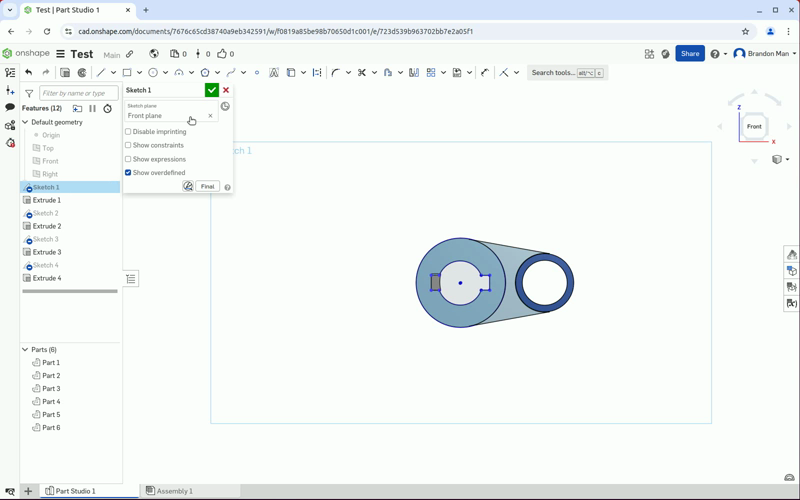
mouse_move(229, 92)
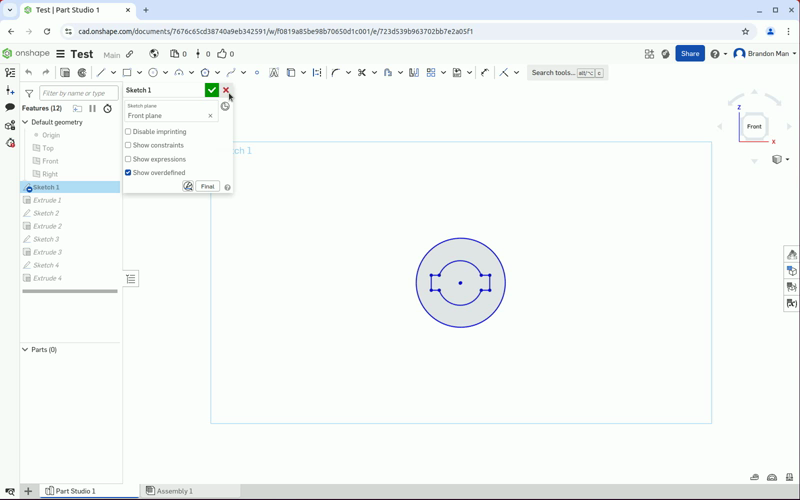
click(229, 92)
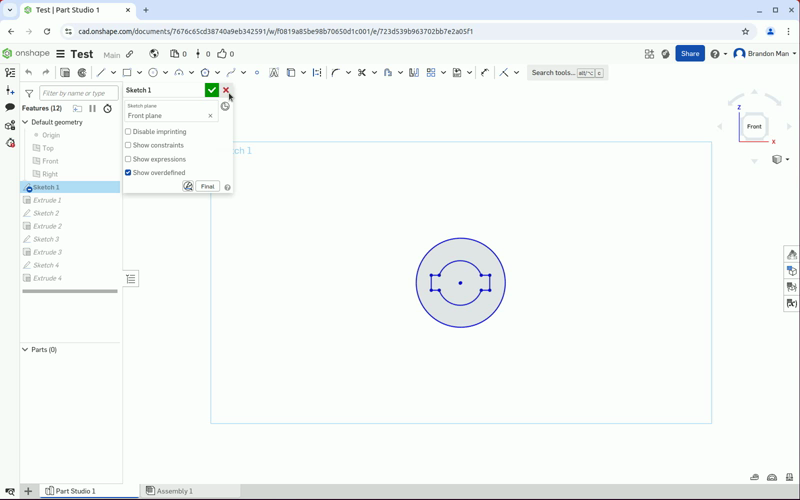
key(shift+s)
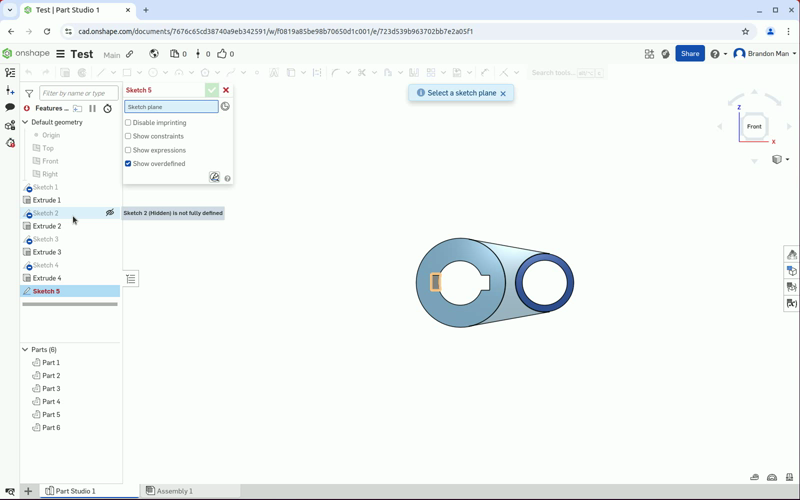
scroll(3)
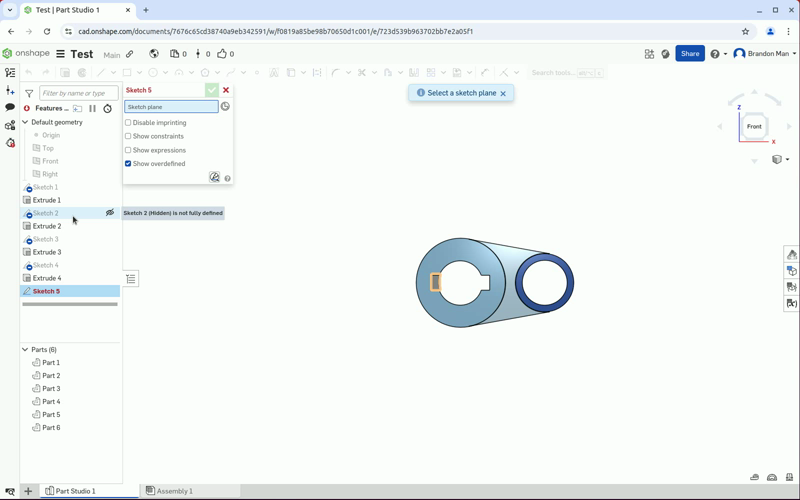
mouse_move(73, 163)
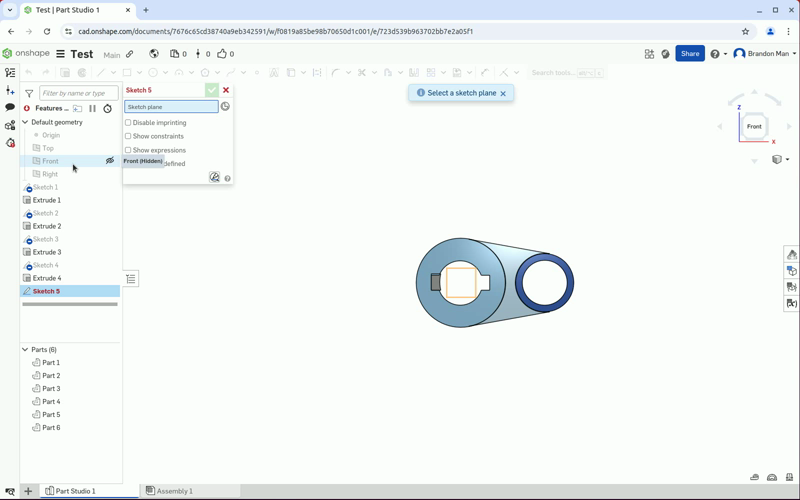
click(73, 163)
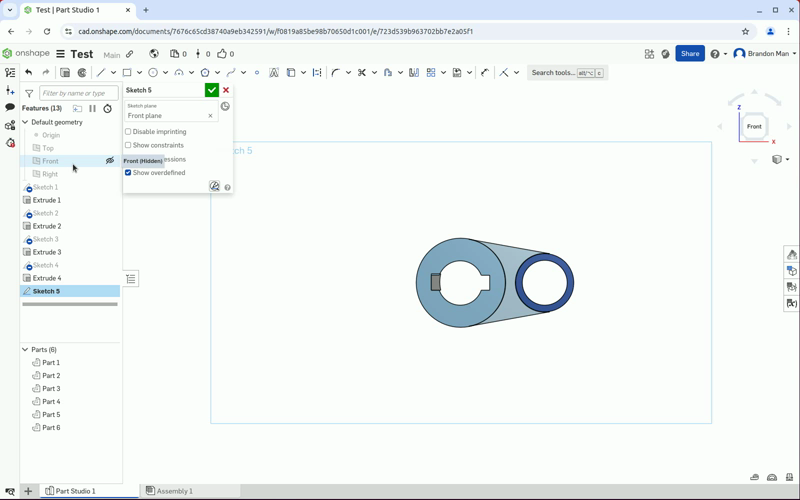
mouse_move(73, 352)
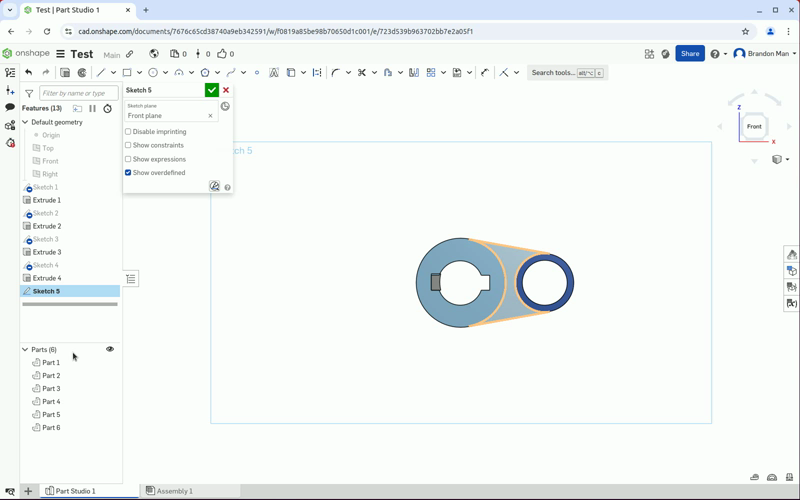
key(y)
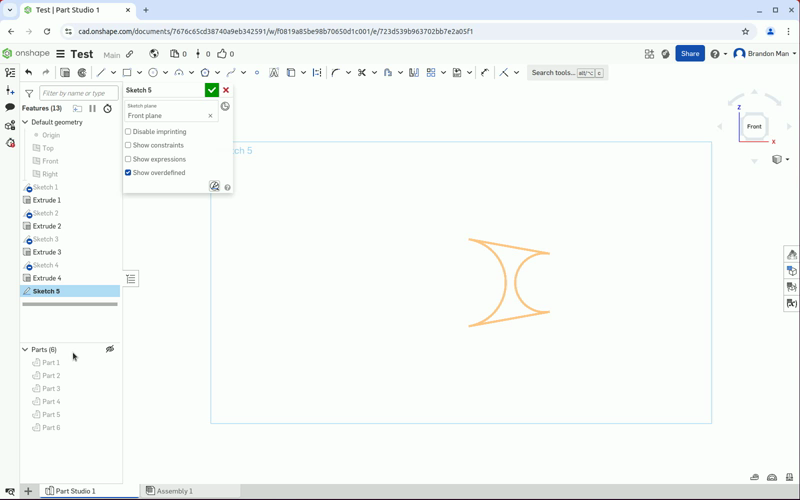
key(c)
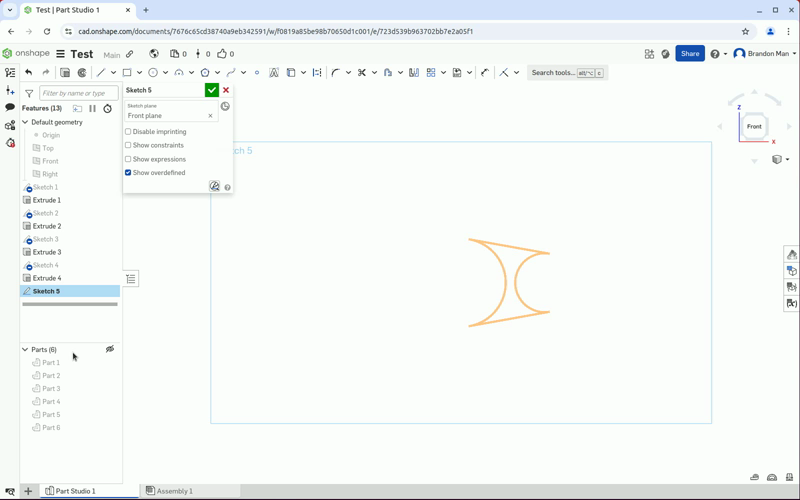
key_down(shift)
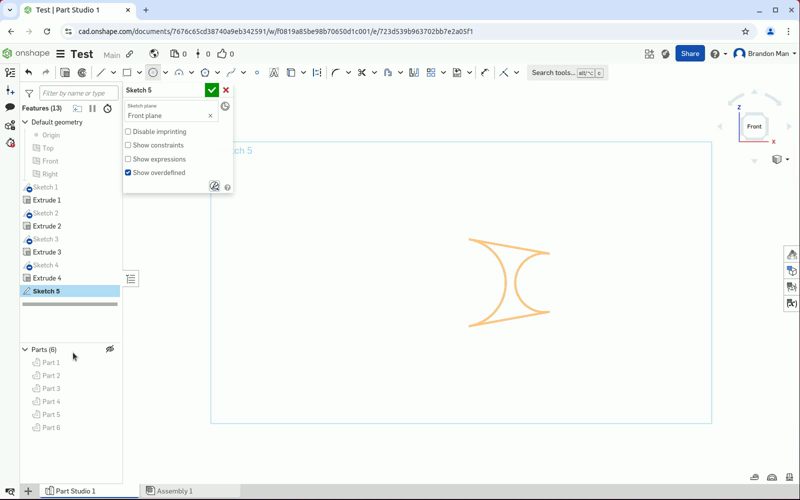
mouse_move(460, 282)
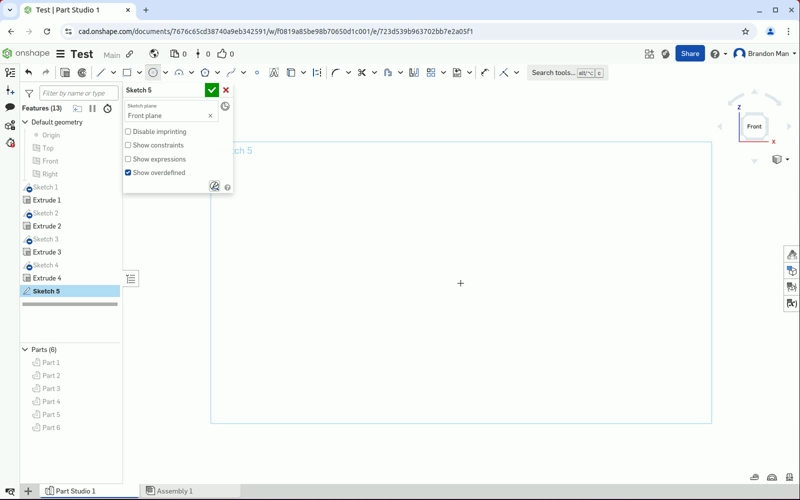
click(460, 282)
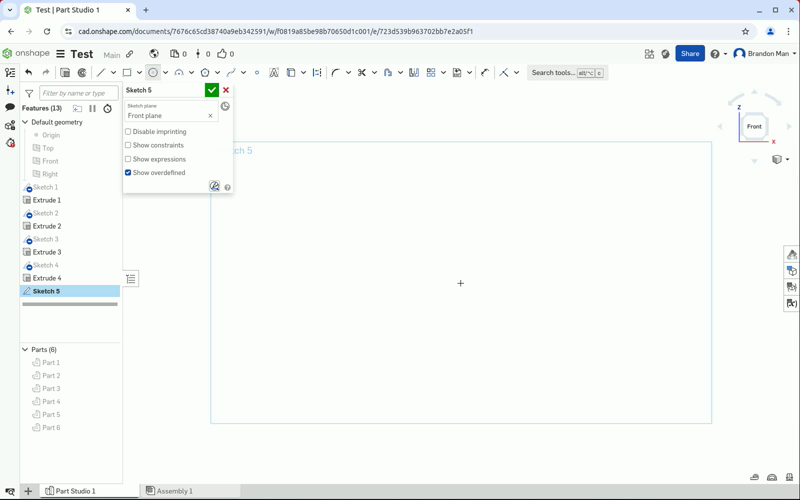
key_up(shift)
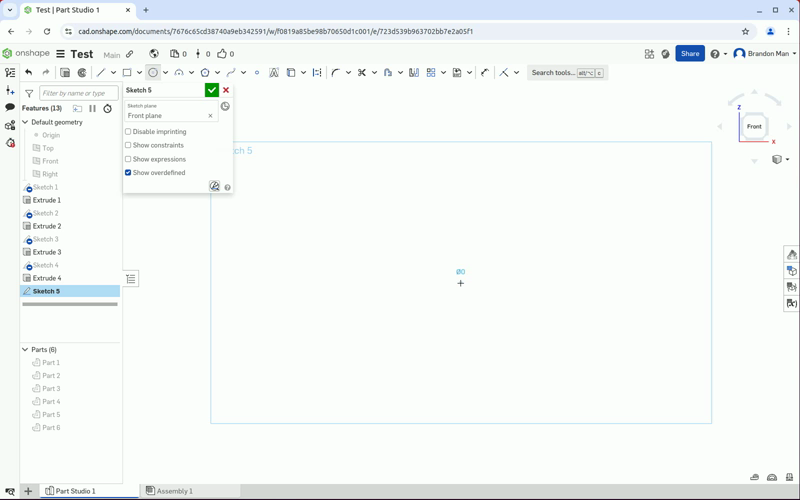
mouse_move(505, 282)
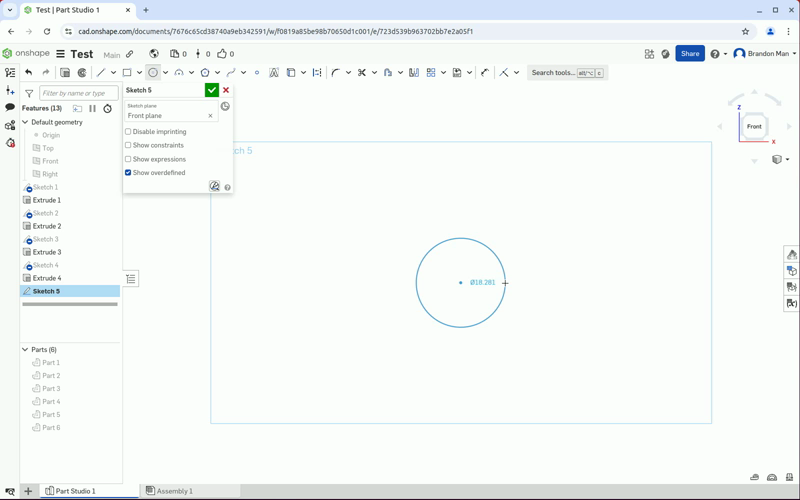
click(505, 282)
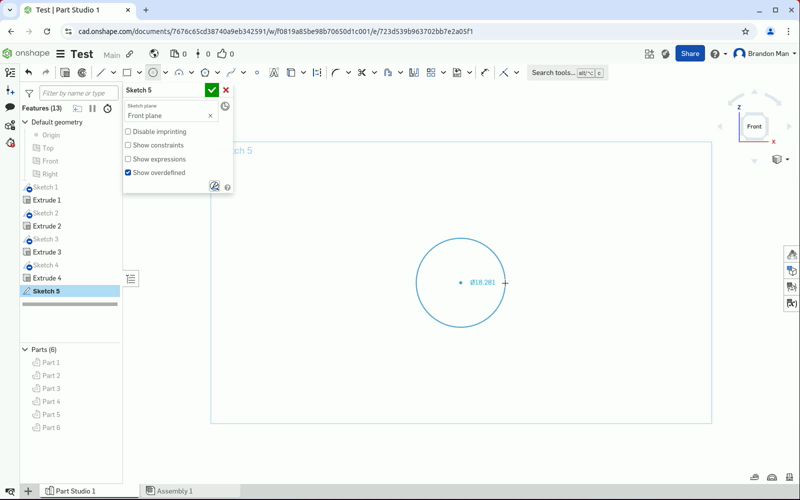
key(esc)
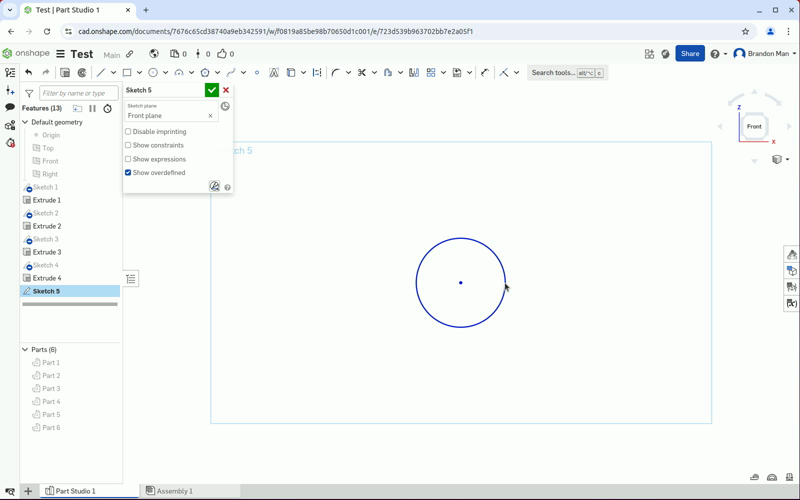
key(l)
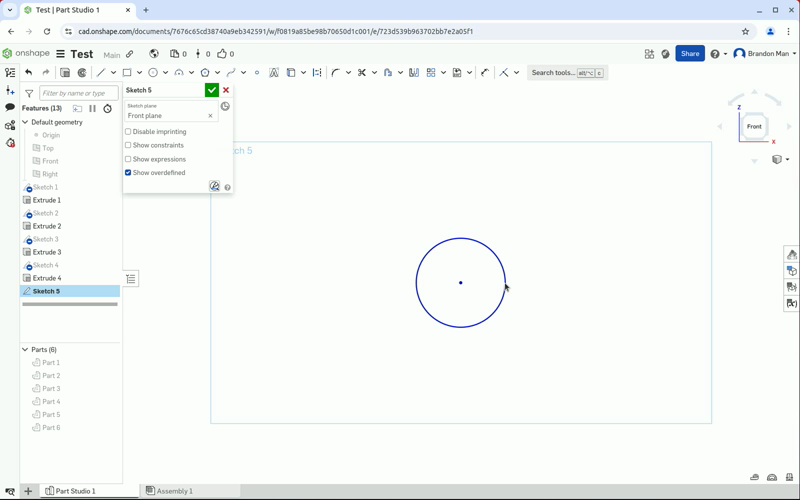
key_down(shift)
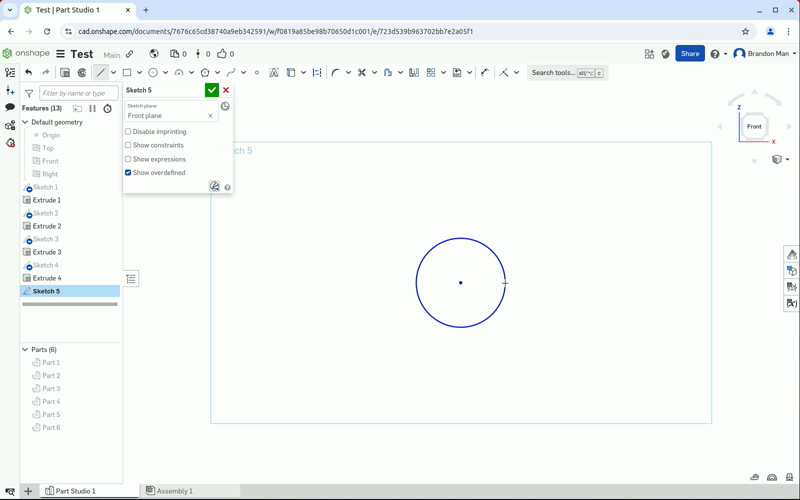
mouse_move(431, 290)
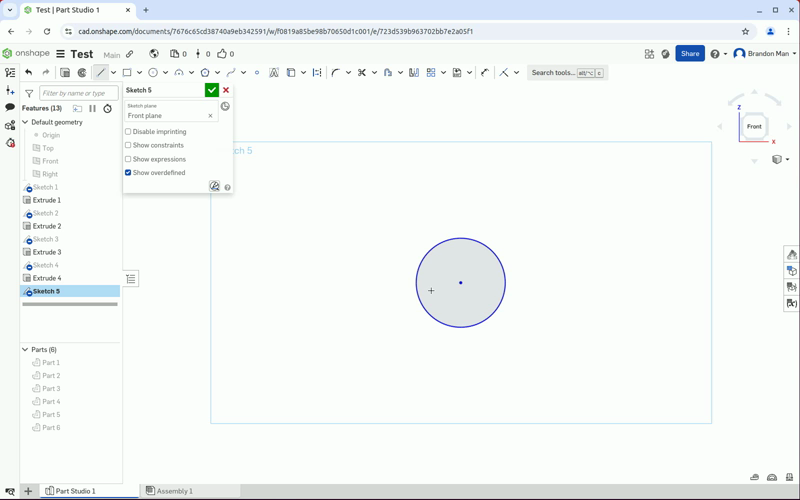
click(431, 290)
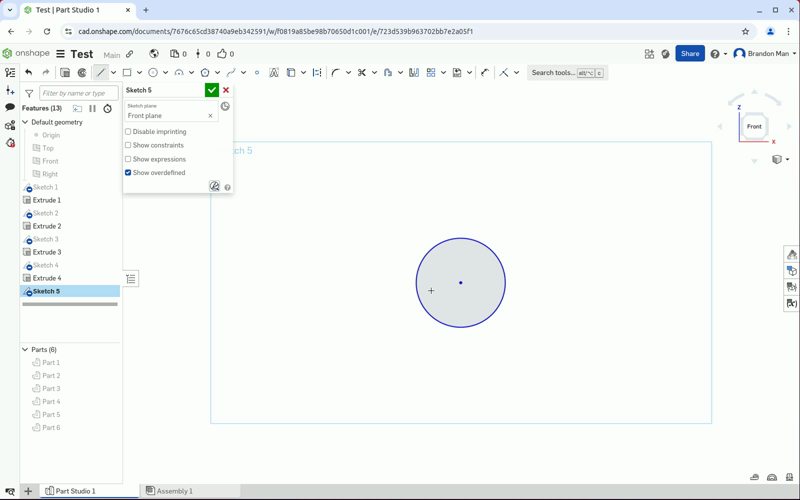
key_up(shift)
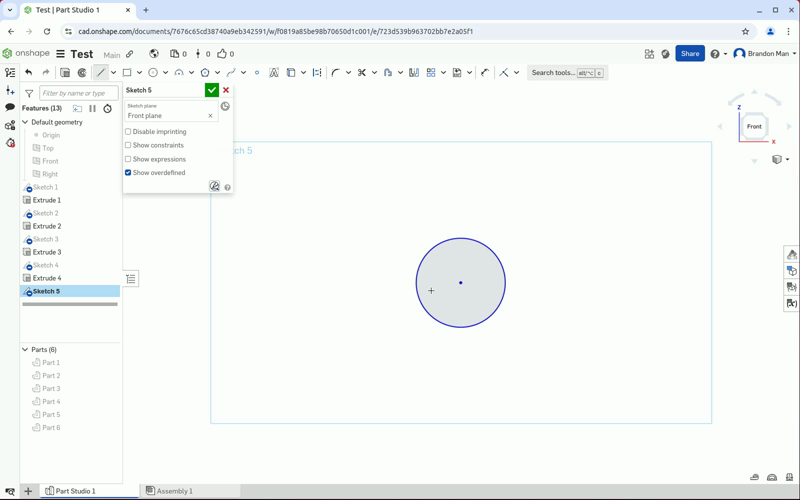
key_down(shift)
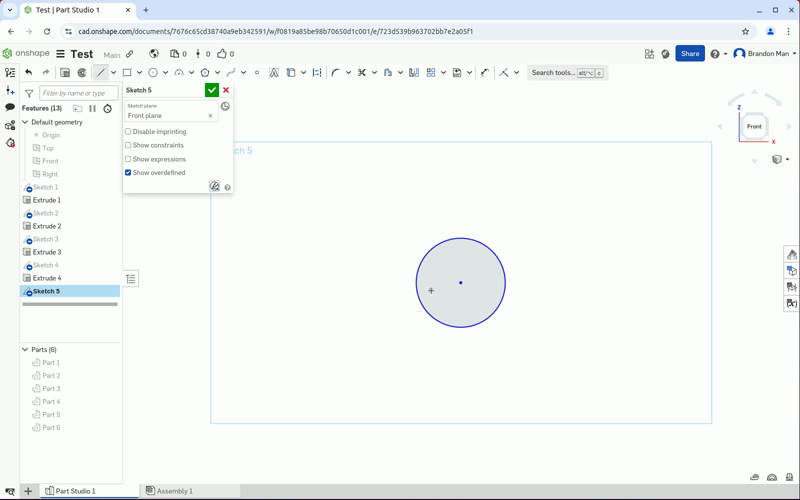
mouse_move(461, 290)
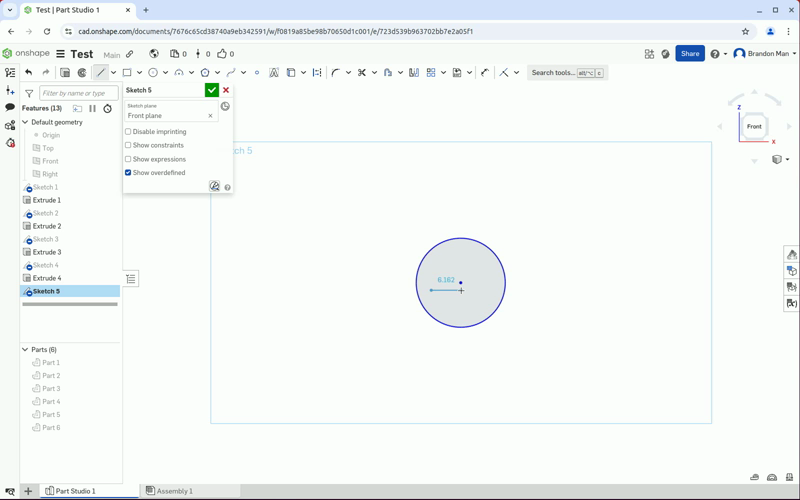
mouse_move(439, 290)
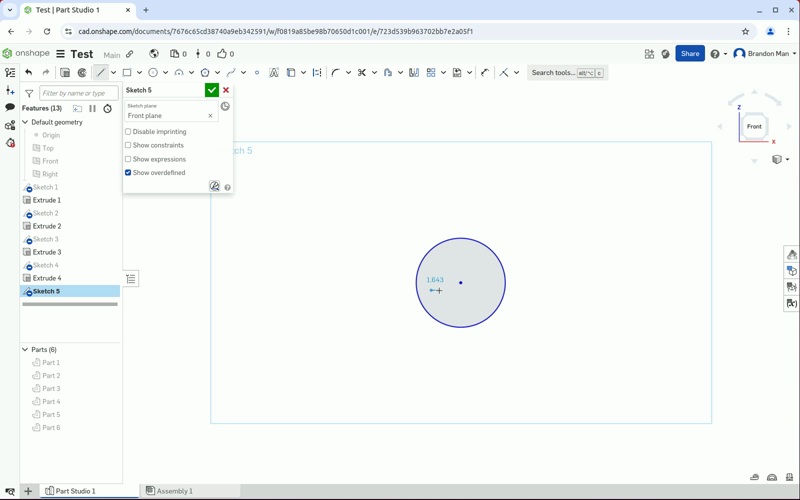
click(439, 290)
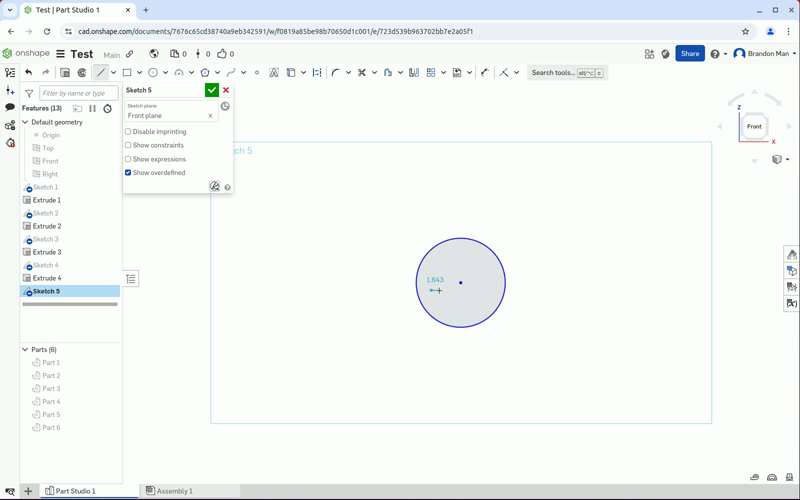
key_up(shift)
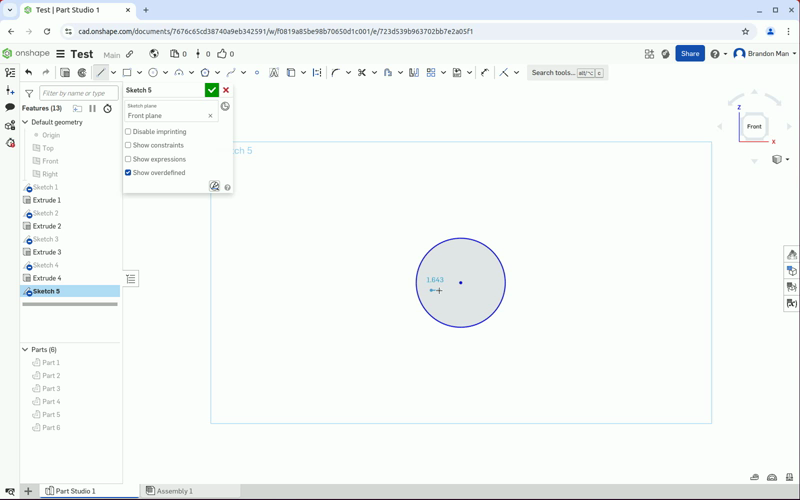
key(esc)
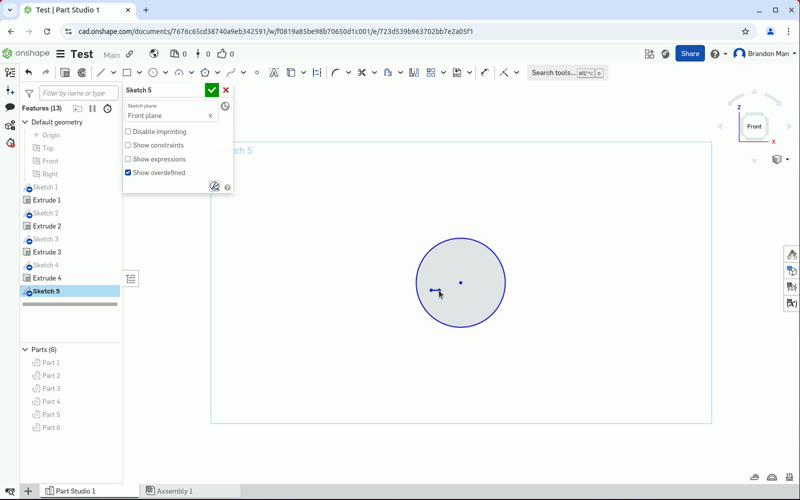
key(a)
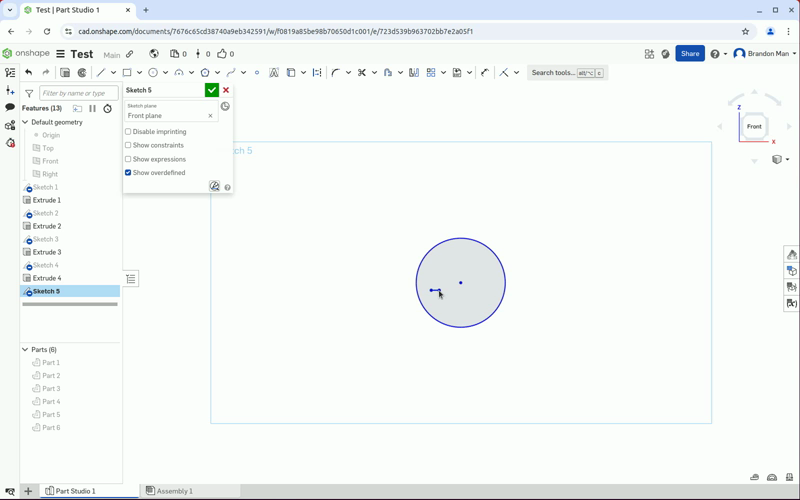
mouse_move(439, 290)
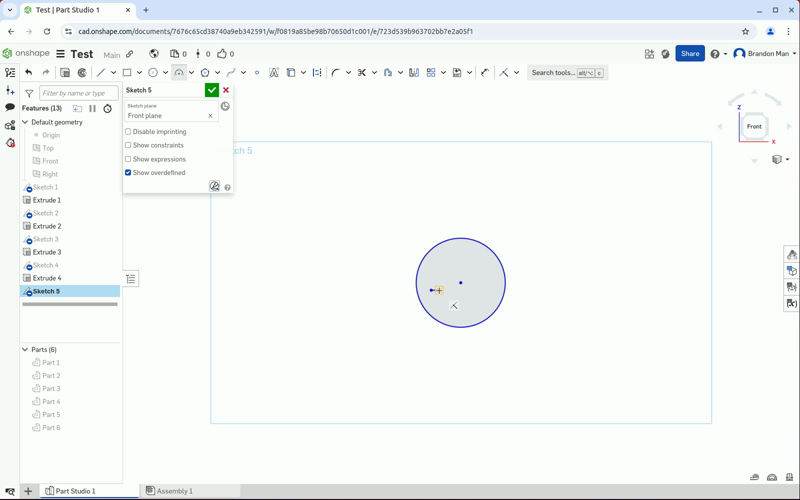
click(439, 290)
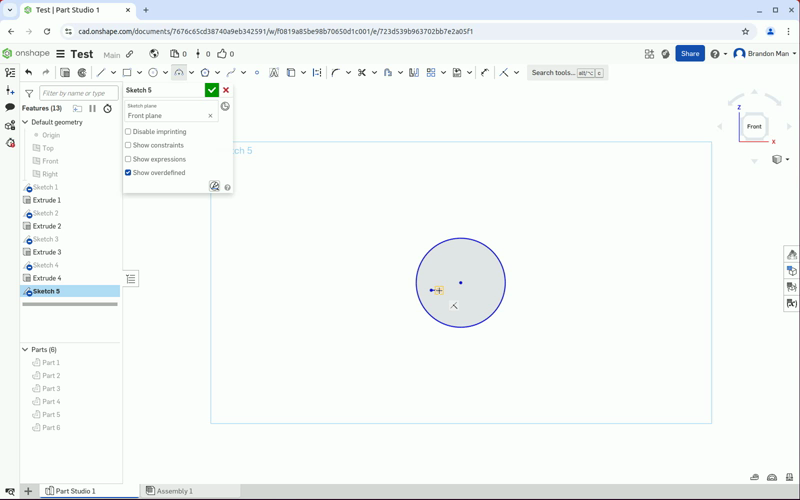
key_down(shift)
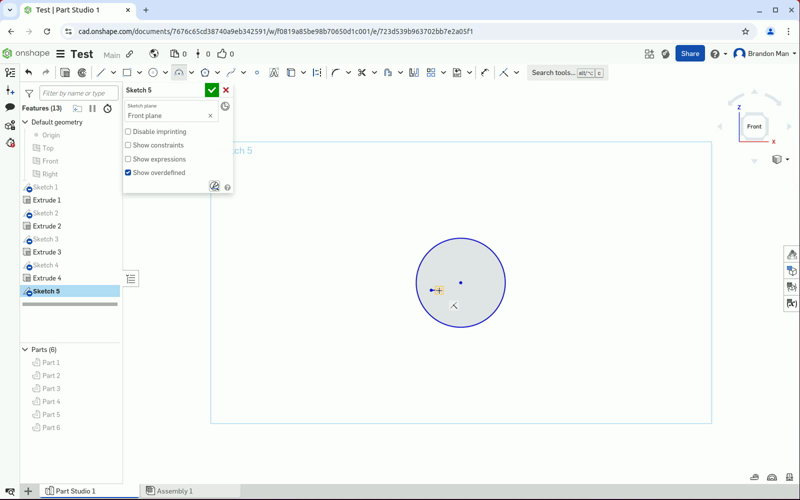
mouse_move(481, 290)
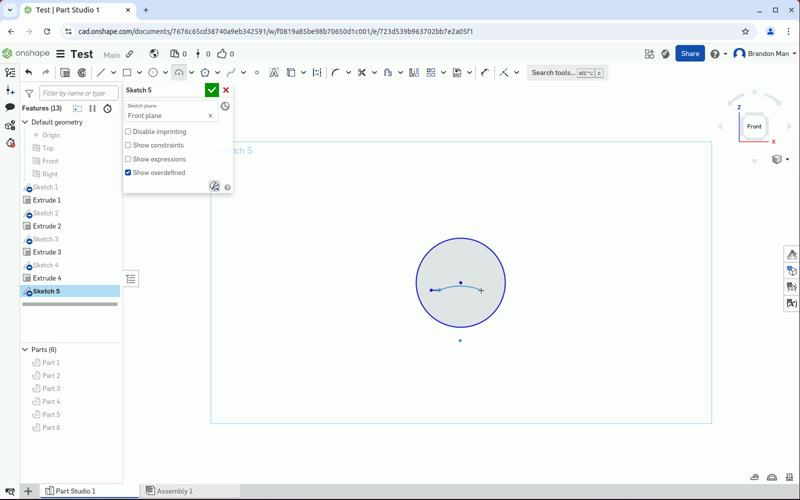
click(481, 290)
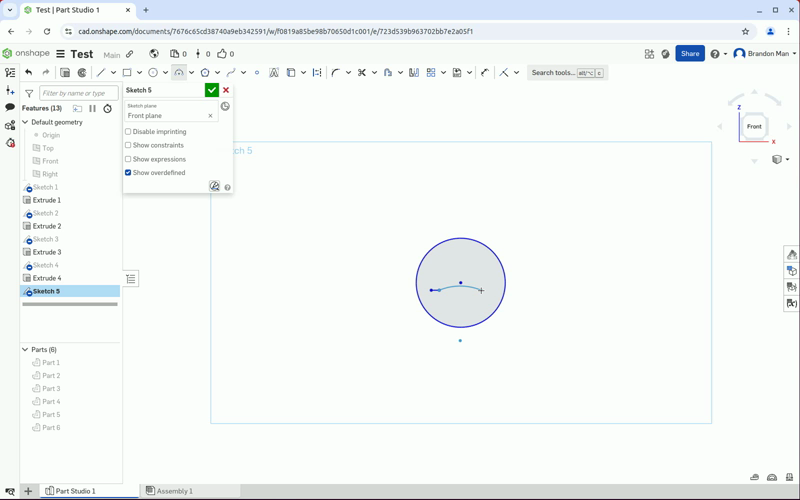
mouse_move(460, 305)
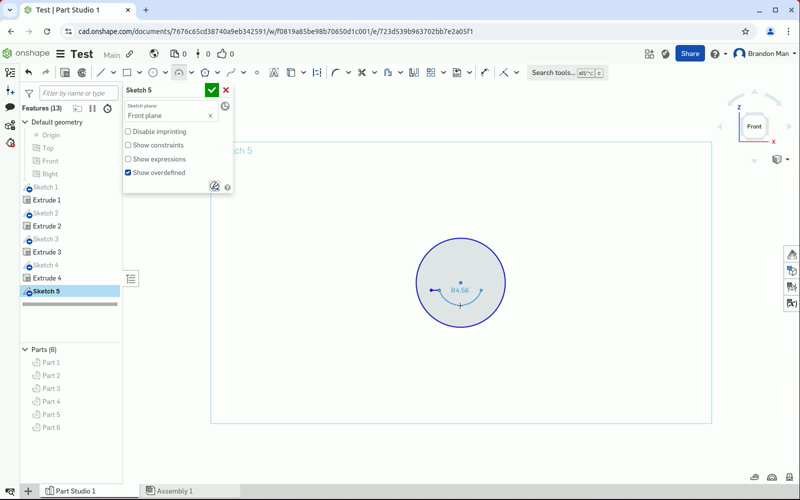
click(460, 305)
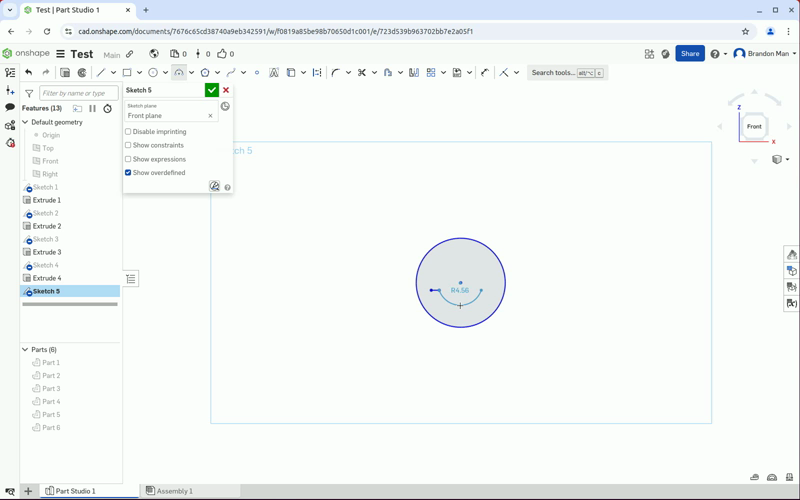
key_up(shift)
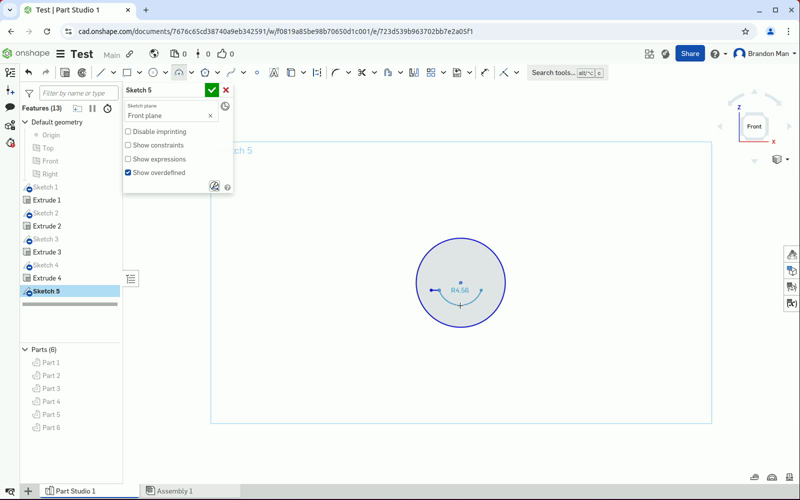
key(esc)
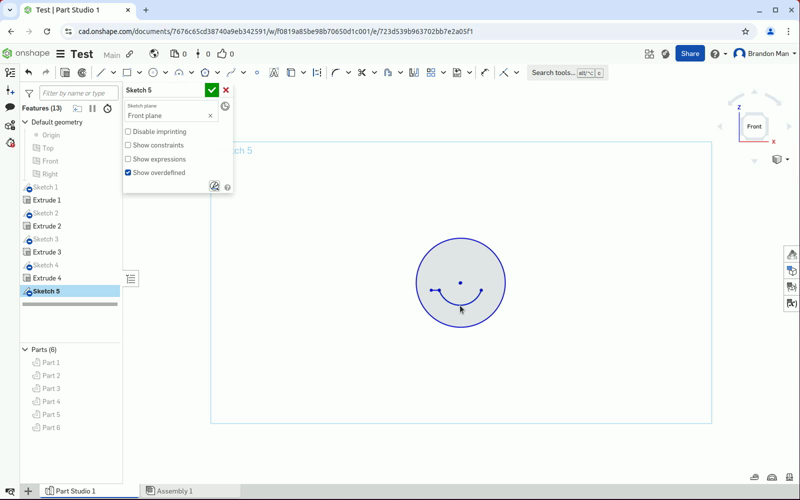
key(l)
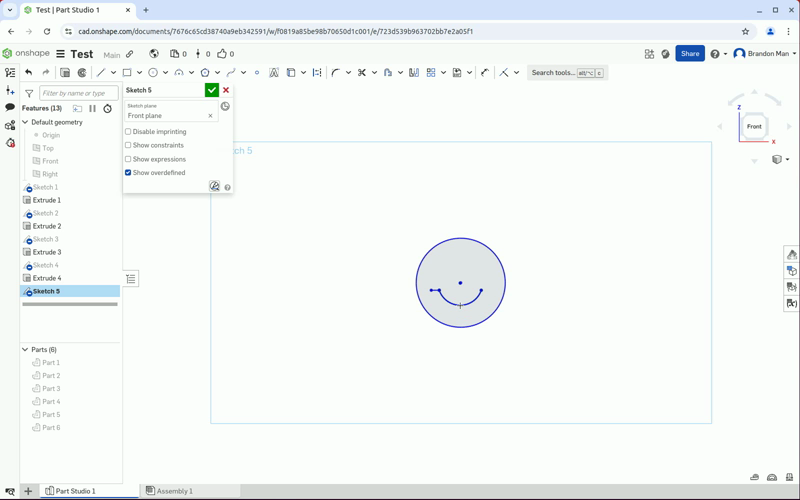
mouse_move(481, 290)
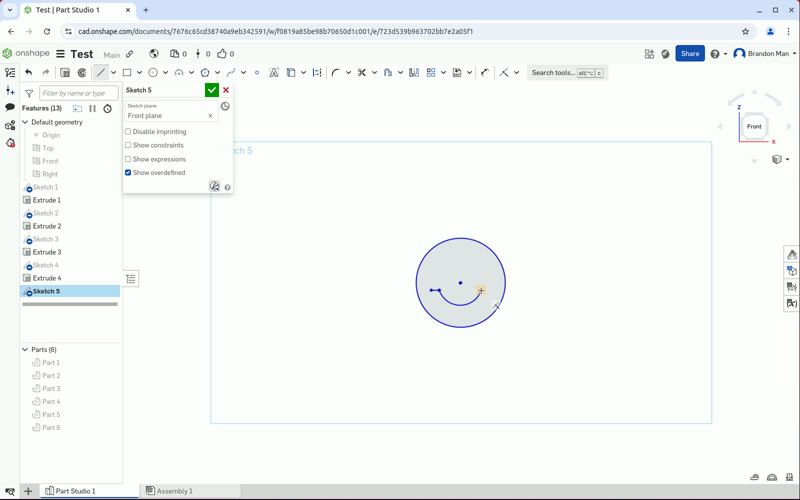
click(481, 290)
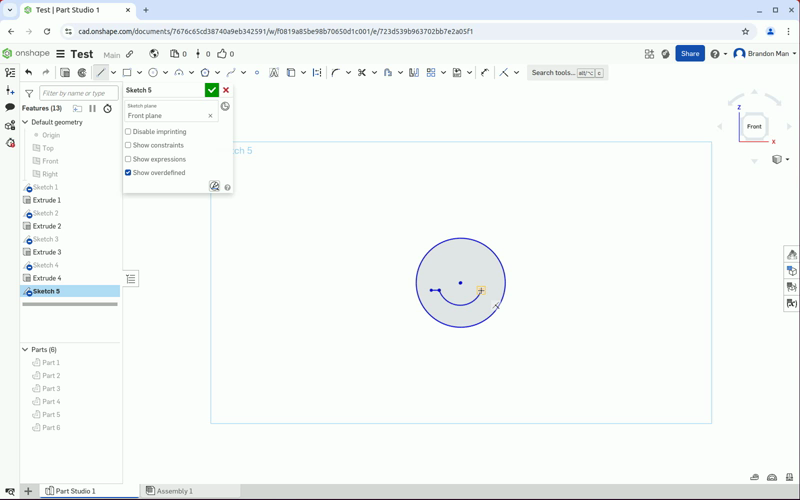
key_down(shift)
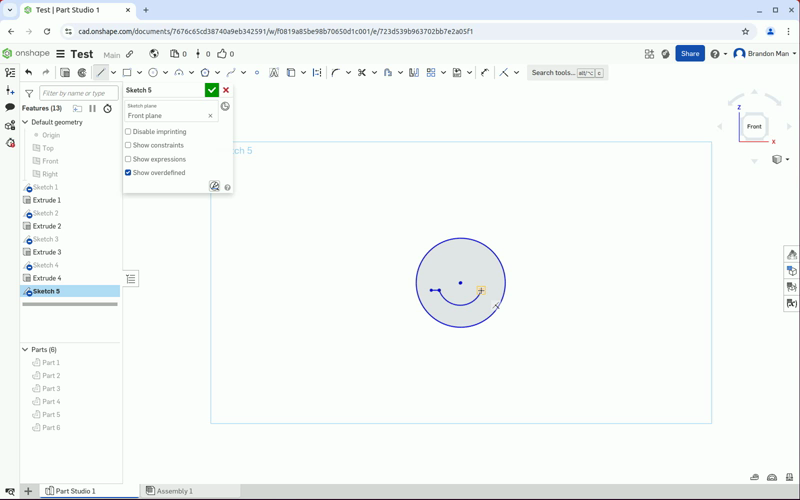
mouse_move(511, 290)
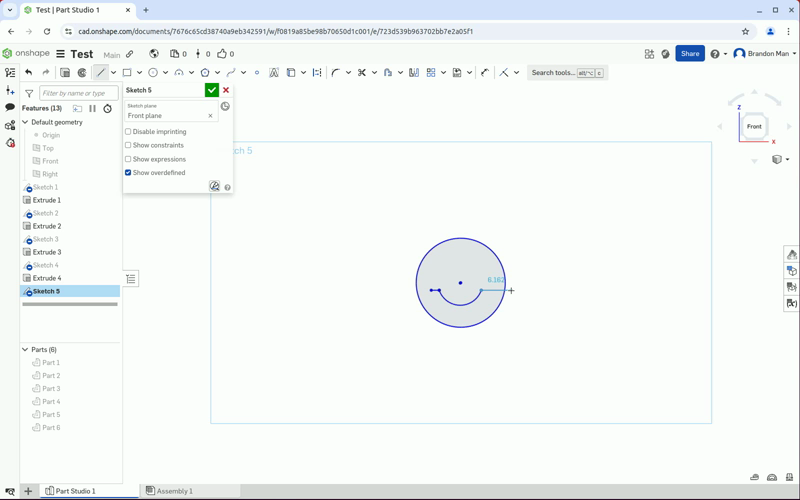
mouse_move(489, 290)
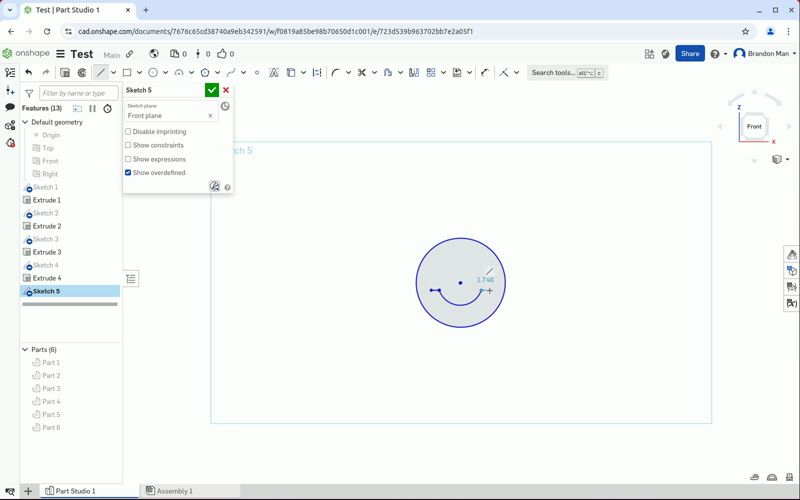
click(489, 290)
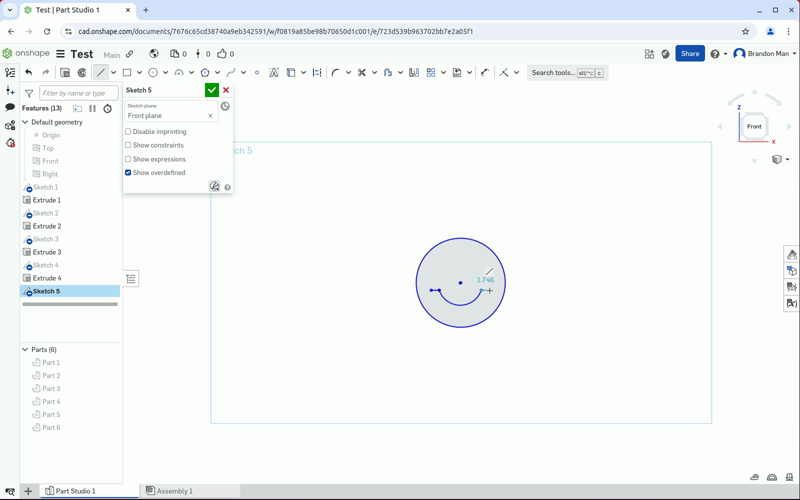
key_up(shift)
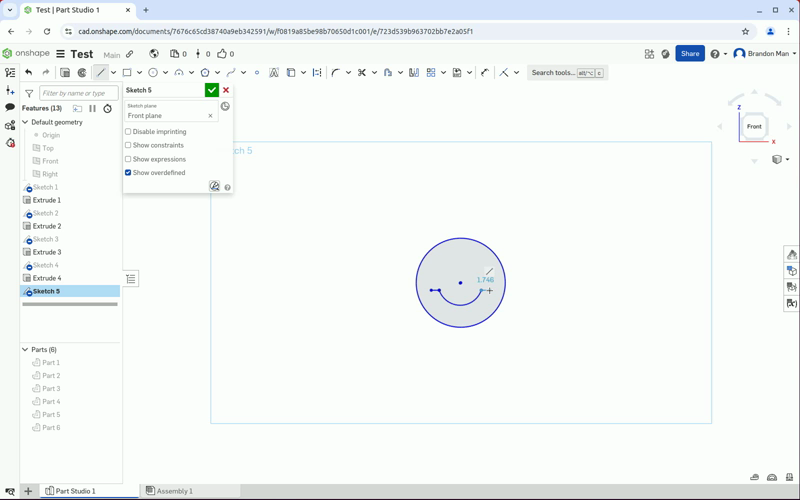
key_down(shift)
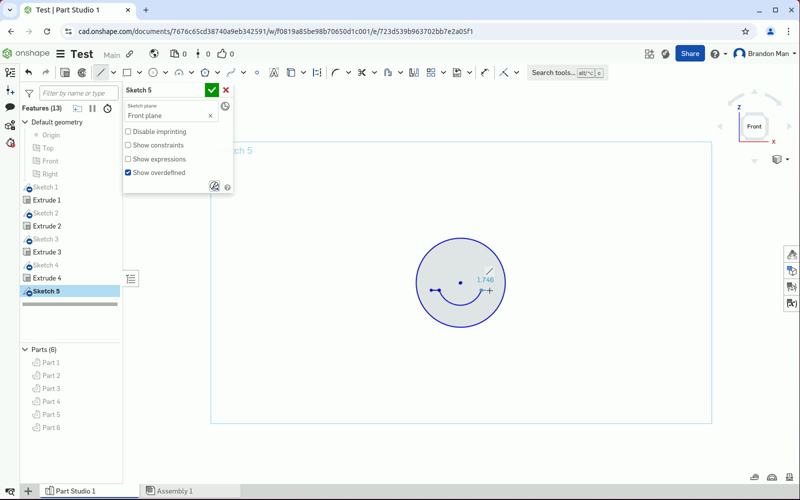
mouse_move(519, 290)
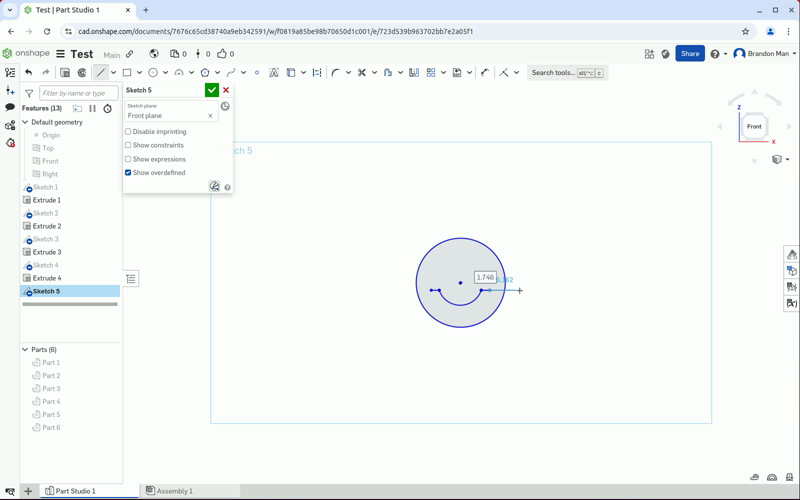
mouse_move(489, 275)
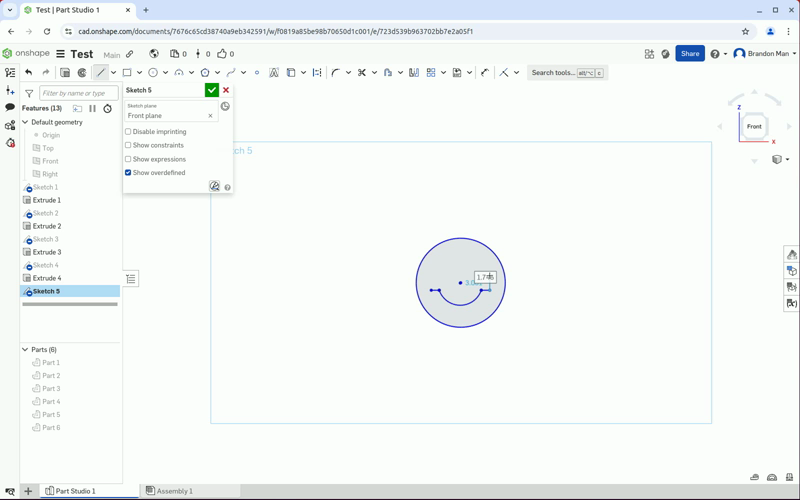
click(489, 275)
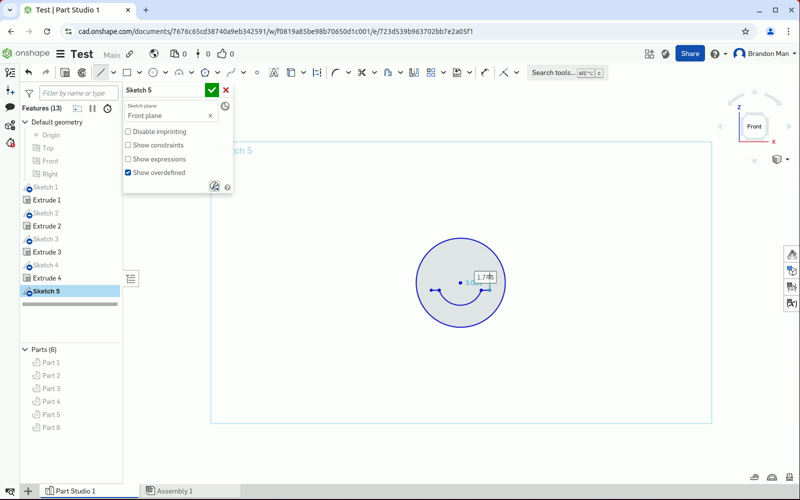
key_up(shift)
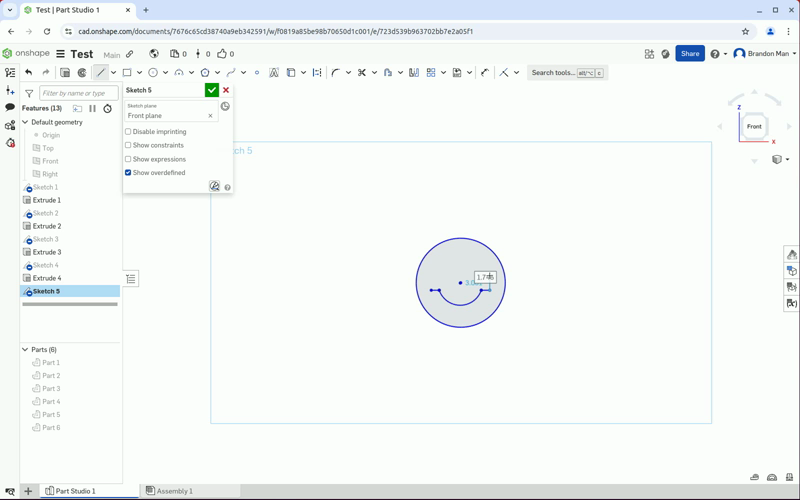
key_down(shift)
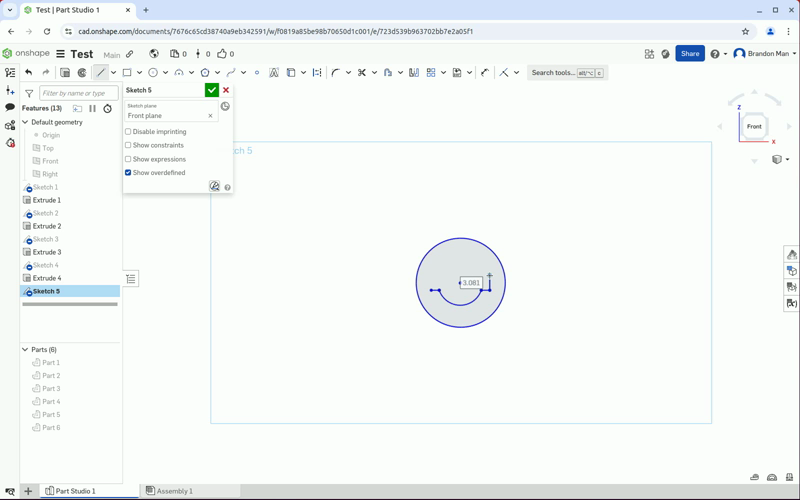
mouse_move(519, 275)
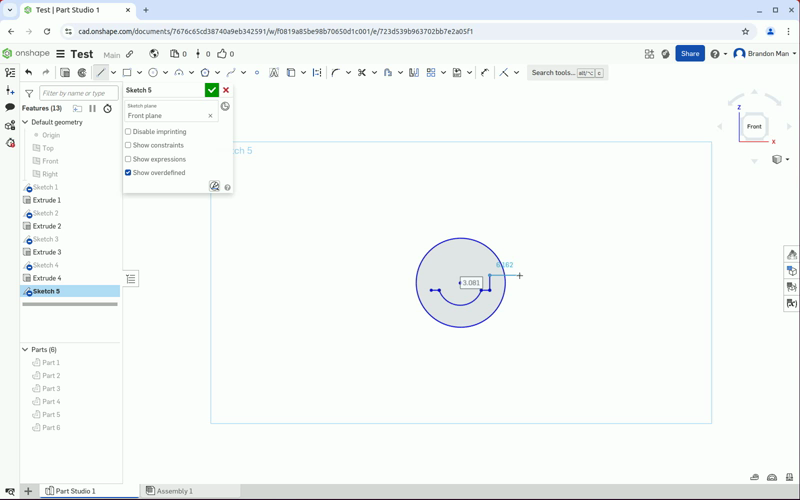
mouse_move(481, 275)
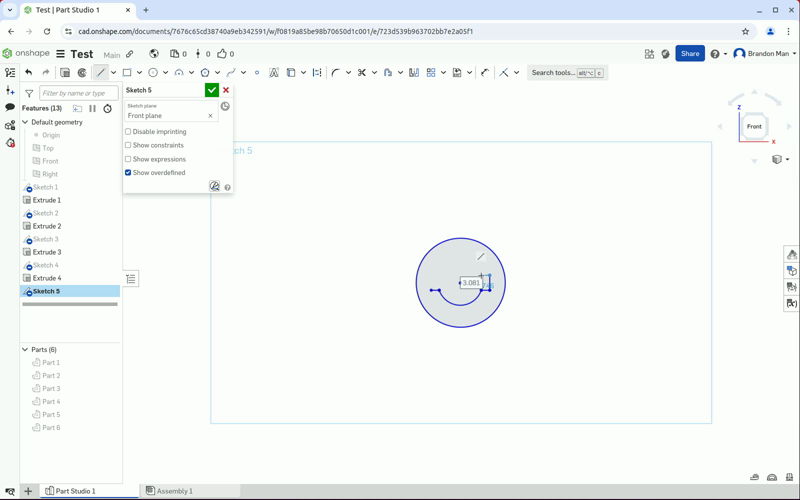
click(481, 275)
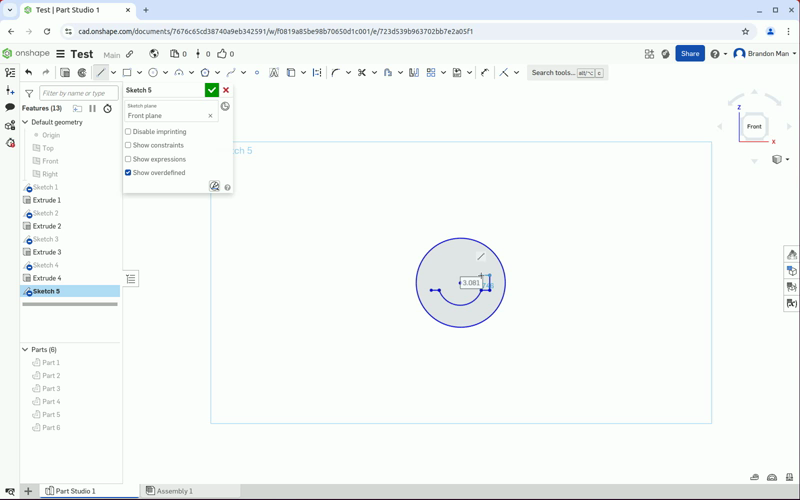
key_up(shift)
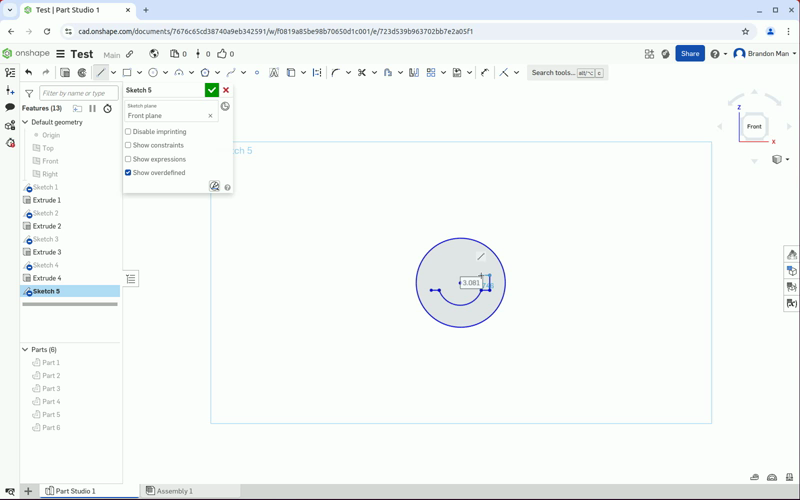
key(esc)
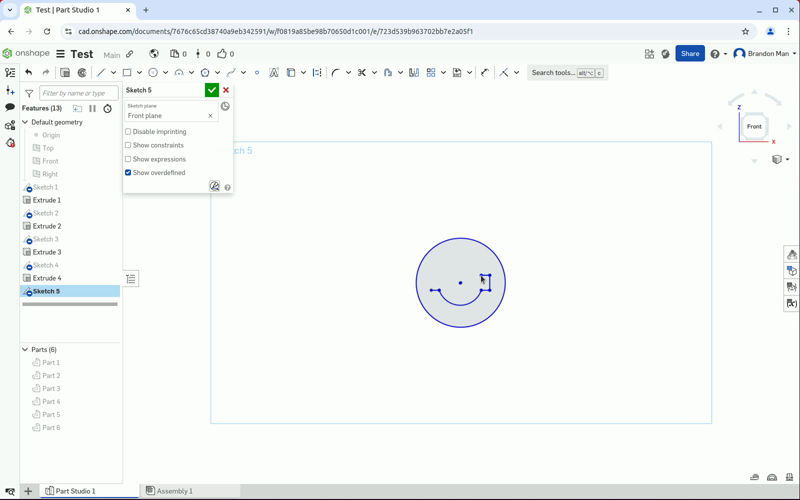
key(a)
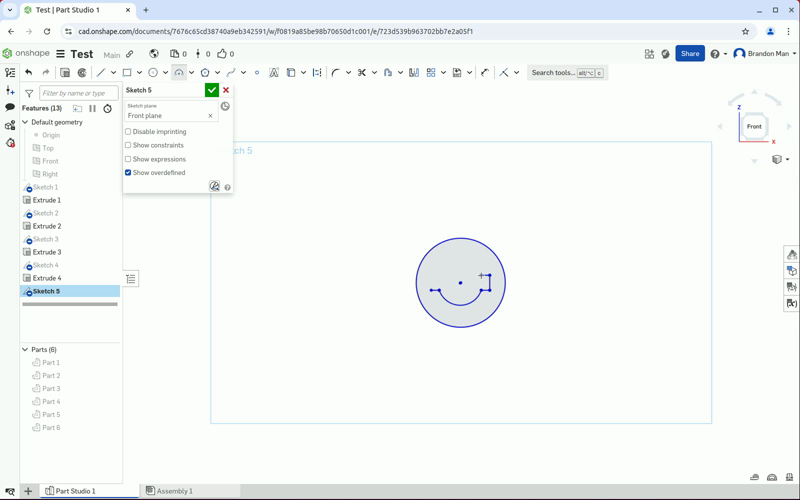
mouse_move(481, 275)
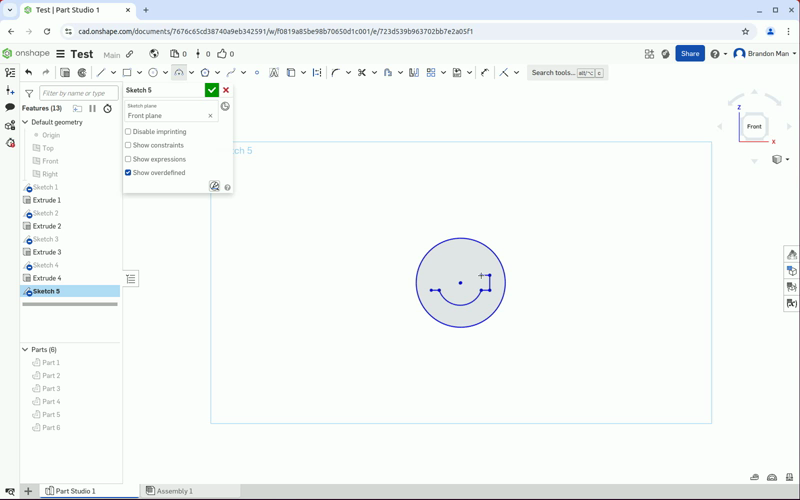
click(481, 275)
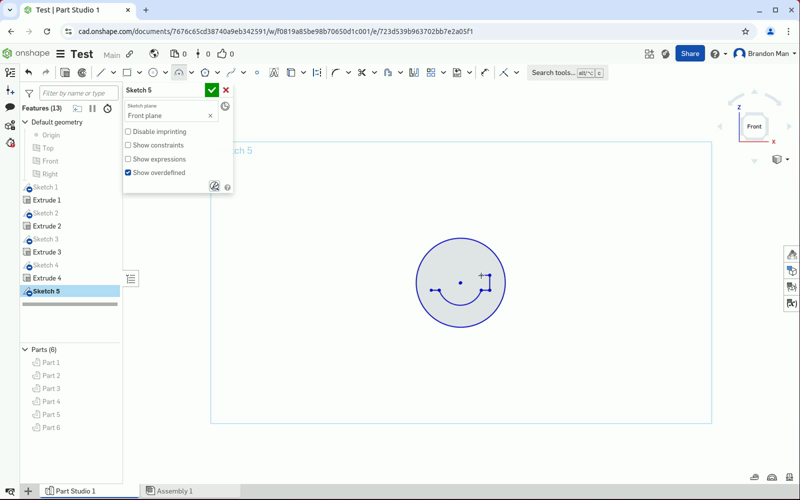
key_down(shift)
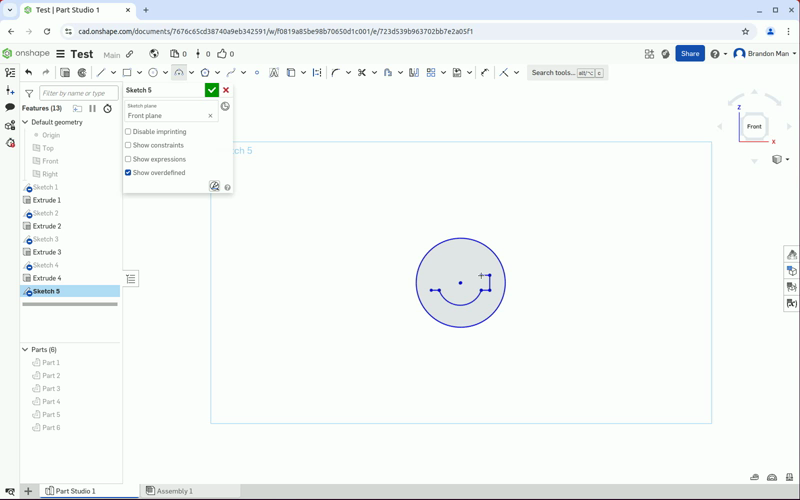
mouse_move(439, 275)
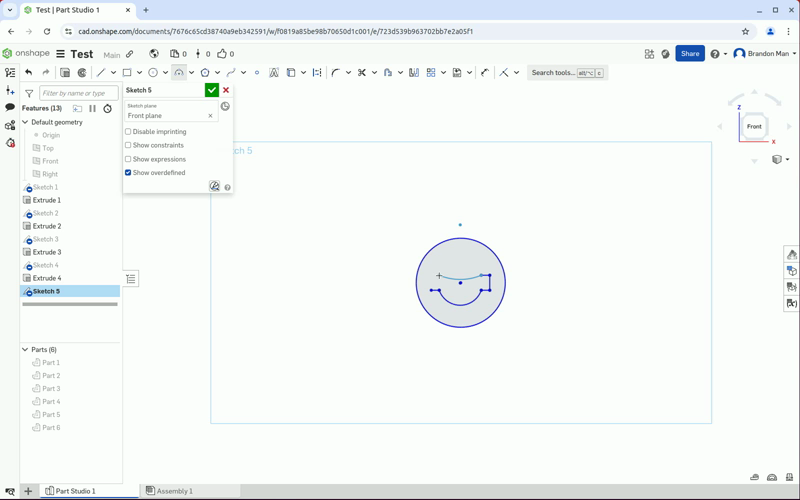
click(439, 275)
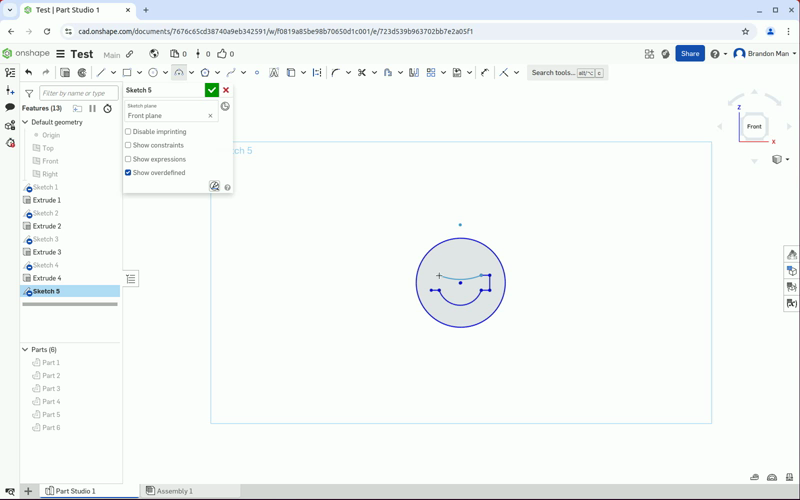
mouse_move(460, 260)
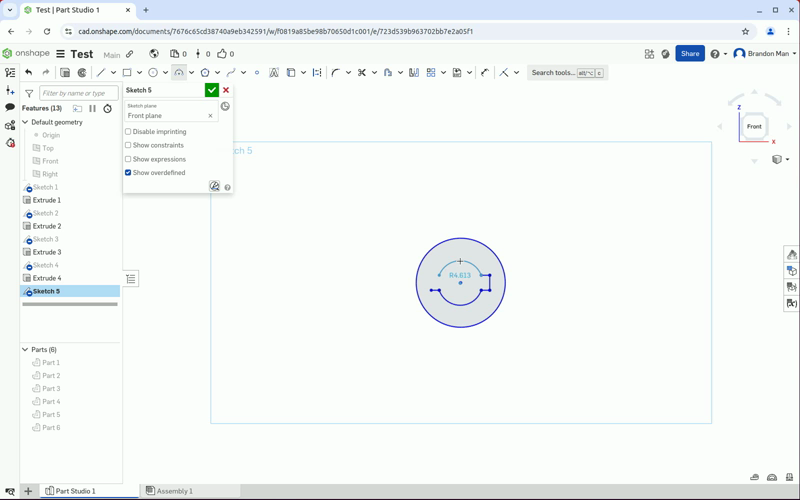
click(460, 260)
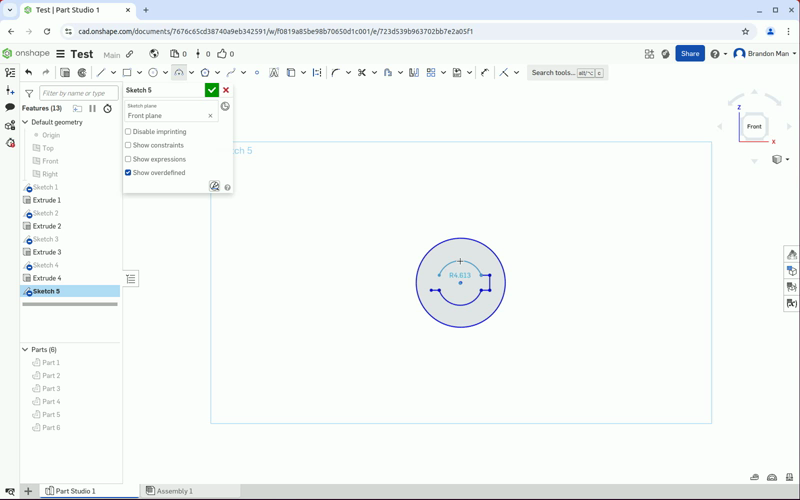
key_up(shift)
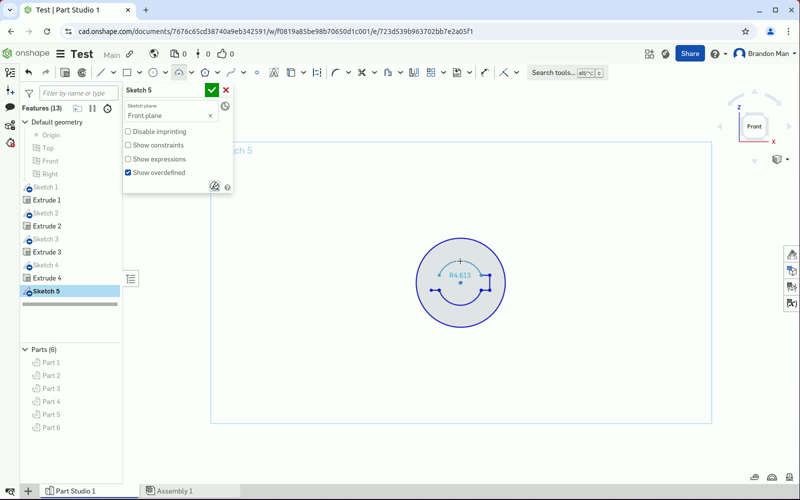
key(esc)
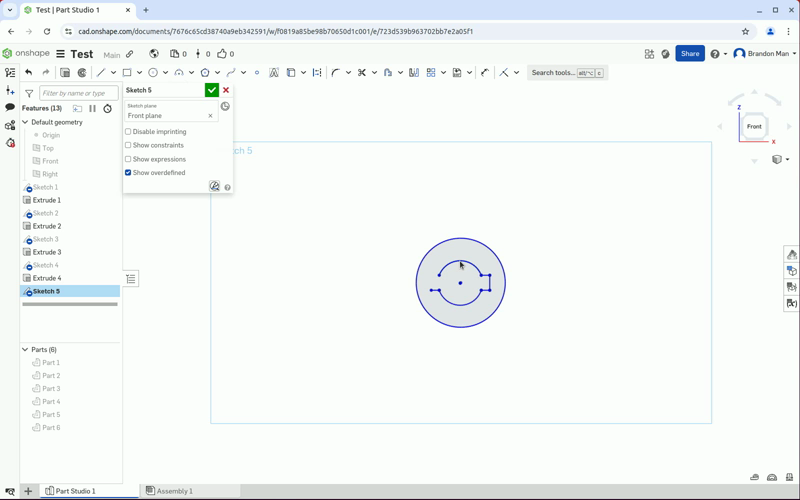
key(l)
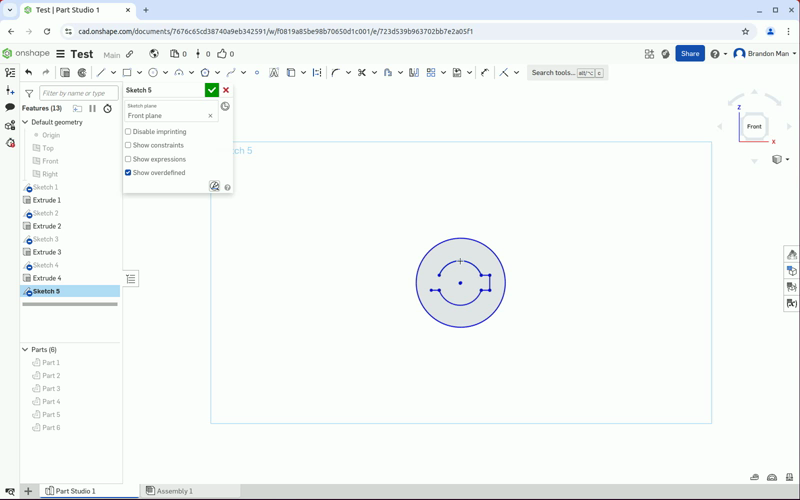
mouse_move(439, 275)
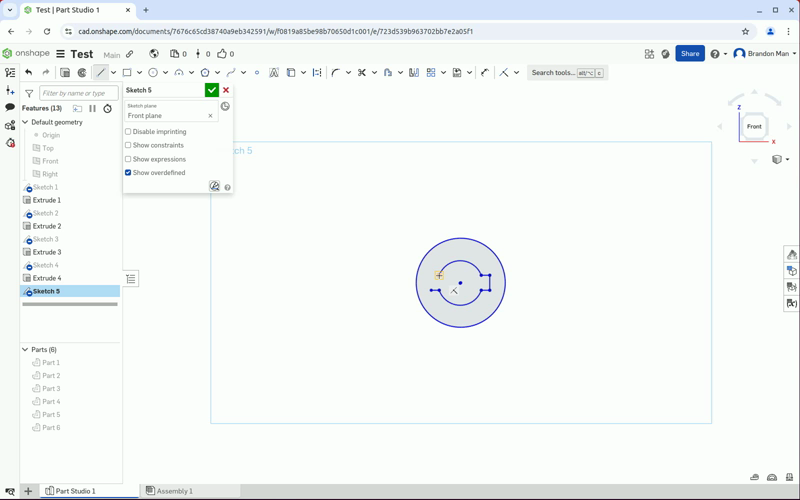
click(439, 275)
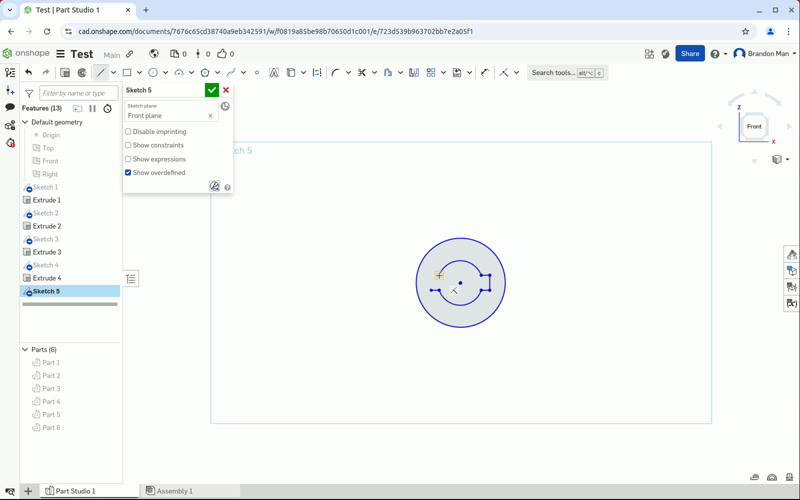
key_down(shift)
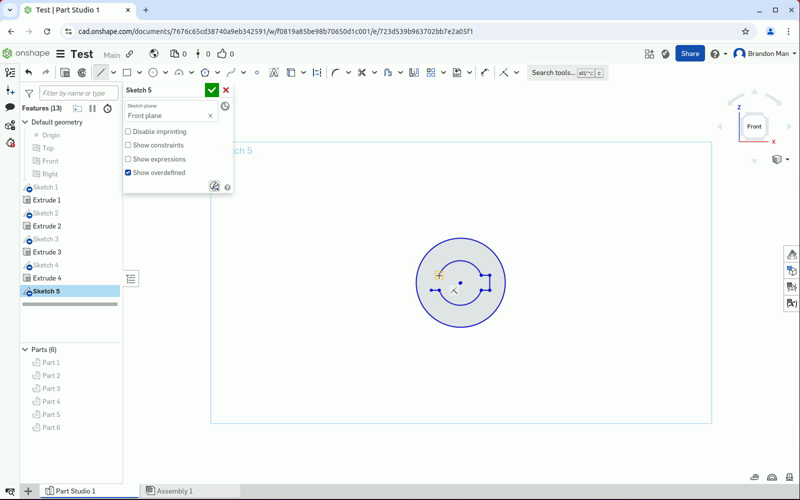
mouse_move(469, 275)
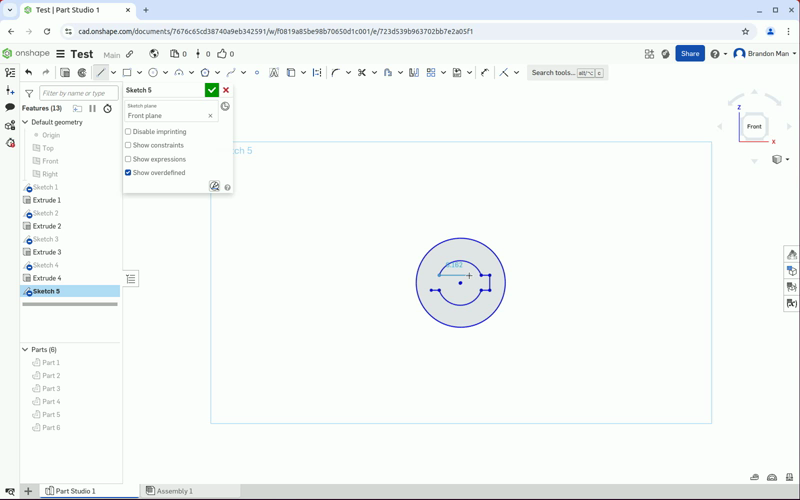
mouse_move(431, 275)
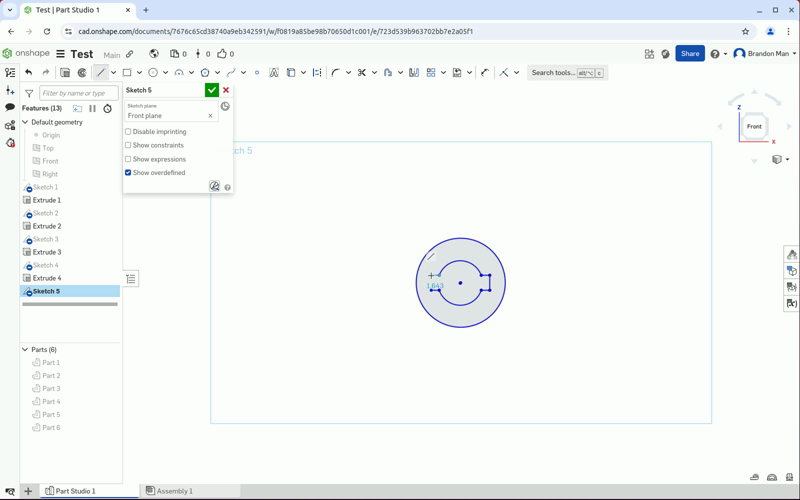
click(431, 275)
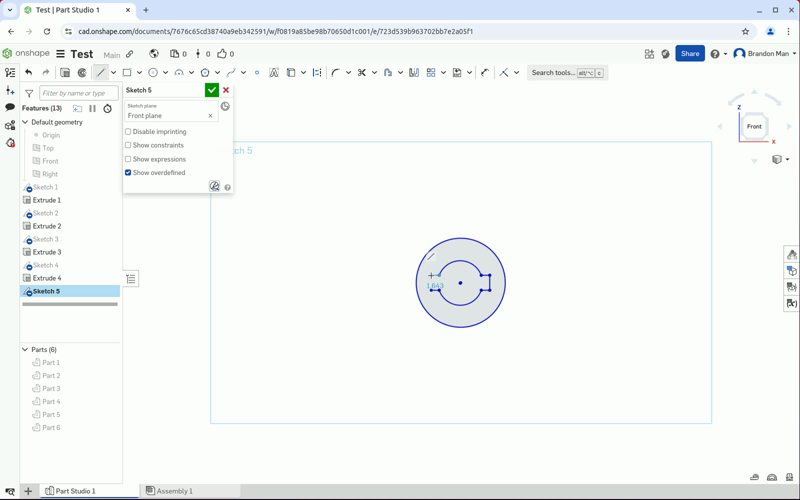
key_up(shift)
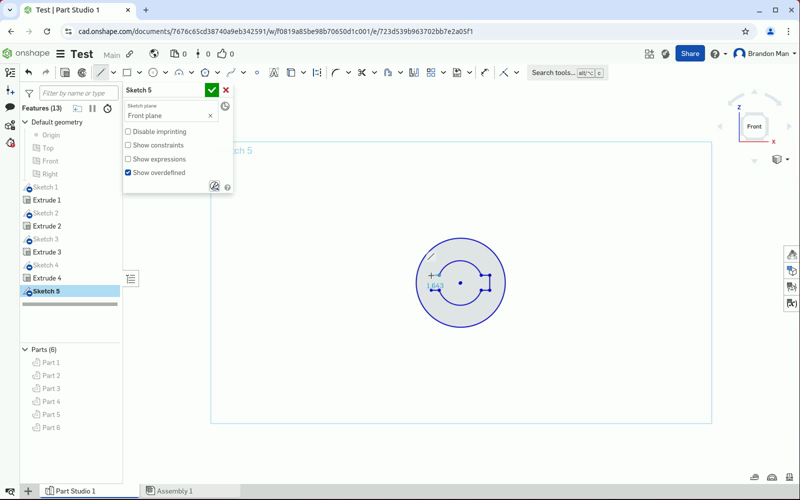
mouse_move(461, 275)
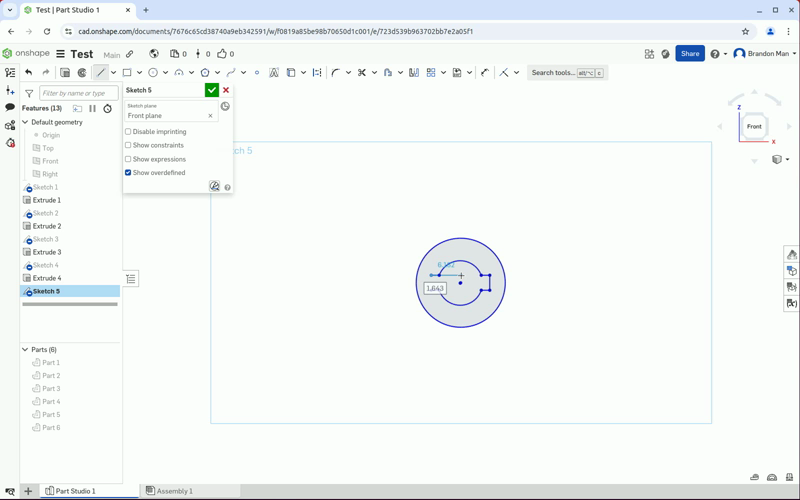
key_down(shift)
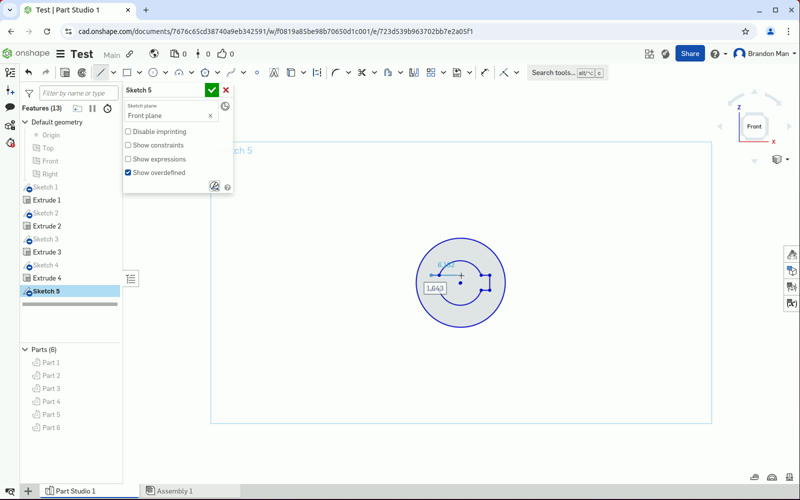
mouse_move(431, 290)
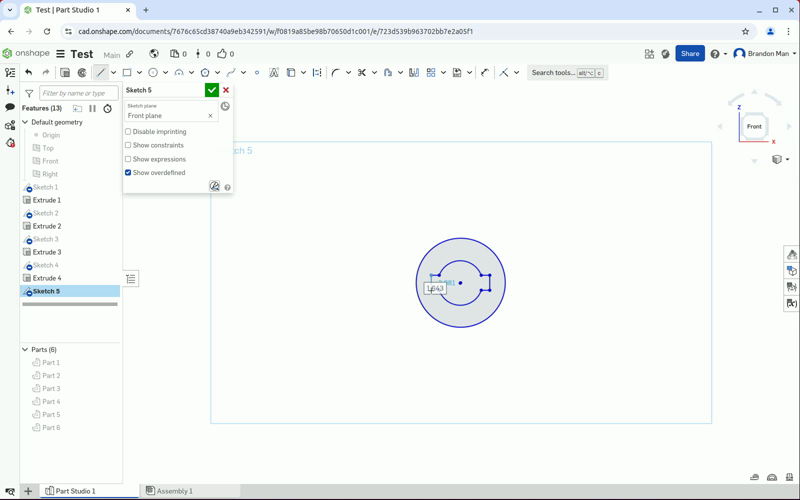
key_up(shift)
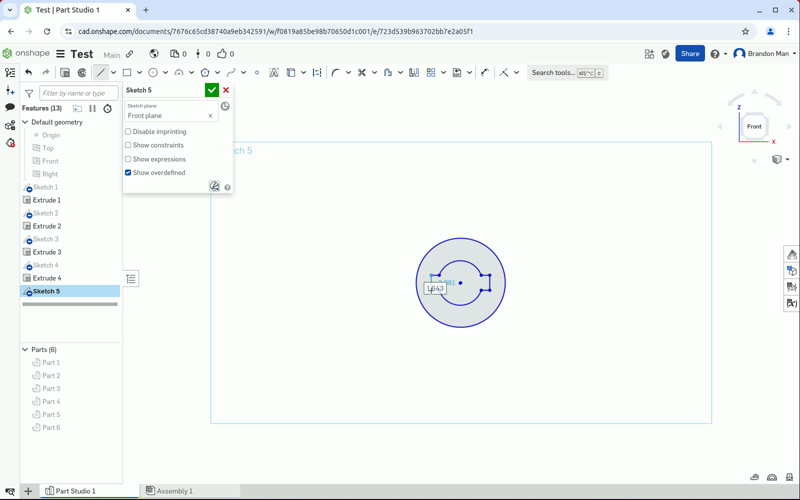
click(431, 290)
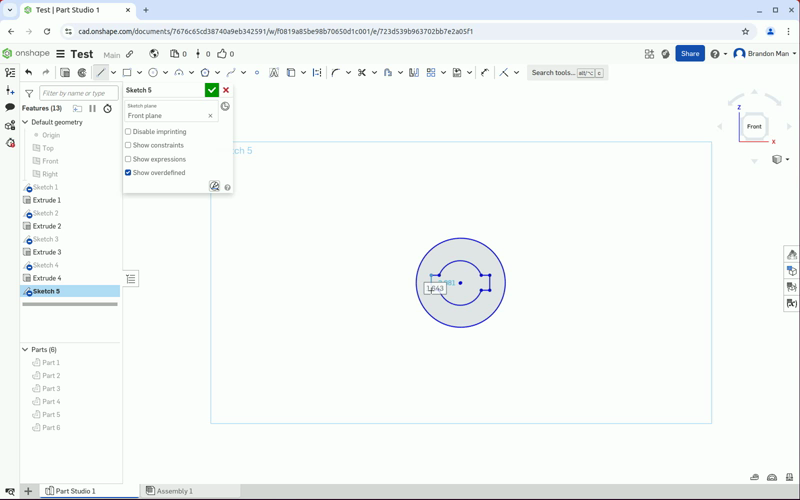
key(esc)
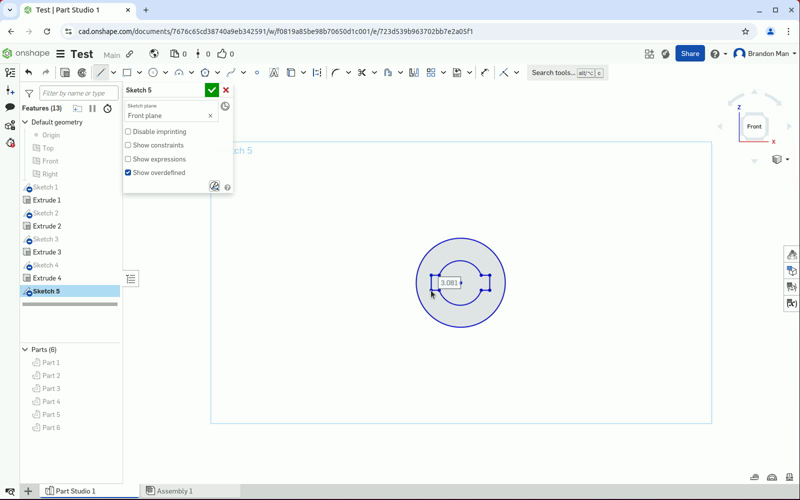
mouse_move(431, 296)
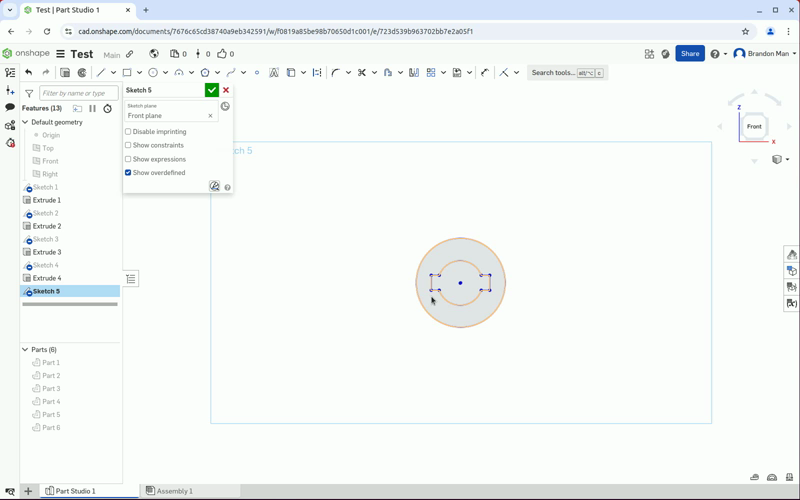
click(431, 296)
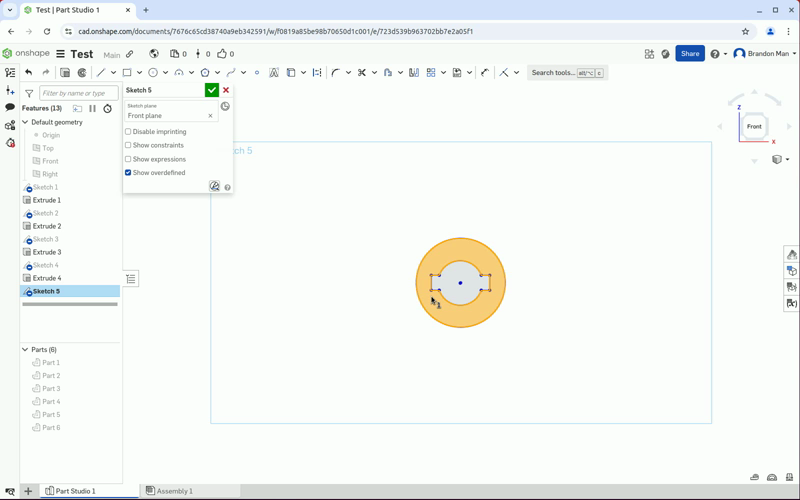
mouse_move(73, 352)
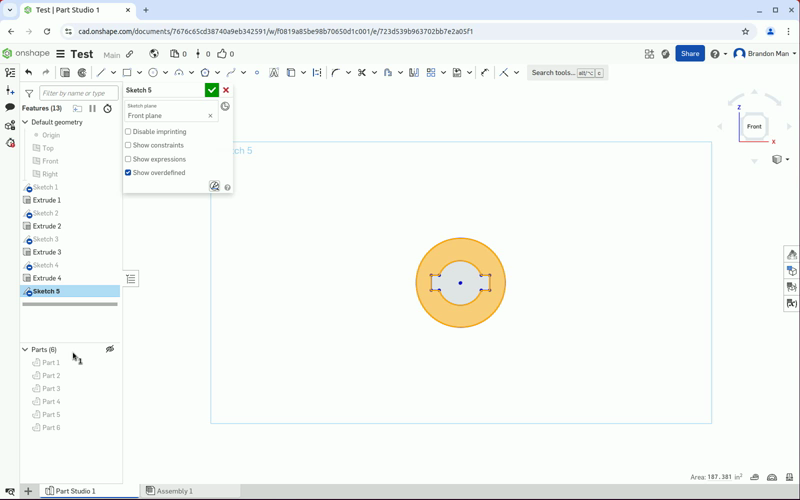
key(shift+y)
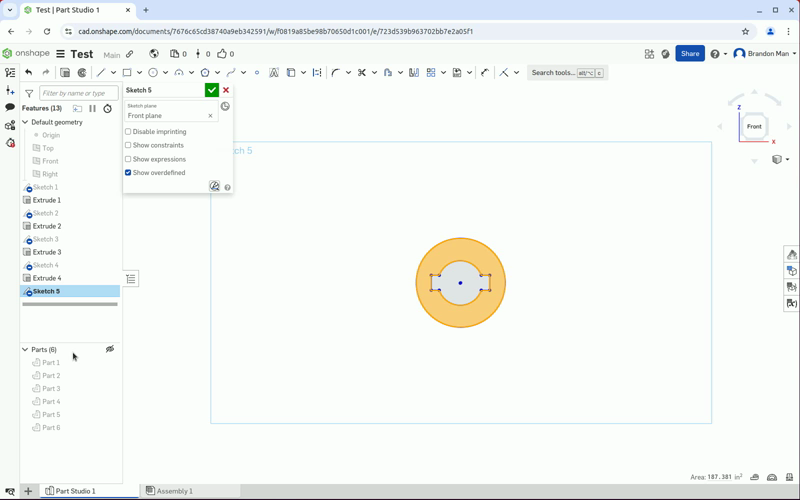
key(shift+e)
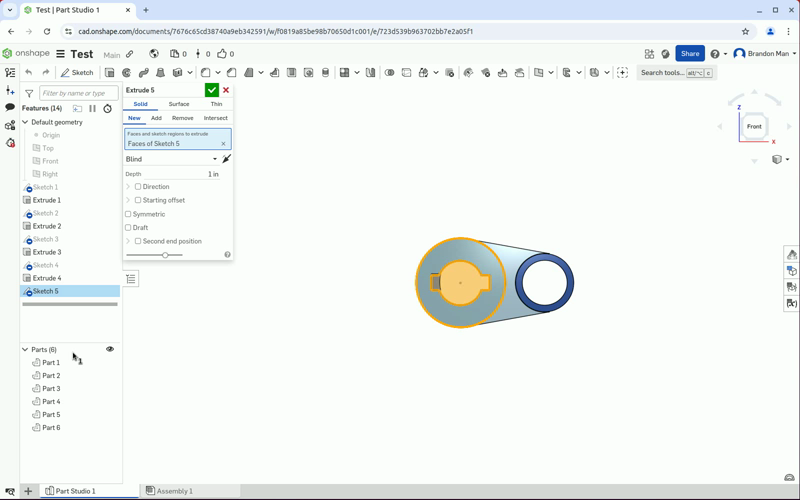
mouse_move(143, 106)
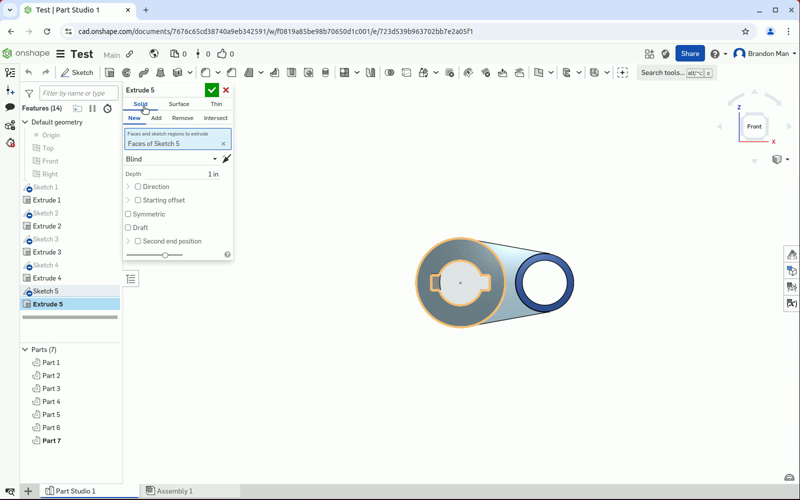
click(143, 106)
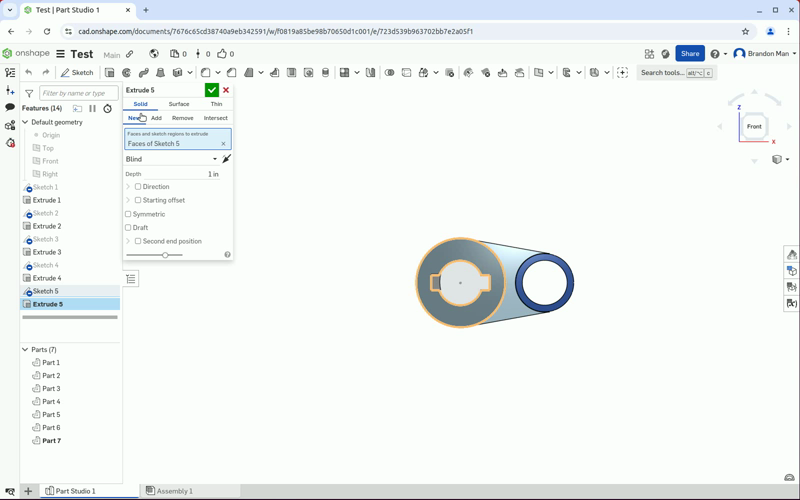
mouse_move(137, 120)
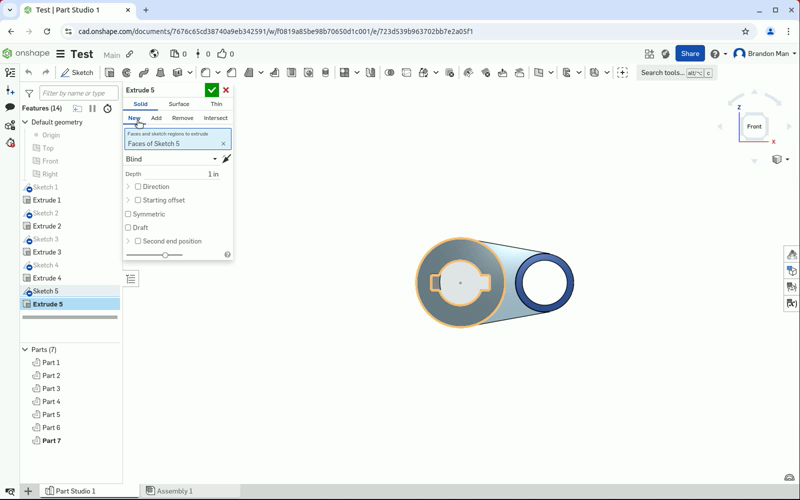
click(137, 120)
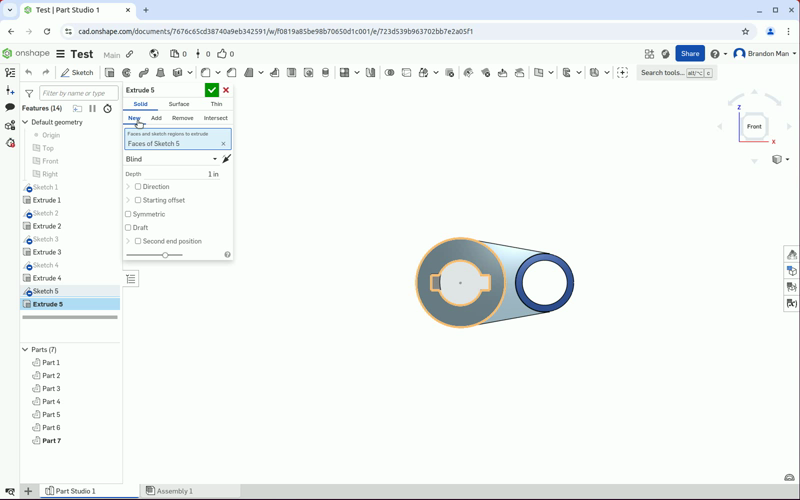
key(tab, 4)
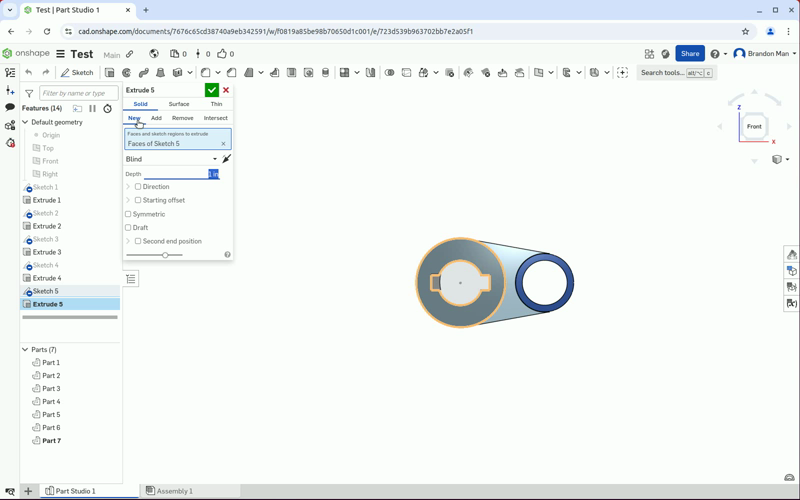
text(16.128)
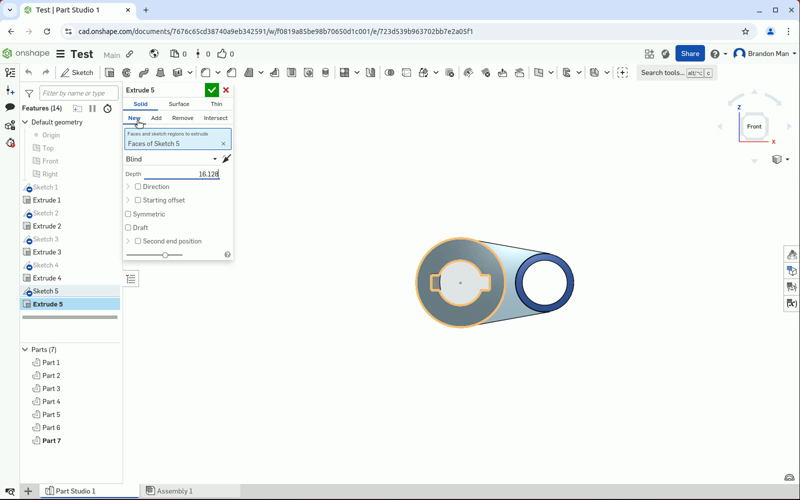
key(enter)
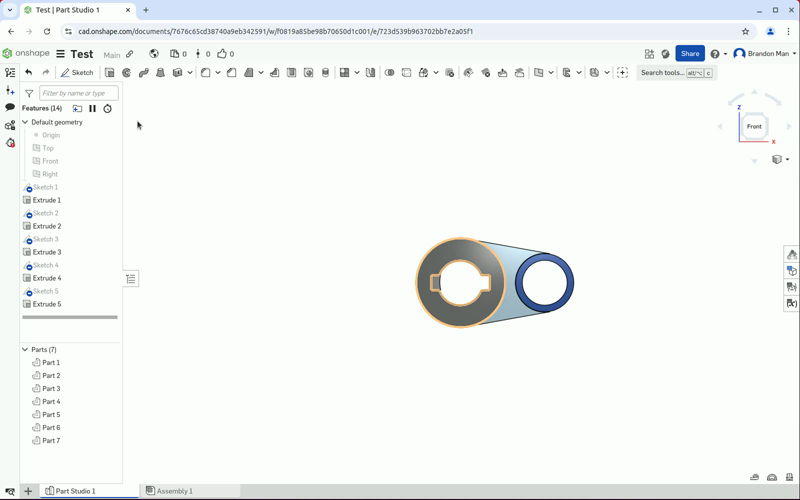
key(shift+h)
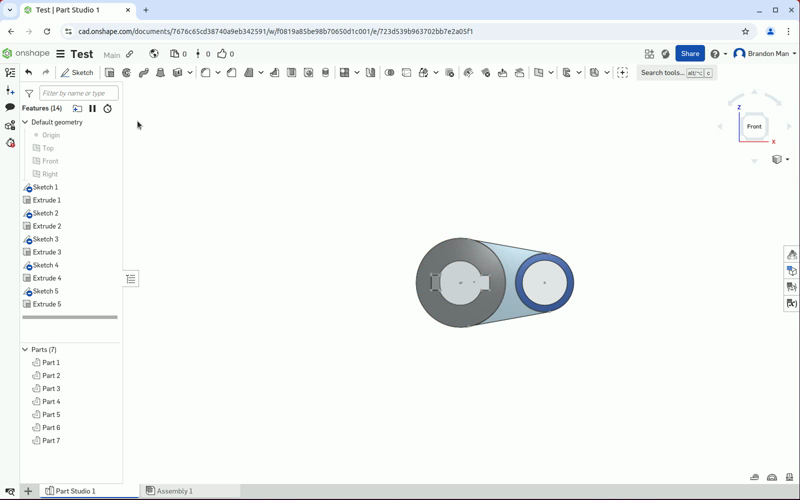
key(shift+h)
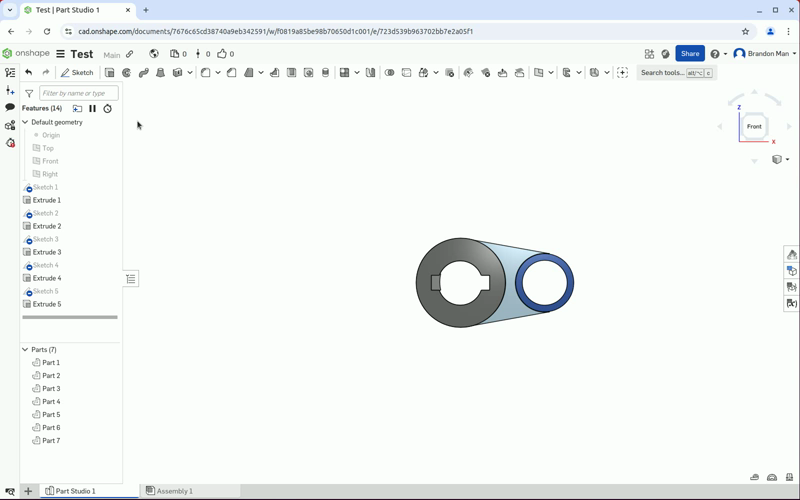
mouse_move(73, 189)
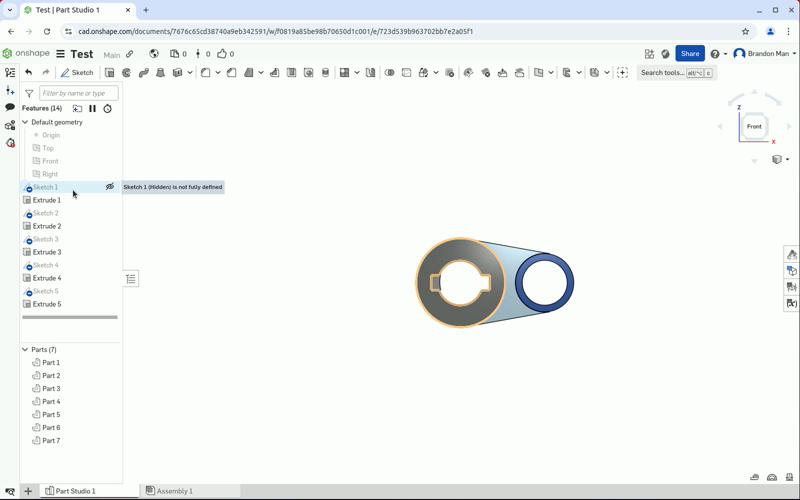
click(73, 189)
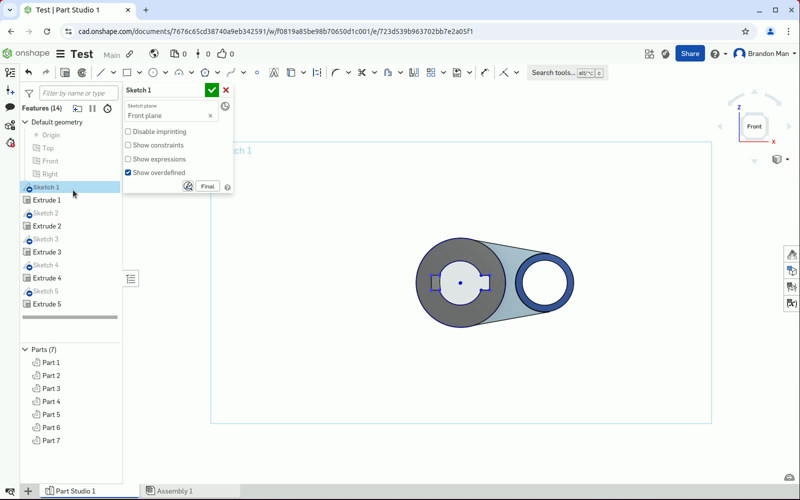
mouse_move(229, 92)
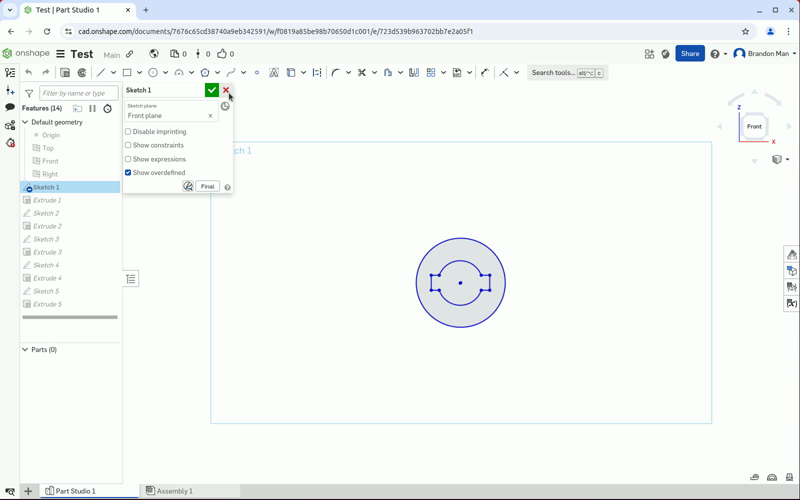
click(229, 92)
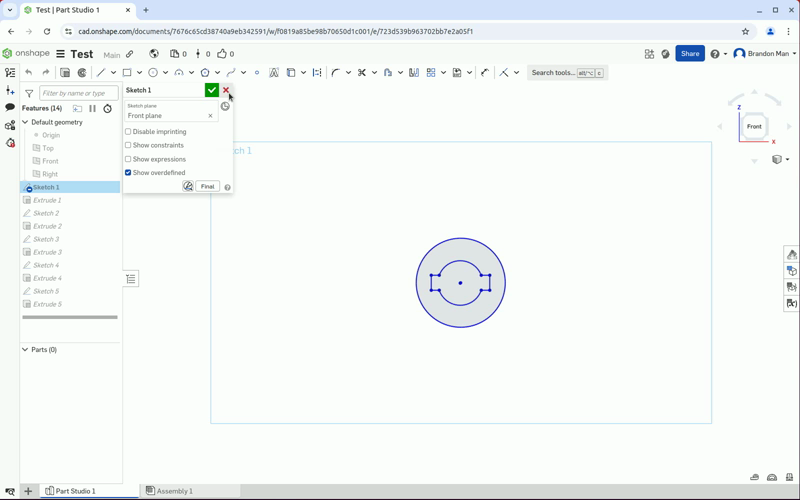
key(shift+s)
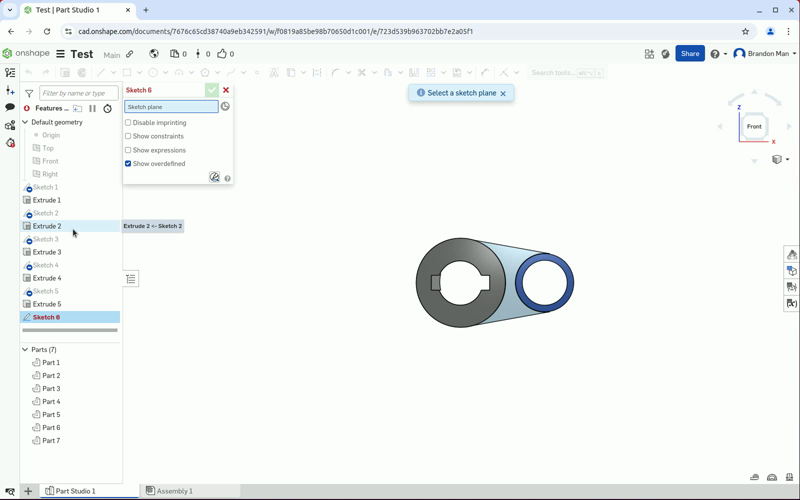
scroll(3)
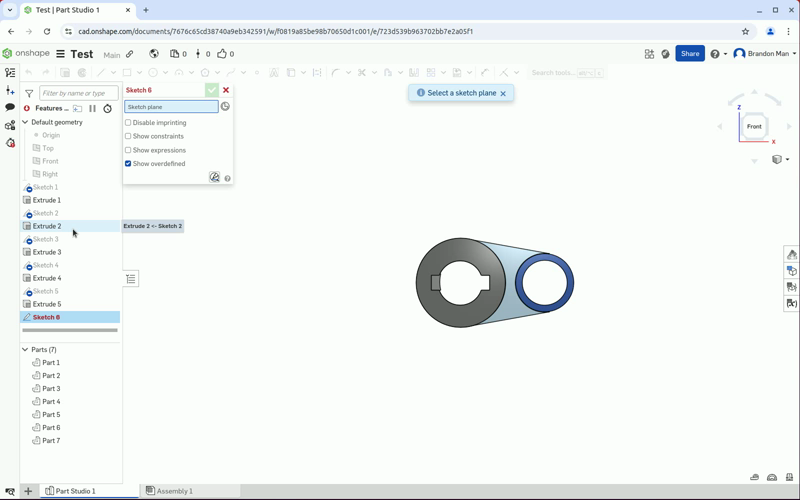
mouse_move(73, 163)
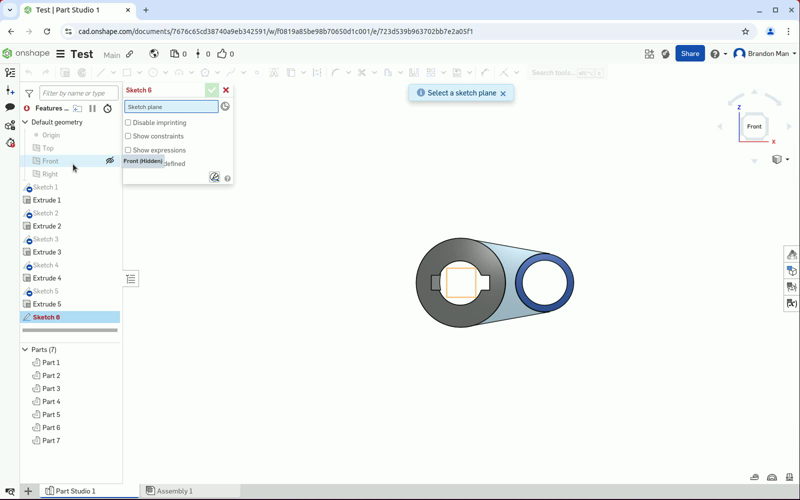
click(73, 163)
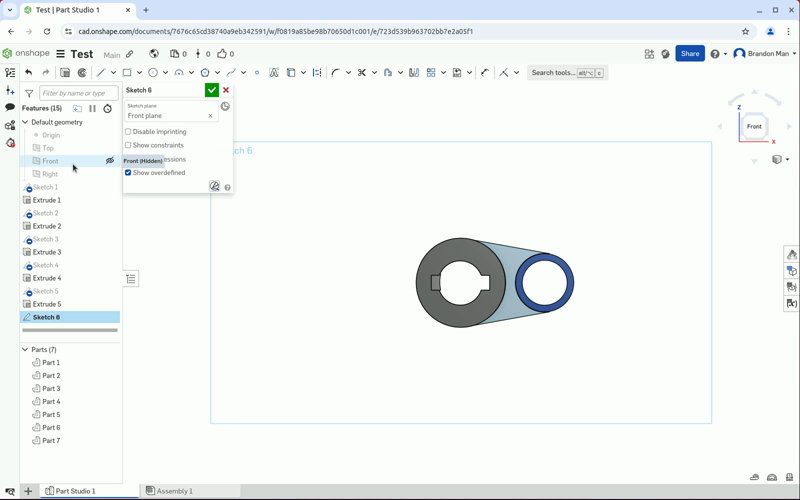
mouse_move(73, 352)
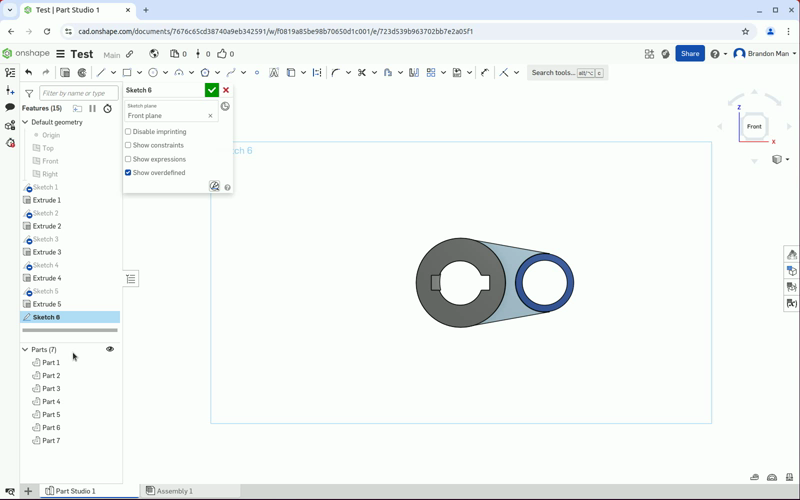
key(y)
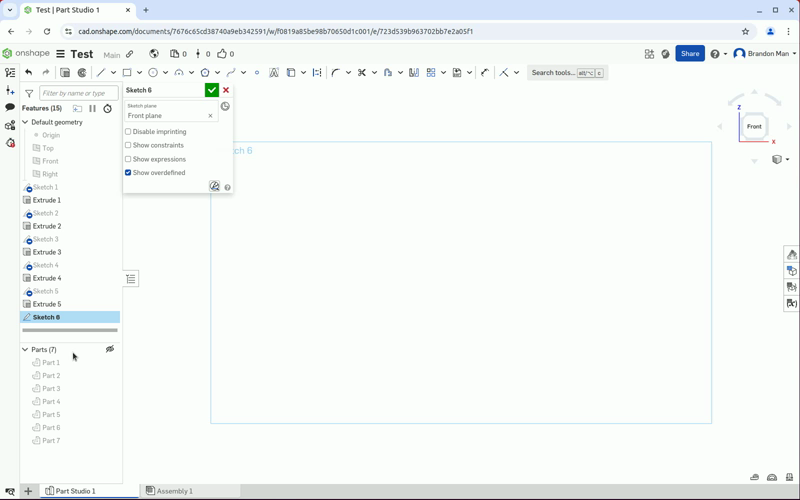
key(l)
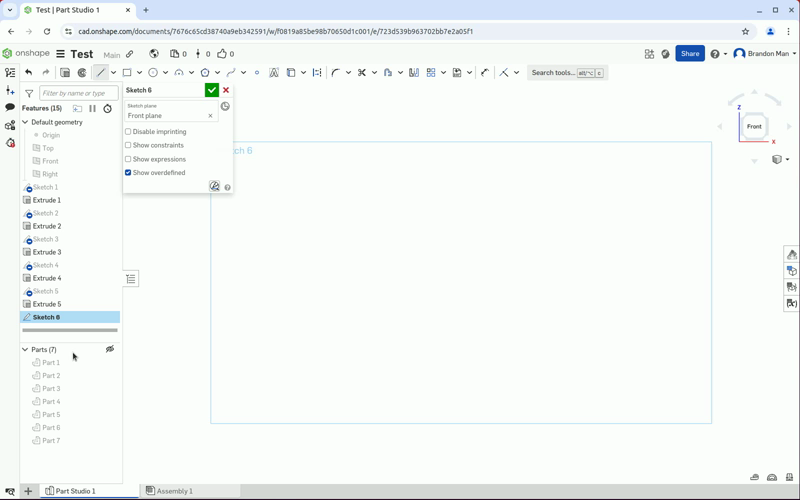
key_down(shift)
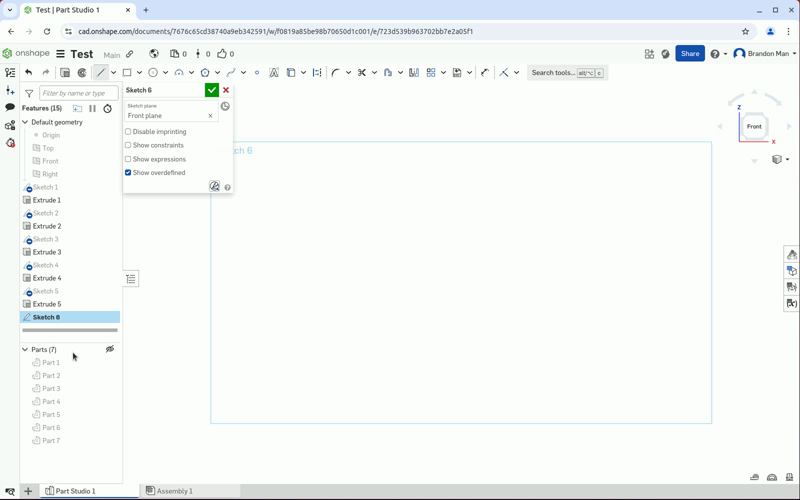
mouse_move(431, 290)
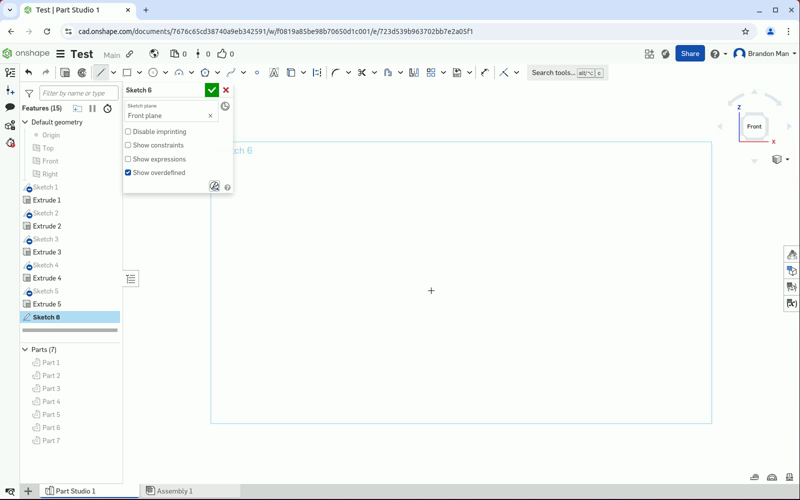
click(431, 290)
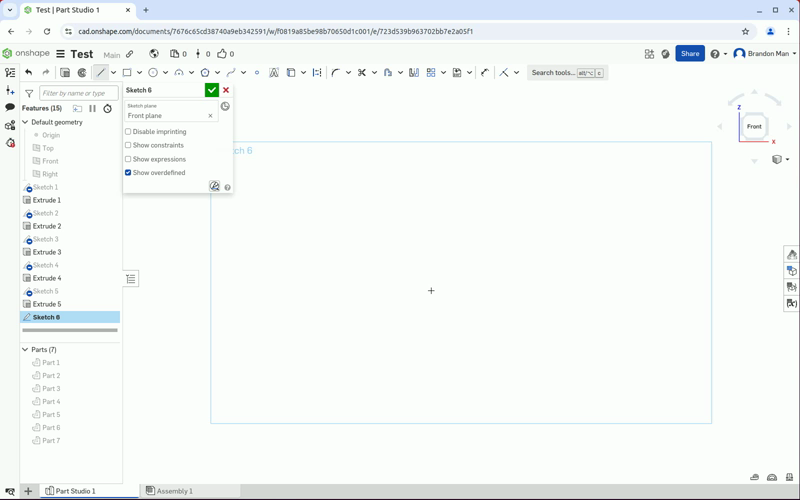
key_up(shift)
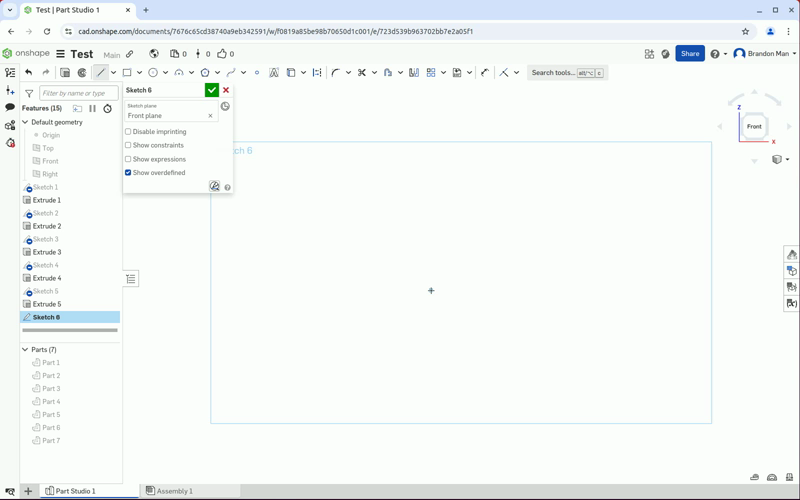
key_down(shift)
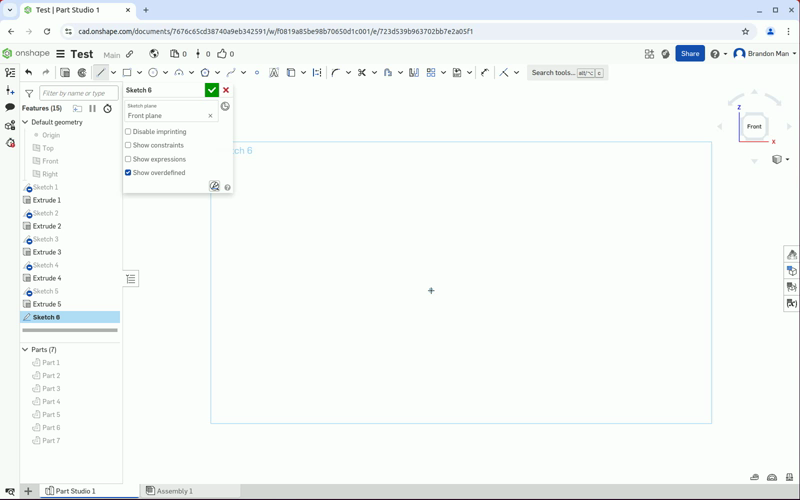
mouse_move(461, 290)
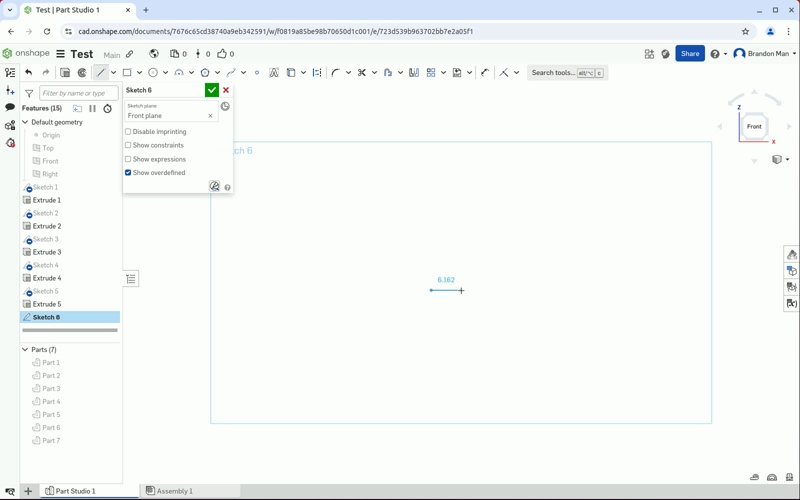
mouse_move(440, 290)
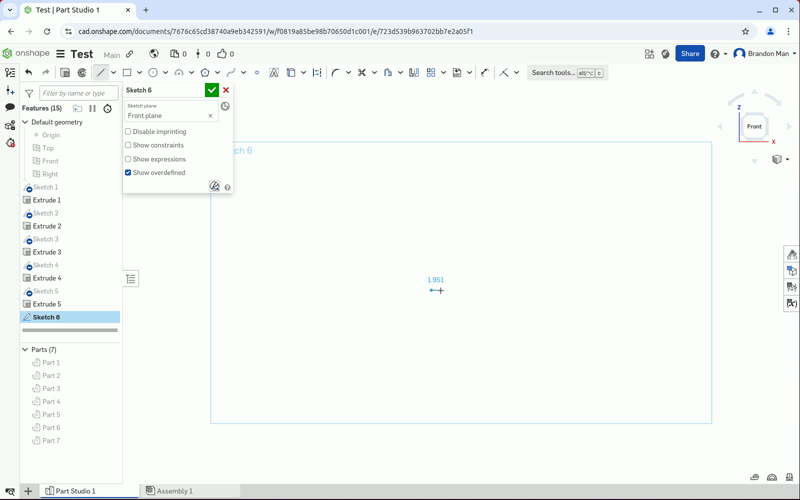
click(440, 290)
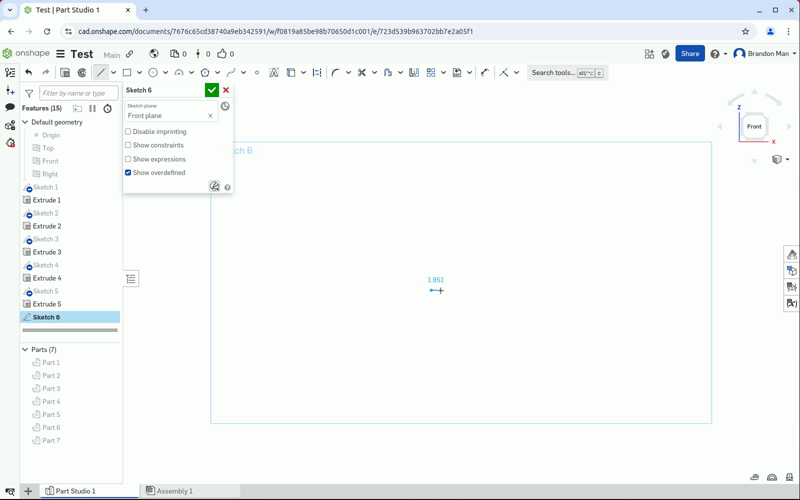
key_up(shift)
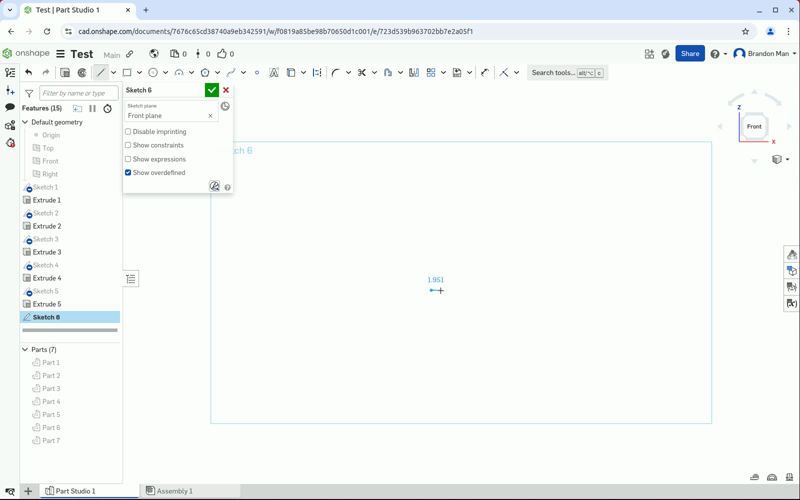
key(esc)
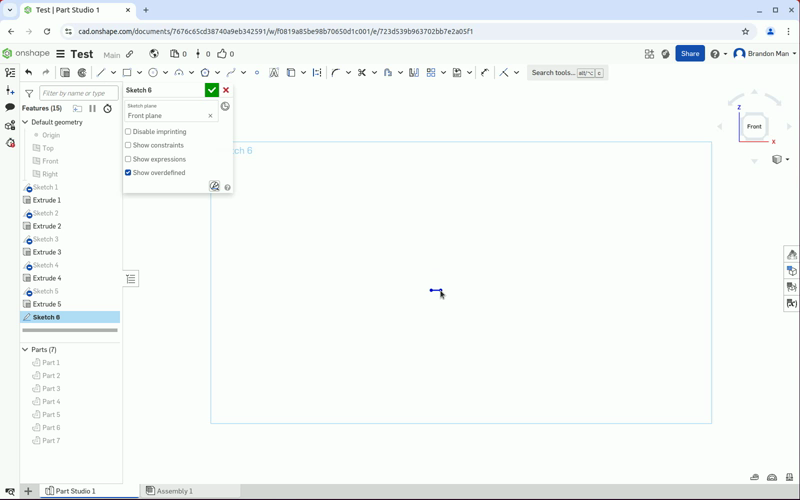
key(a)
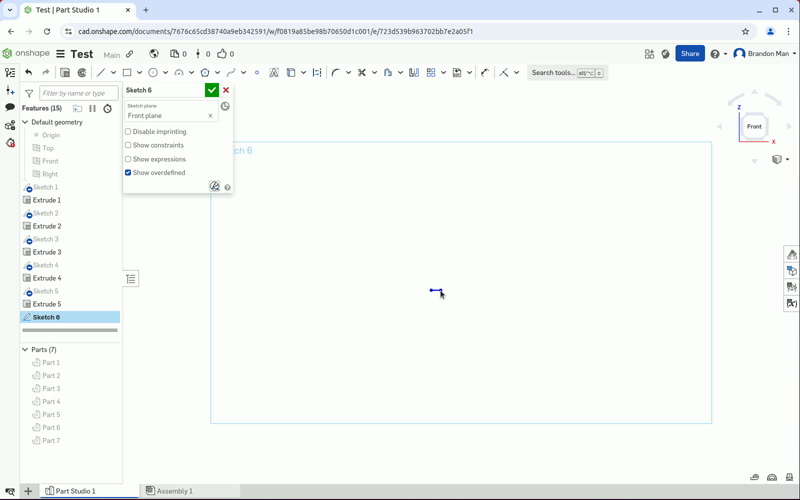
mouse_move(440, 290)
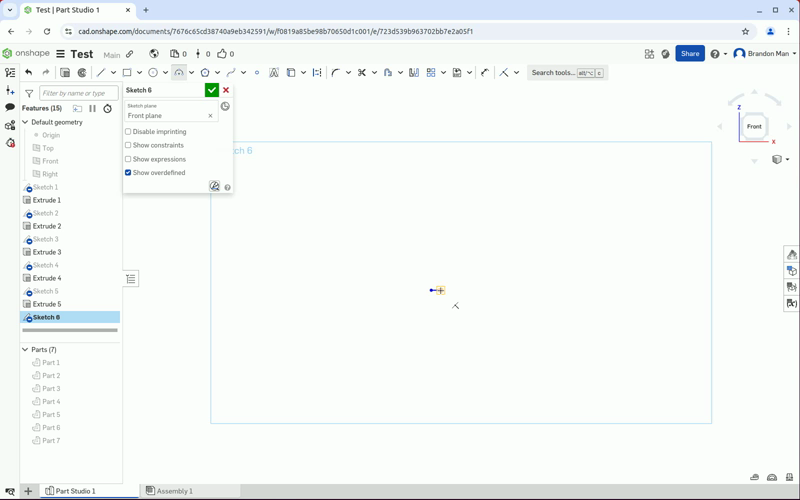
click(440, 290)
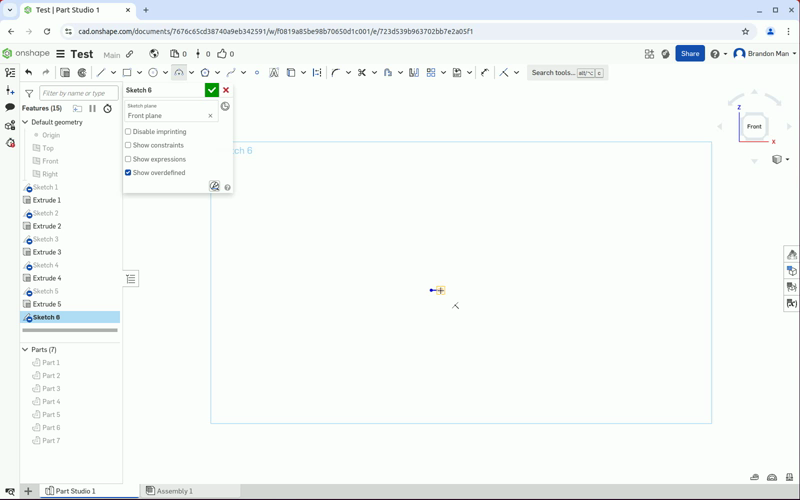
key_down(shift)
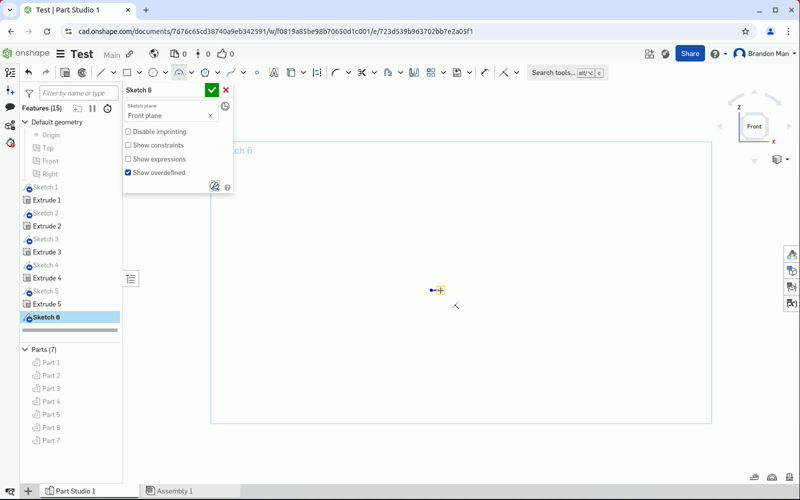
mouse_move(440, 273)
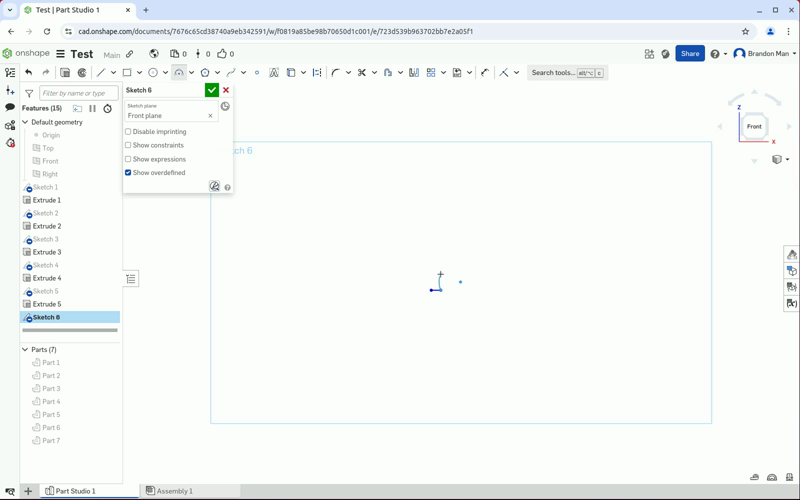
click(440, 273)
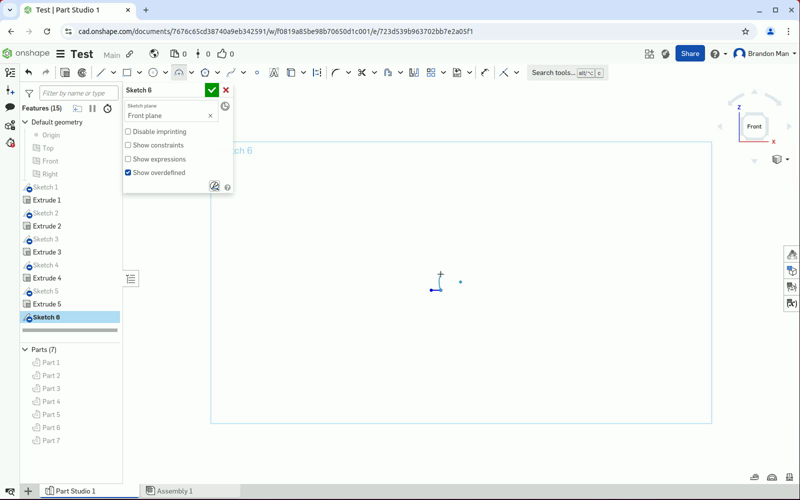
mouse_move(439, 281)
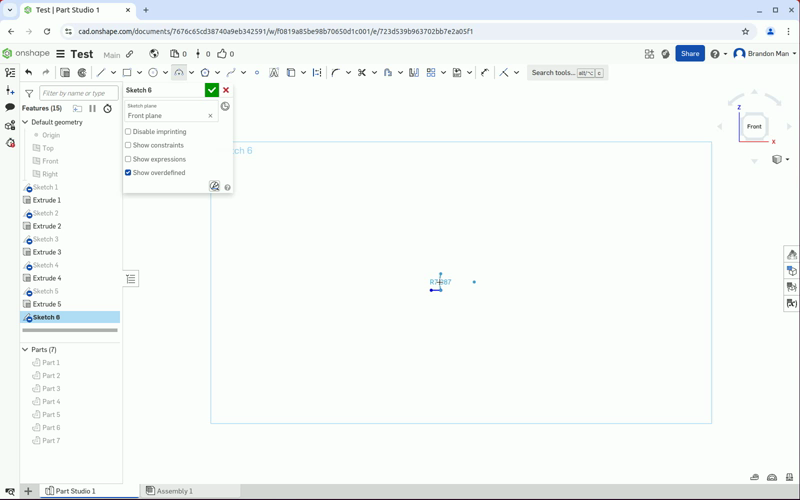
click(439, 281)
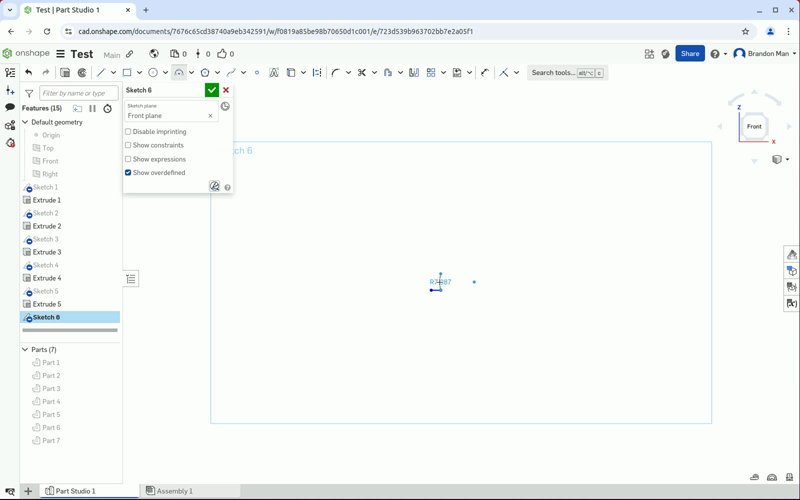
key_up(shift)
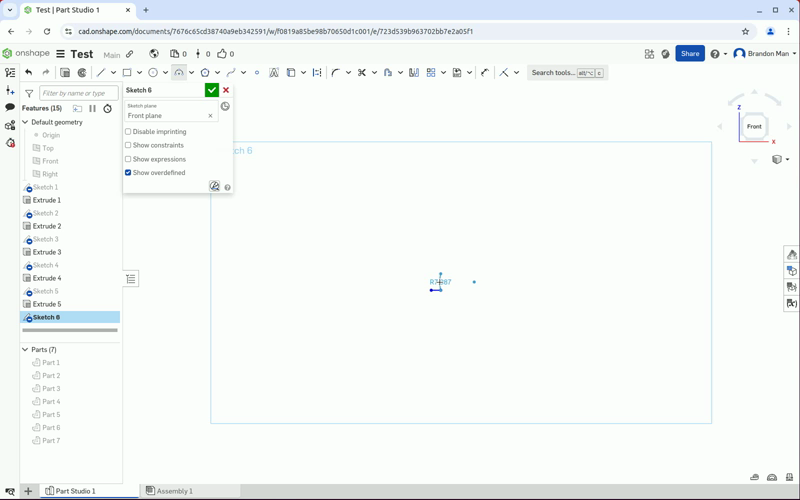
key(esc)
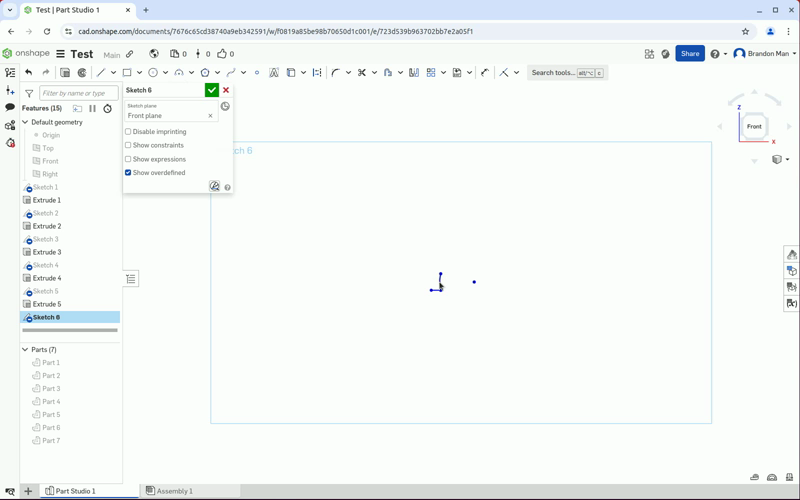
key(l)
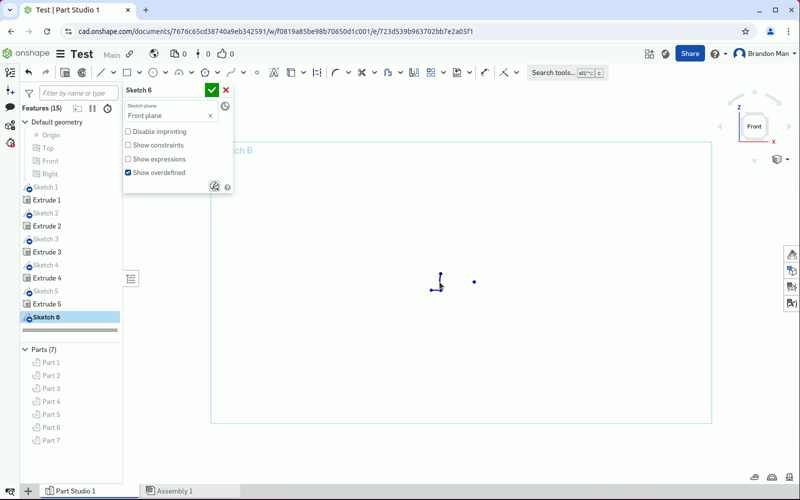
mouse_move(440, 273)
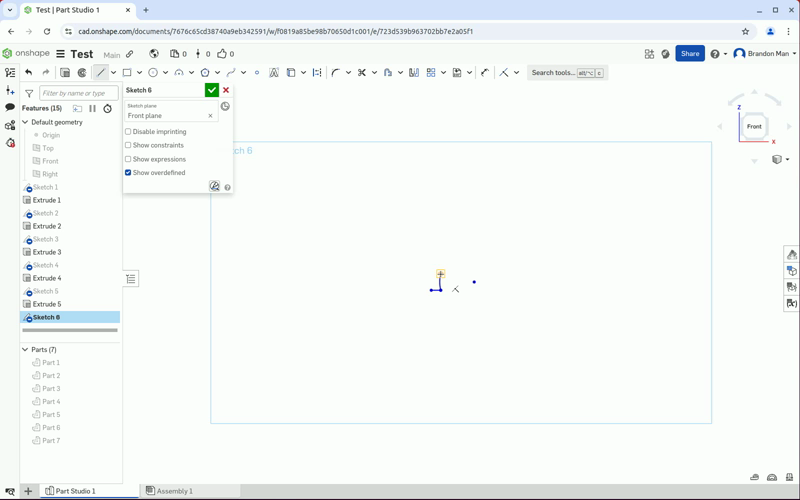
click(440, 273)
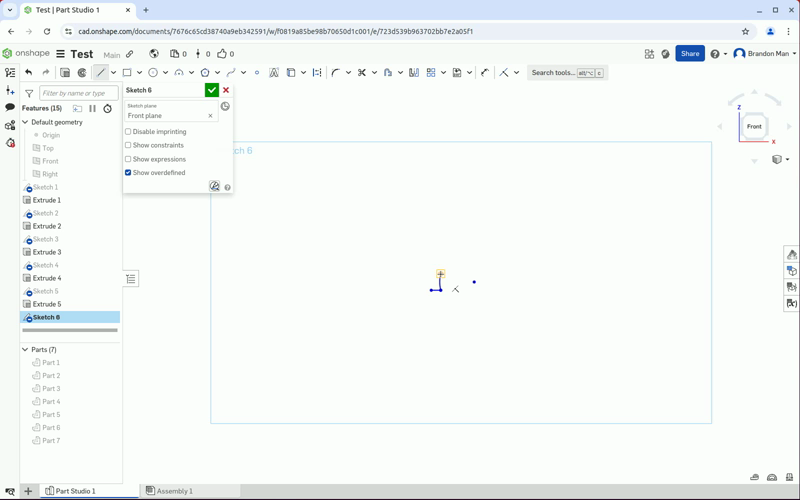
key_down(shift)
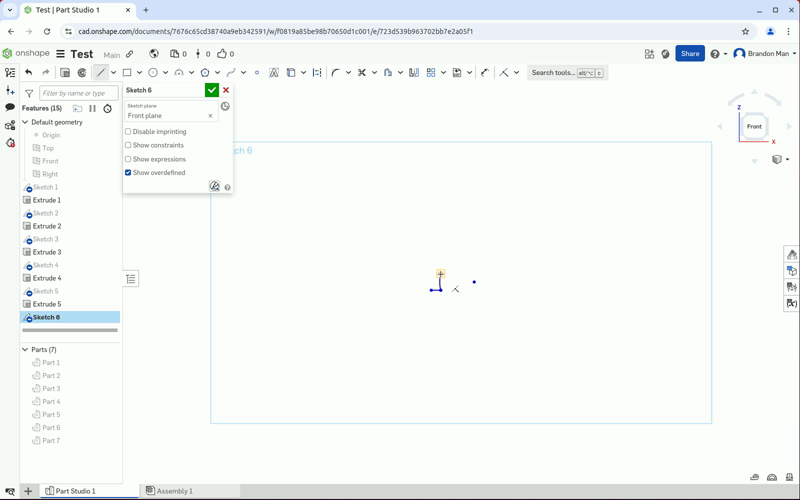
mouse_move(470, 273)
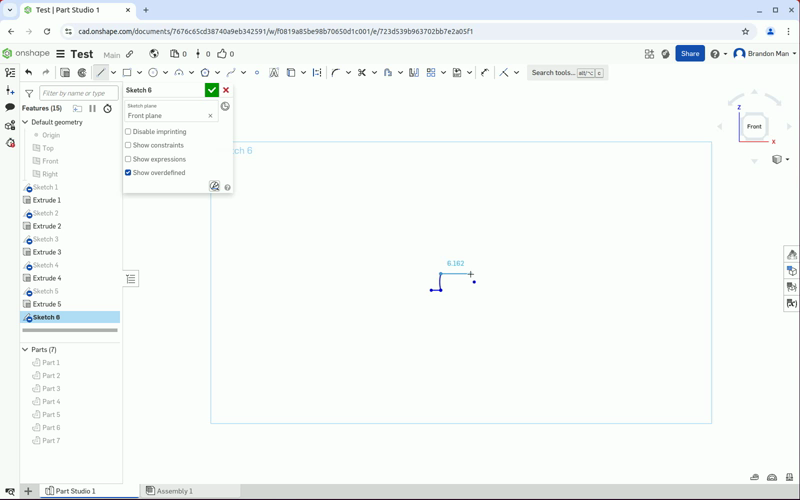
mouse_move(431, 273)
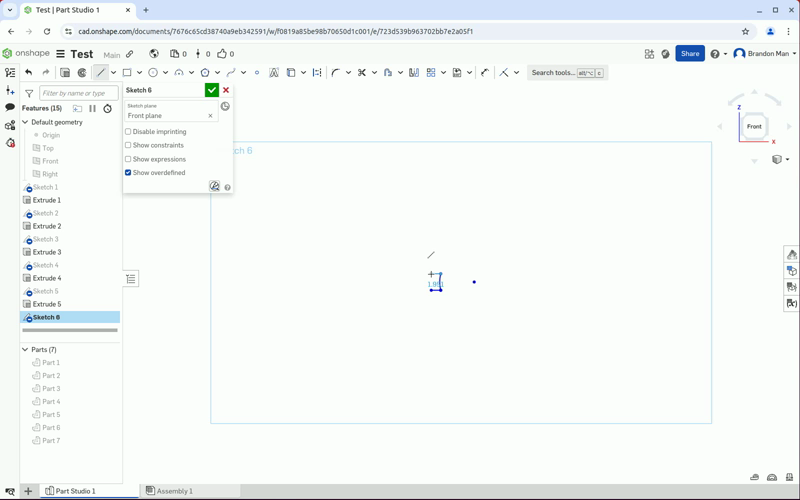
click(431, 273)
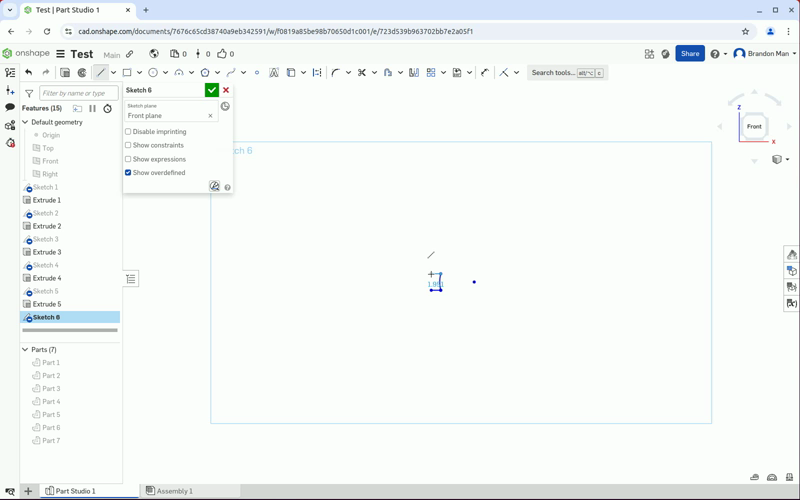
key_up(shift)
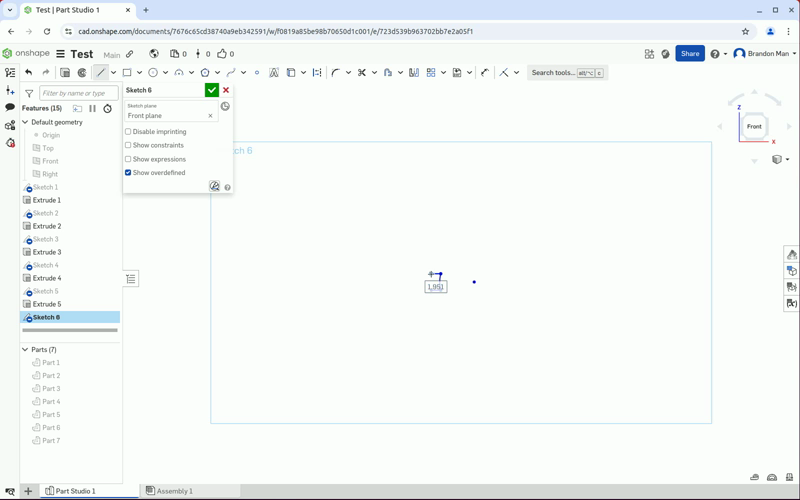
mouse_move(461, 273)
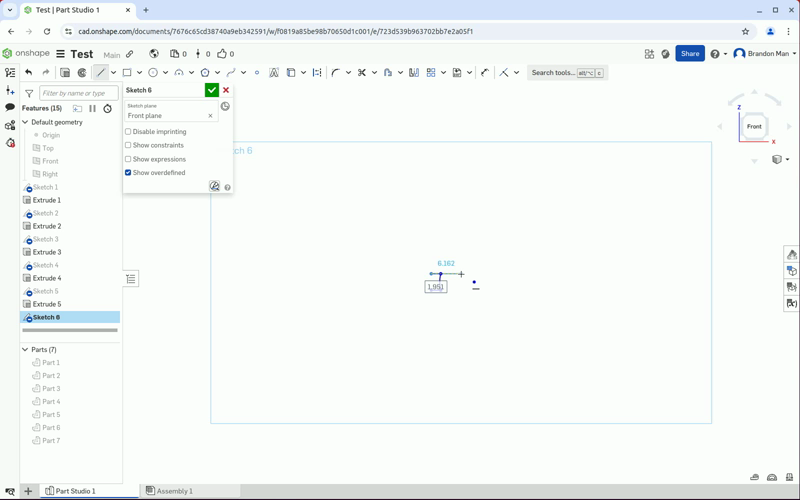
key_down(shift)
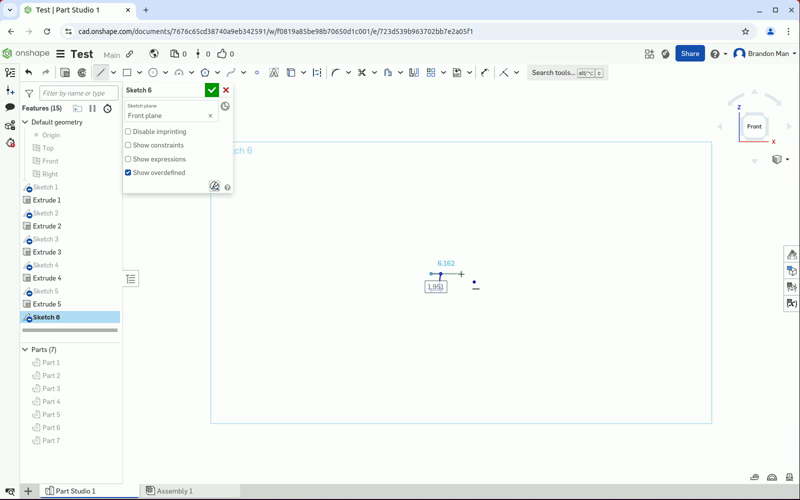
mouse_move(431, 290)
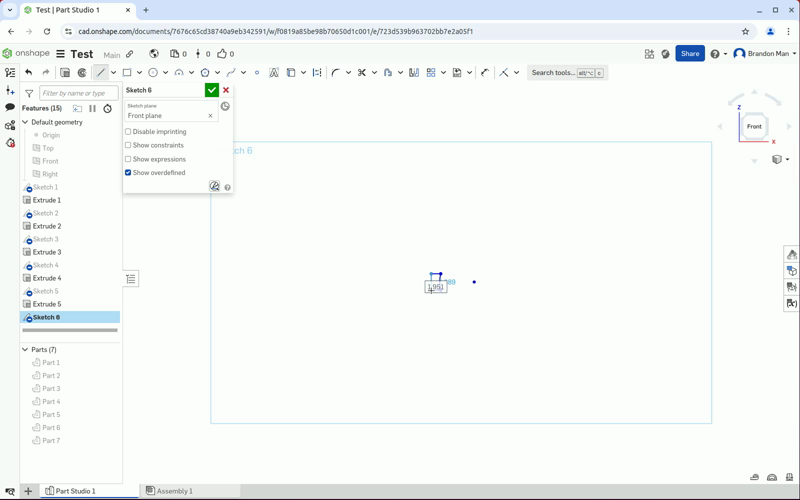
key_up(shift)
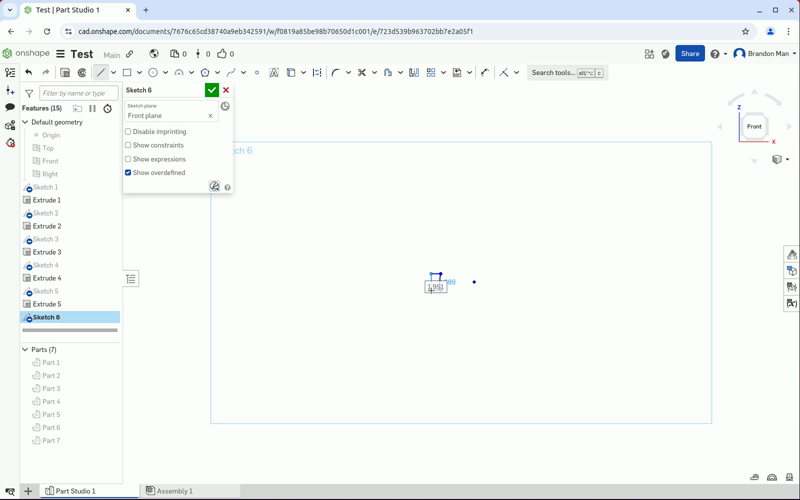
click(431, 290)
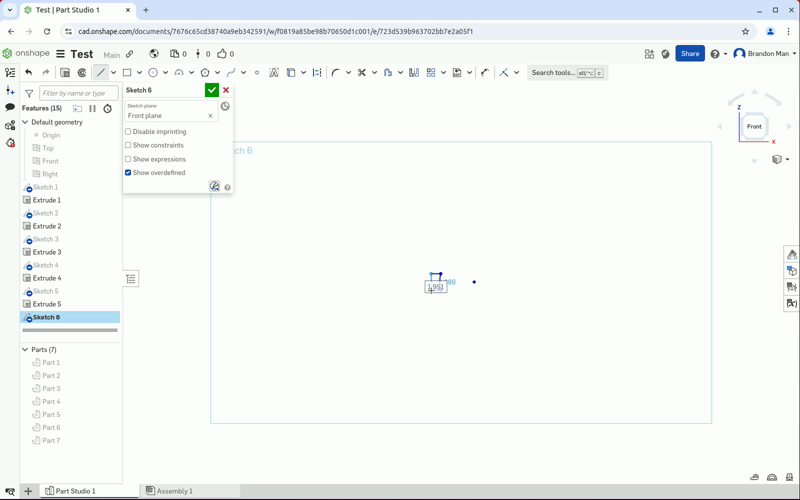
key(esc)
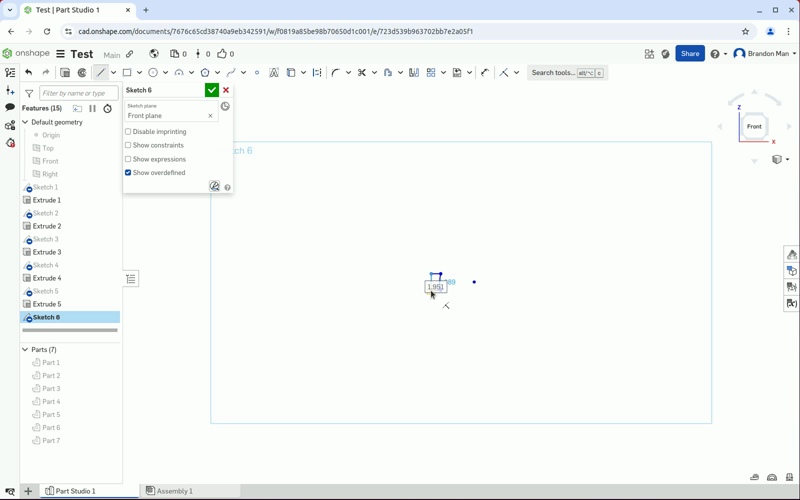
mouse_move(434, 283)
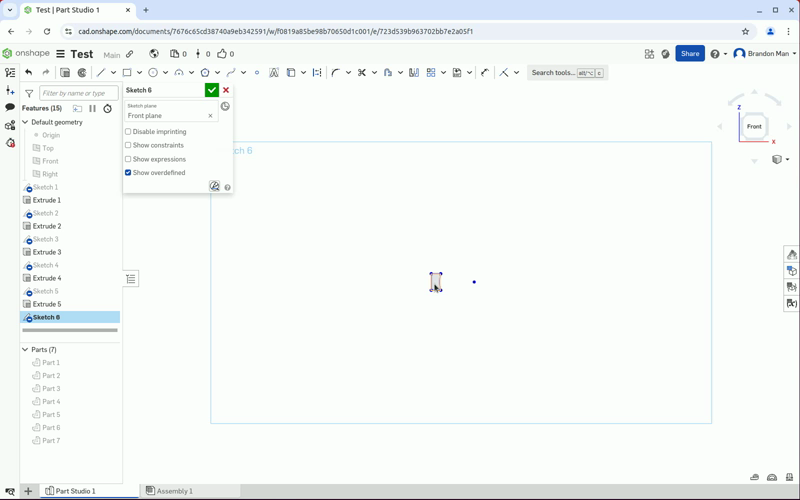
scroll(6)
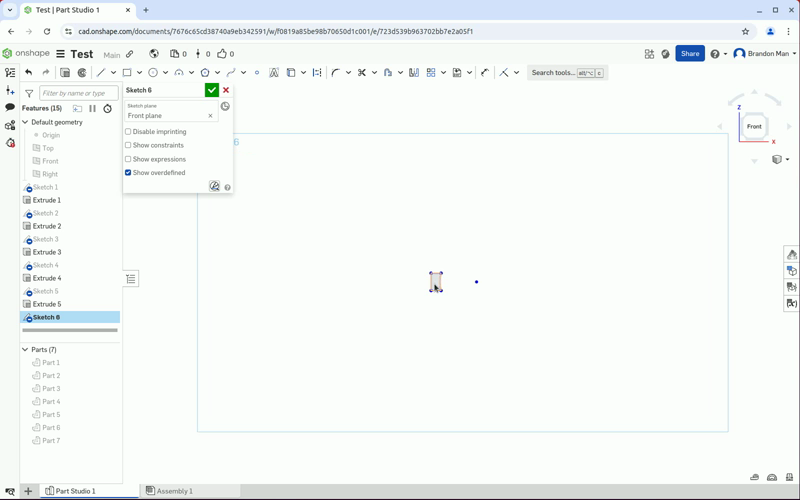
scroll(6)
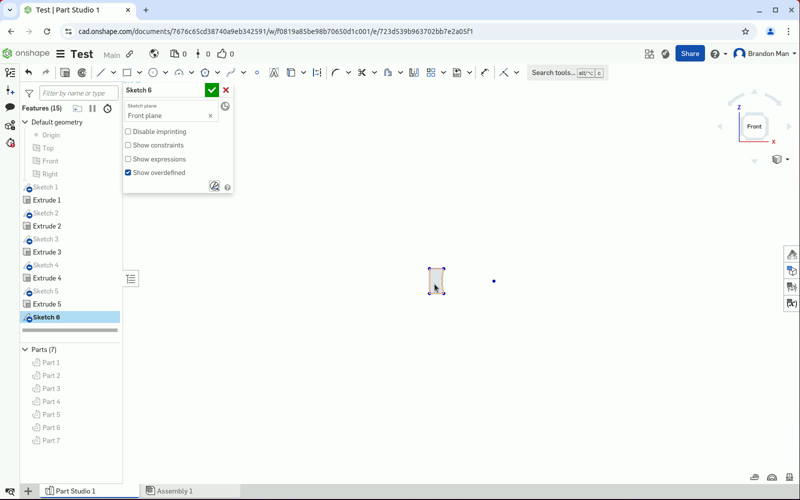
scroll(6)
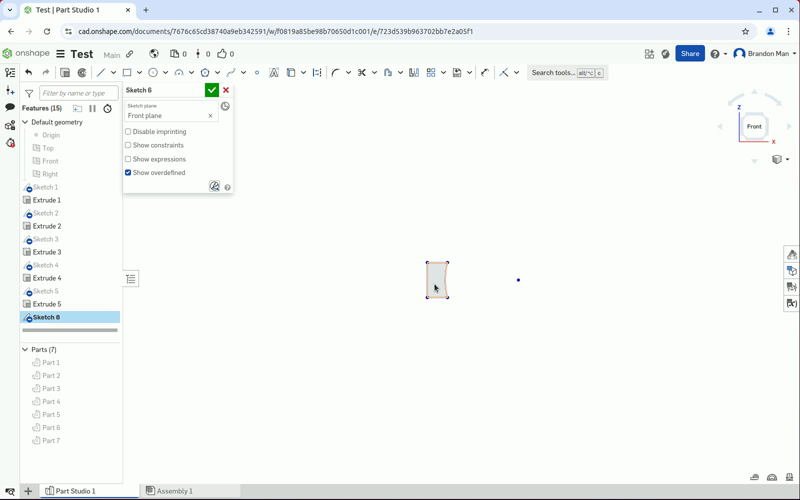
scroll(6)
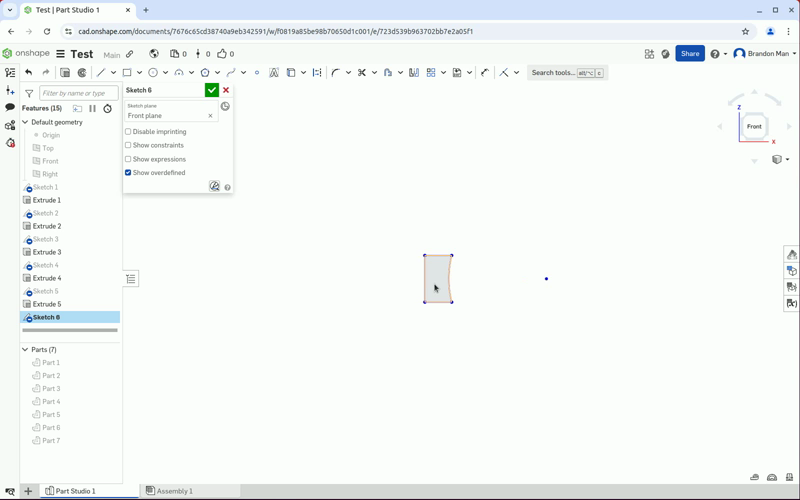
scroll(6)
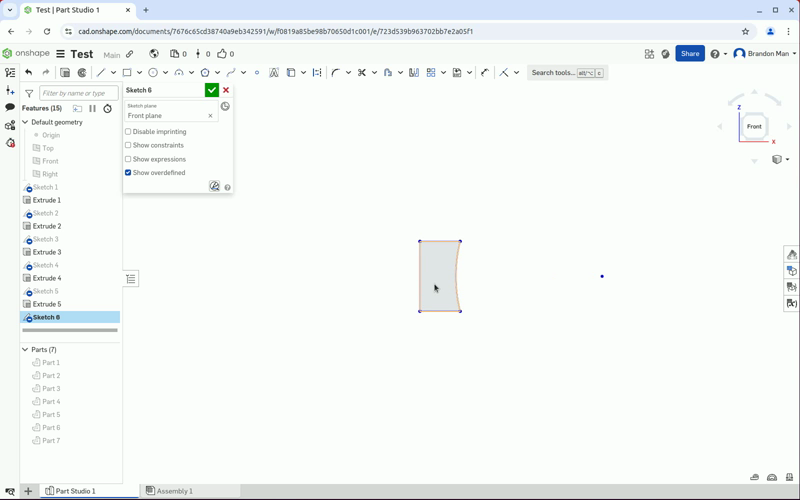
scroll(6)
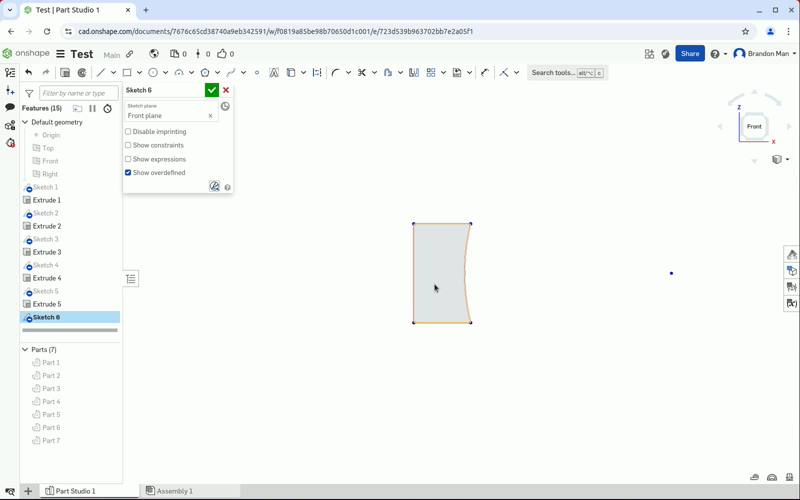
scroll(6)
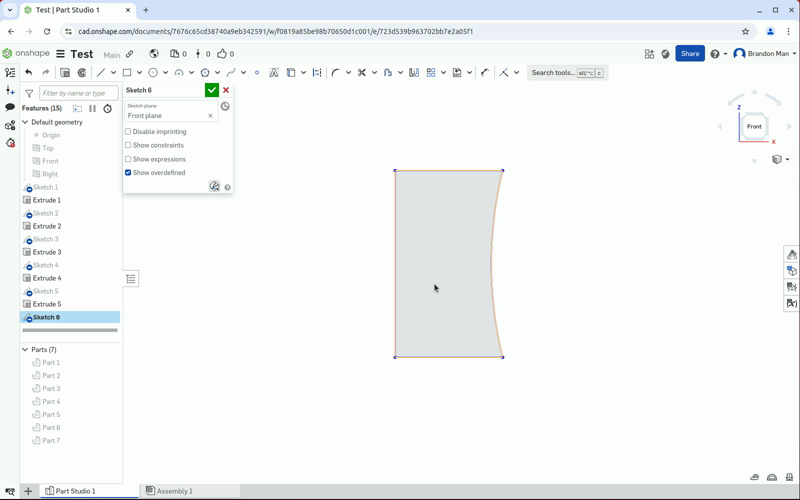
click(434, 283)
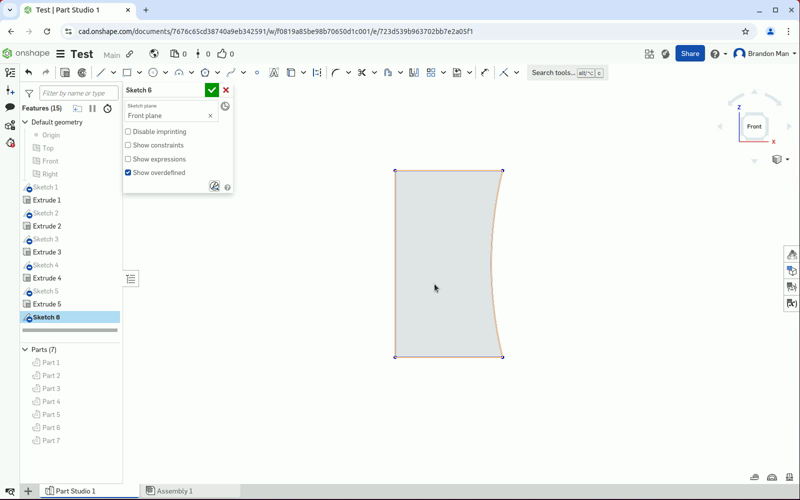
scroll(-6)
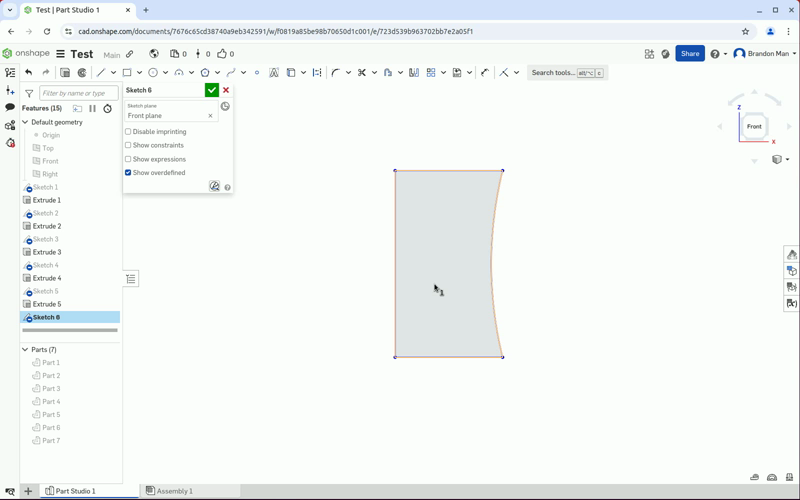
scroll(-6)
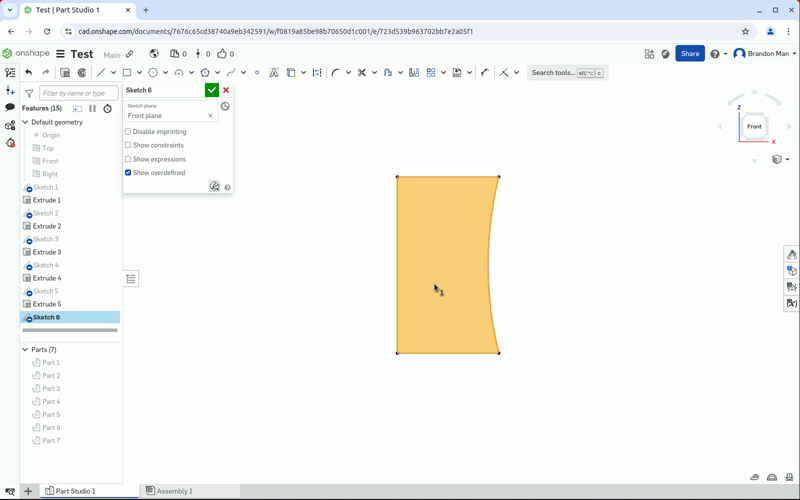
scroll(-6)
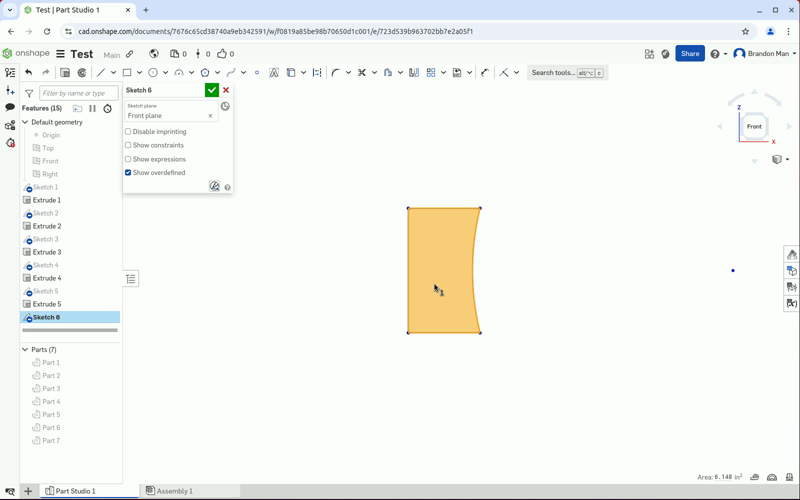
scroll(-6)
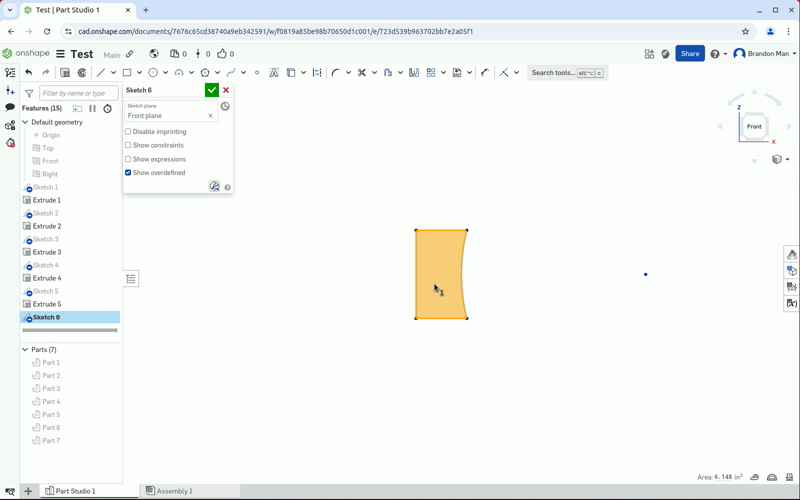
scroll(-6)
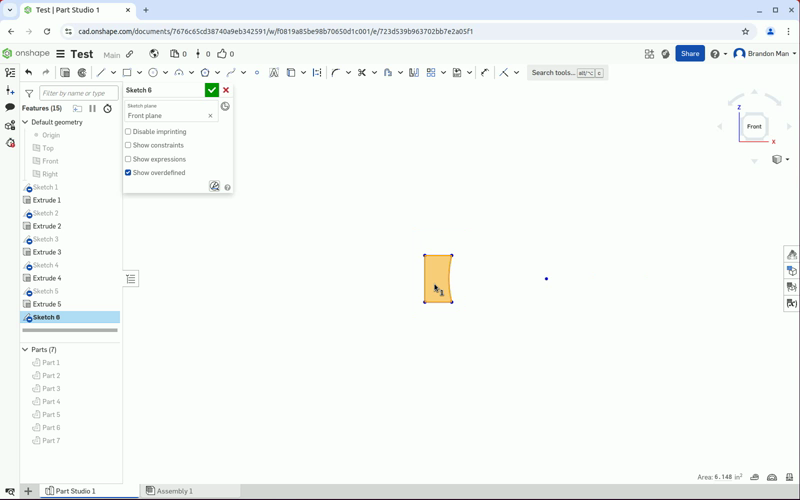
scroll(-6)
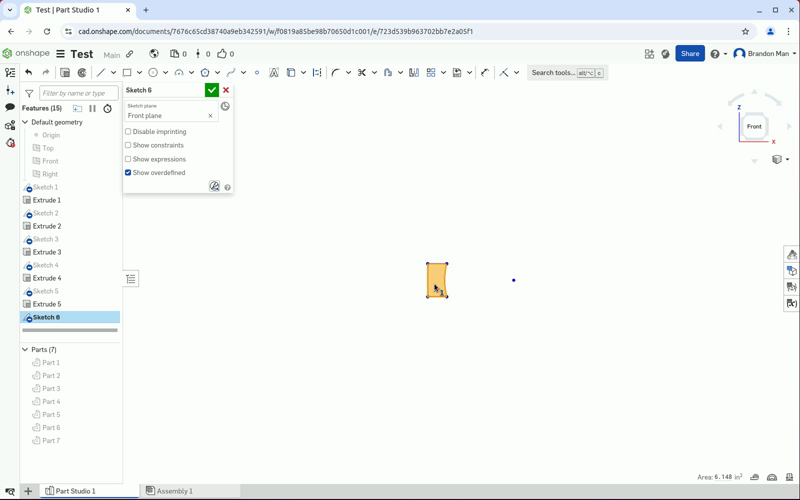
scroll(-6)
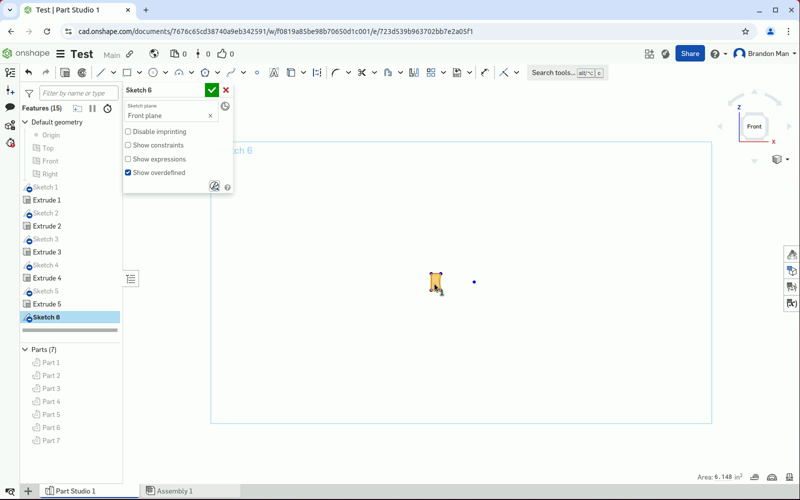
mouse_move(73, 352)
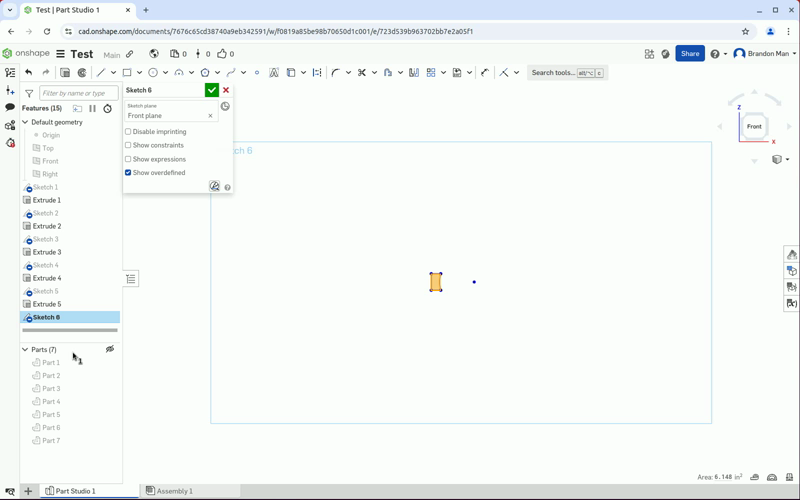
key(shift+y)
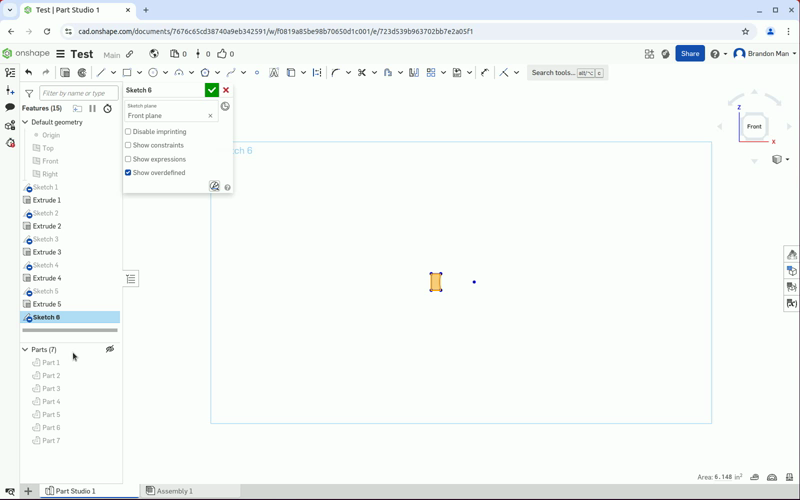
key(shift+e)
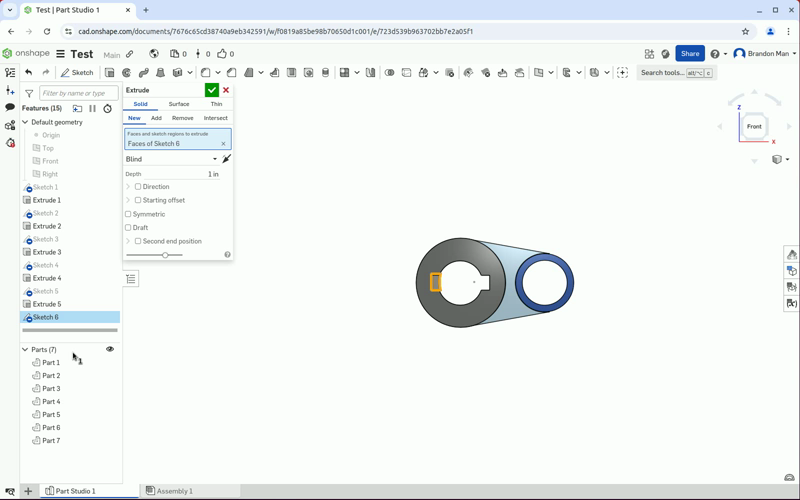
mouse_move(143, 106)
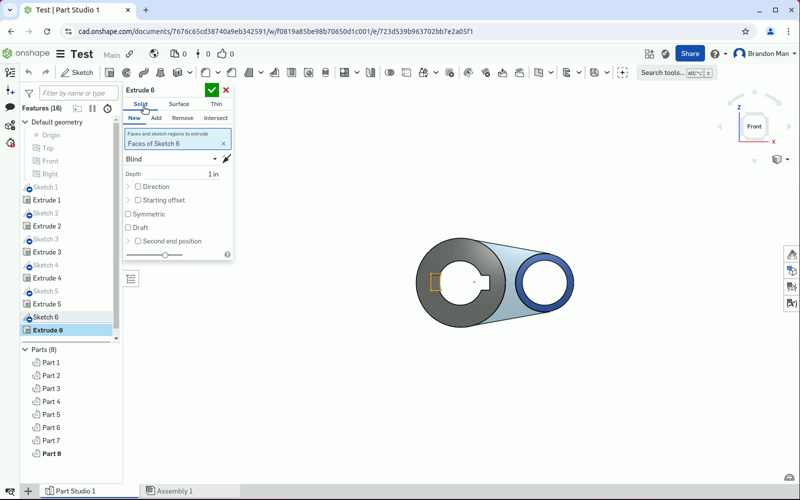
click(143, 106)
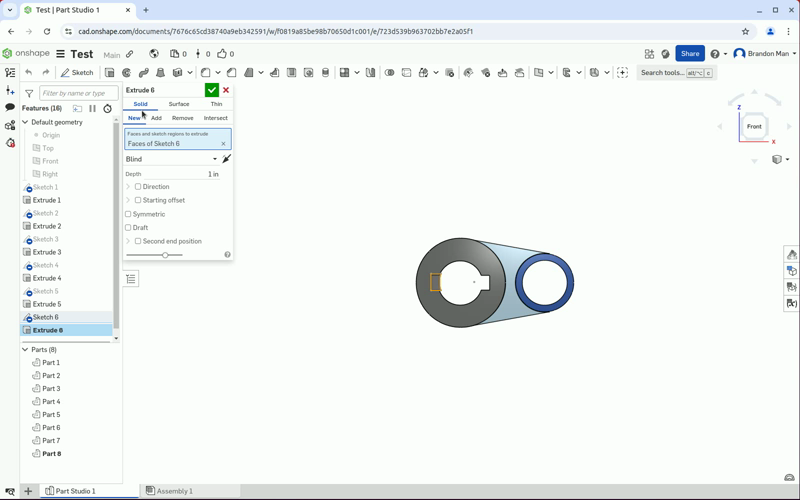
mouse_move(137, 120)
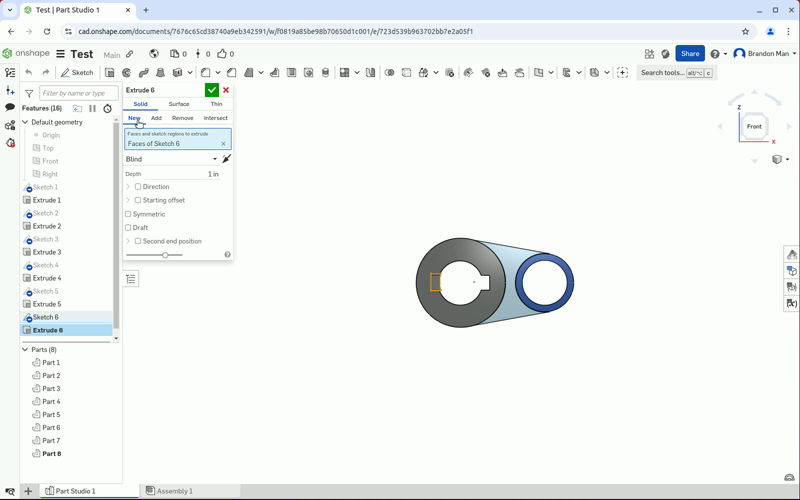
click(137, 120)
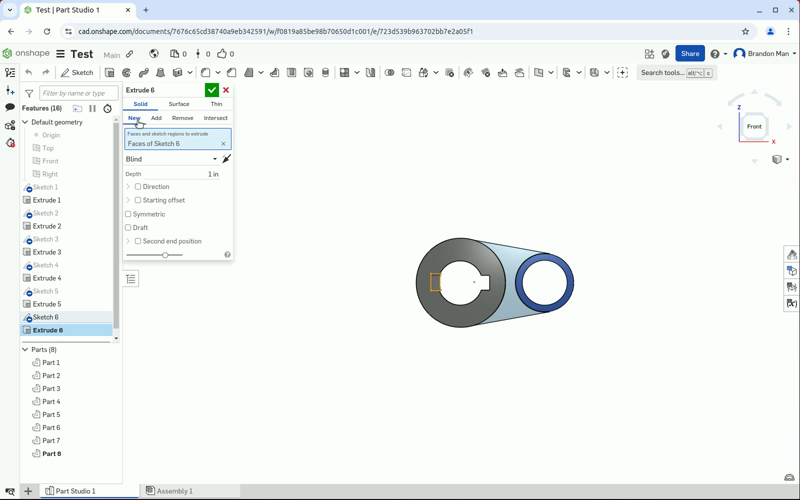
key(tab, 4)
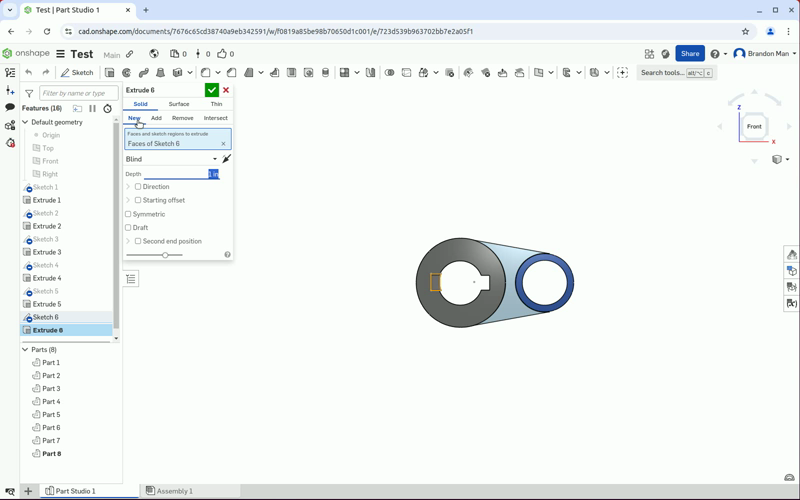
text(16.128)
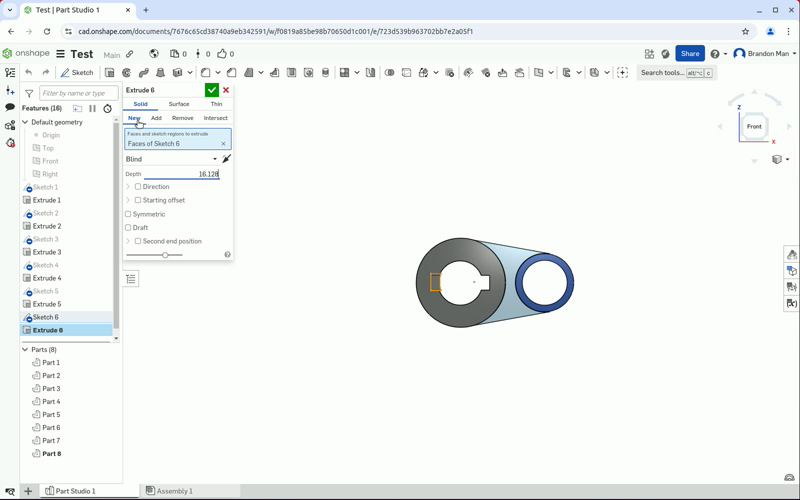
key(enter)
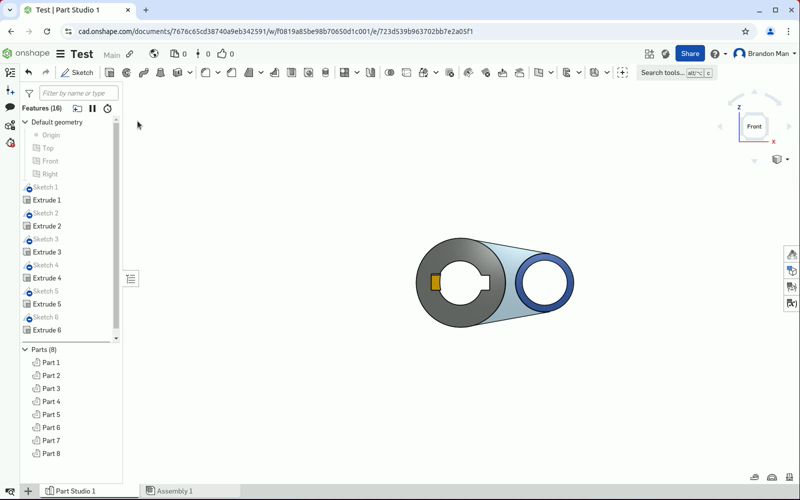
key(shift+h)
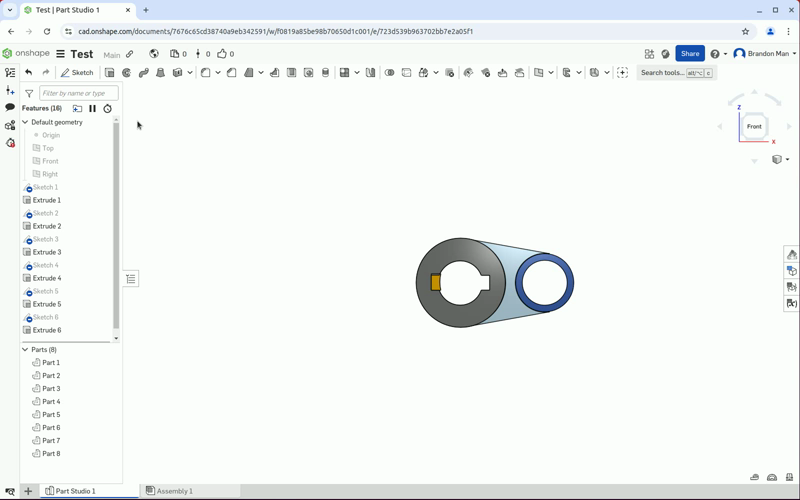
key(shift+h)
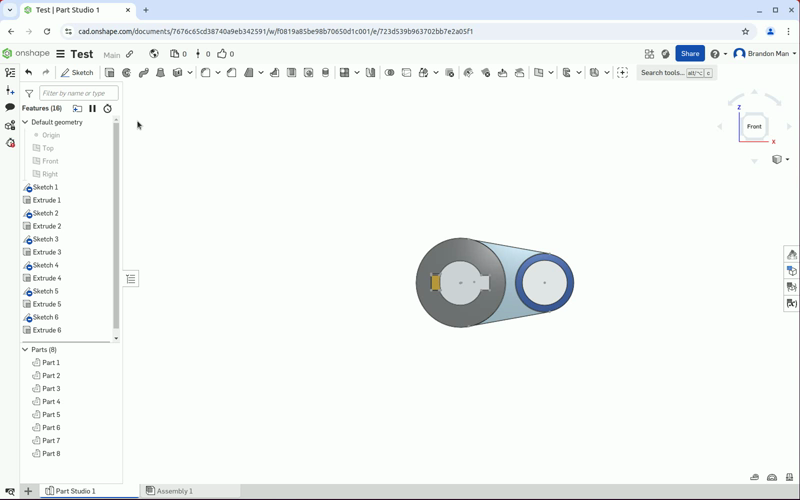
key(shift+7)
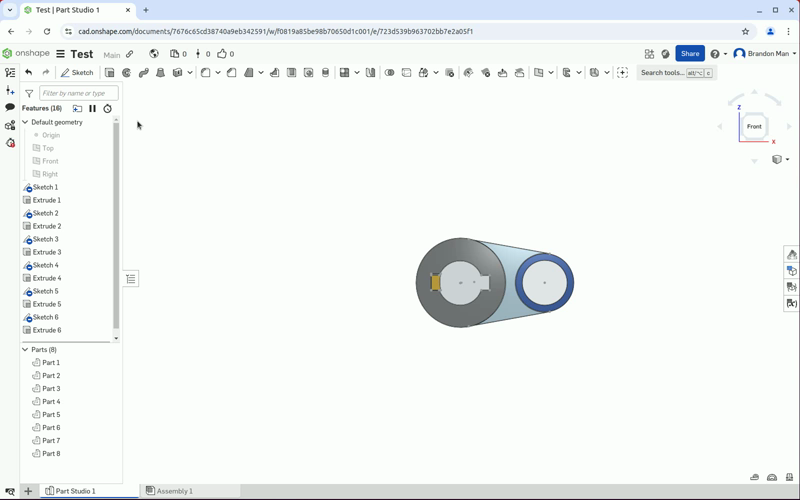
key(left, 2)
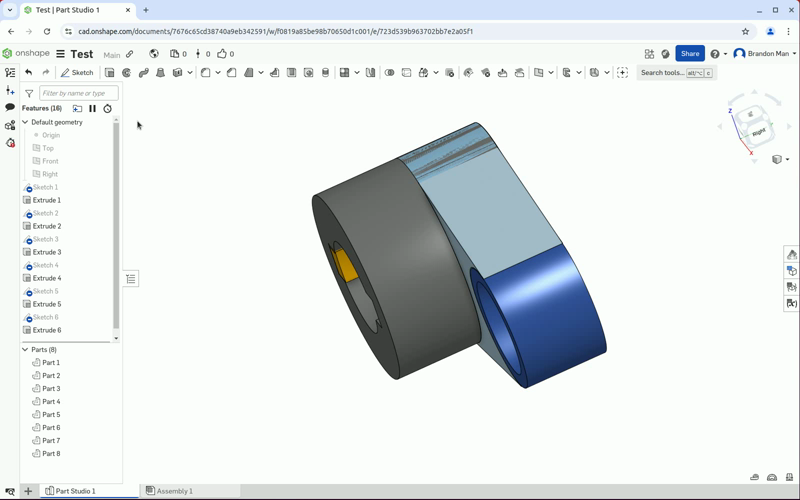
key(down, 2)
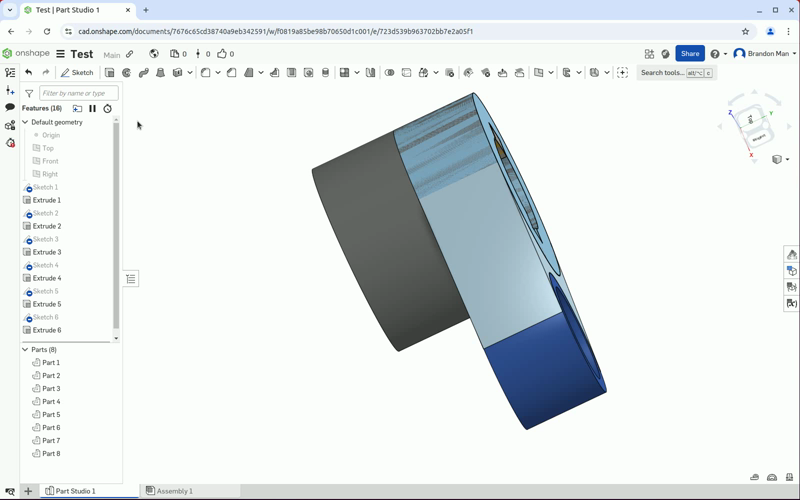
key(up, 2)
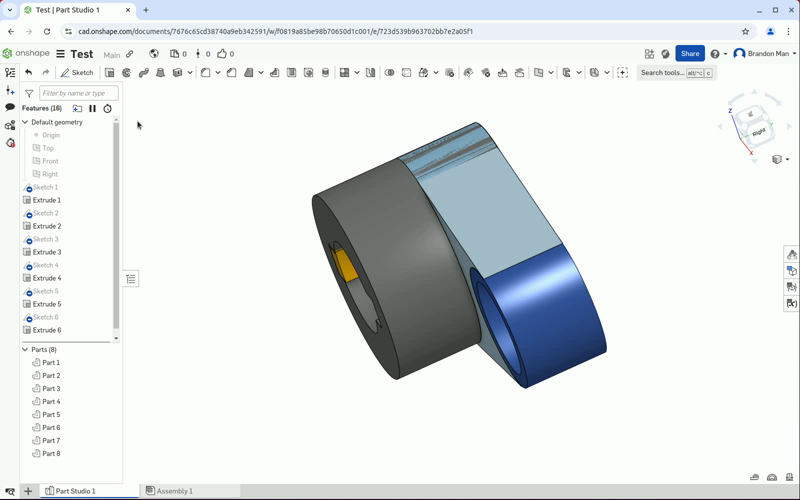
key(right, 2)
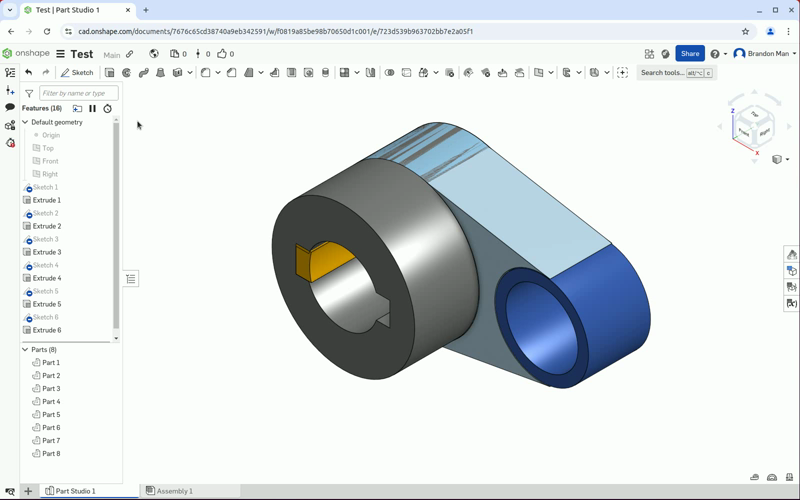
mouse_move(69, 189)
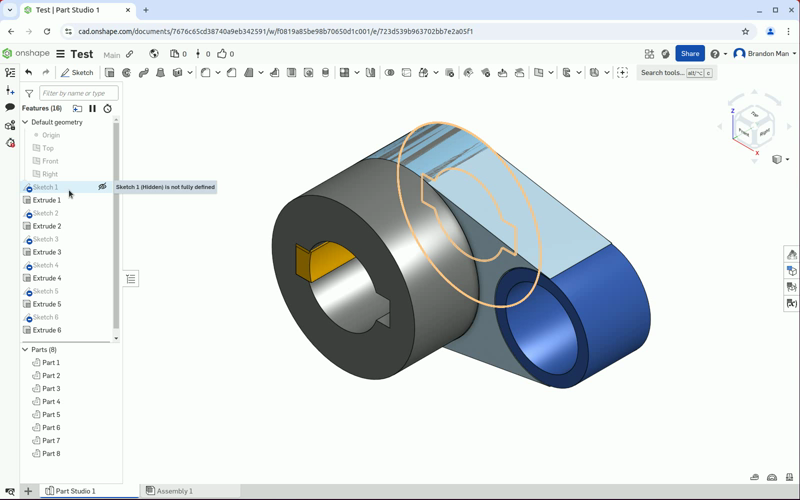
click(69, 189)